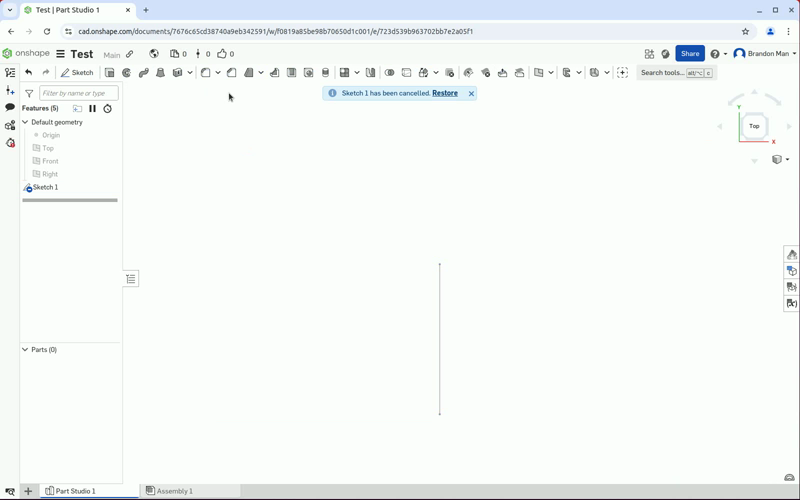
key(shift+h)
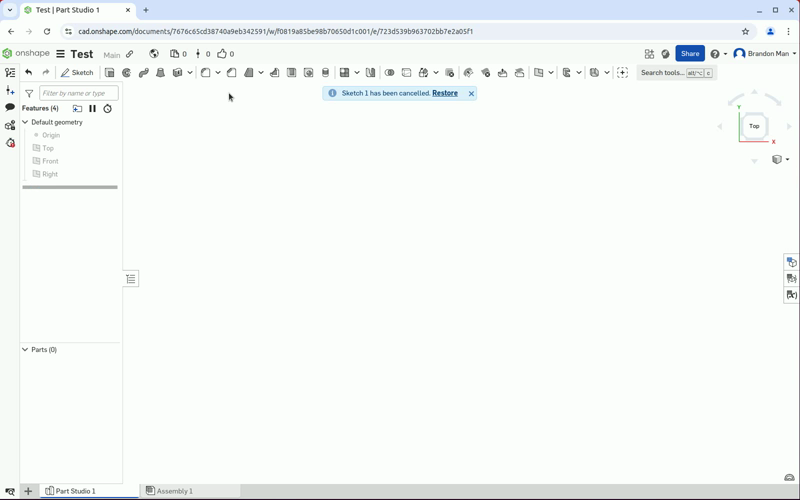
mouse_move(73, 352)
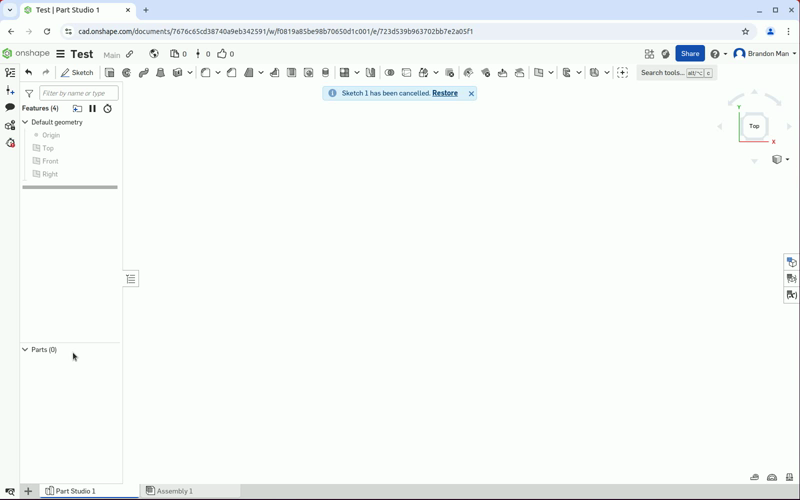
key(y)
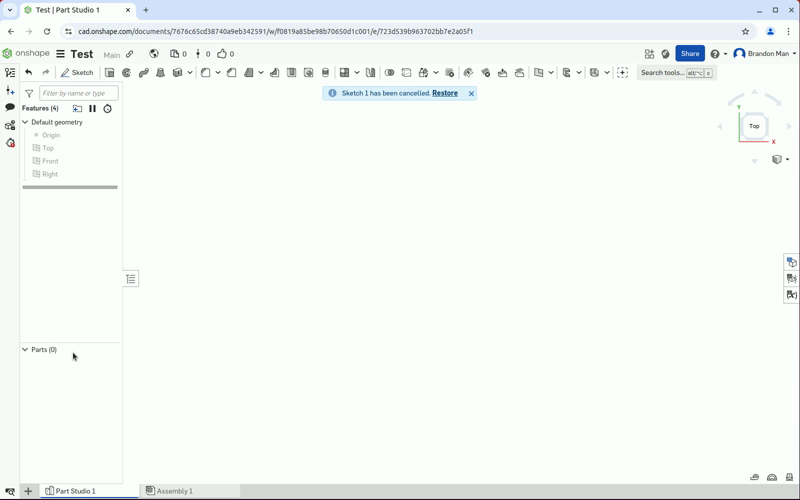
key(shift+p)
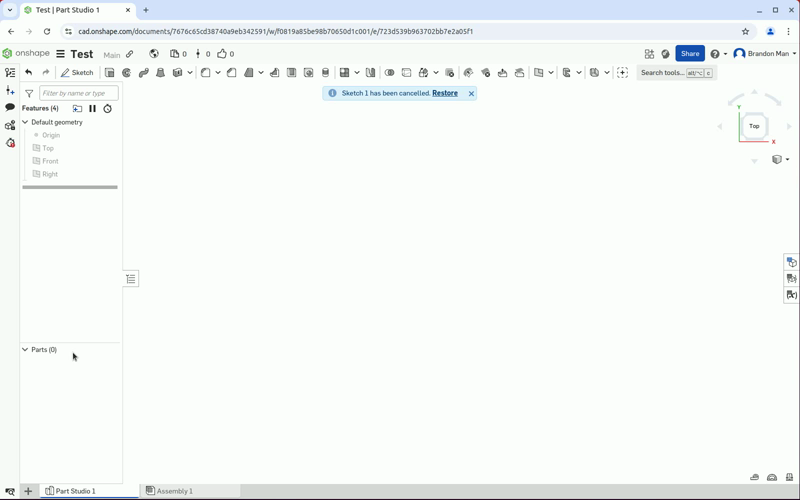
key(space)
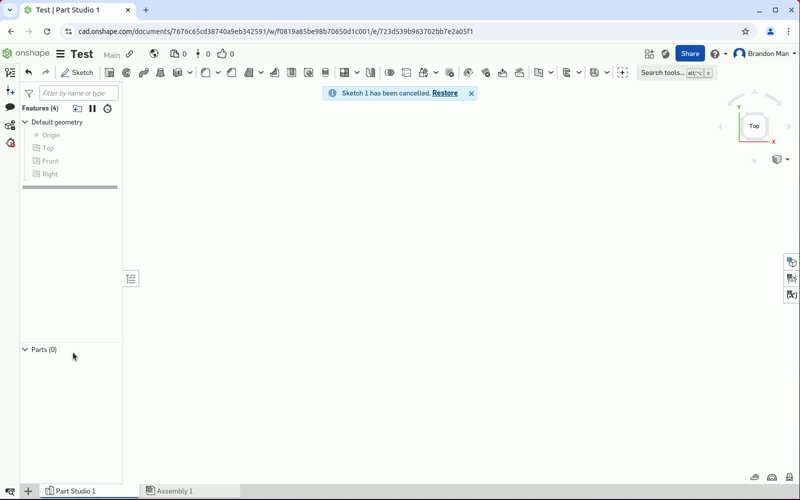
key_down(shift)
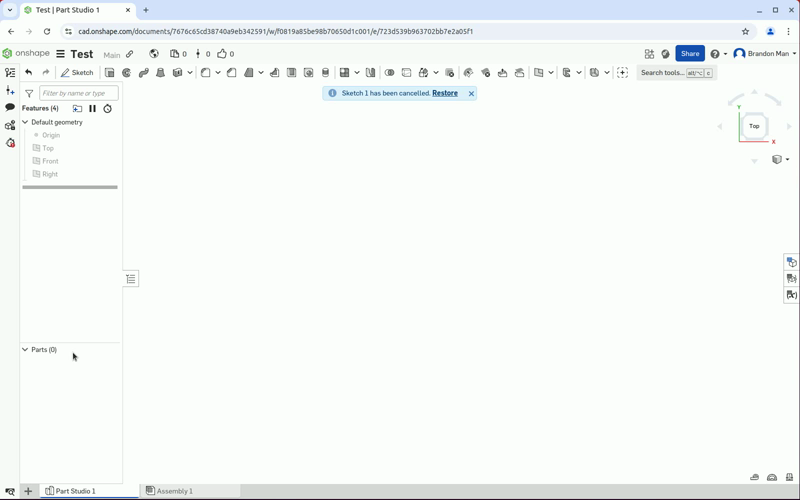
key(up)
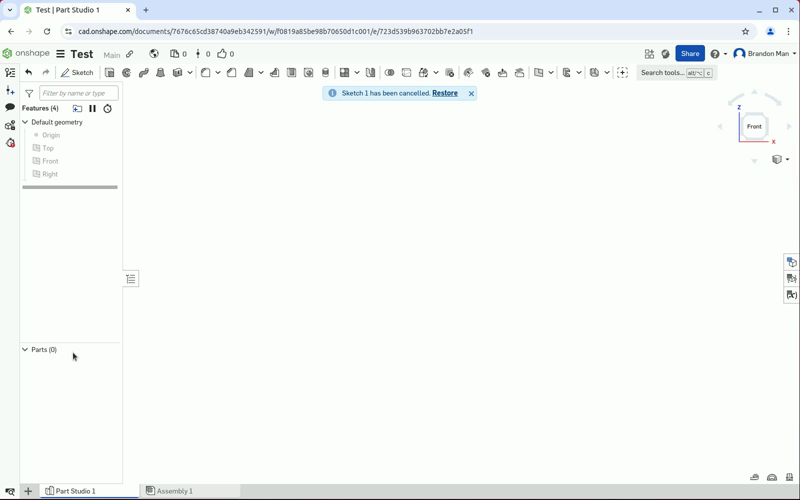
key_up(shift)
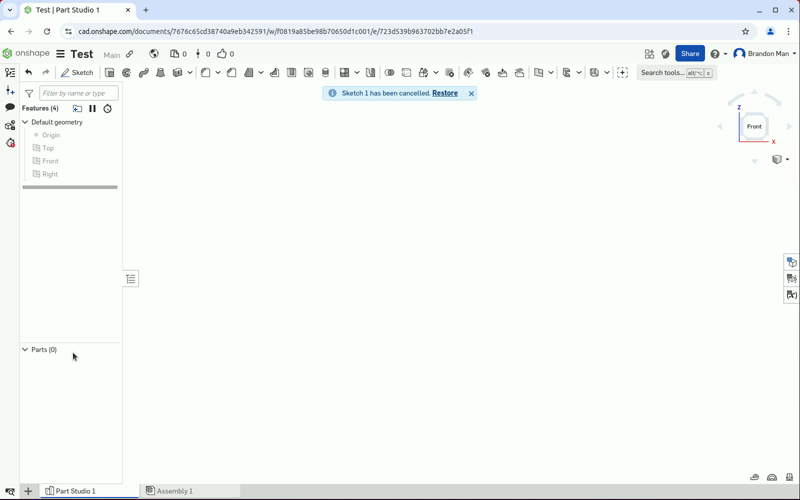
mouse_move(73, 352)
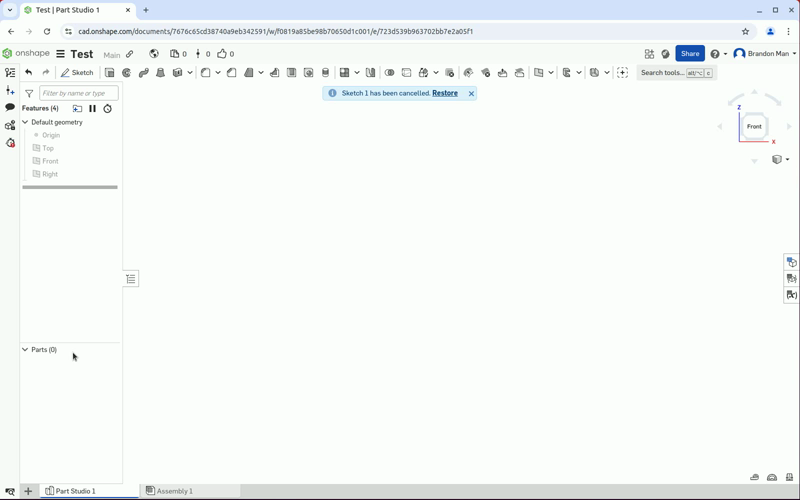
key(shift+y)
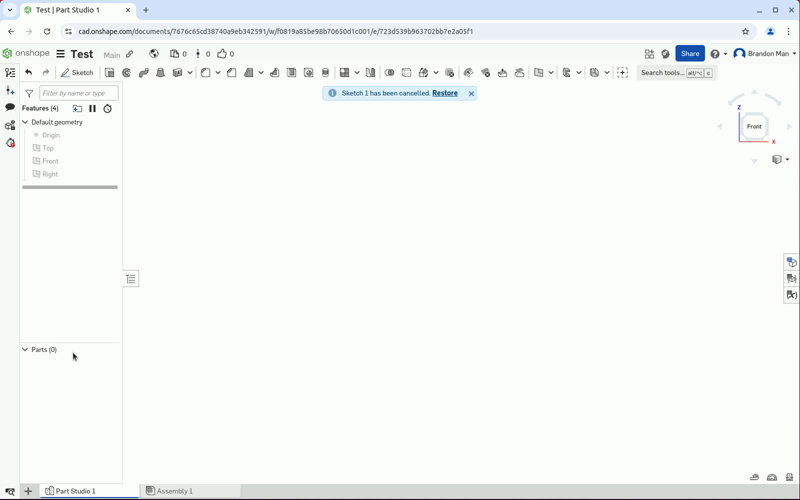
key(shift+s)
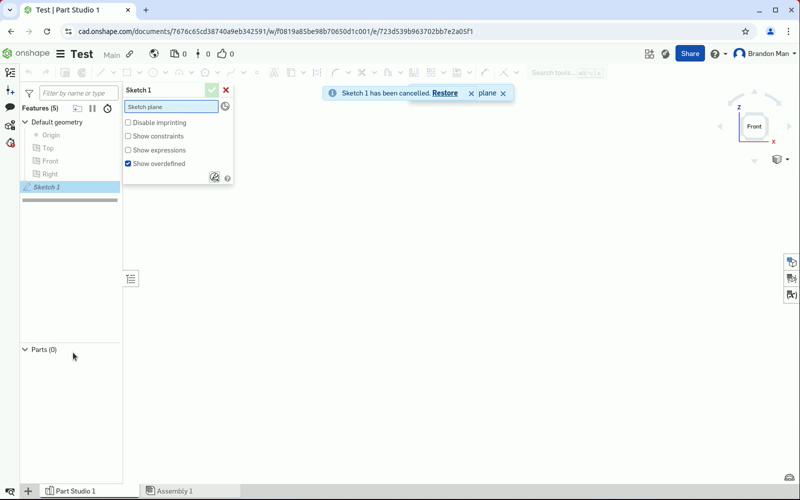
mouse_move(73, 163)
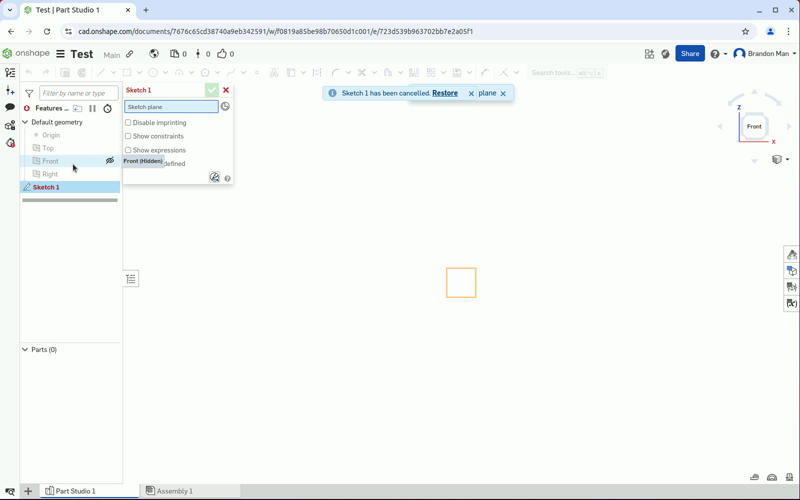
click(73, 163)
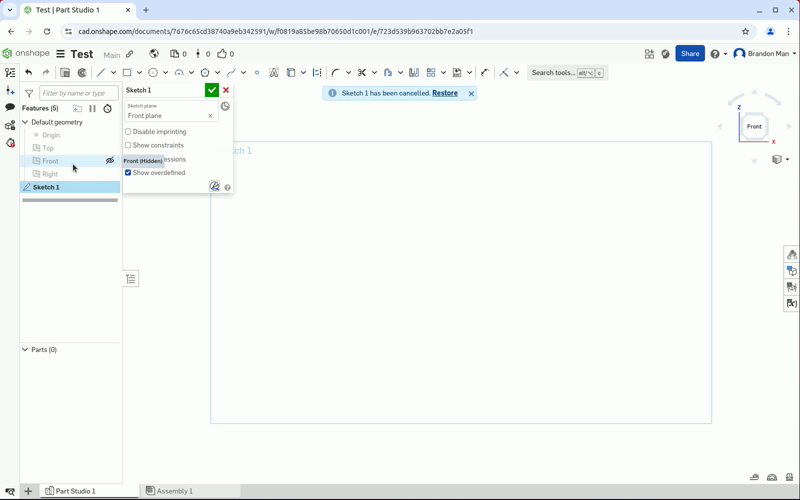
mouse_move(73, 352)
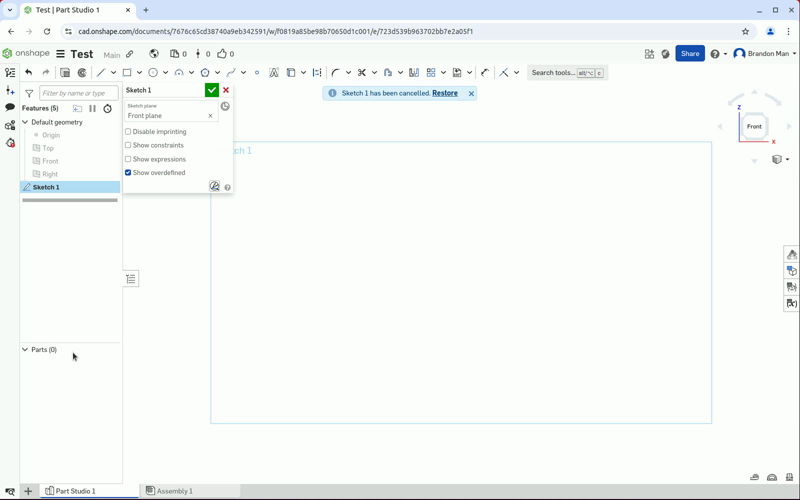
key(y)
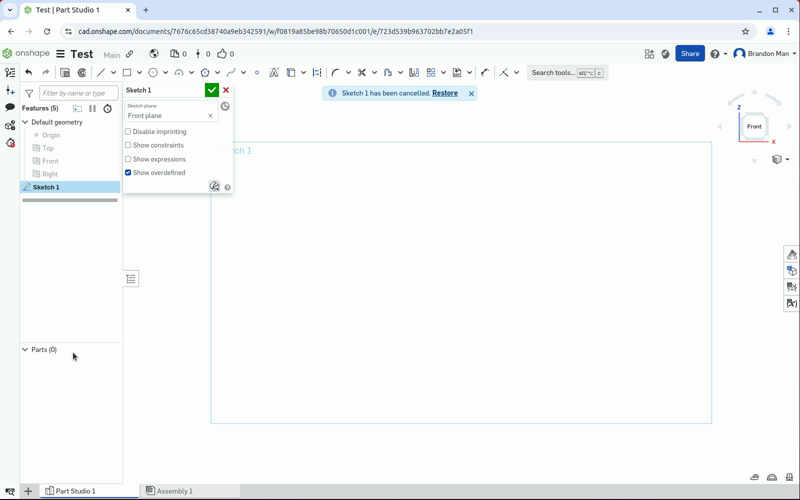
key(l)
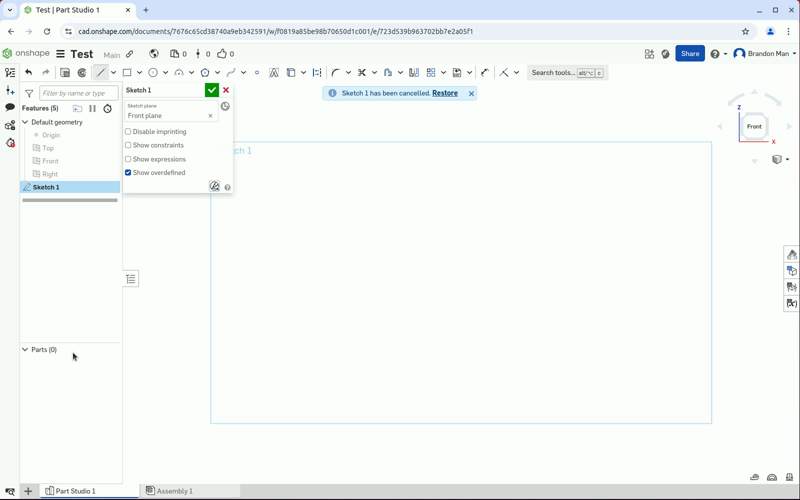
key_down(shift)
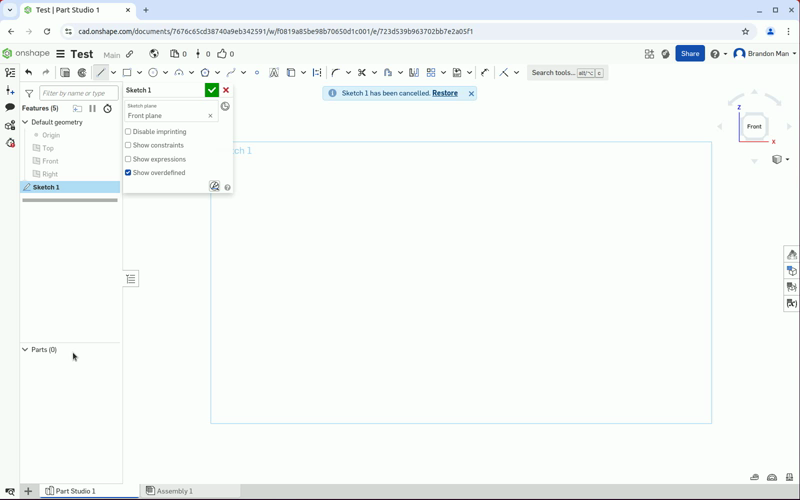
mouse_move(439, 282)
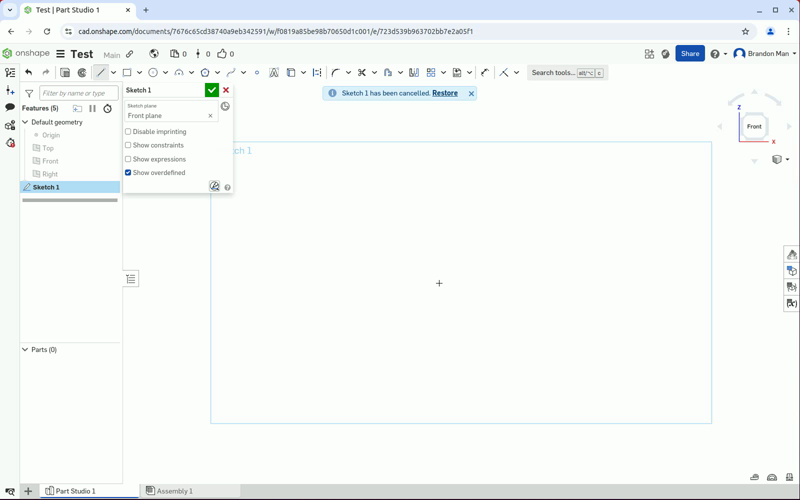
click(439, 282)
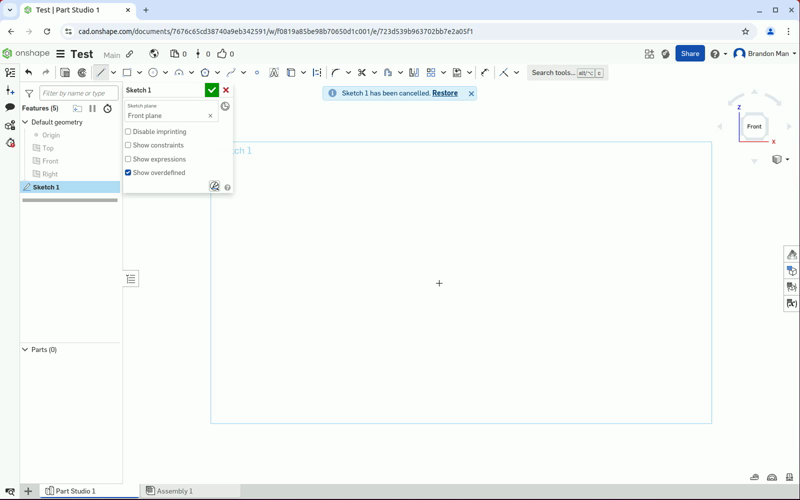
key_up(shift)
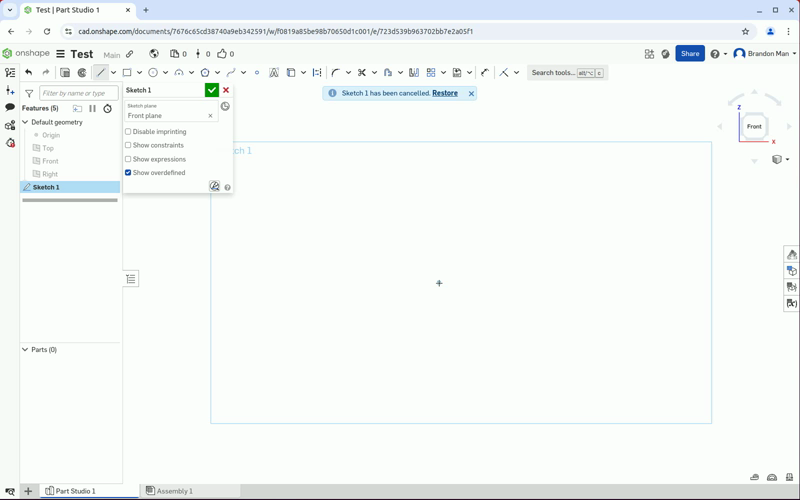
key_down(shift)
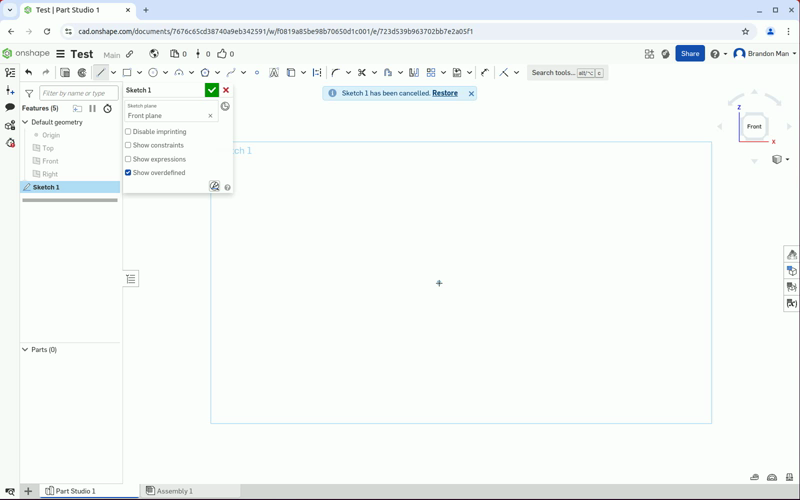
mouse_move(469, 282)
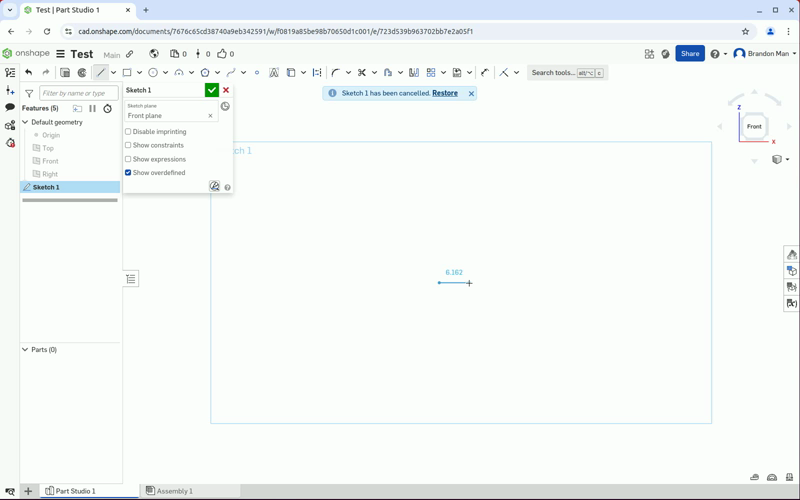
mouse_move(468, 282)
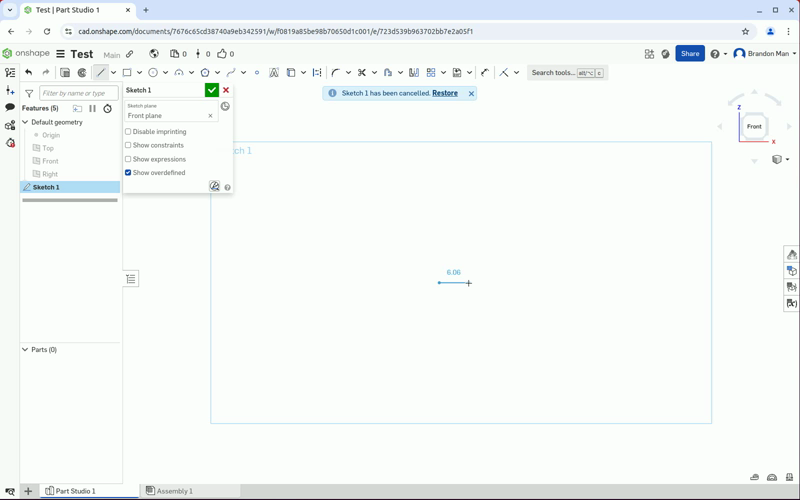
click(468, 282)
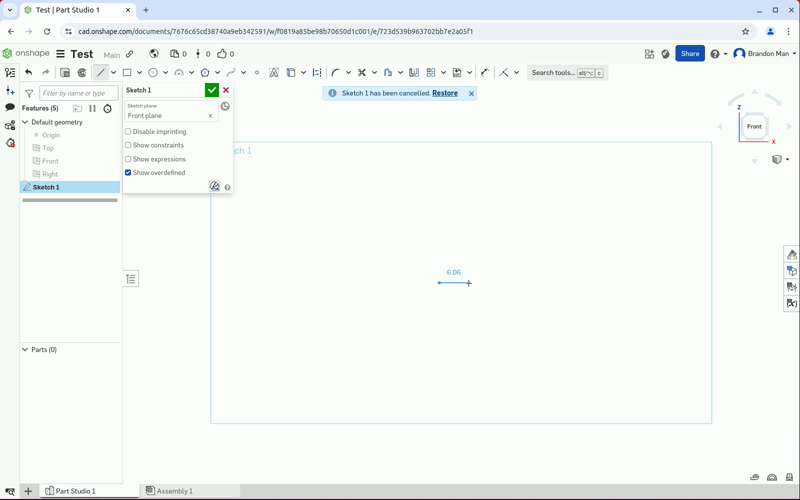
key_up(shift)
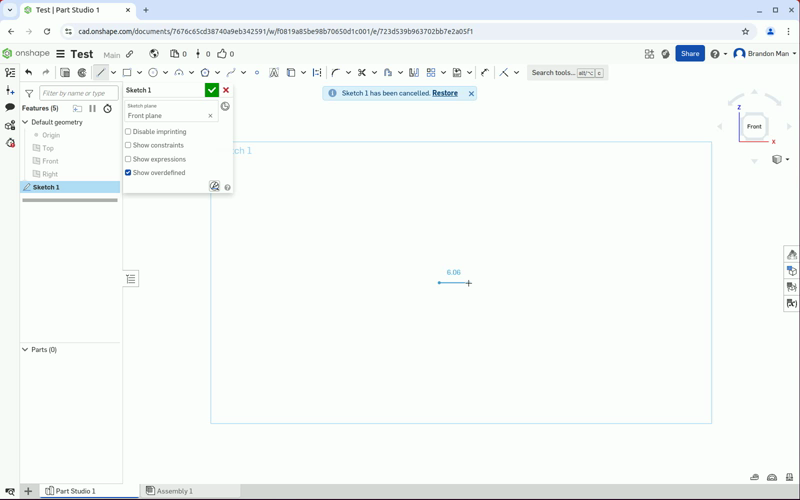
key_down(shift)
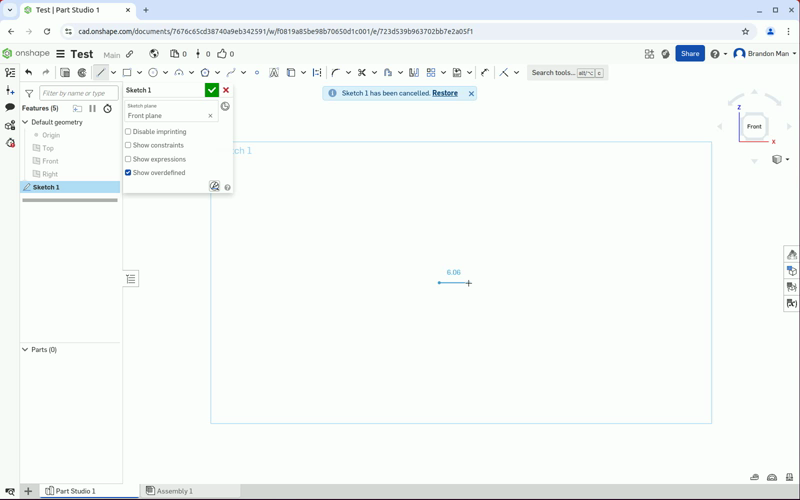
mouse_move(498, 282)
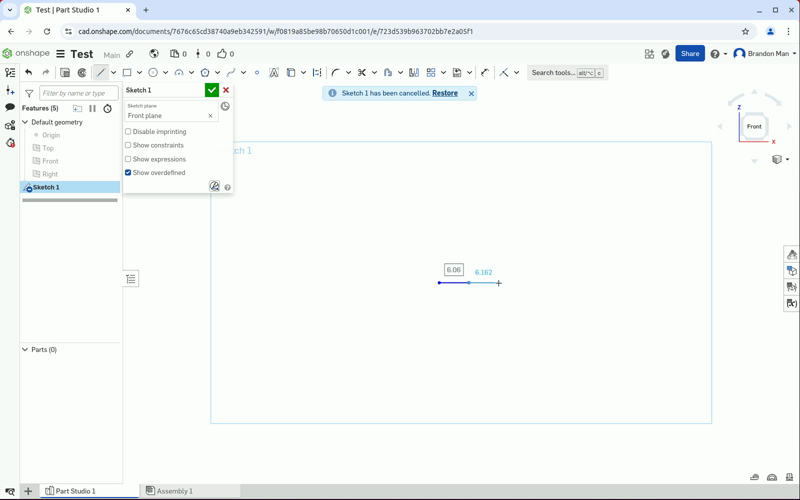
mouse_move(468, 268)
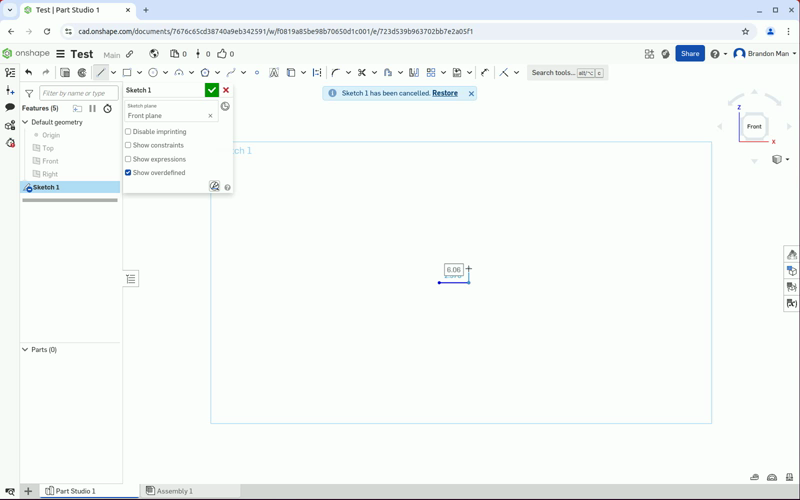
click(468, 268)
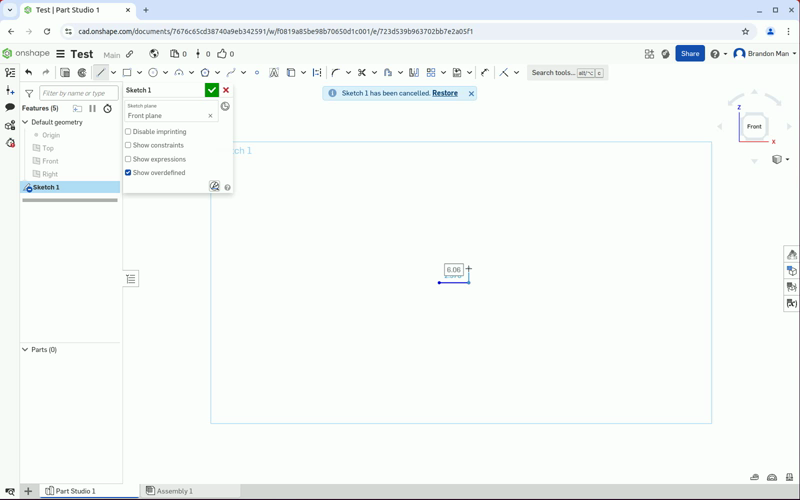
key_up(shift)
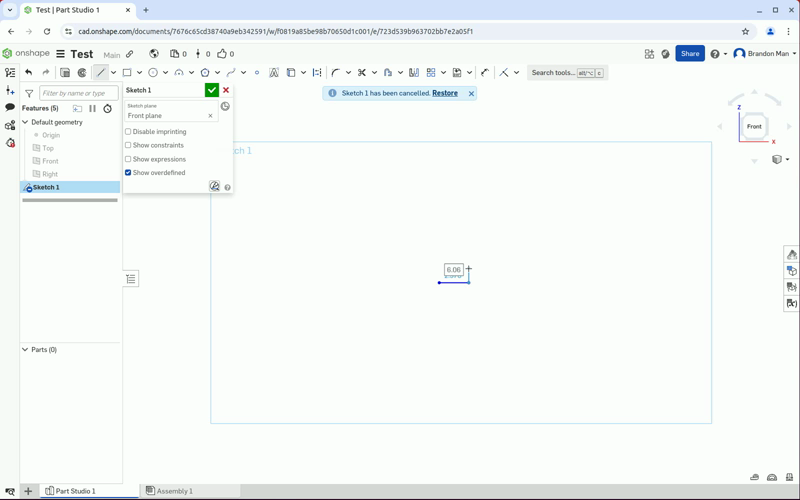
key_down(shift)
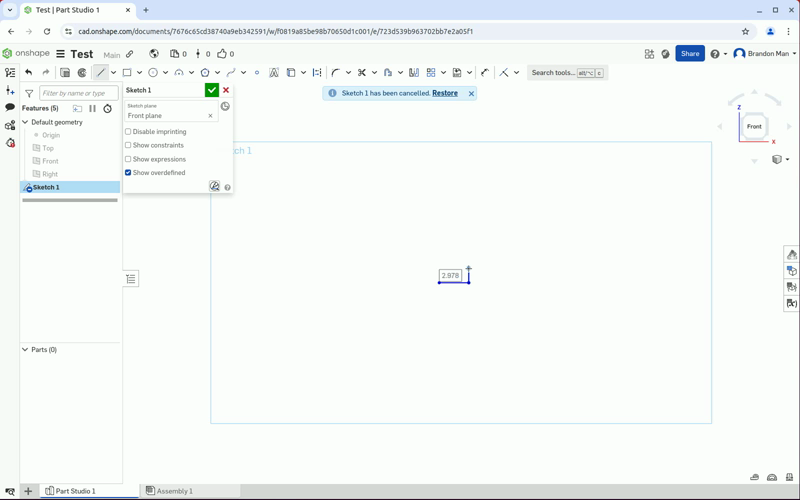
mouse_move(498, 268)
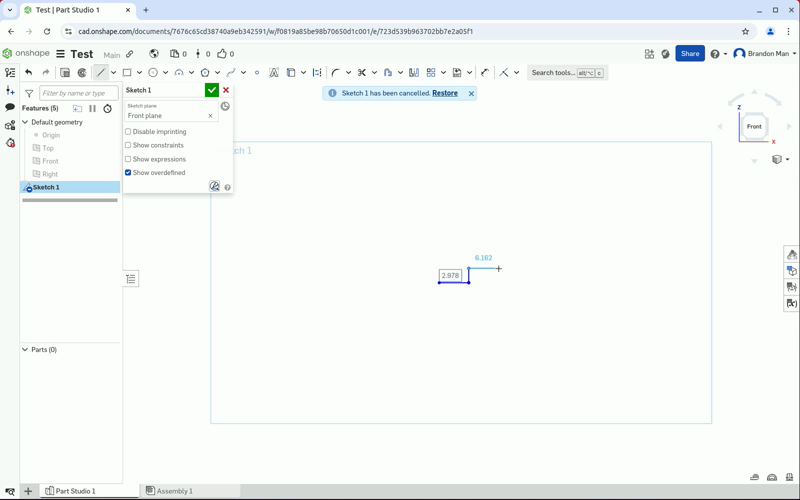
mouse_move(439, 268)
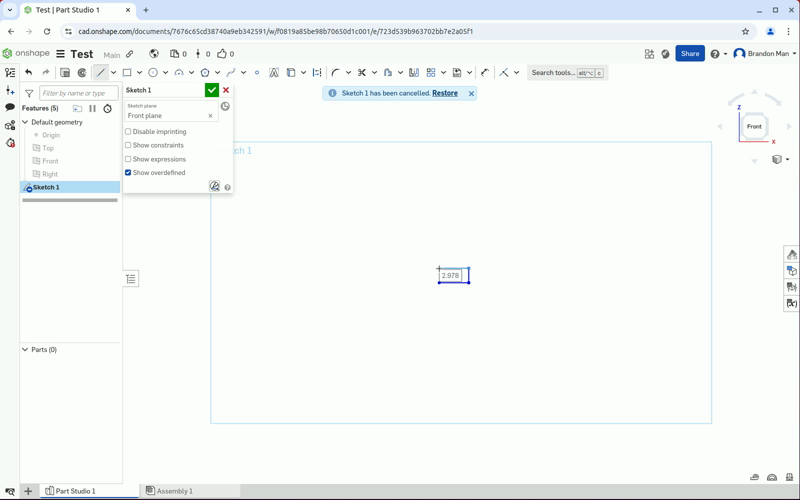
click(439, 268)
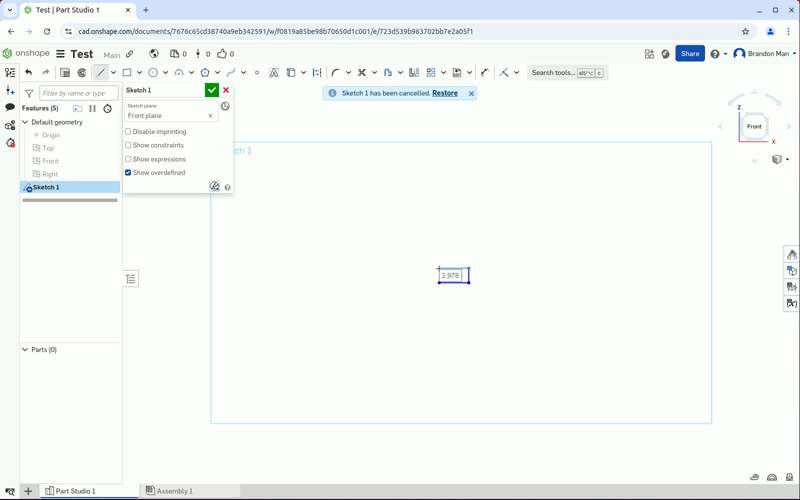
key_up(shift)
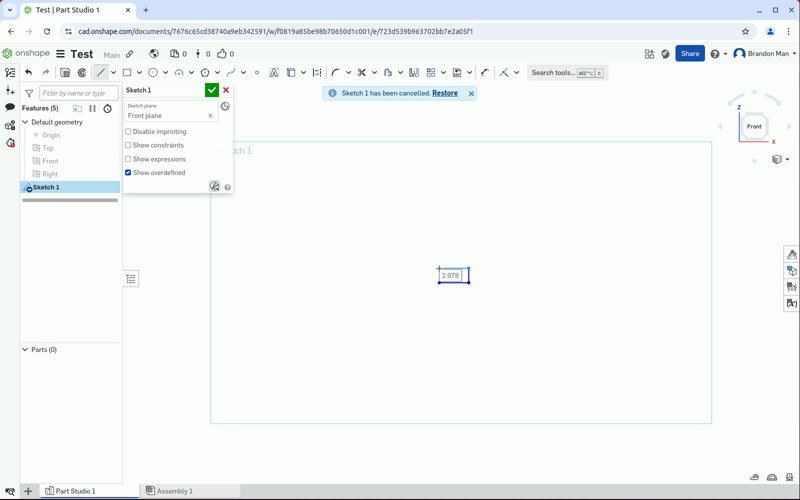
mouse_move(469, 268)
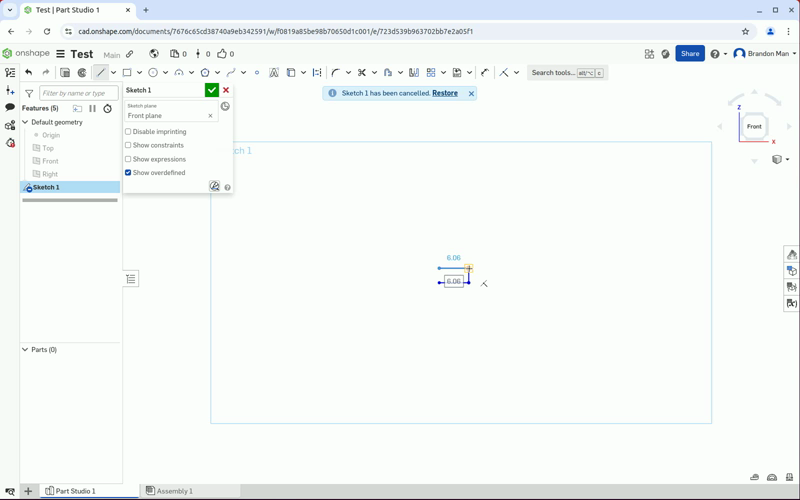
key_down(shift)
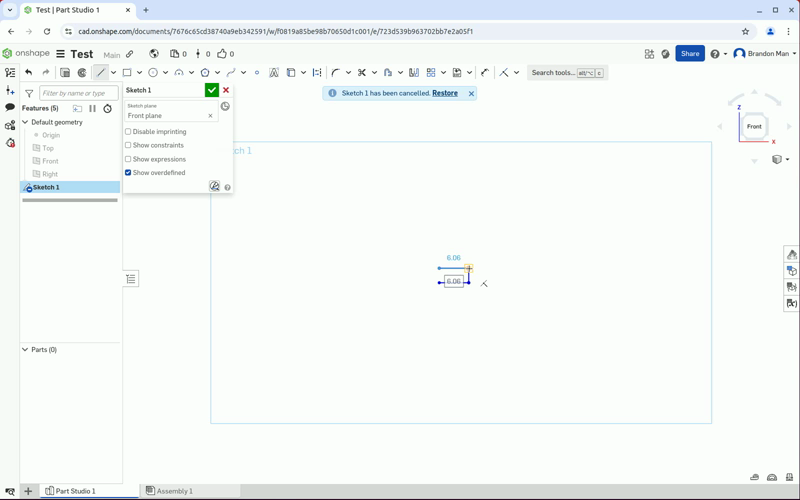
mouse_move(439, 282)
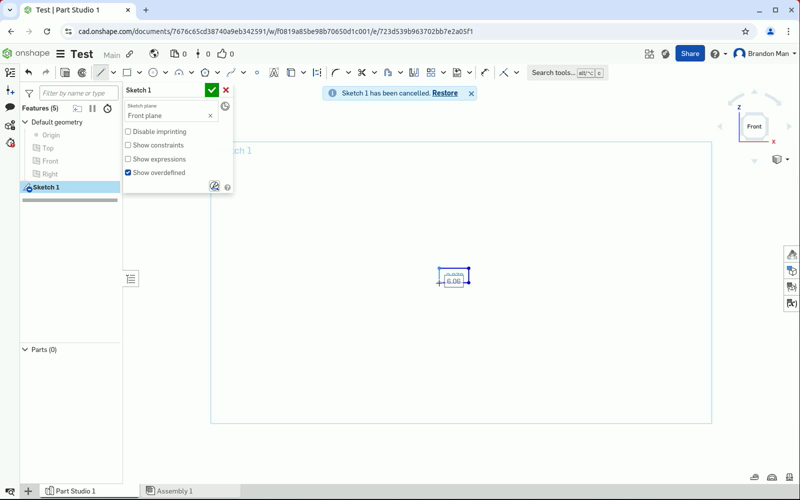
key_up(shift)
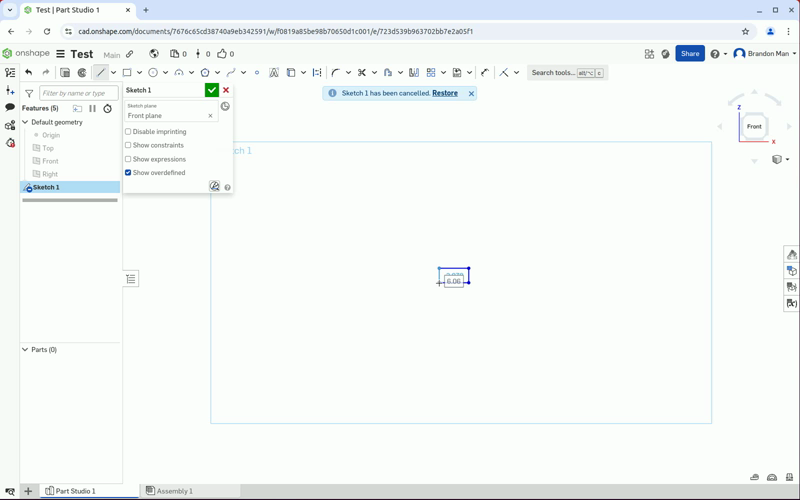
click(439, 282)
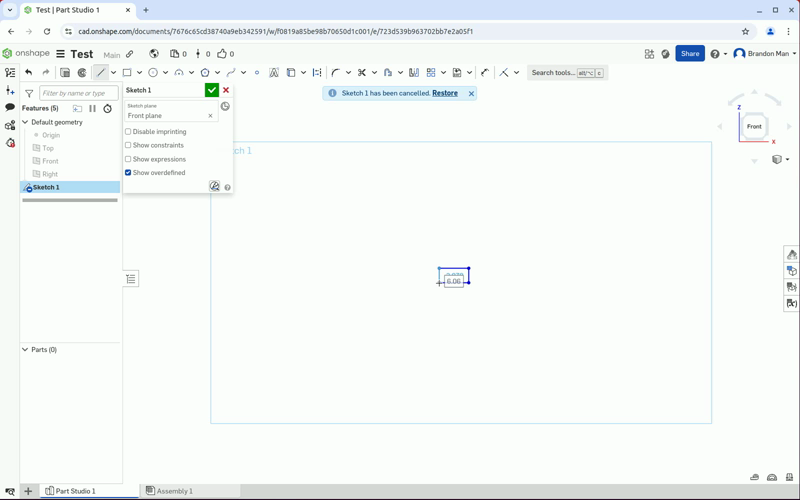
key(esc)
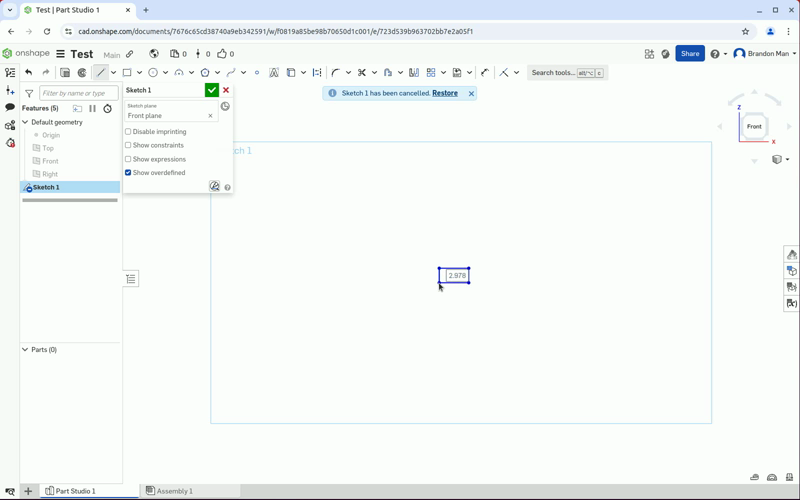
mouse_move(464, 280)
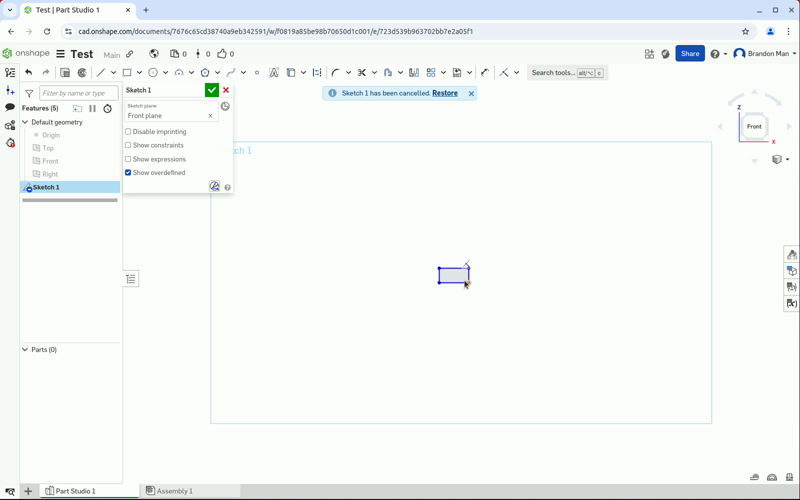
scroll(6)
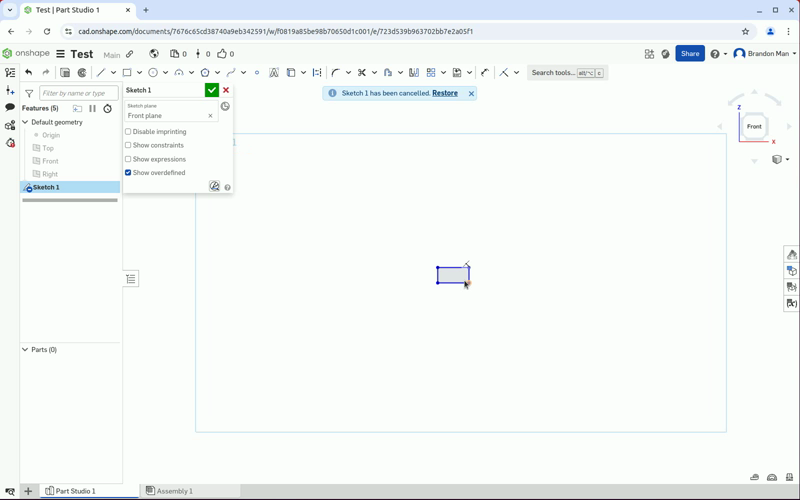
scroll(6)
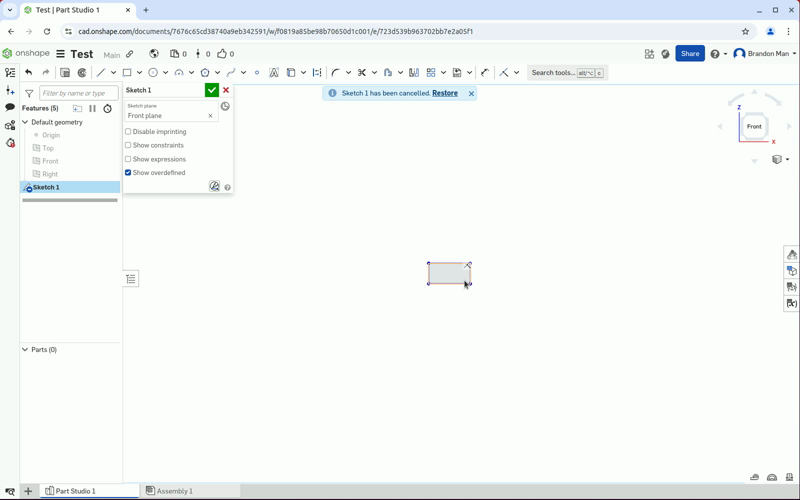
scroll(6)
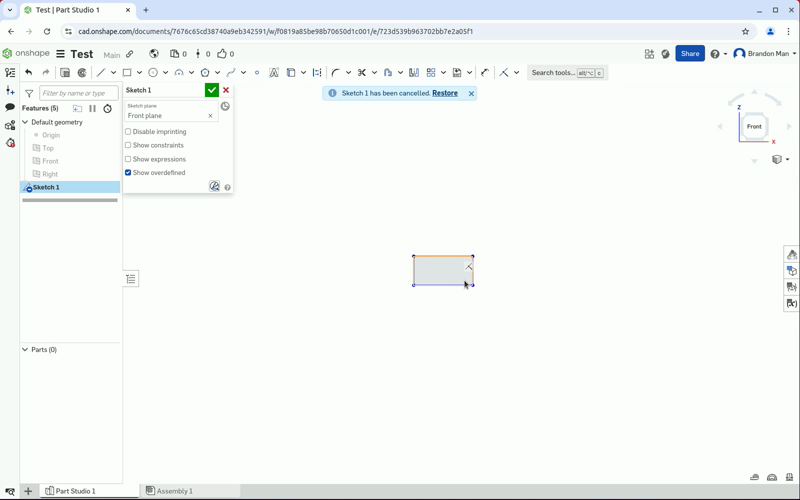
scroll(6)
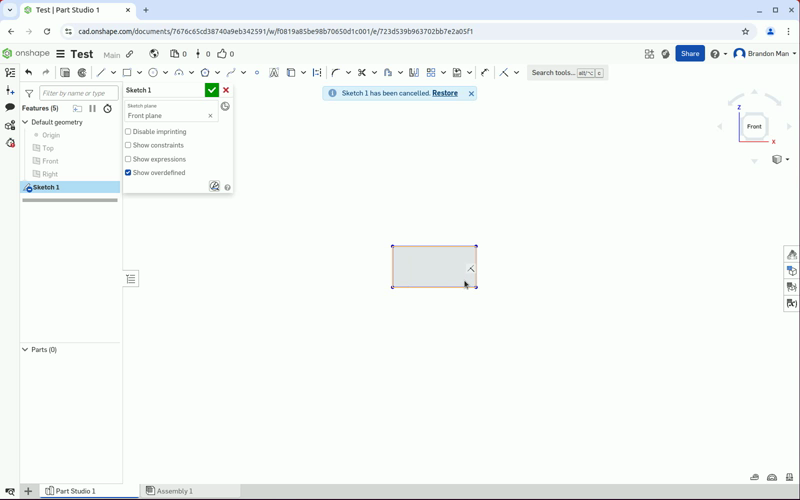
scroll(6)
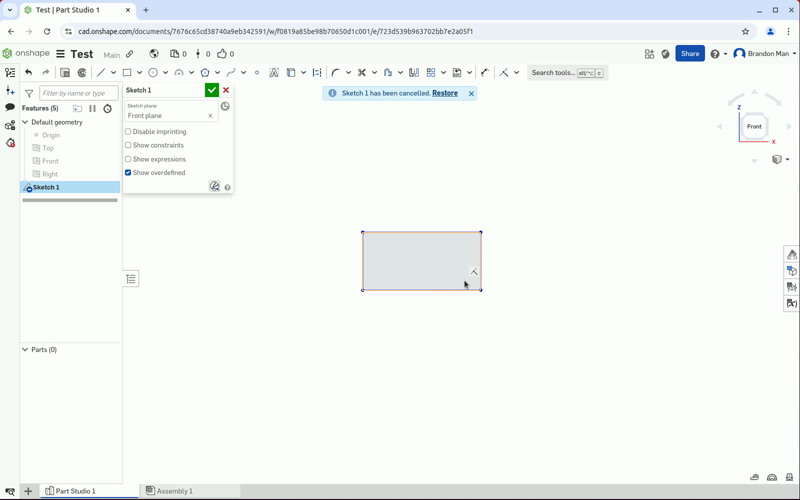
scroll(6)
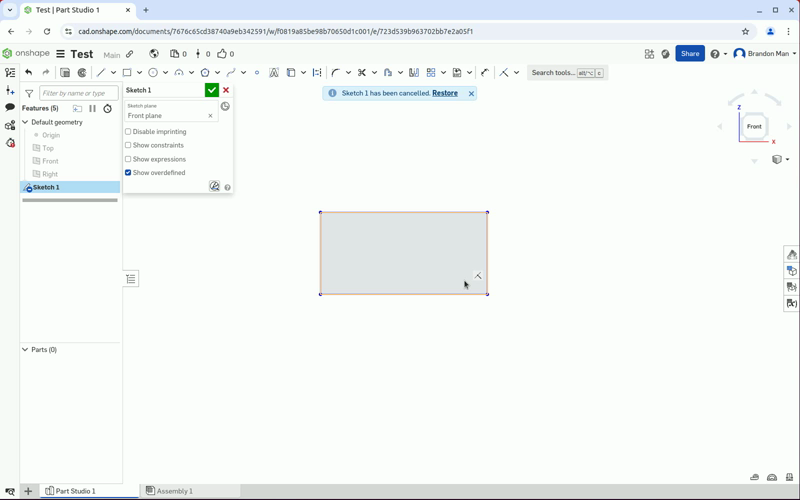
scroll(6)
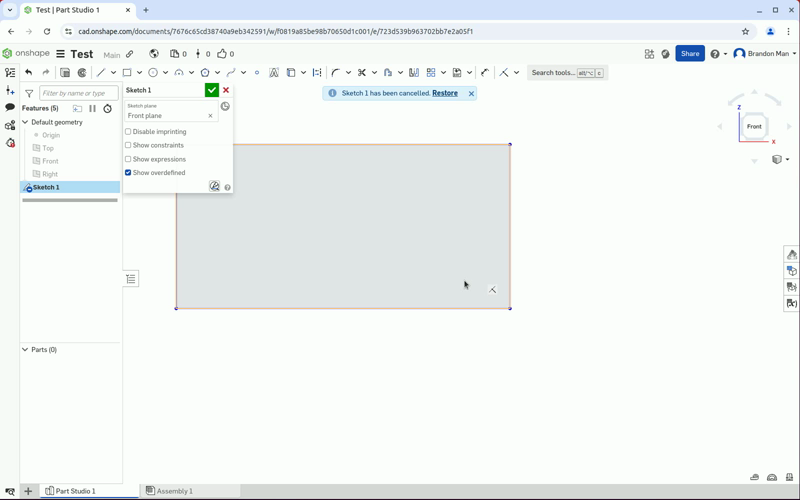
click(464, 280)
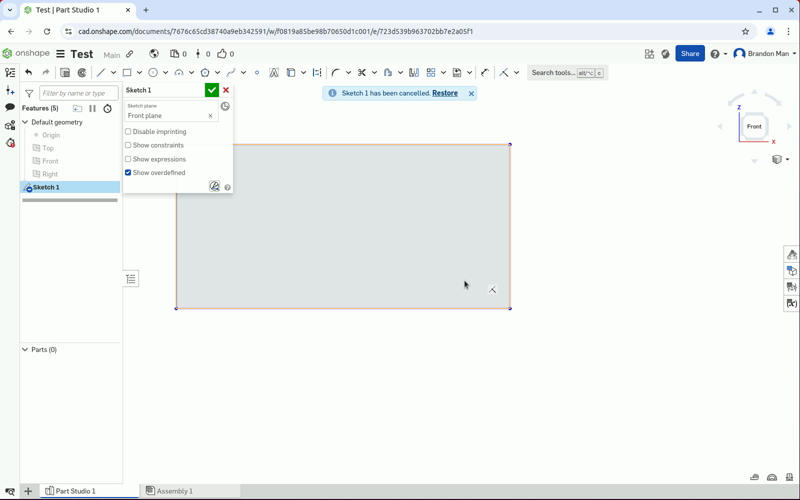
scroll(-6)
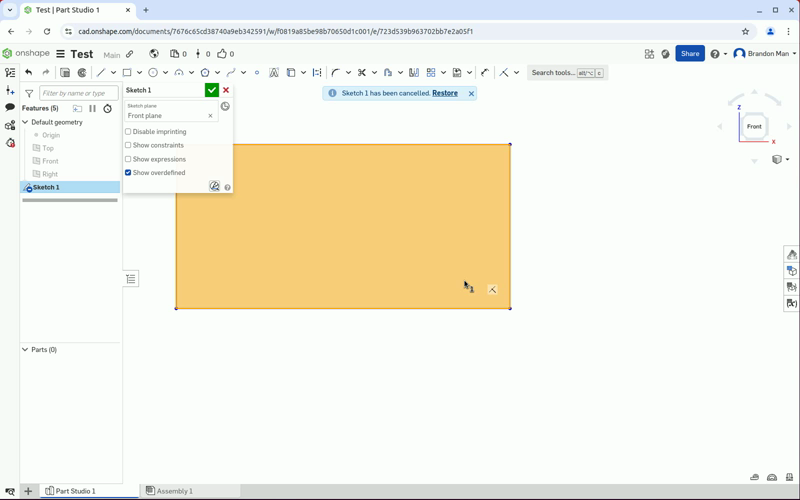
scroll(-6)
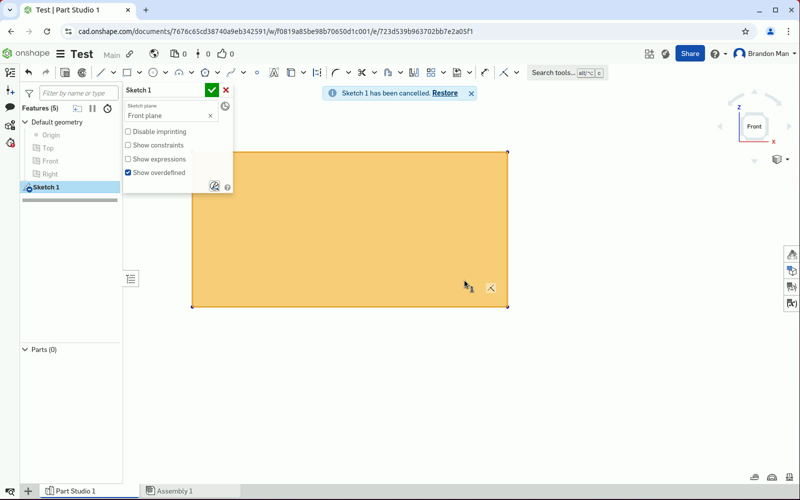
scroll(-6)
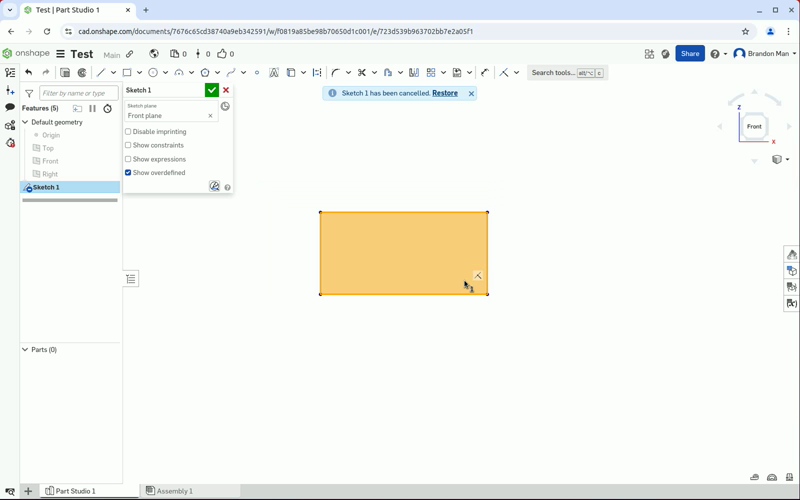
scroll(-6)
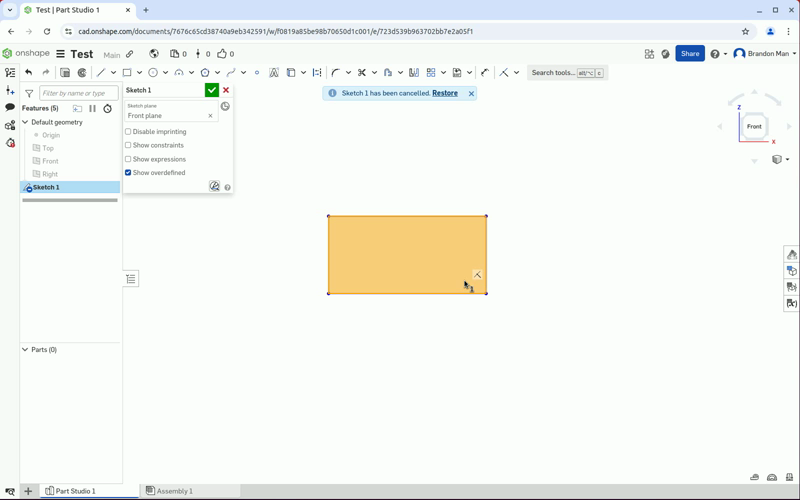
scroll(-6)
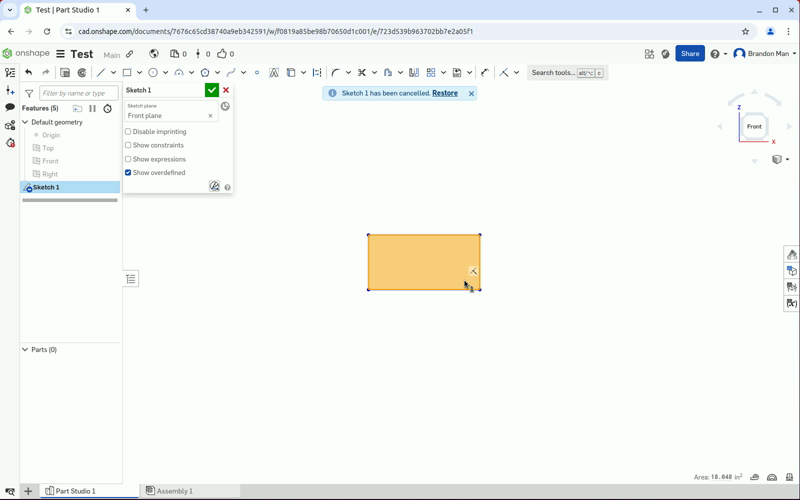
scroll(-6)
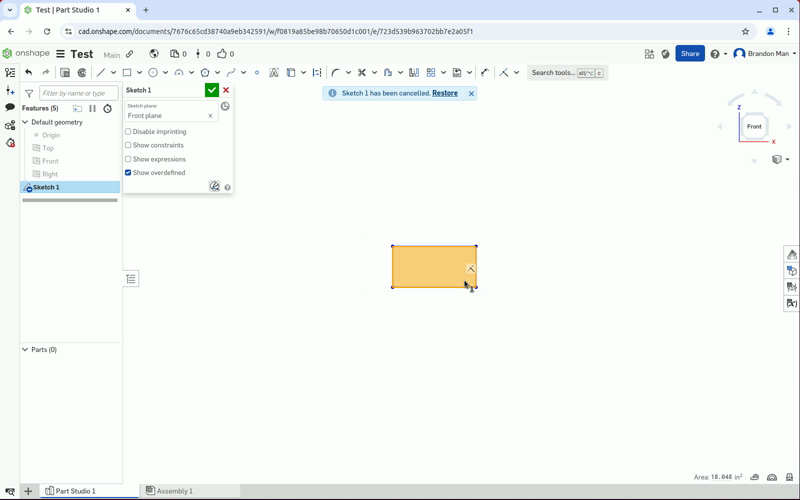
scroll(-6)
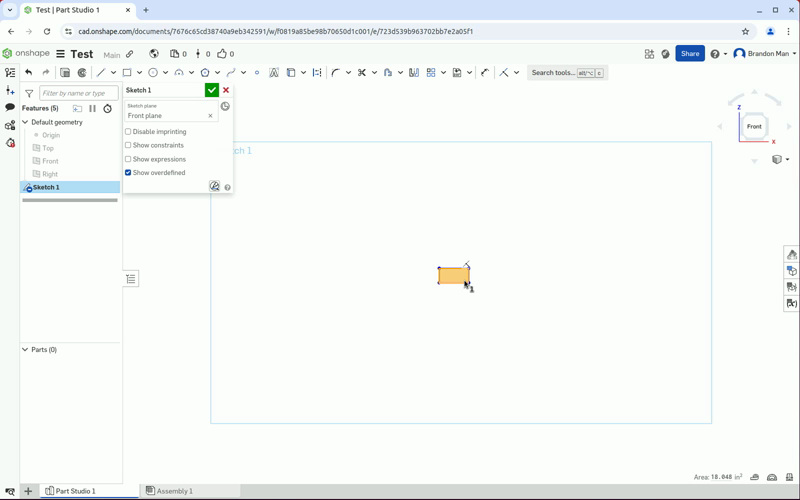
mouse_move(73, 352)
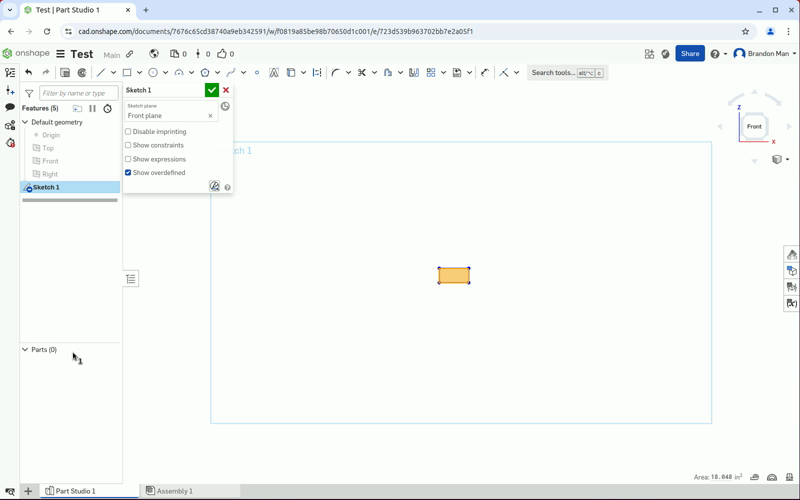
key(shift+y)
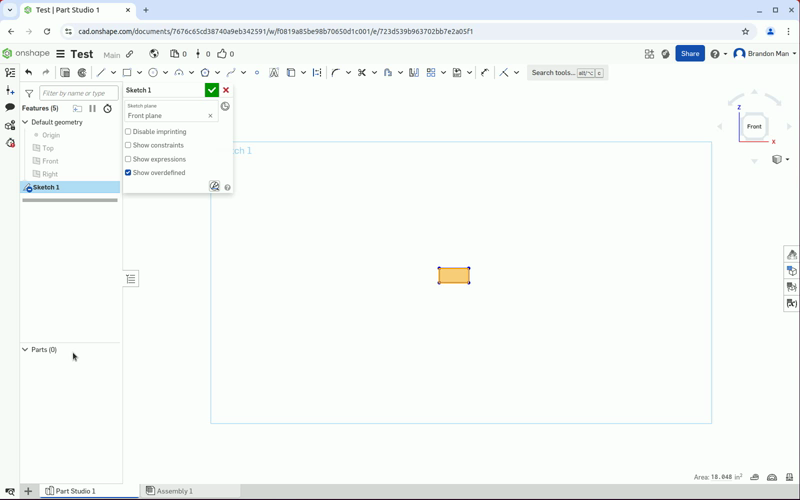
key(shift+e)
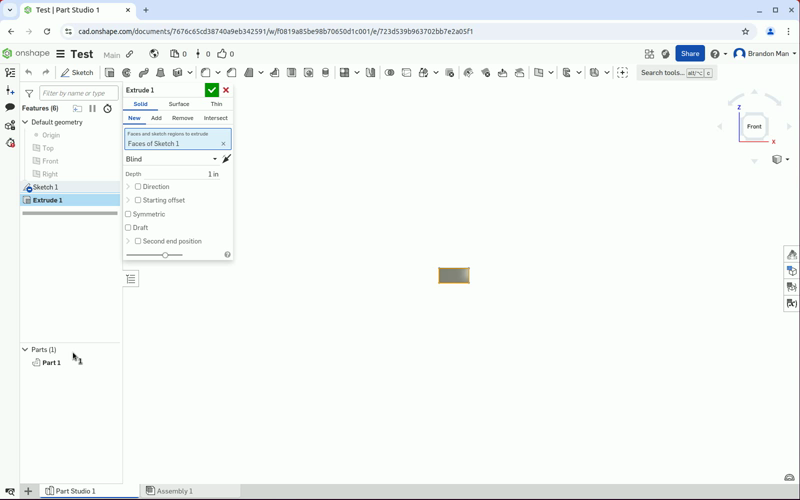
mouse_move(143, 106)
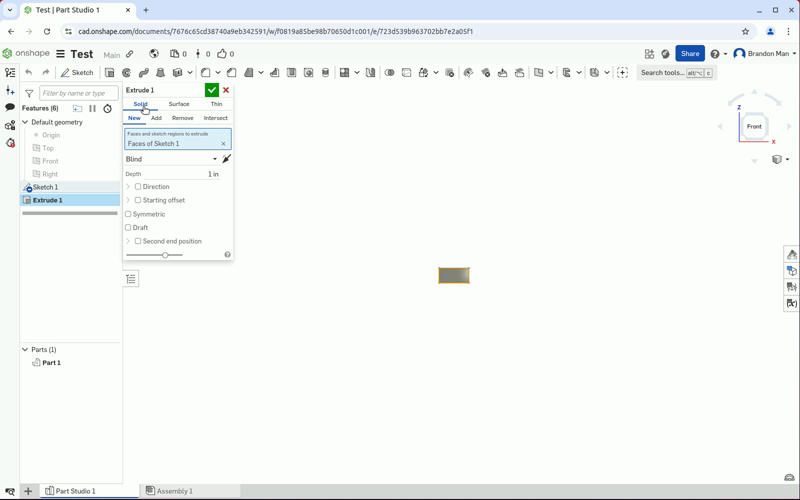
click(143, 106)
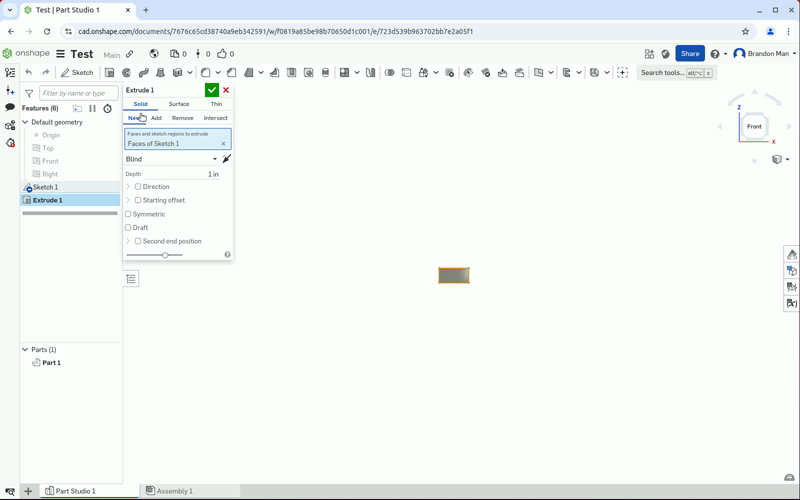
mouse_move(137, 120)
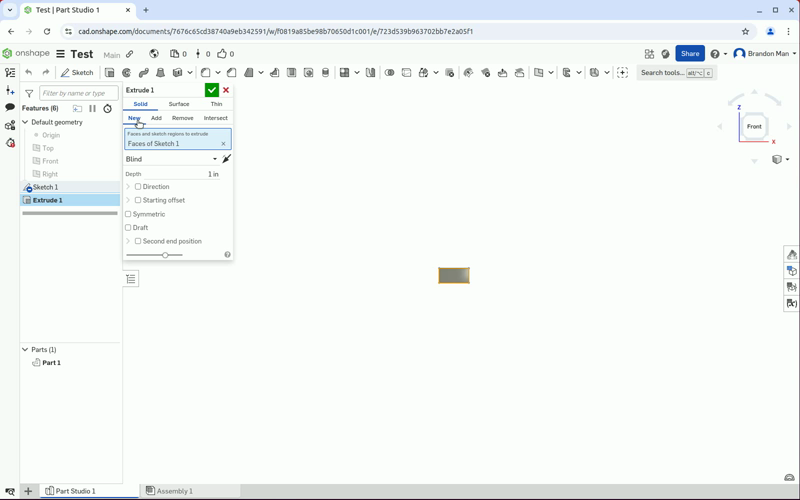
click(137, 120)
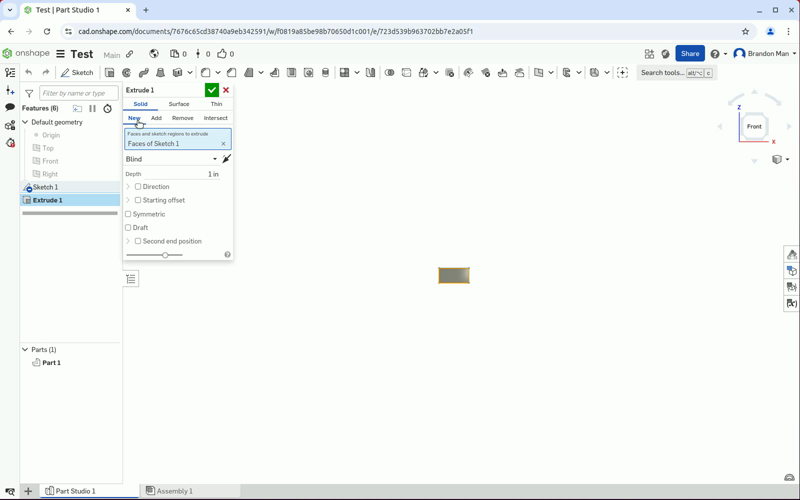
key(tab, 4)
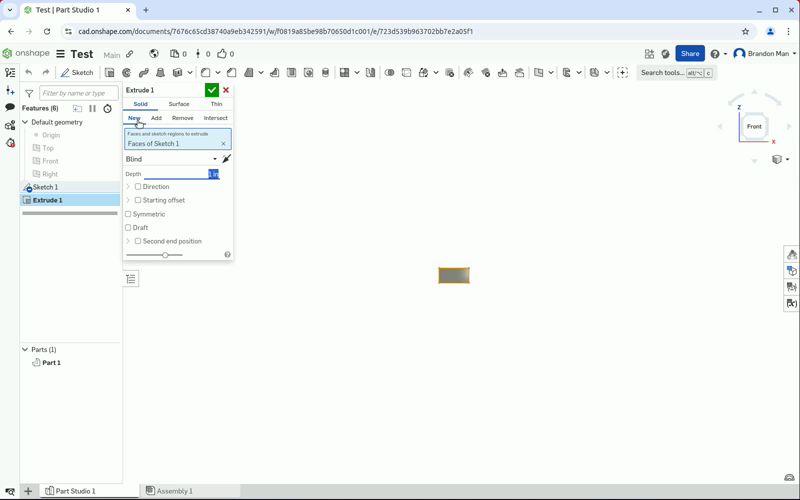
text(23.108)
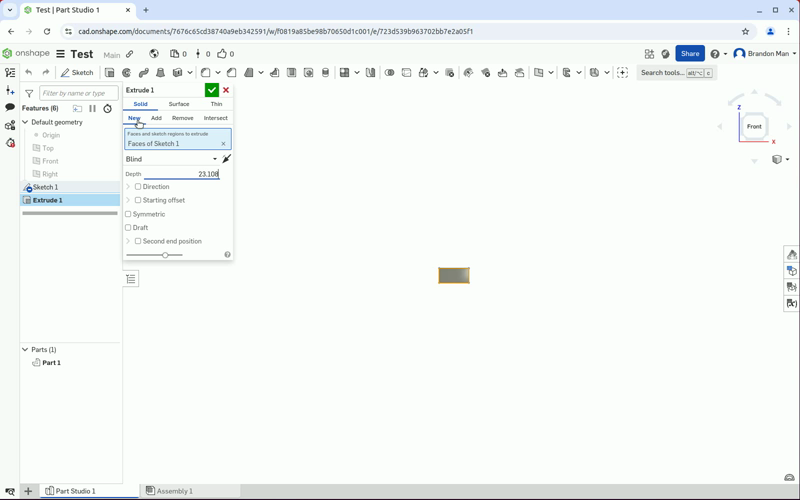
key(enter)
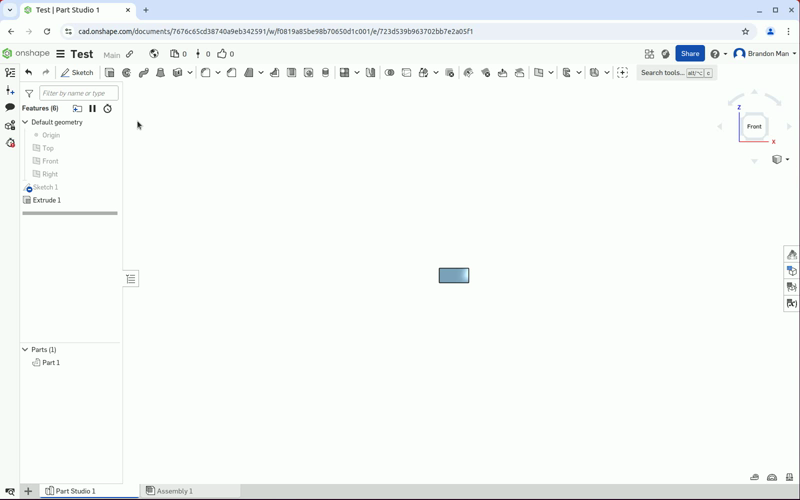
key(shift+h)
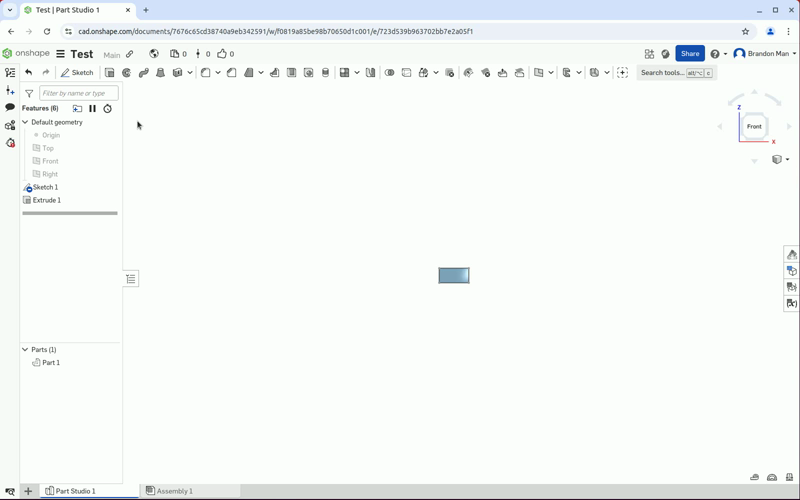
key(shift+h)
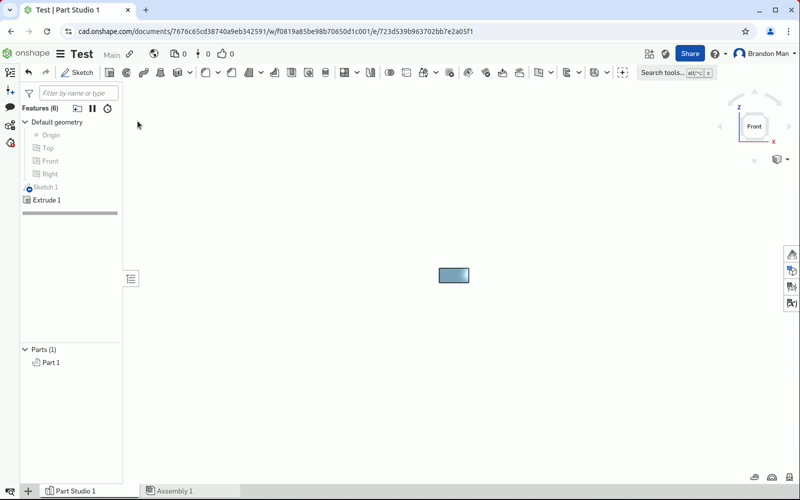
mouse_move(73, 189)
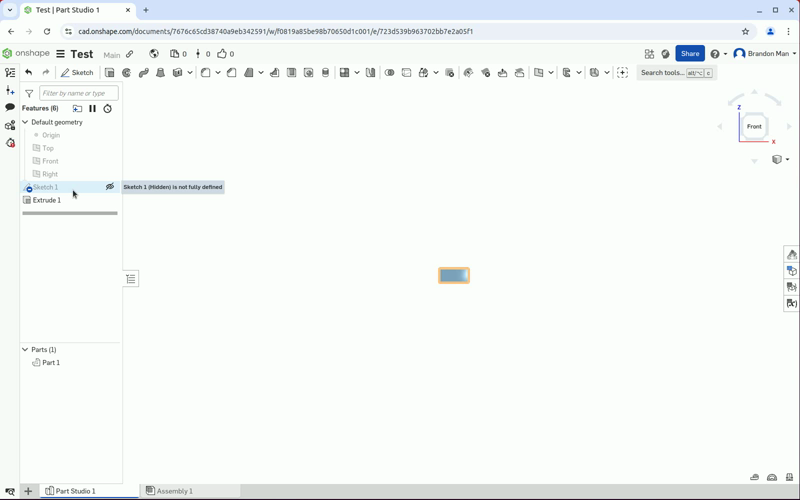
click(73, 189)
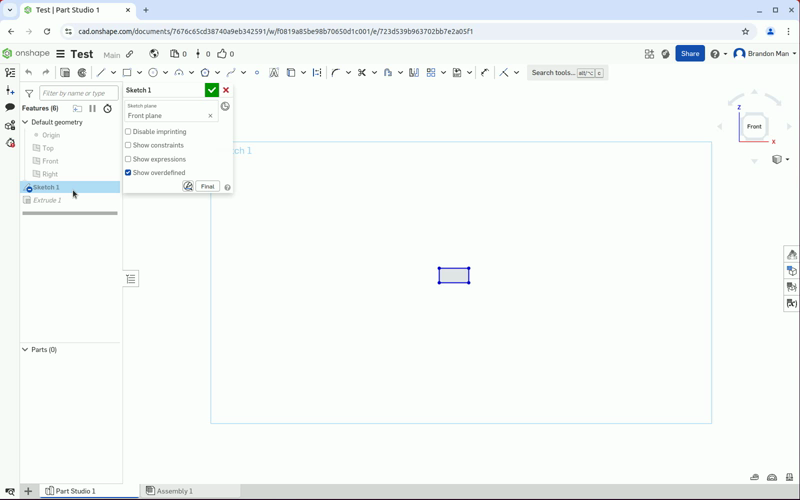
mouse_move(229, 92)
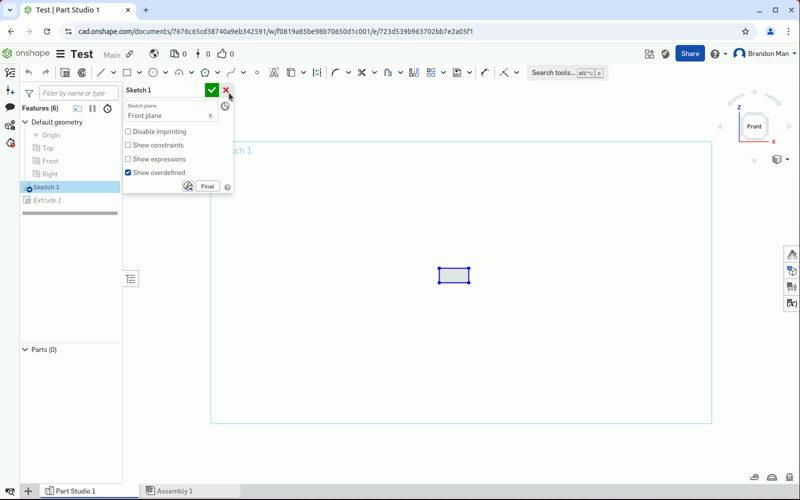
click(229, 92)
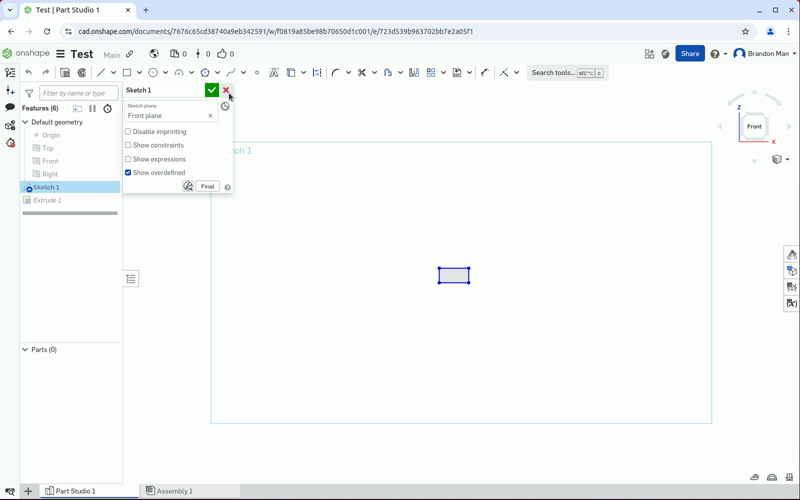
key(shift+s)
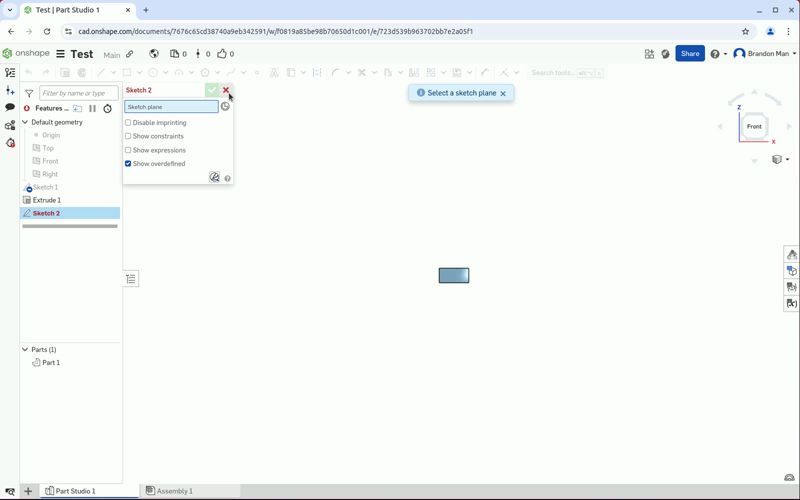
mouse_move(73, 163)
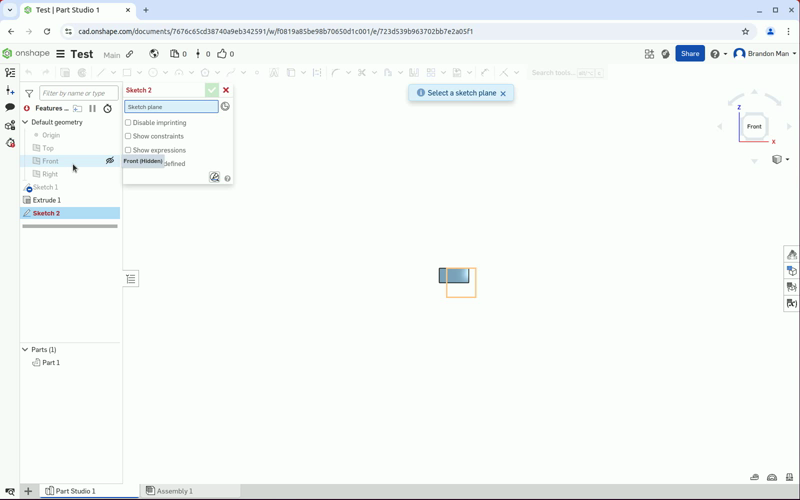
click(73, 163)
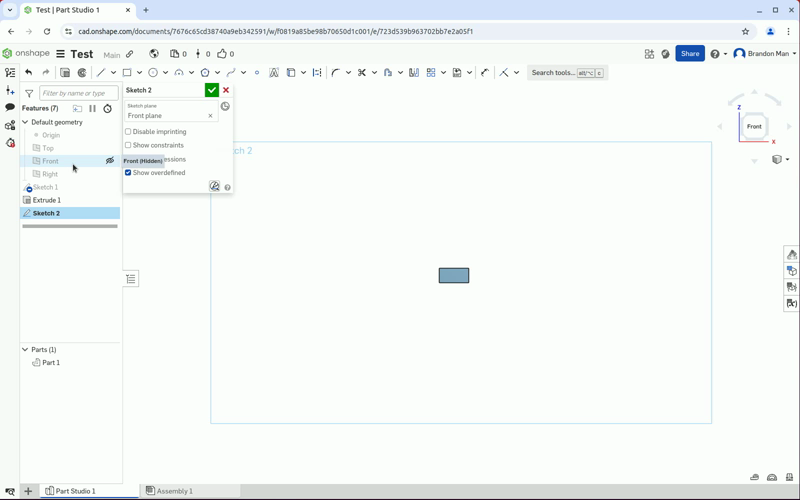
mouse_move(73, 352)
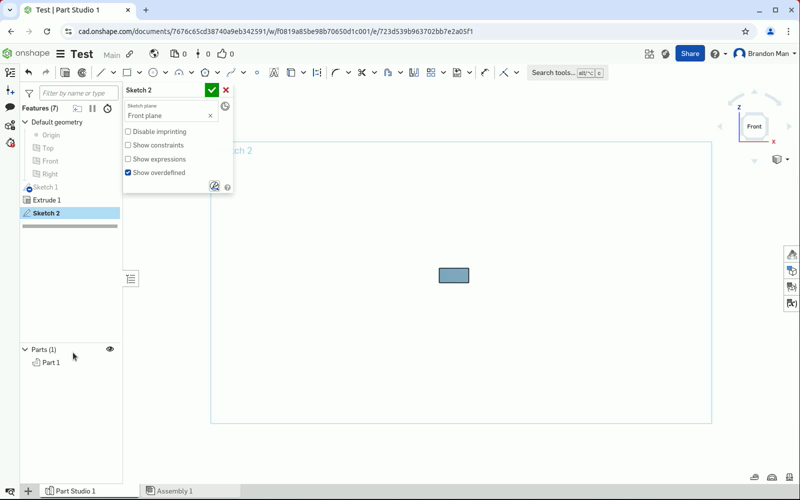
key(y)
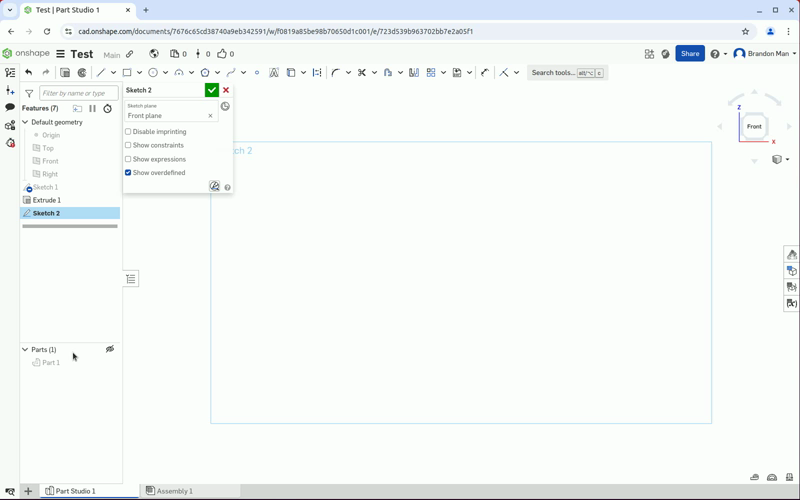
key(l)
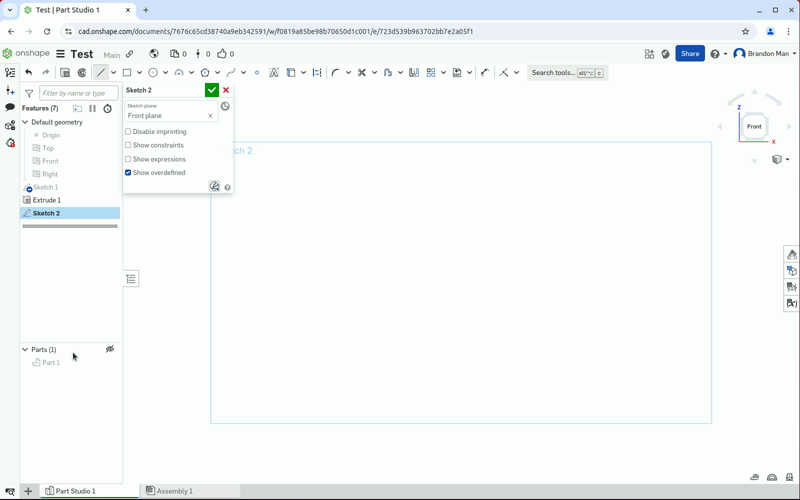
key_down(shift)
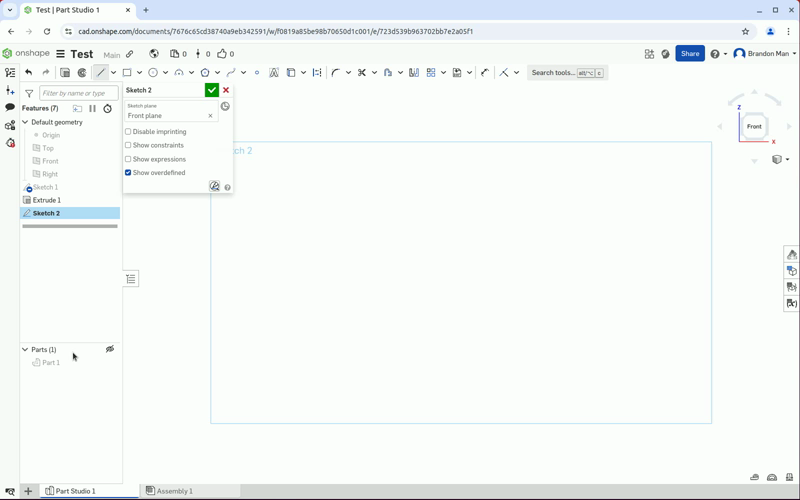
mouse_move(467, 297)
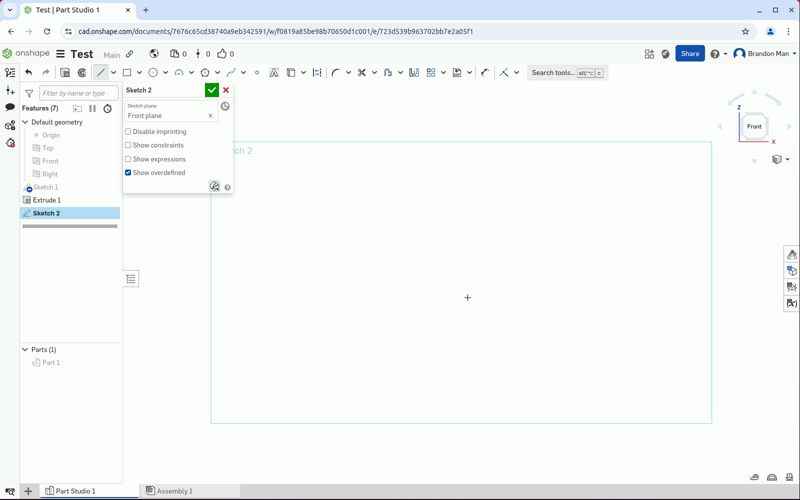
click(467, 297)
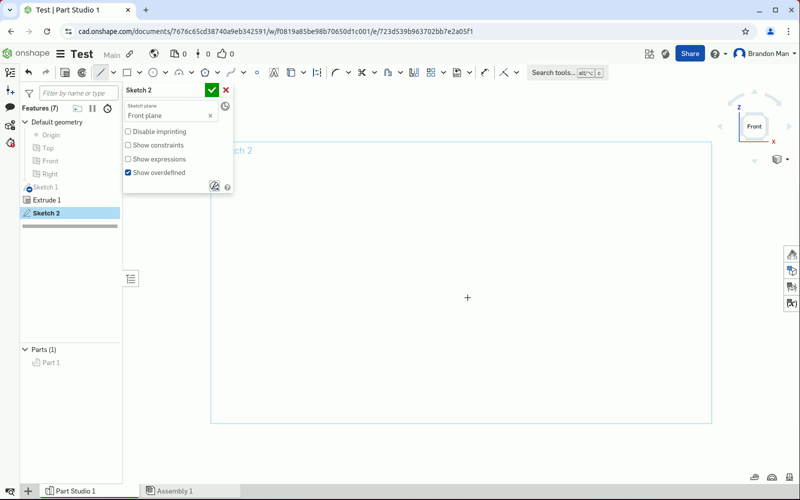
key_up(shift)
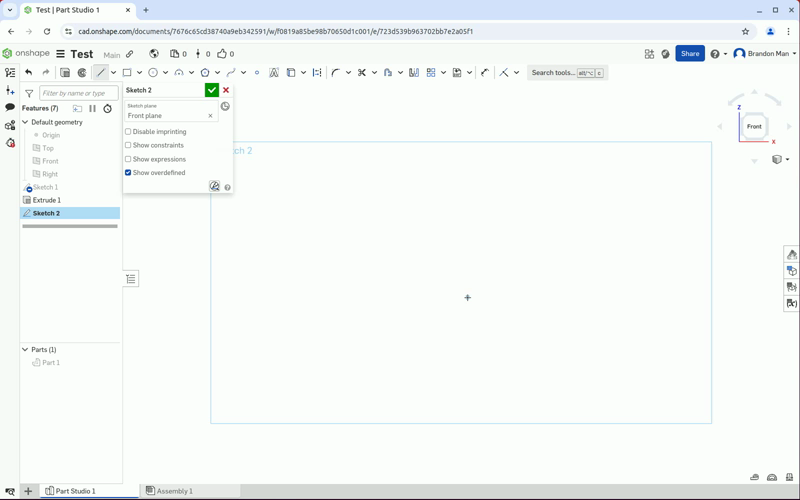
key_down(shift)
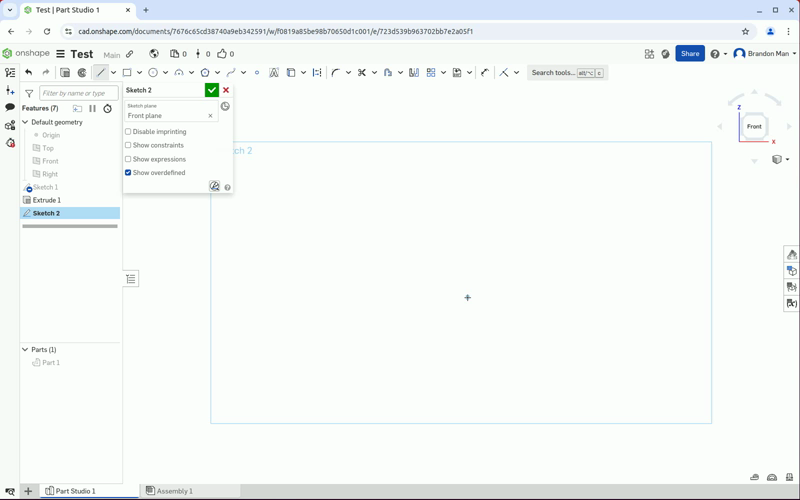
mouse_move(497, 297)
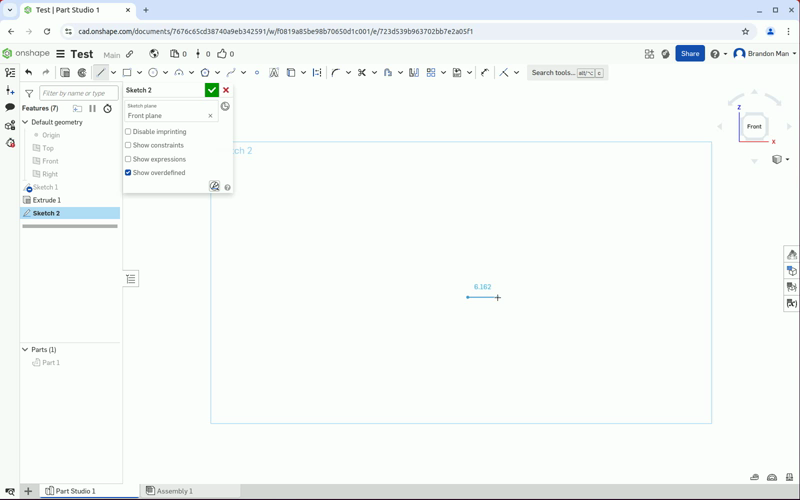
mouse_move(472, 297)
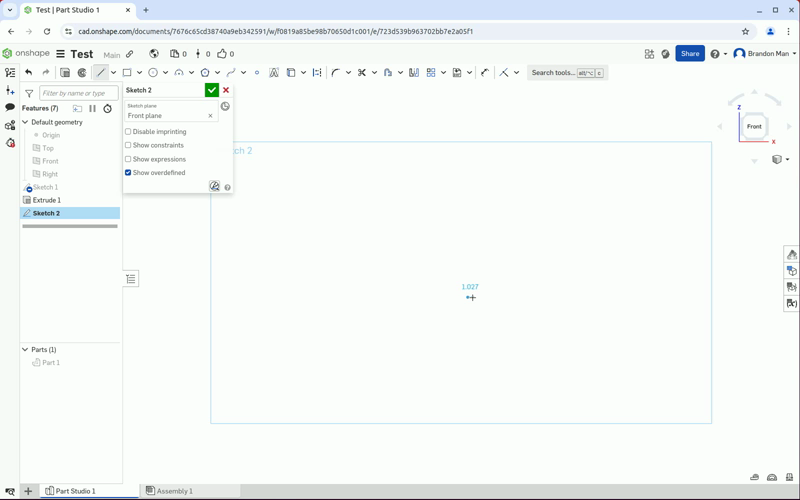
scroll(6)
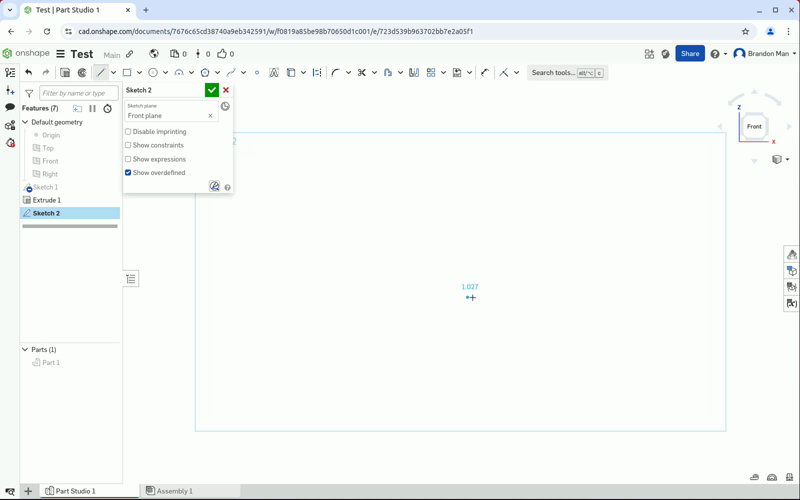
scroll(6)
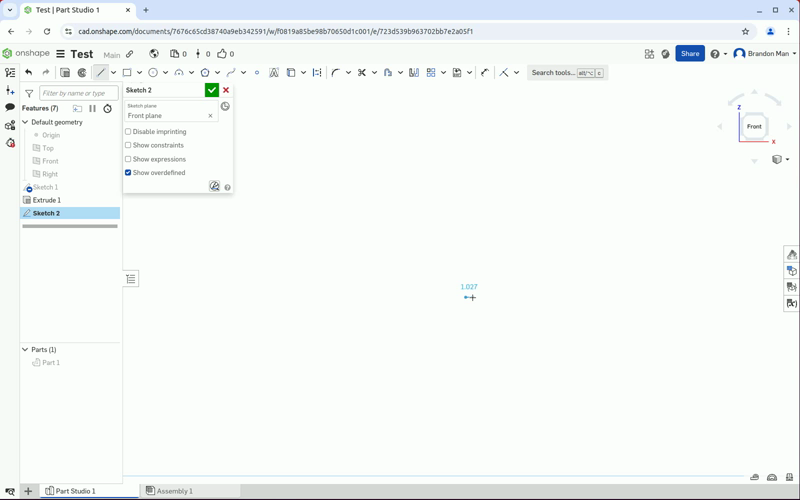
scroll(6)
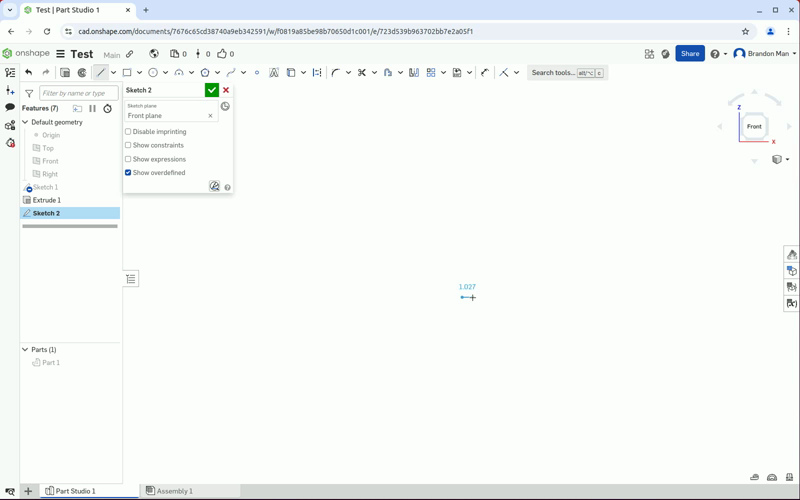
scroll(6)
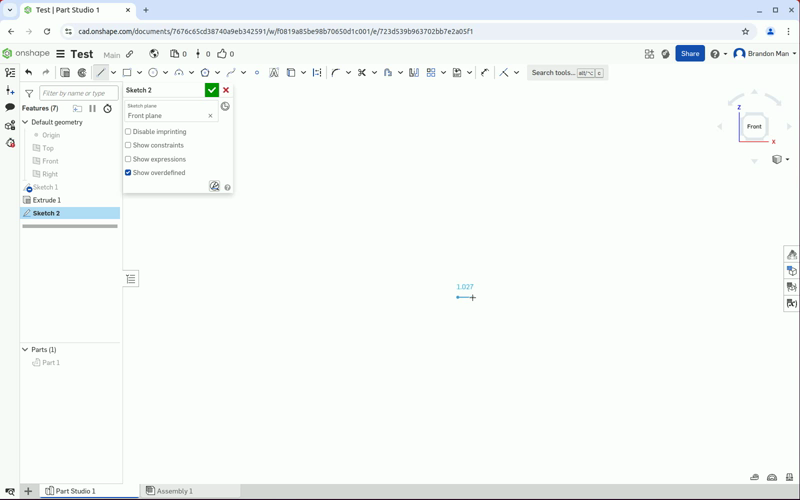
scroll(6)
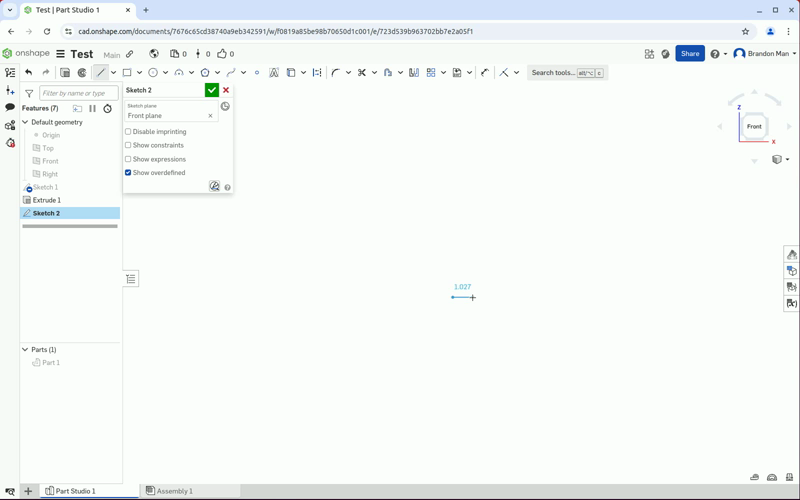
scroll(6)
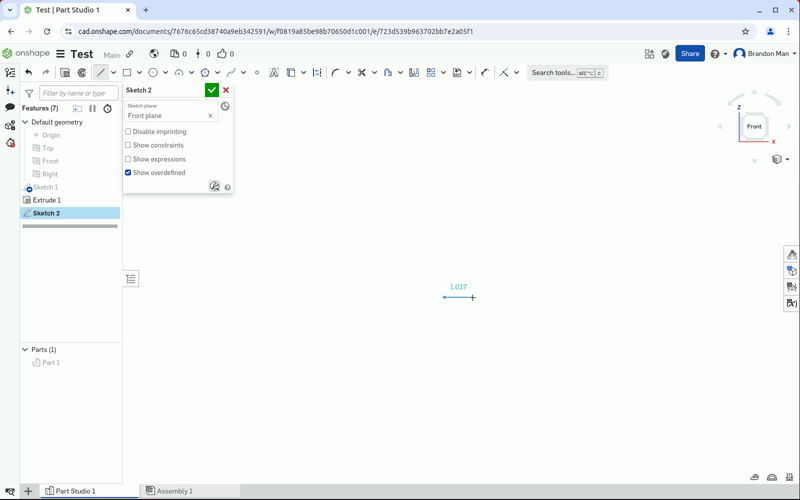
scroll(6)
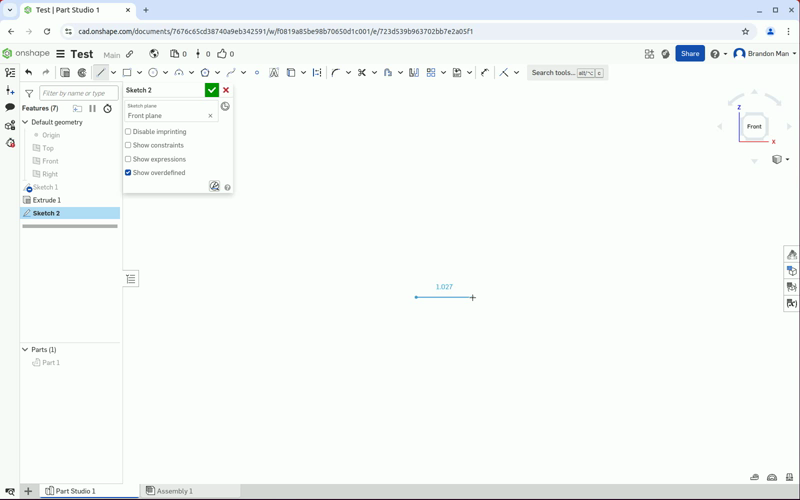
click(472, 297)
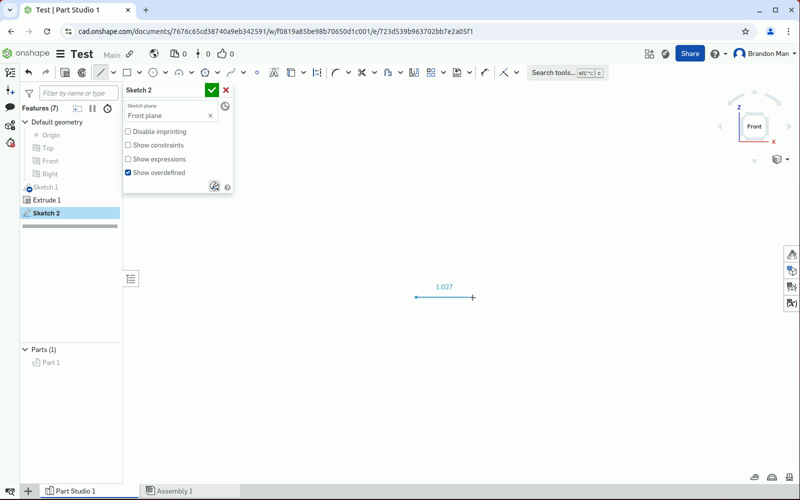
scroll(-6)
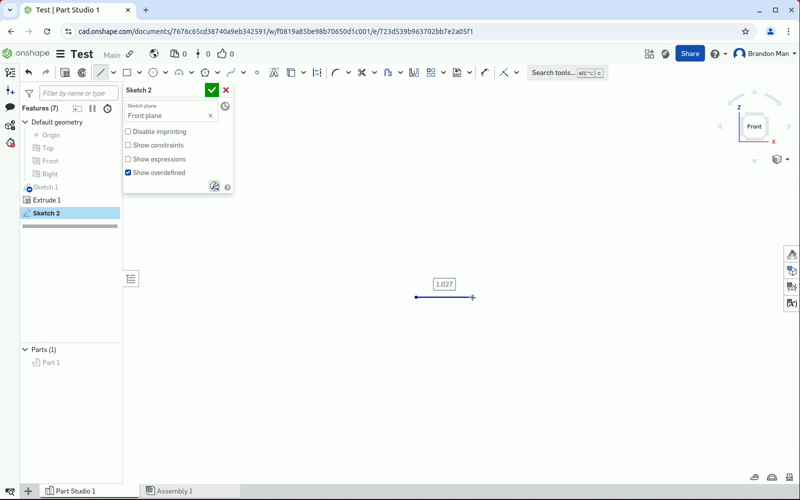
scroll(-6)
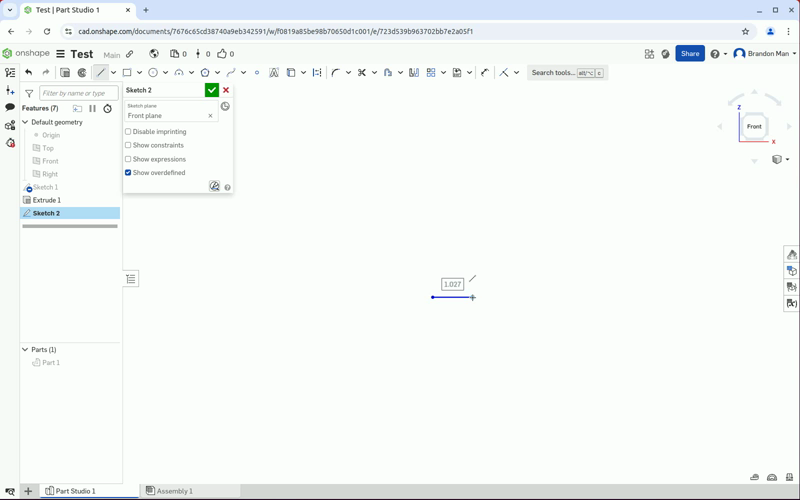
scroll(-6)
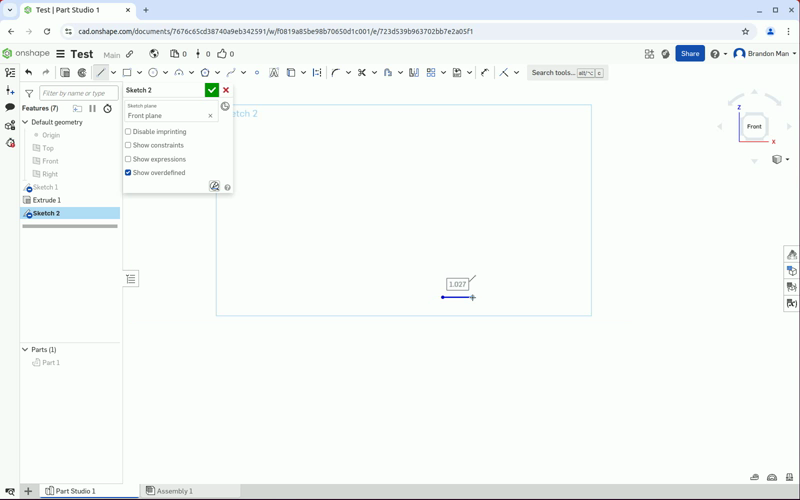
scroll(-6)
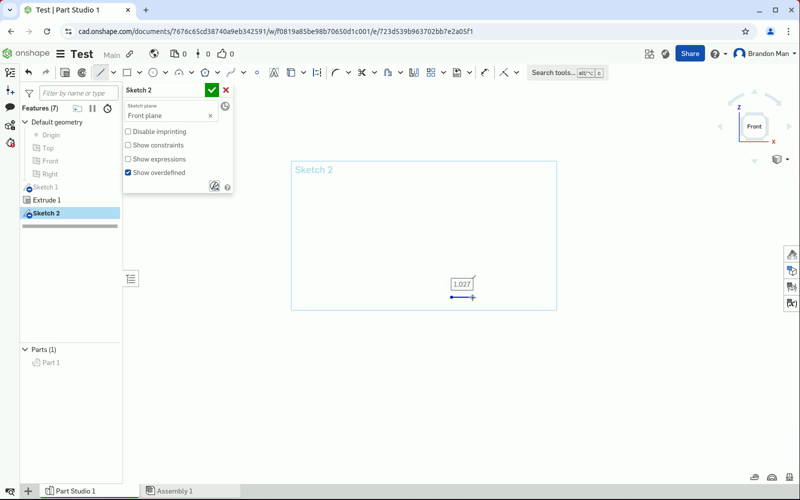
scroll(-6)
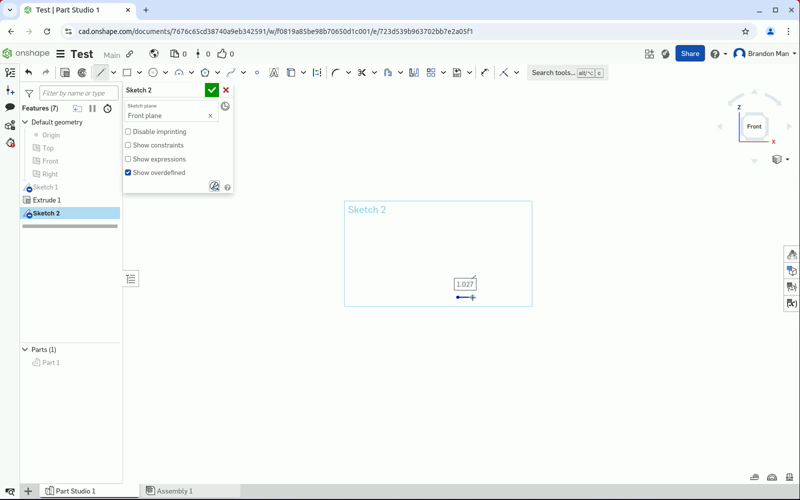
scroll(-6)
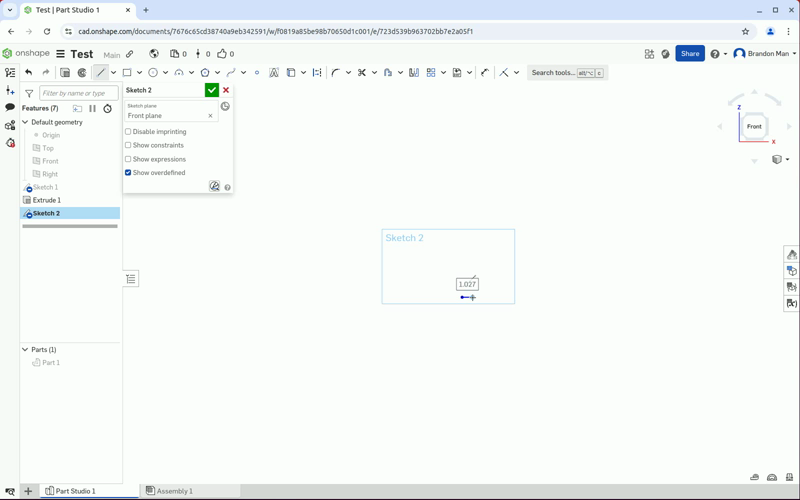
scroll(-6)
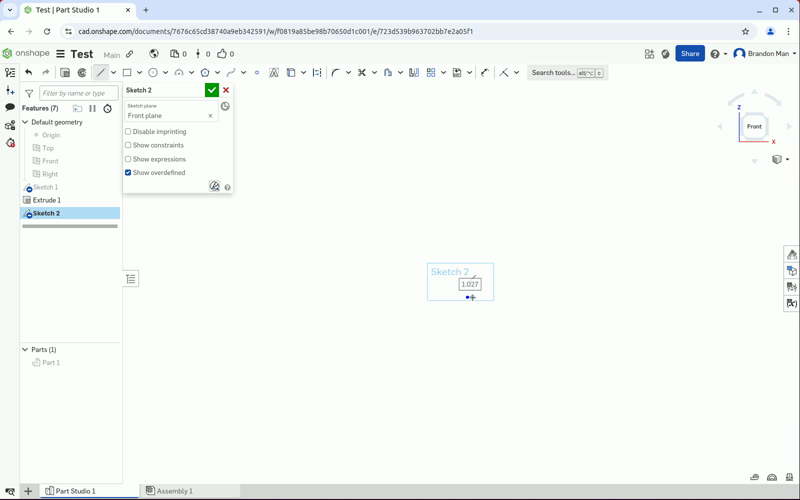
key_up(shift)
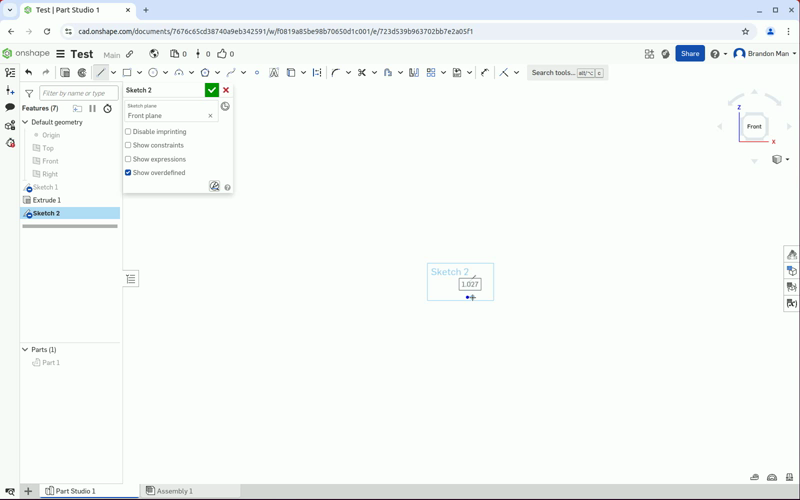
key(esc)
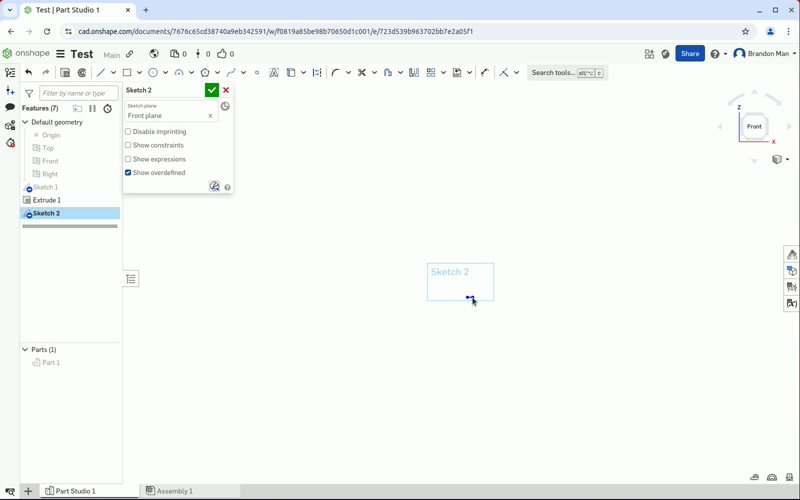
key(a)
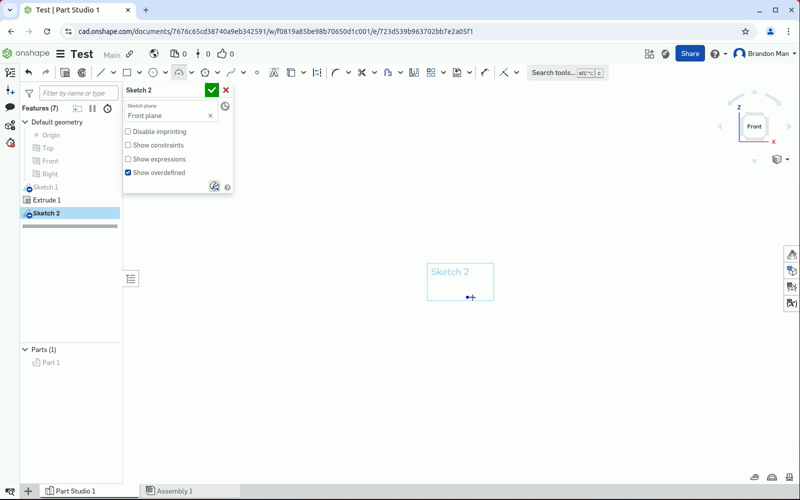
mouse_move(472, 297)
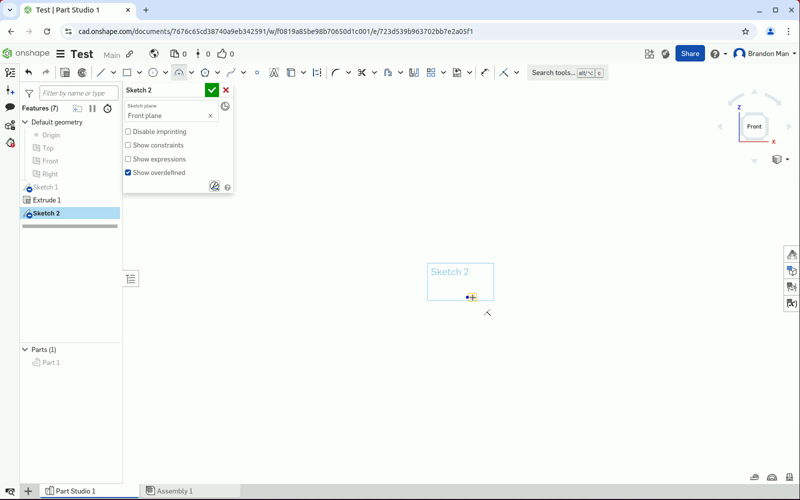
click(472, 297)
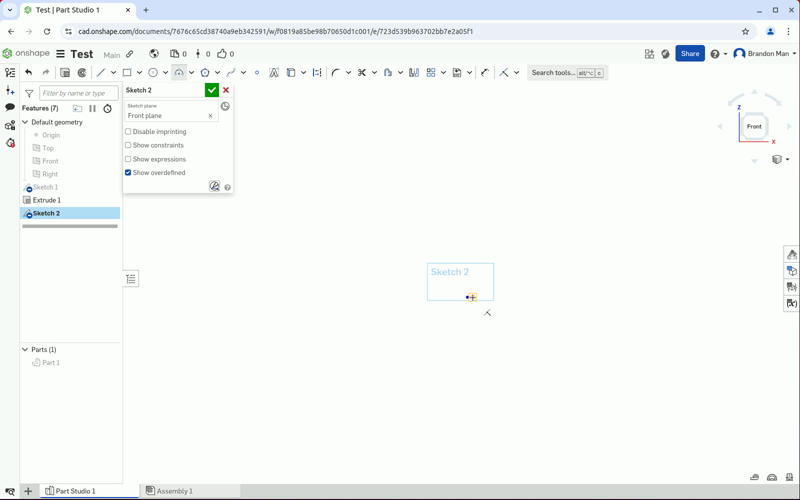
key_down(shift)
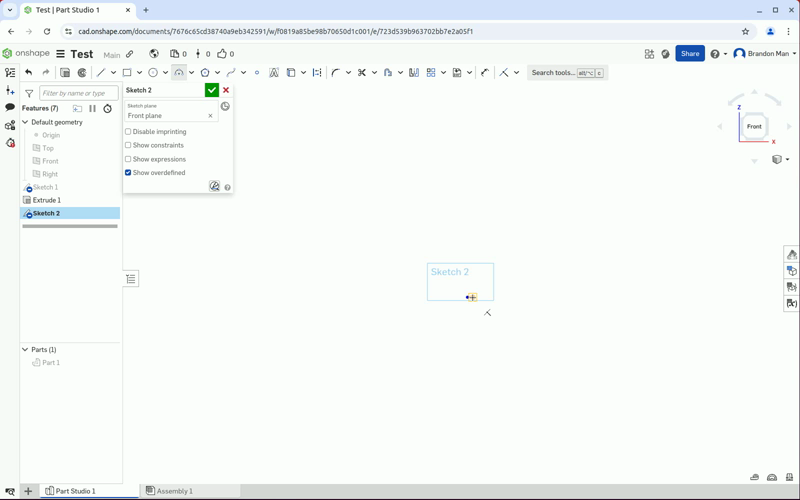
mouse_move(477, 292)
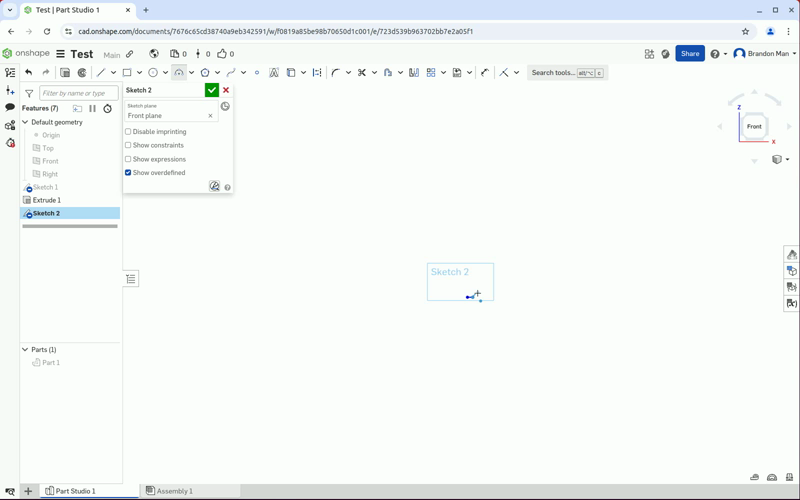
scroll(6)
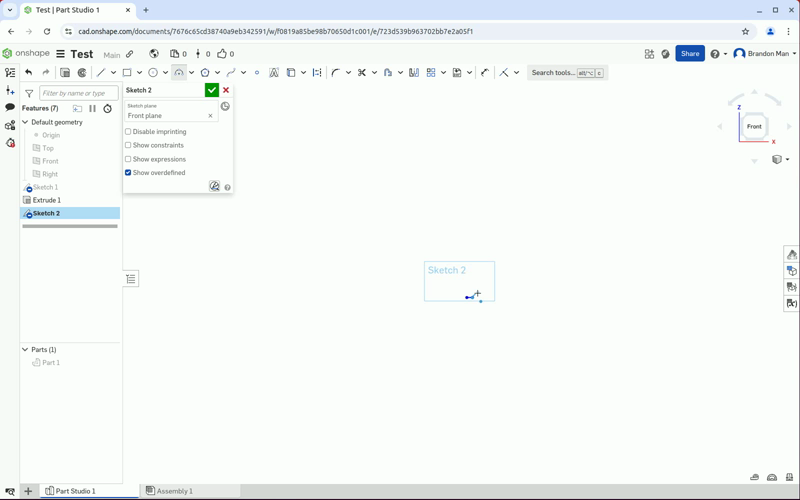
scroll(6)
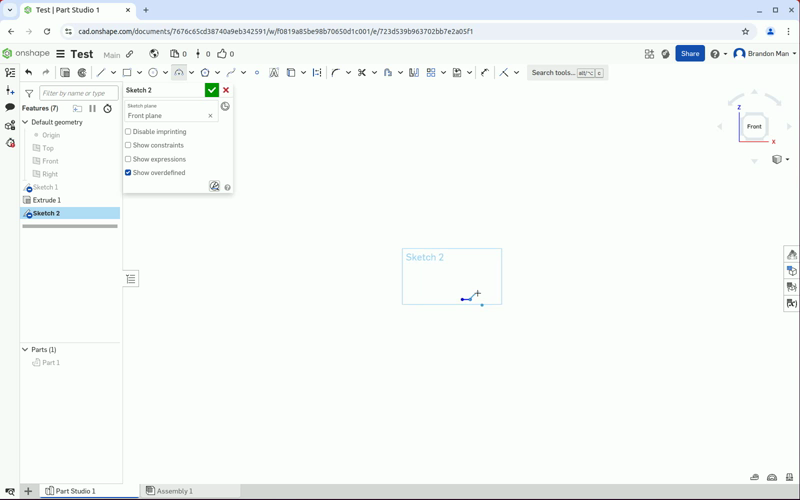
scroll(6)
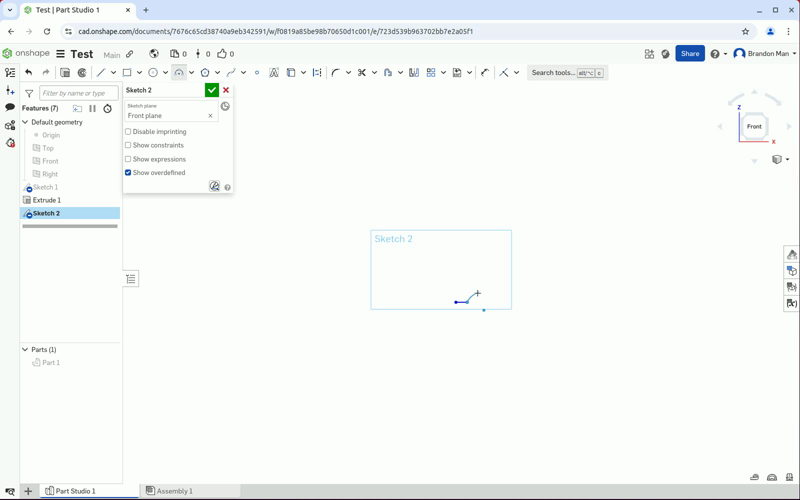
scroll(6)
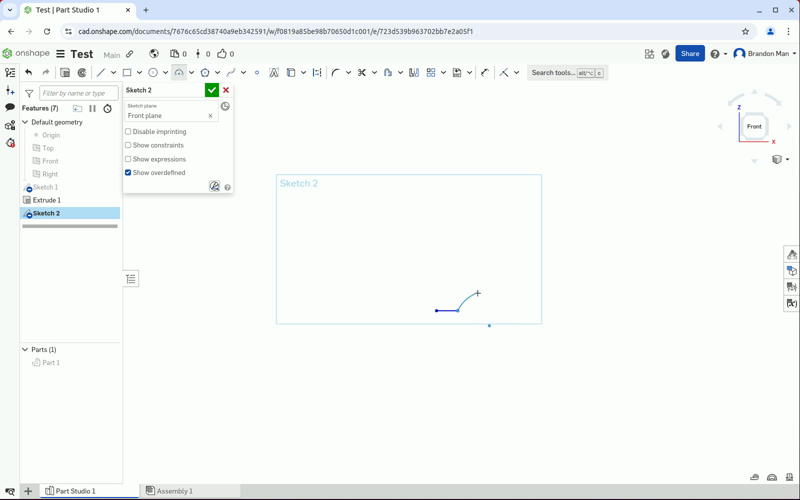
scroll(6)
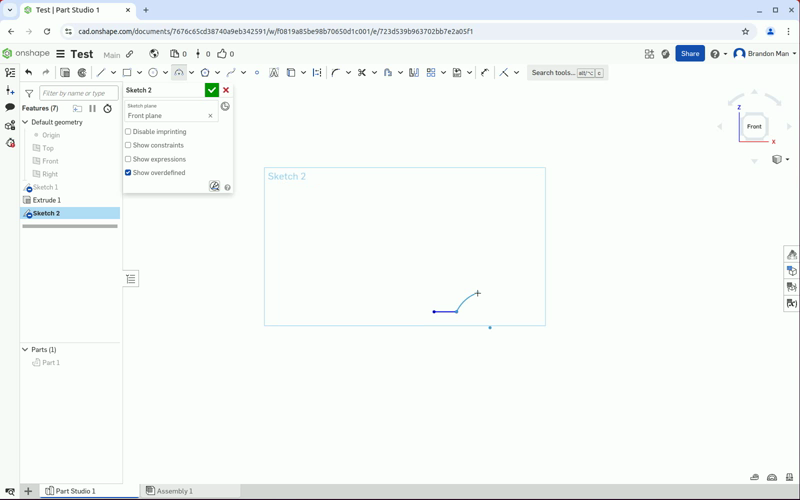
scroll(6)
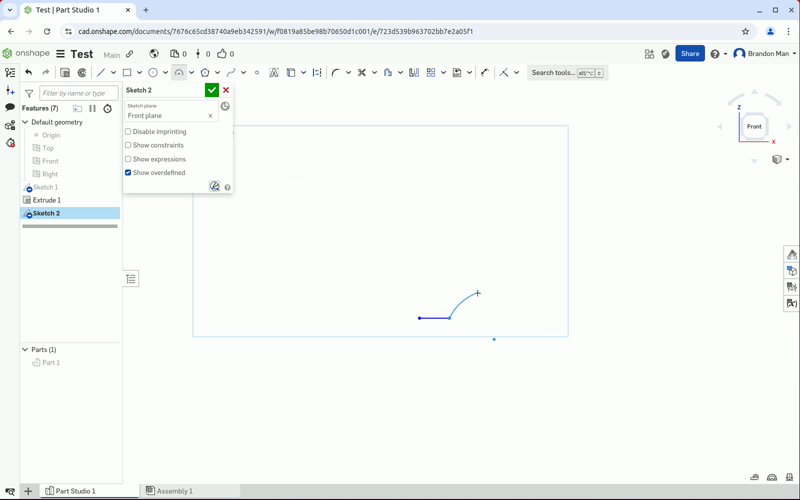
scroll(6)
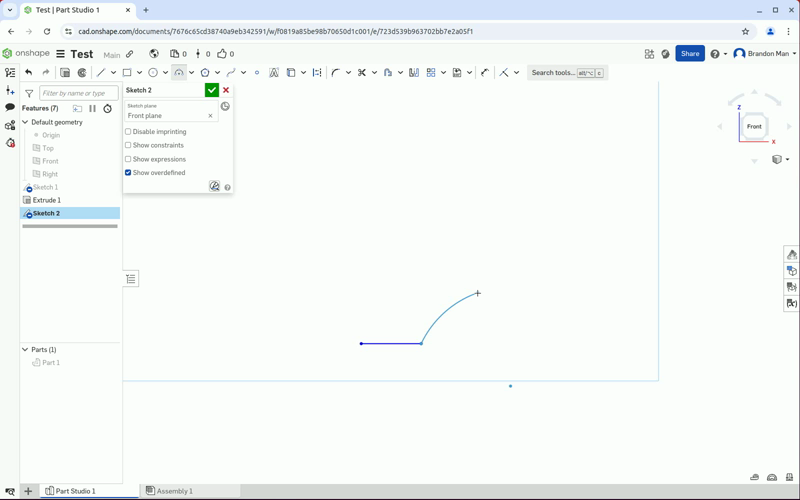
click(477, 292)
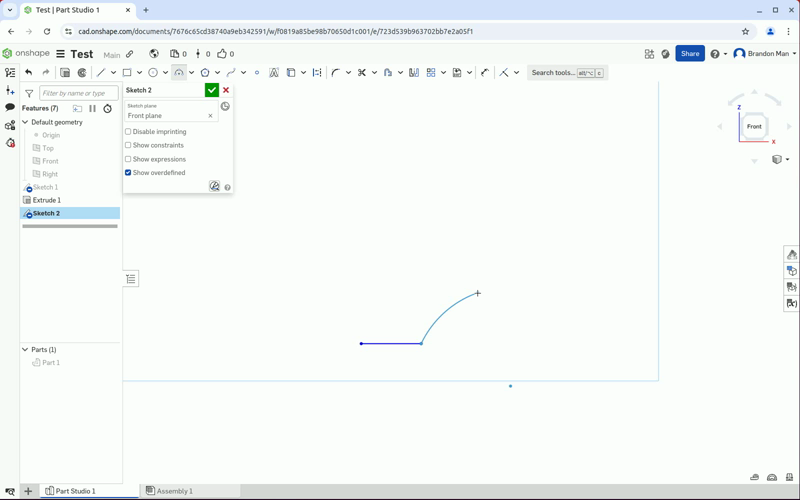
scroll(-6)
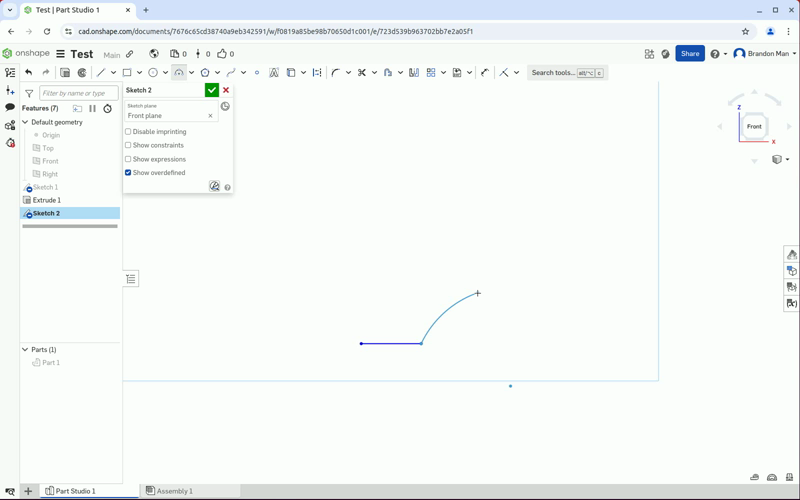
scroll(-6)
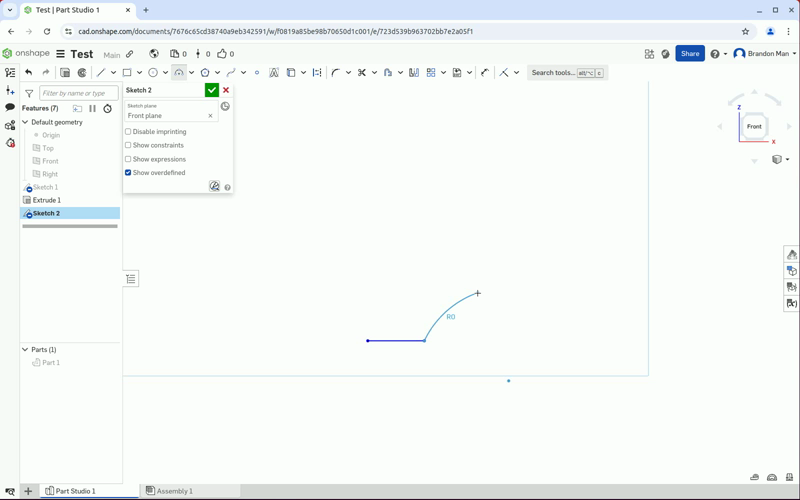
scroll(-6)
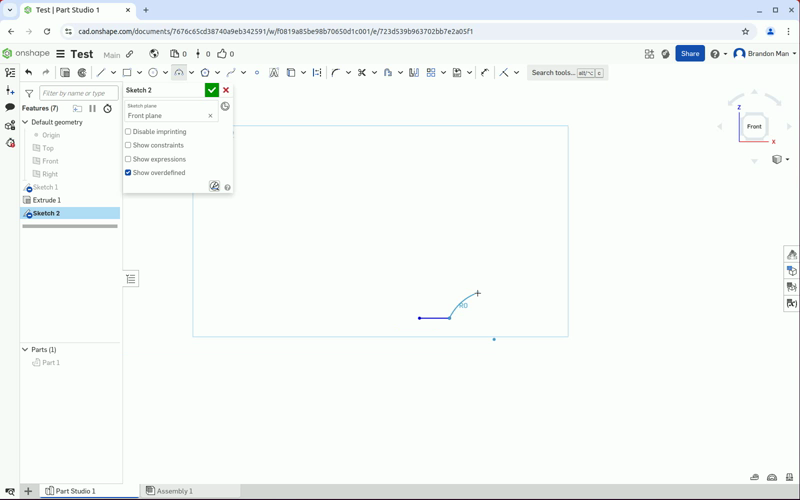
scroll(-6)
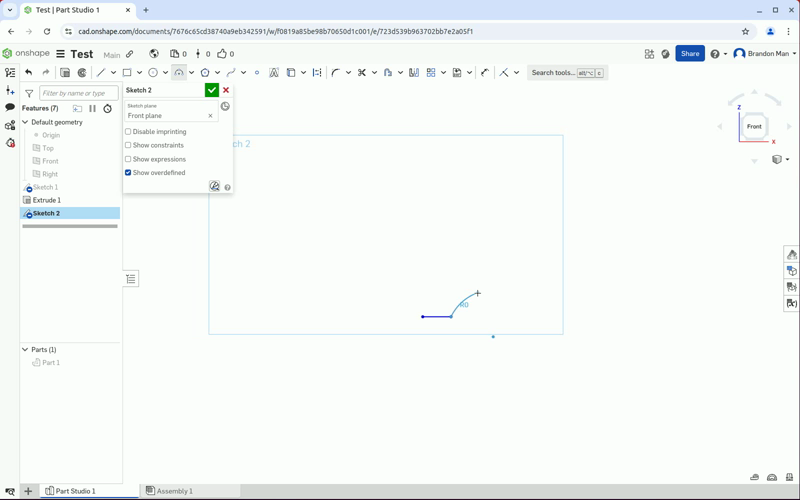
scroll(-6)
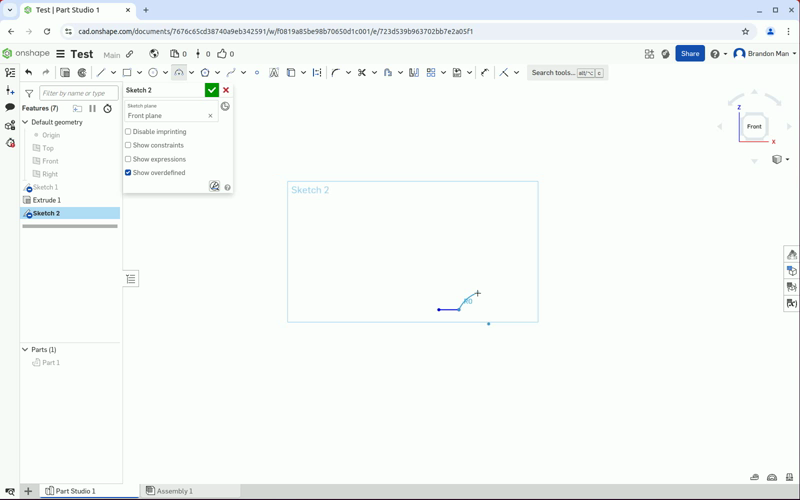
scroll(-6)
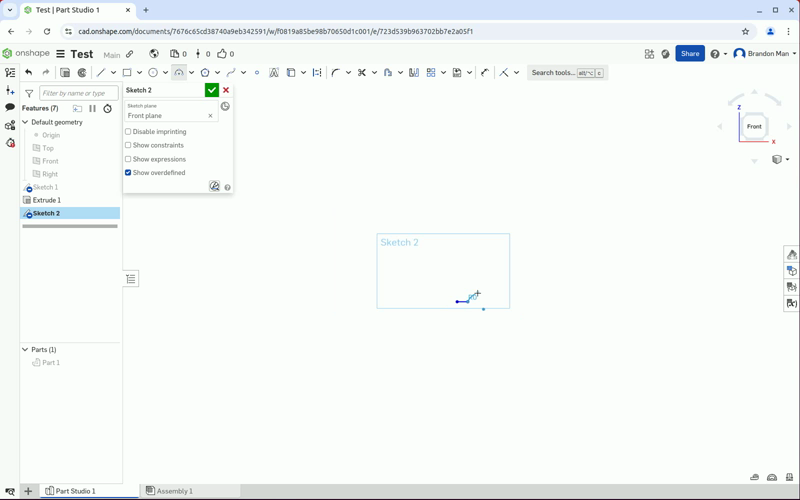
scroll(-6)
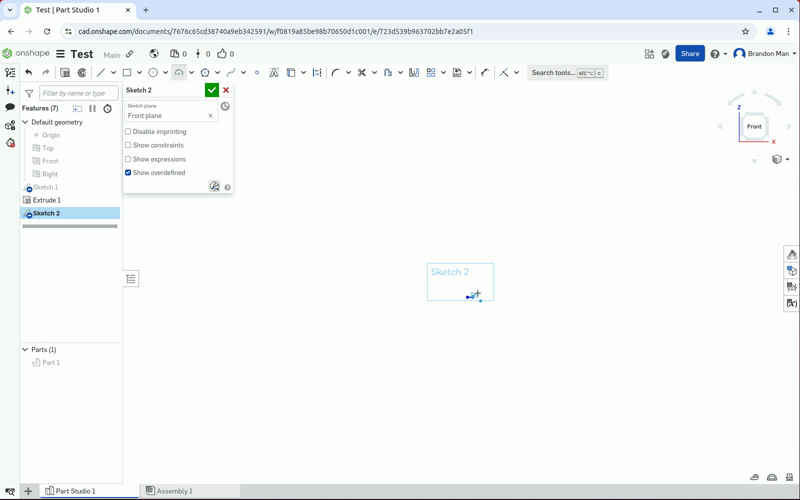
mouse_move(474, 293)
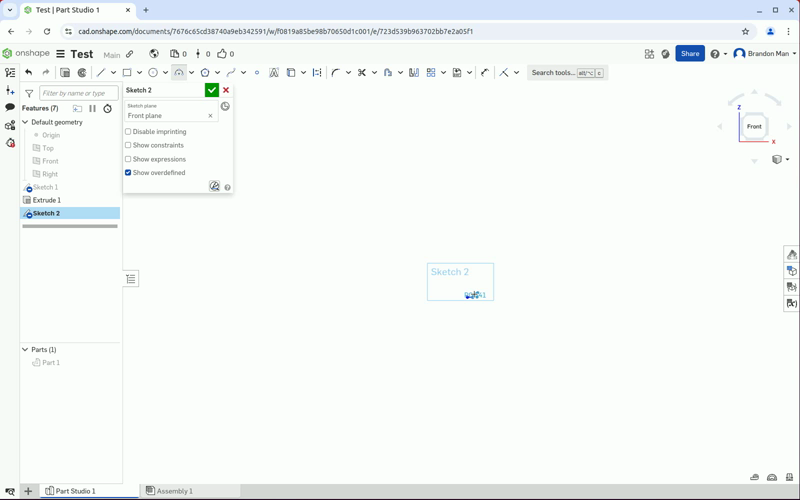
scroll(6)
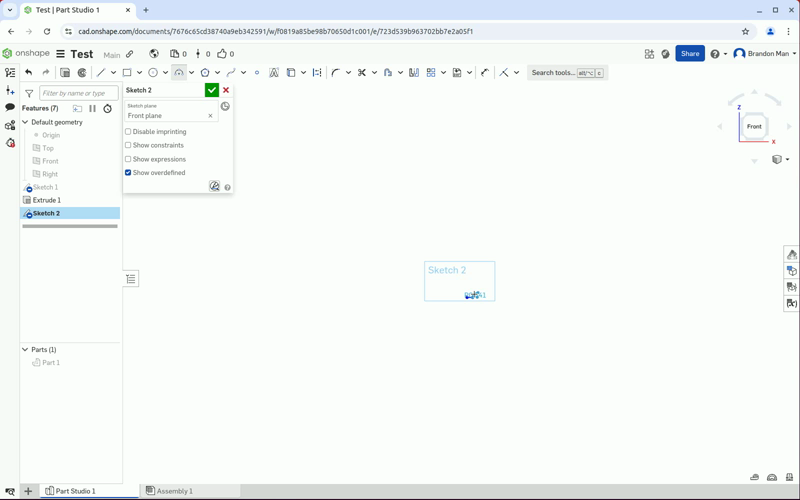
scroll(6)
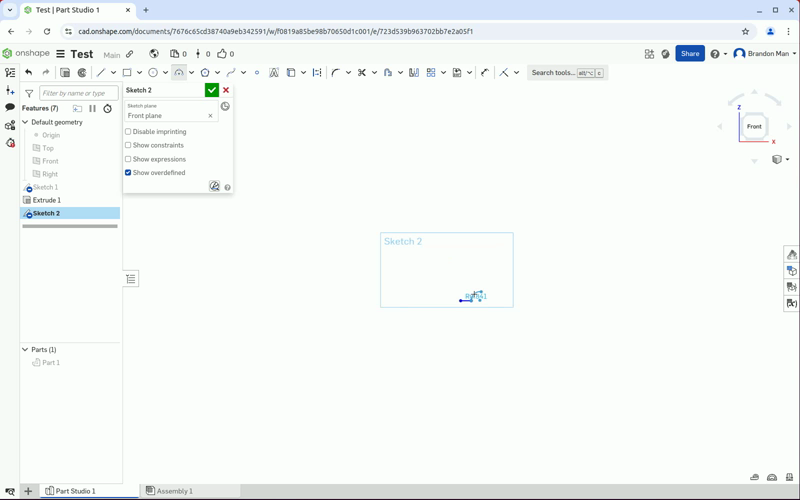
scroll(6)
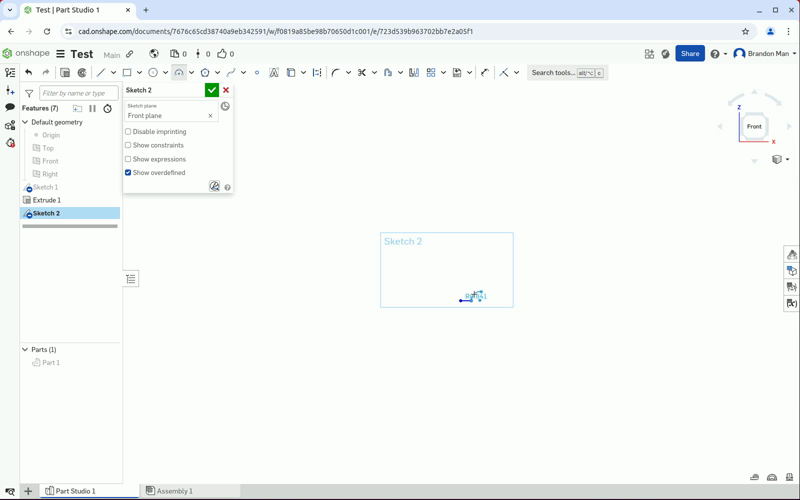
scroll(6)
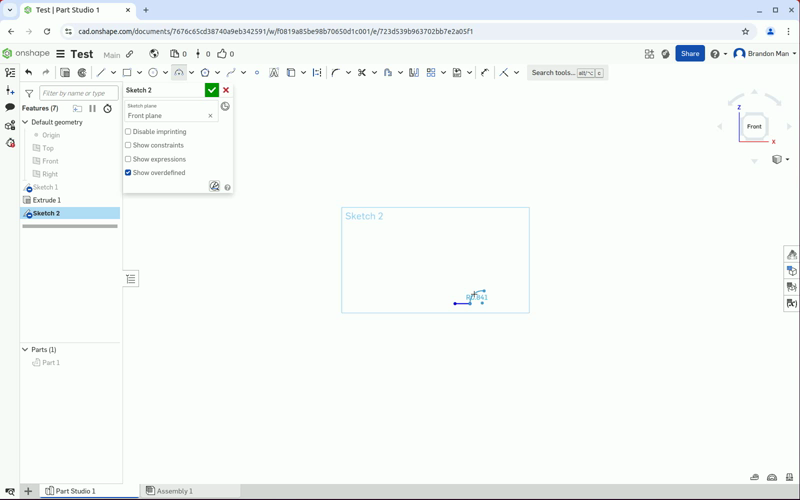
scroll(6)
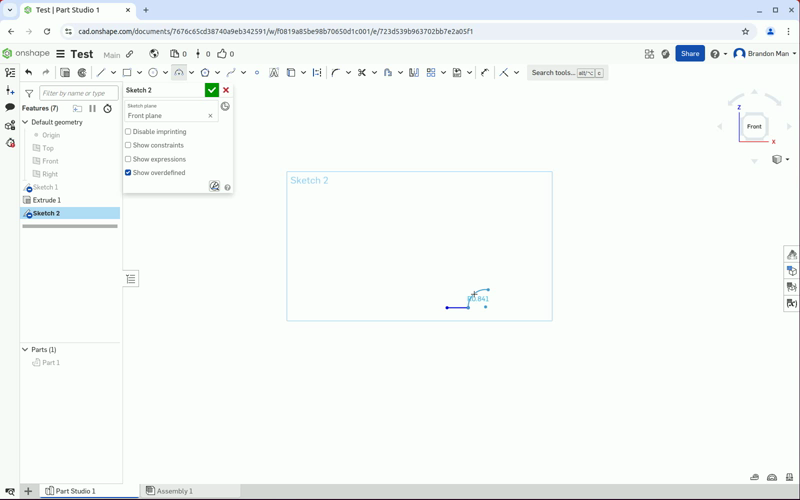
scroll(6)
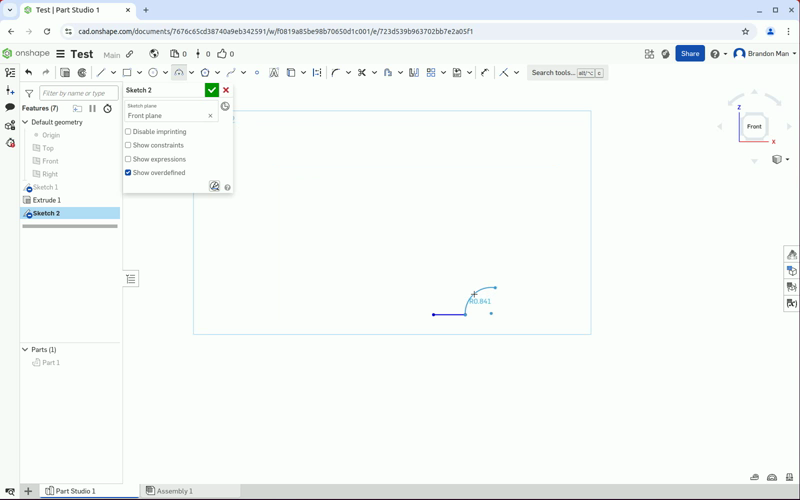
scroll(6)
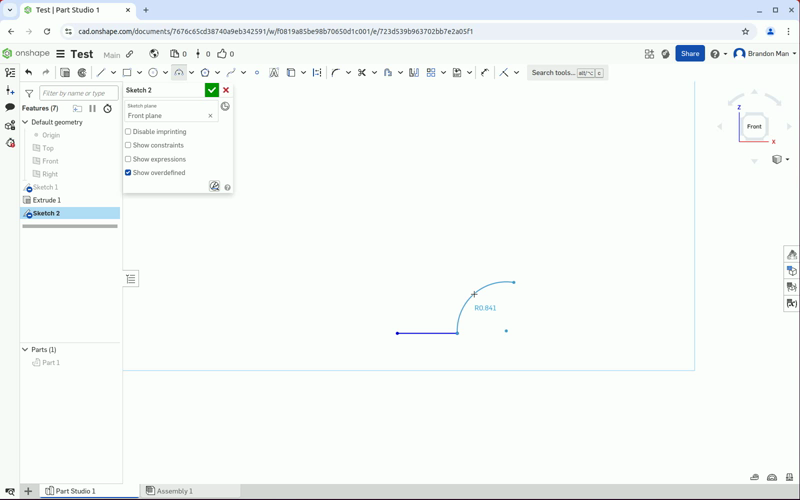
click(474, 293)
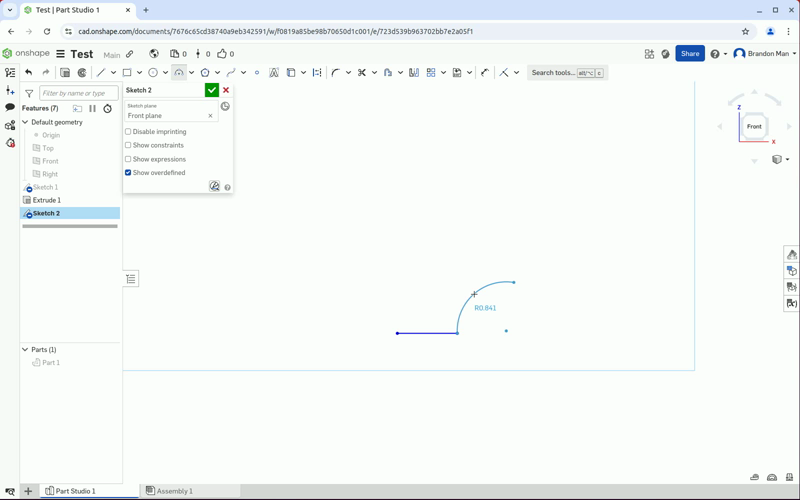
scroll(-6)
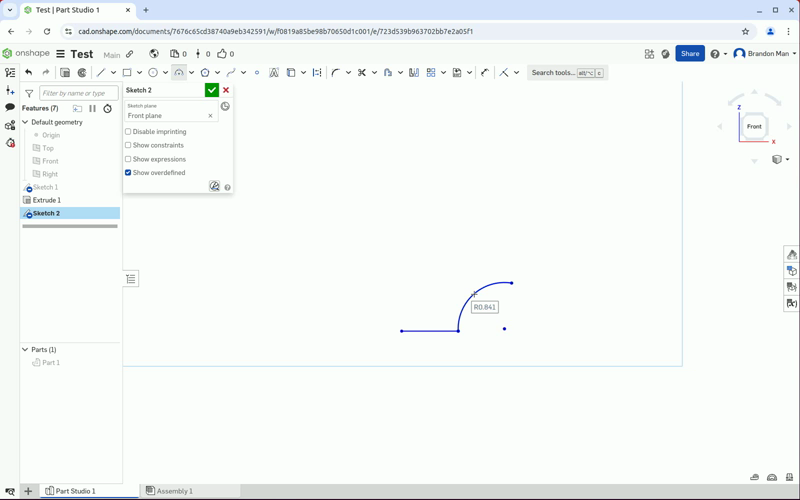
scroll(-6)
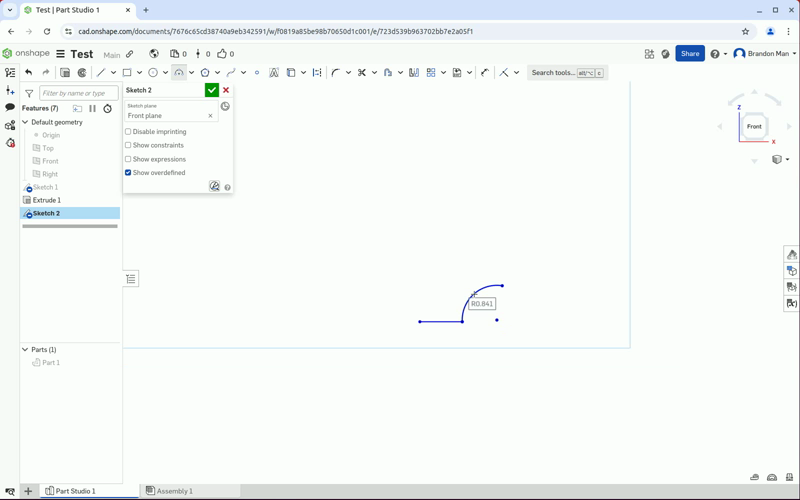
scroll(-6)
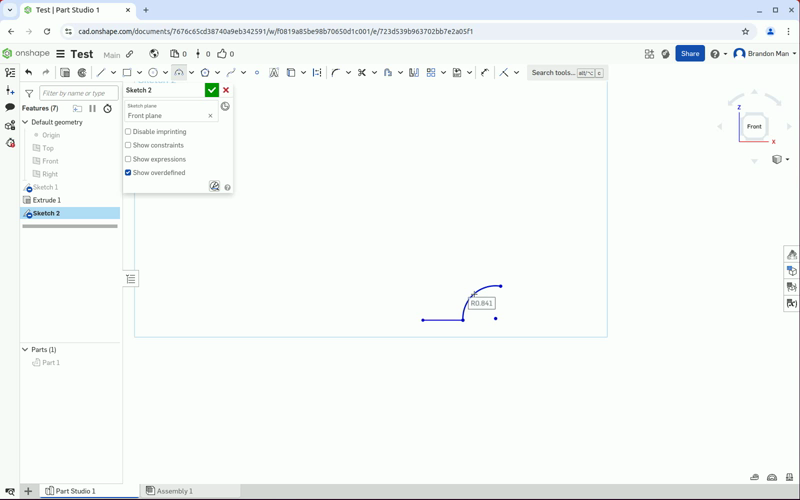
scroll(-6)
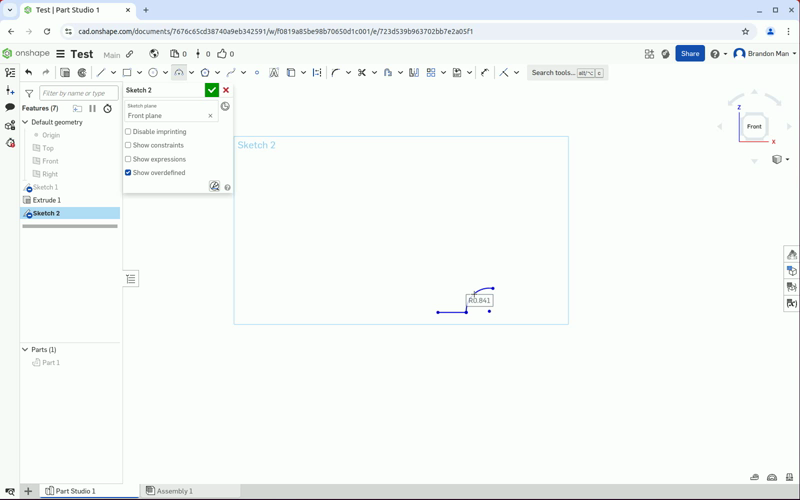
scroll(-6)
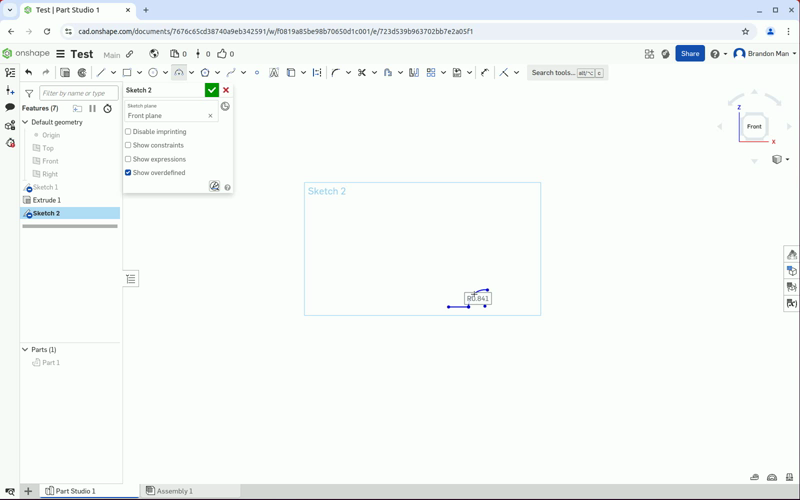
scroll(-6)
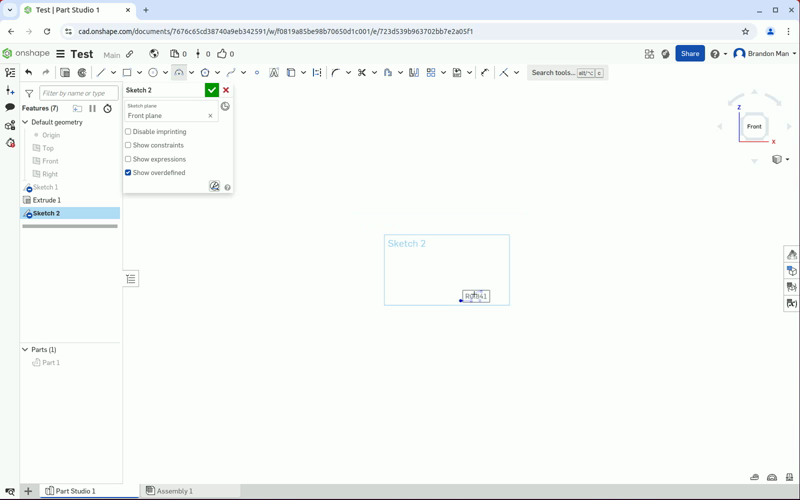
scroll(-6)
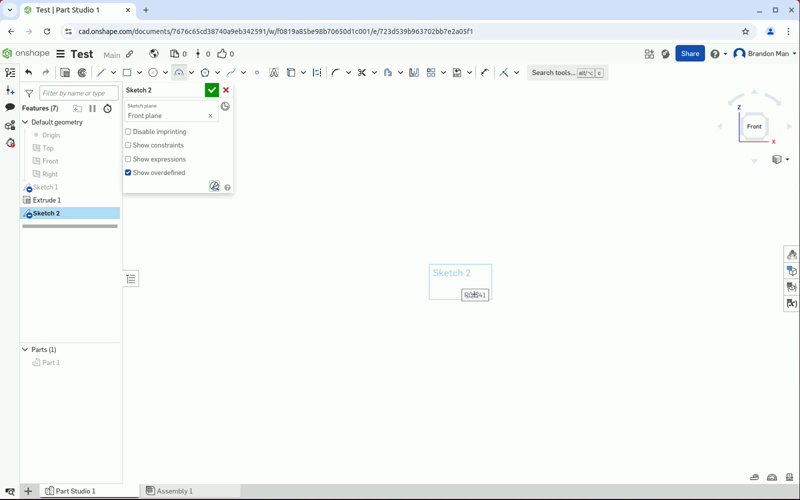
key_up(shift)
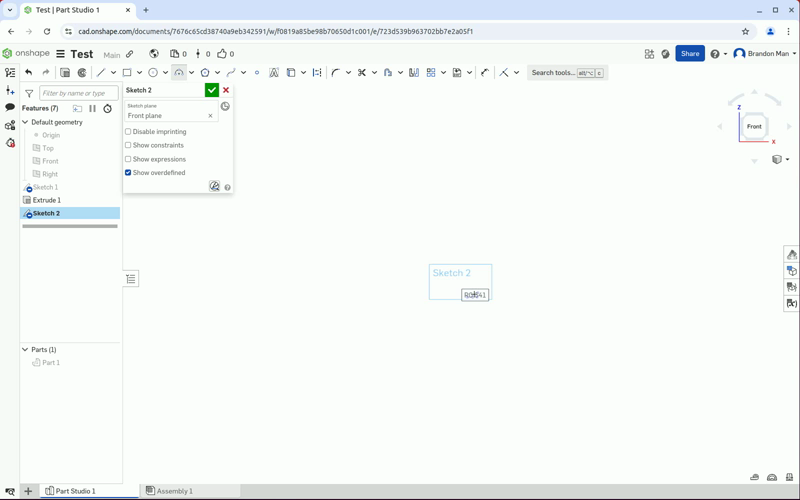
key(esc)
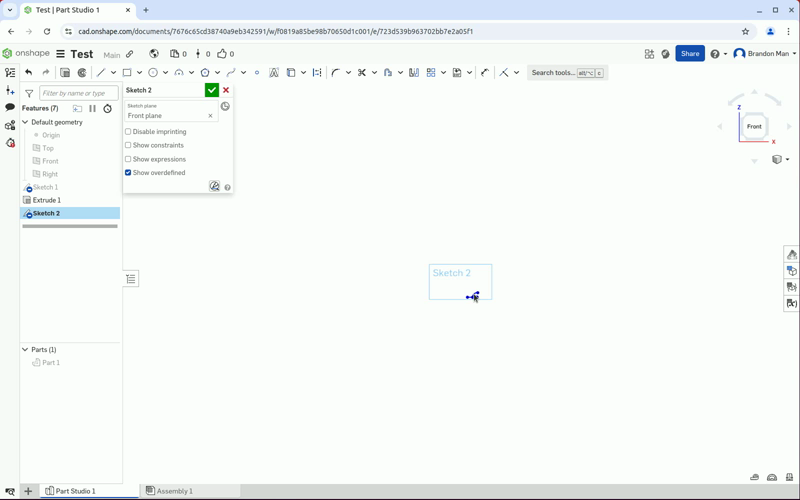
key(l)
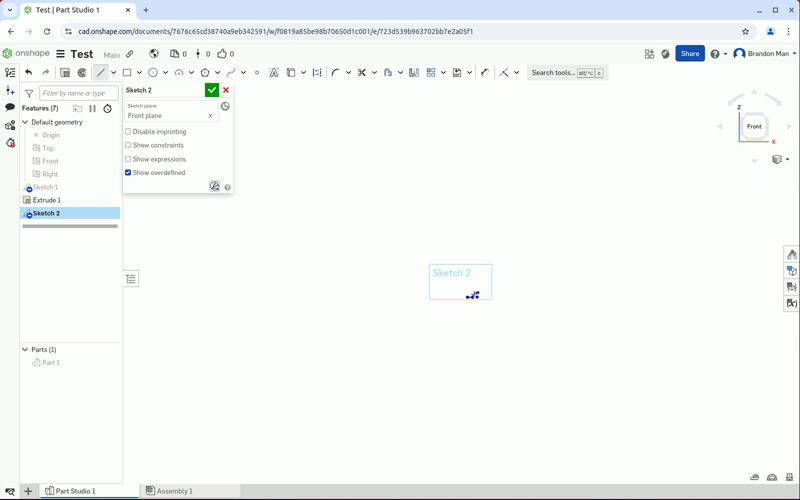
mouse_move(477, 292)
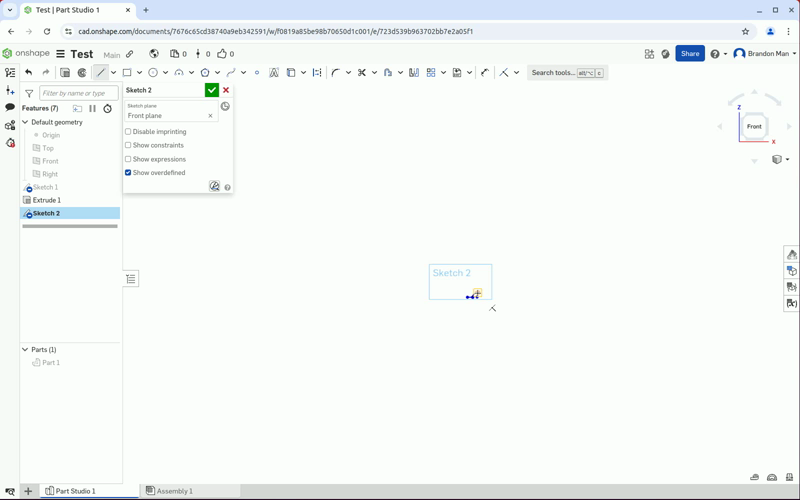
scroll(6)
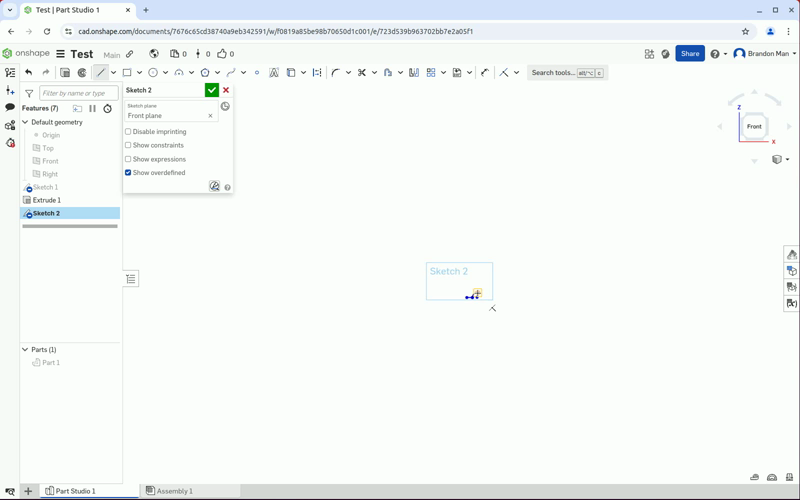
scroll(6)
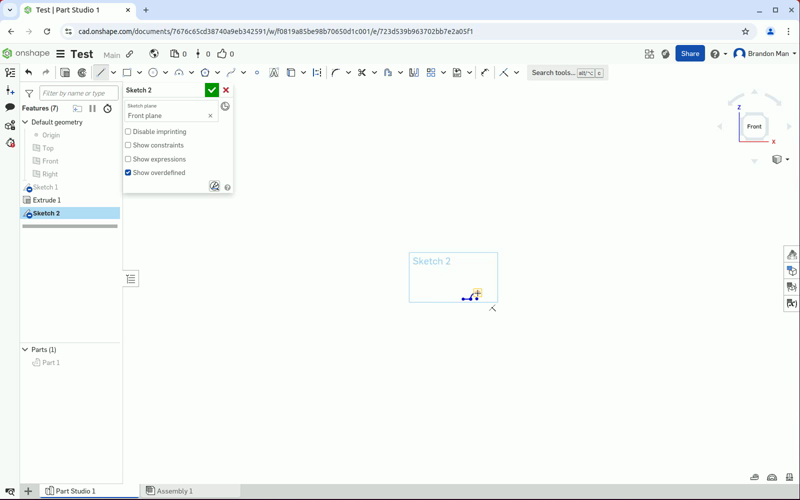
scroll(6)
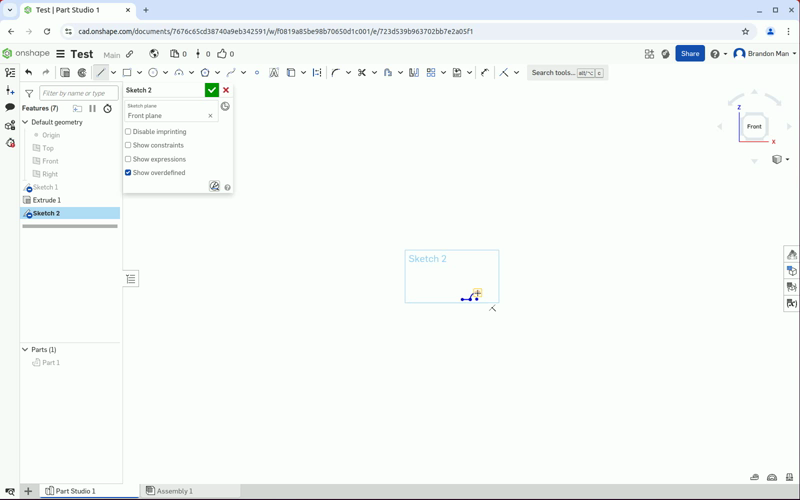
scroll(6)
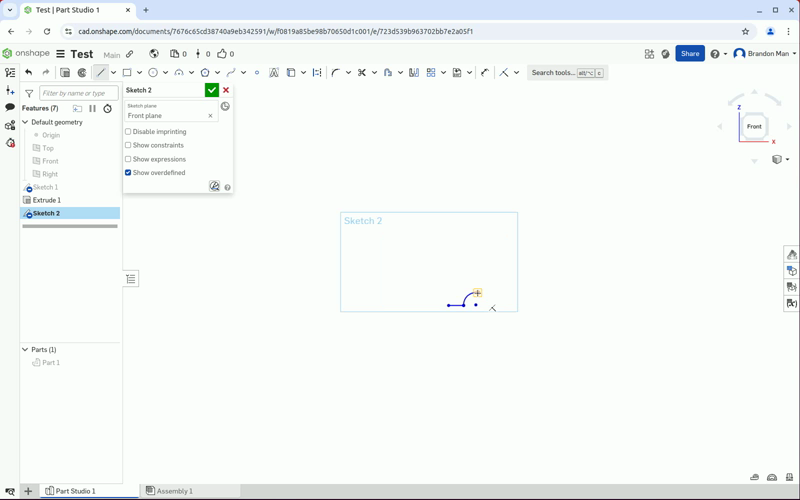
scroll(6)
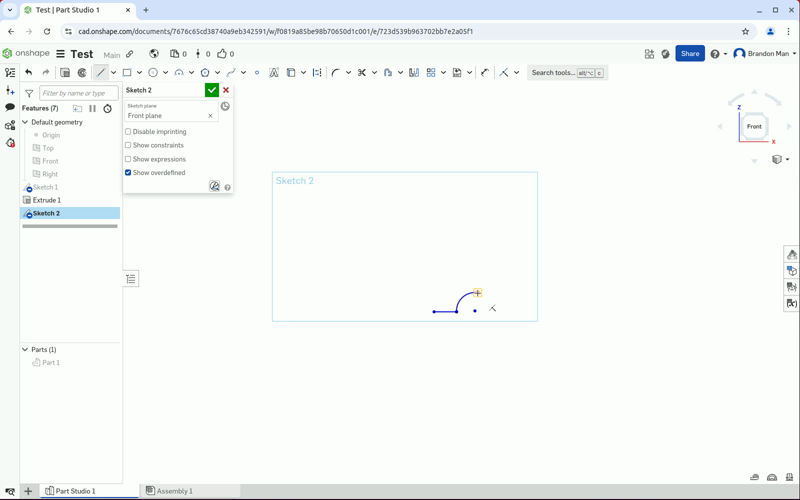
scroll(6)
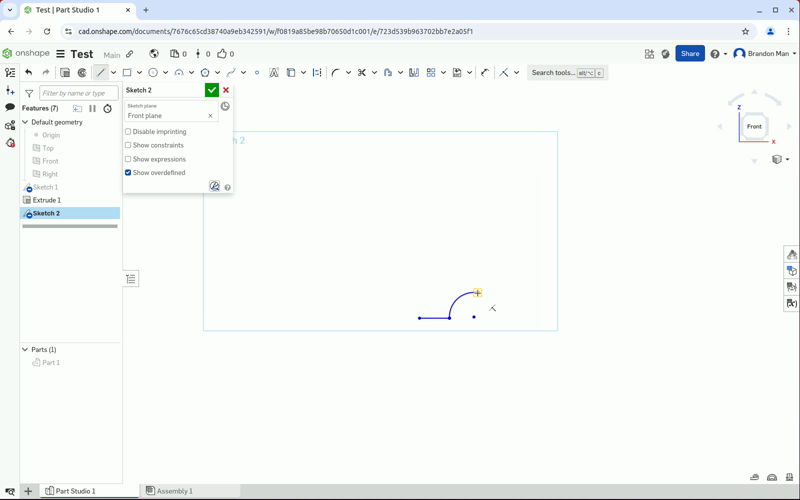
scroll(6)
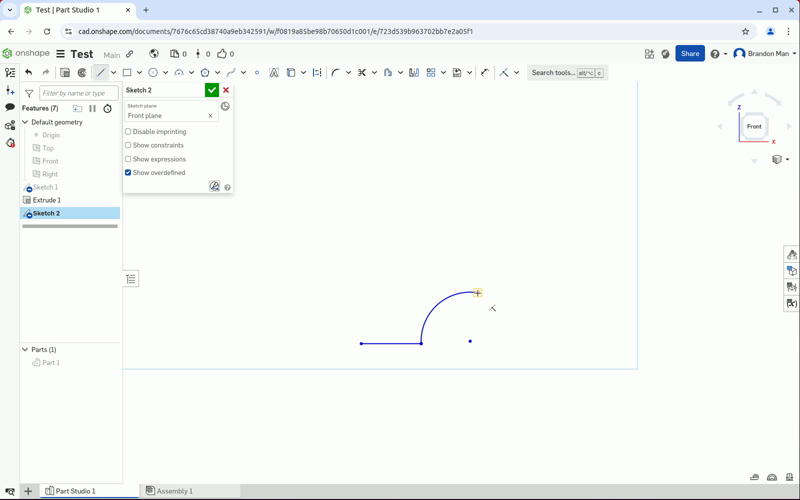
click(477, 292)
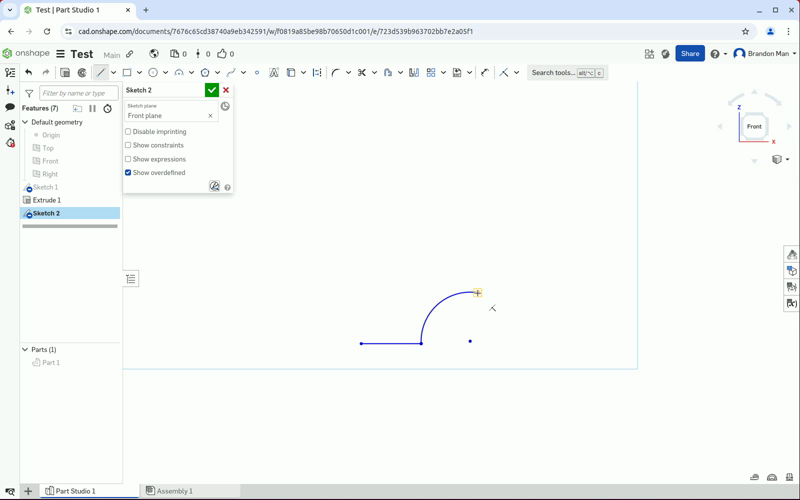
scroll(-6)
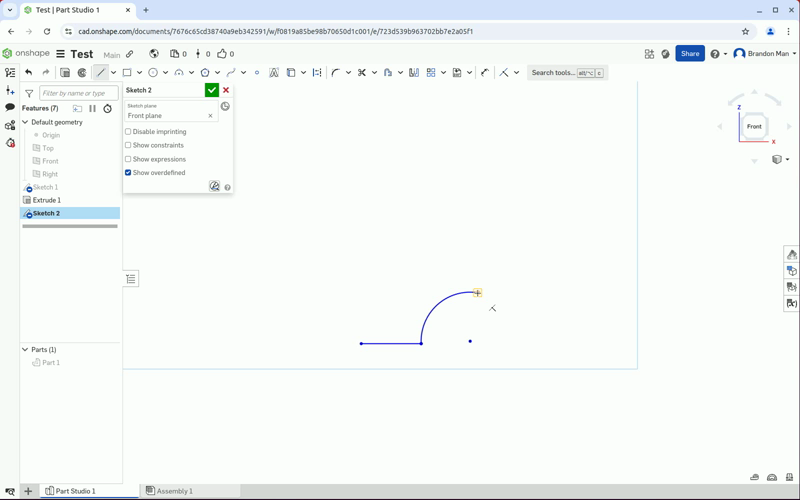
scroll(-6)
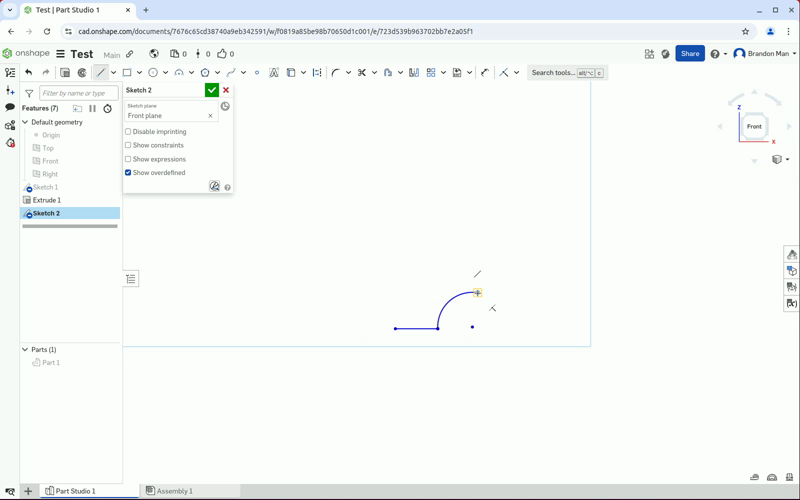
scroll(-6)
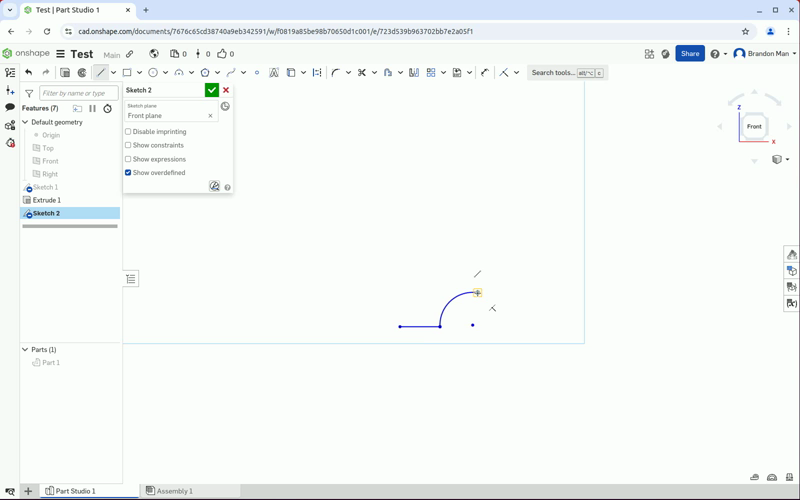
scroll(-6)
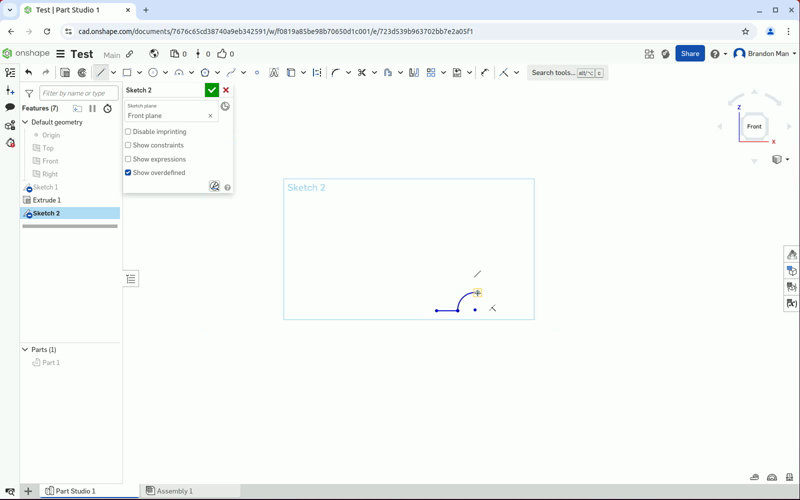
scroll(-6)
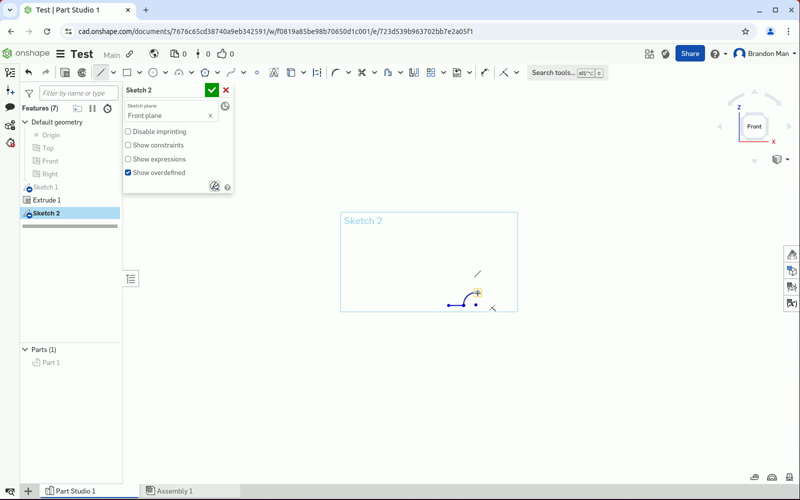
scroll(-6)
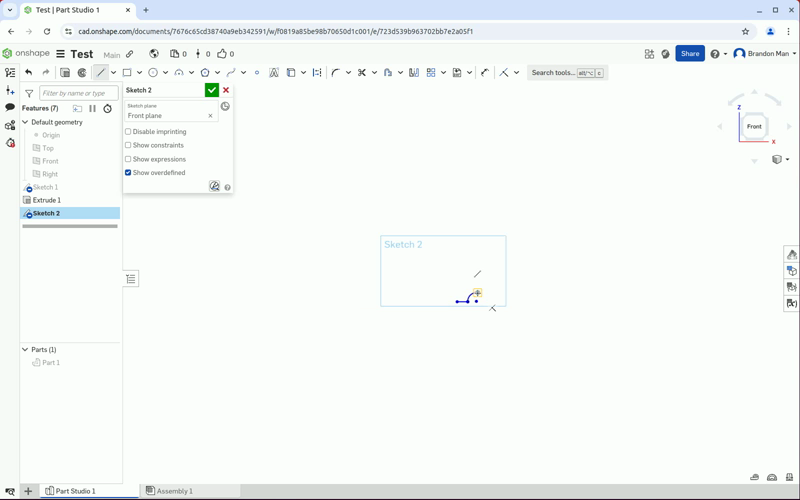
scroll(-6)
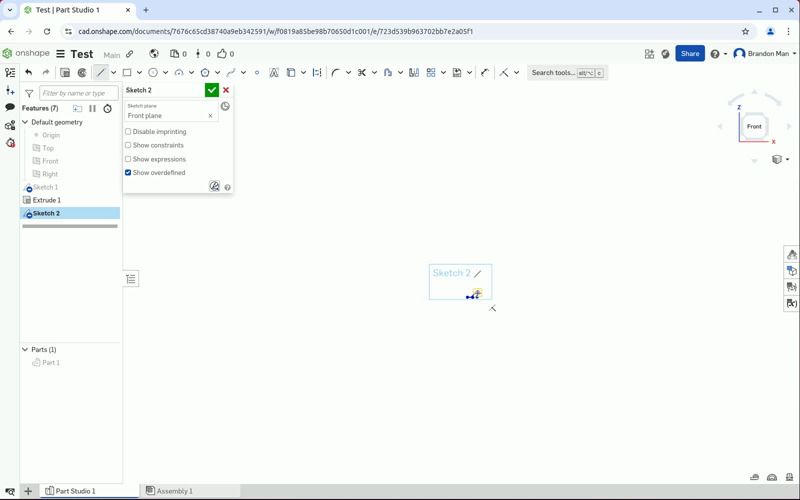
key_down(shift)
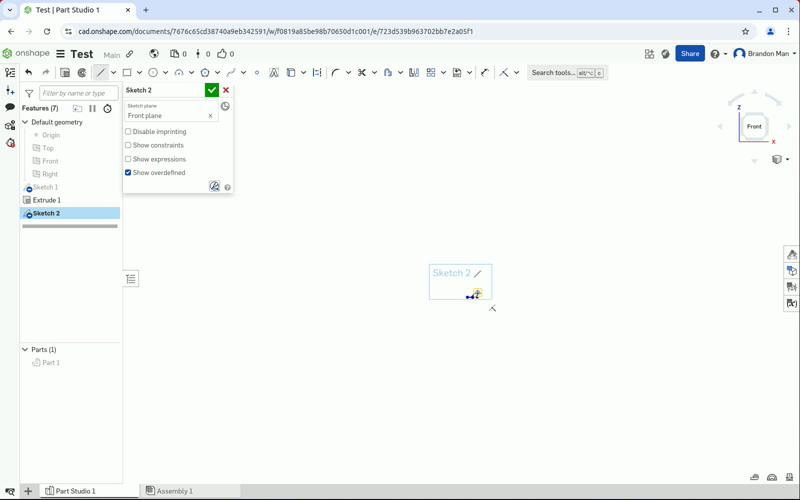
mouse_move(507, 292)
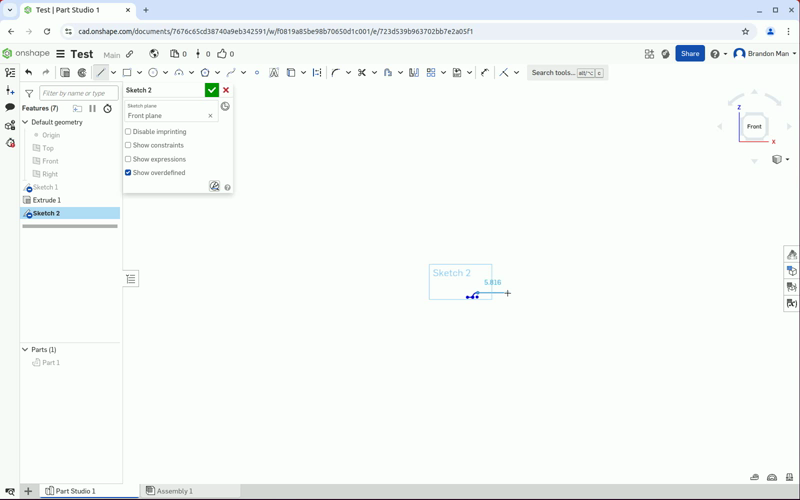
mouse_move(477, 288)
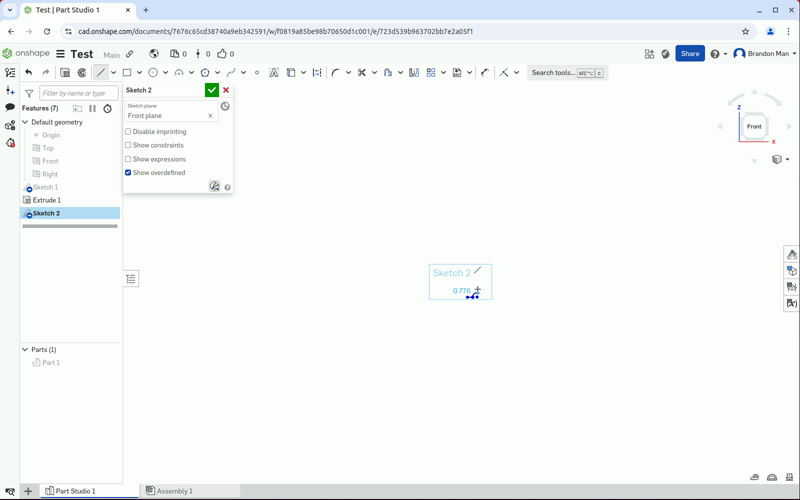
scroll(6)
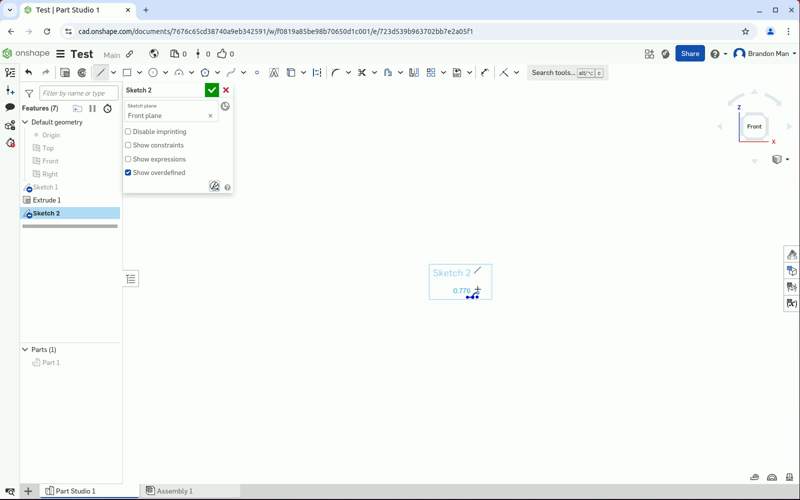
scroll(6)
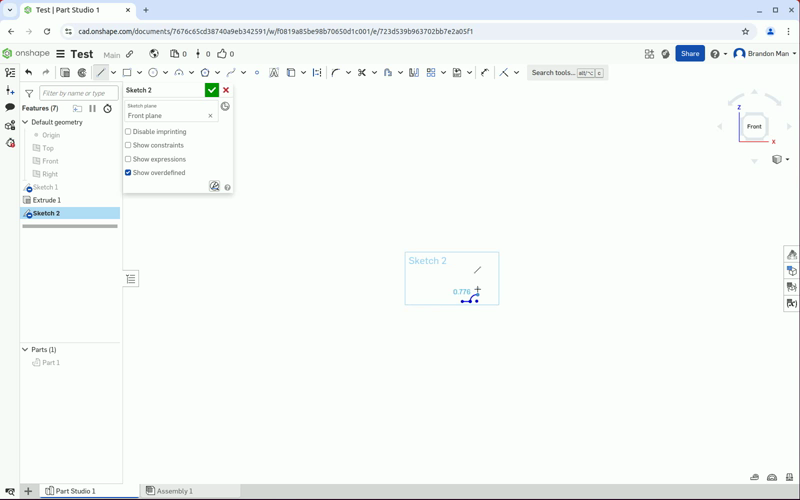
scroll(6)
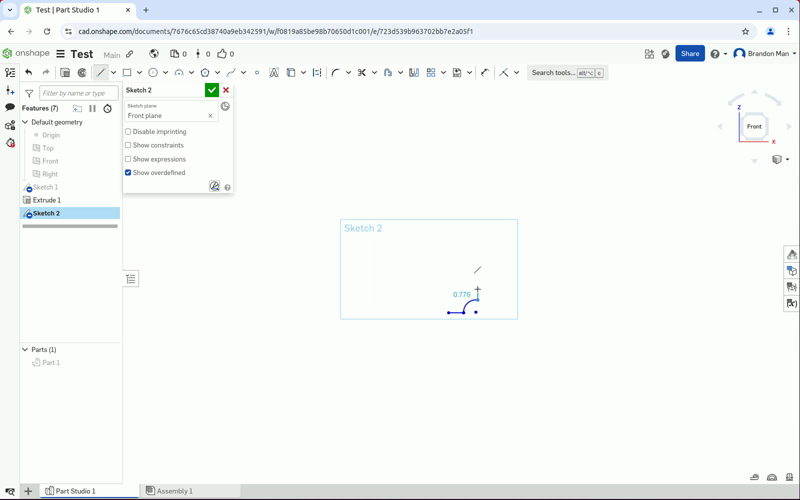
scroll(6)
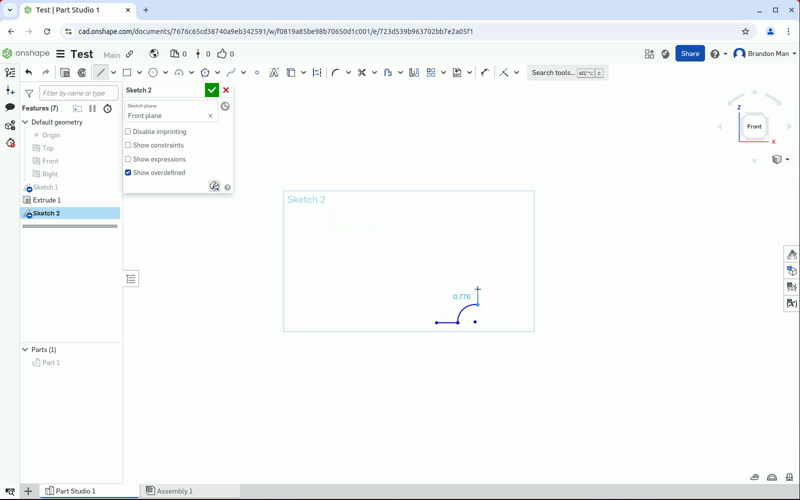
scroll(6)
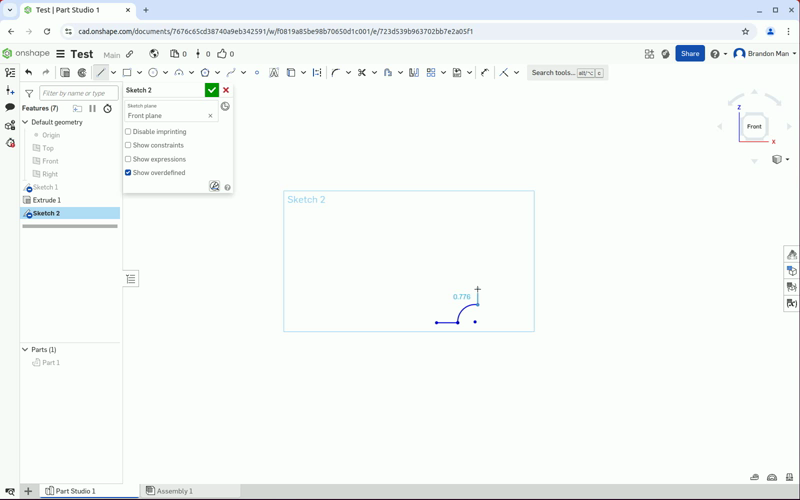
scroll(6)
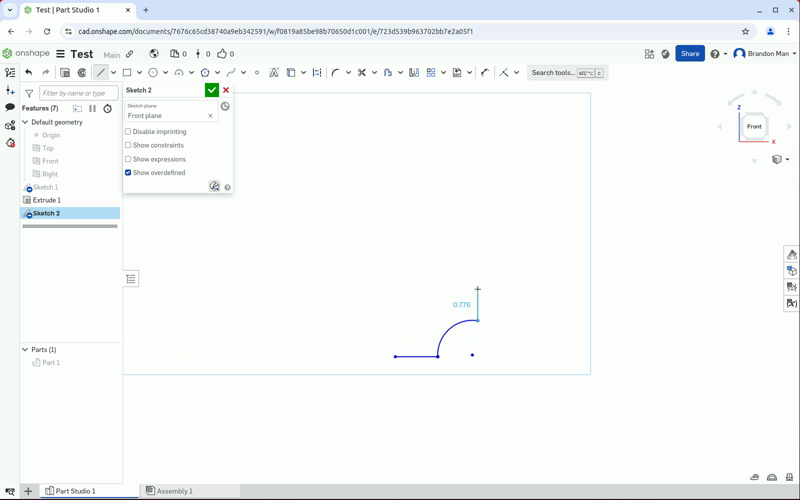
scroll(6)
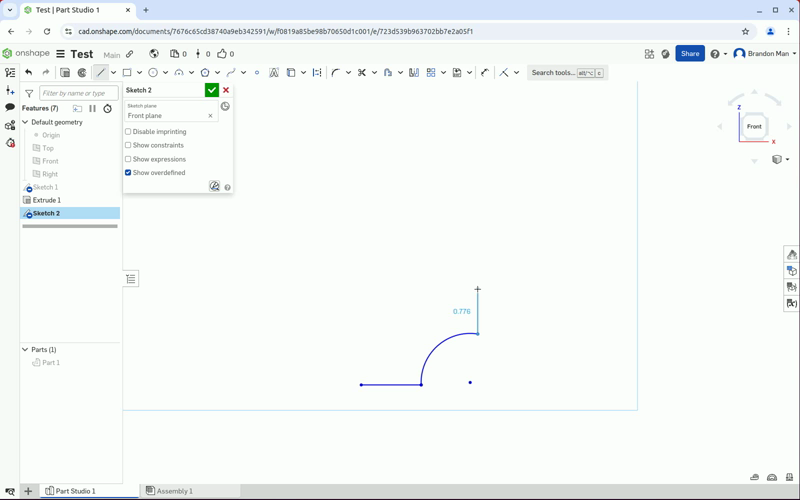
click(477, 288)
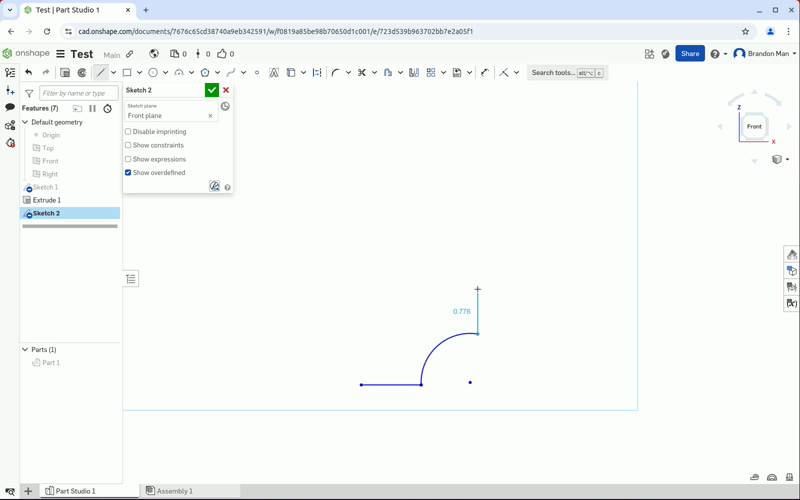
scroll(-6)
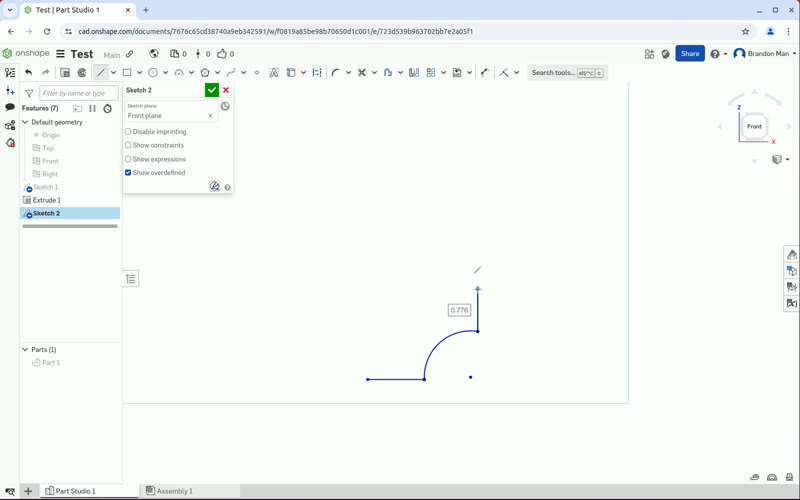
scroll(-6)
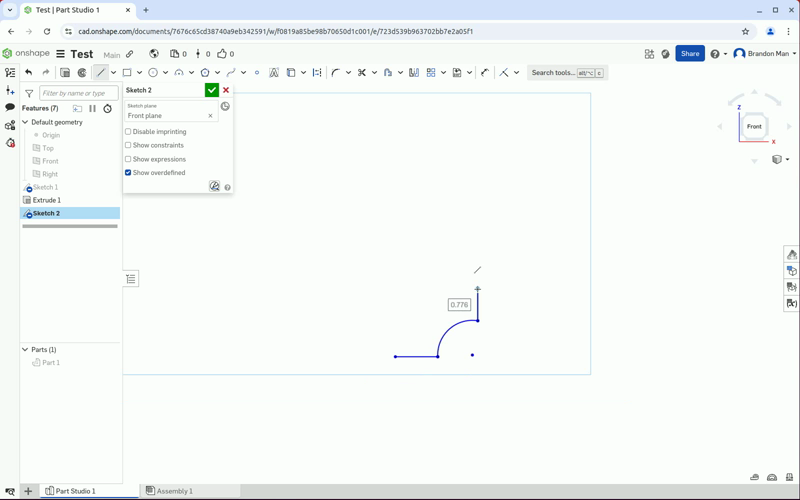
scroll(-6)
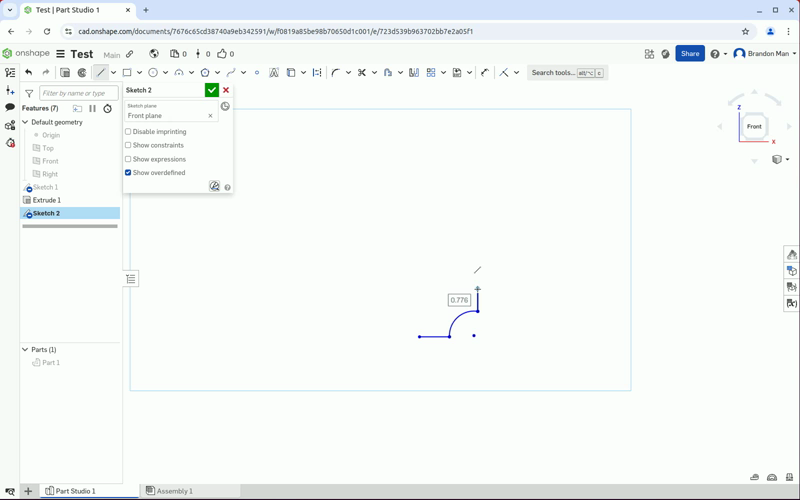
scroll(-6)
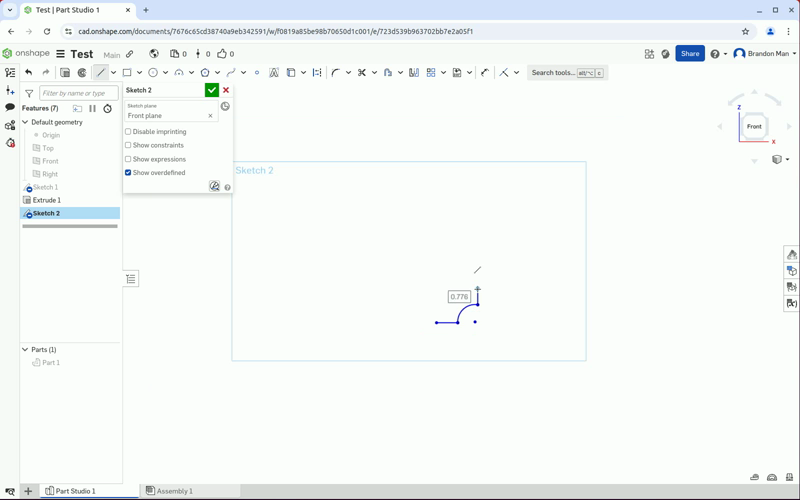
scroll(-6)
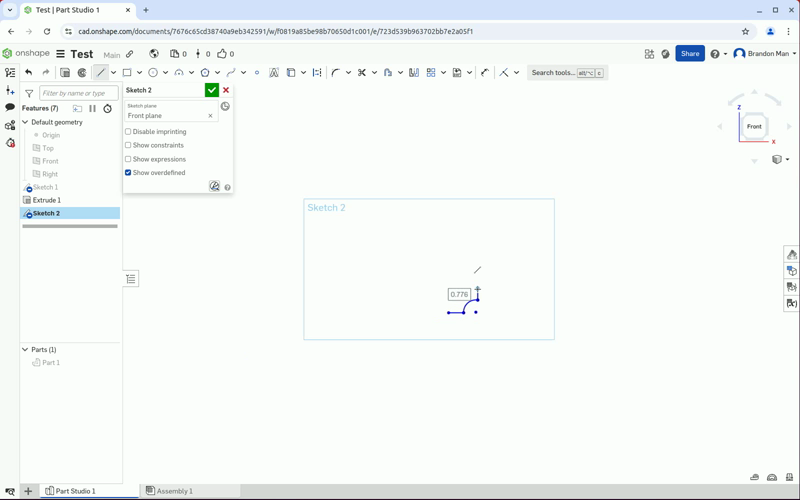
scroll(-6)
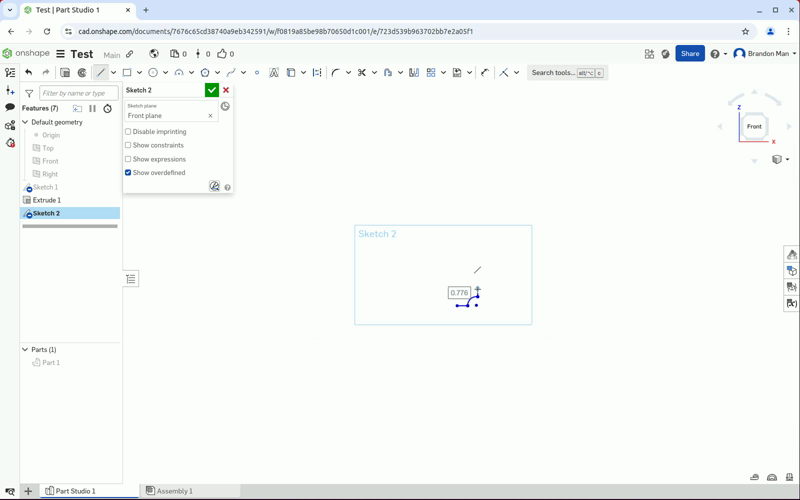
scroll(-6)
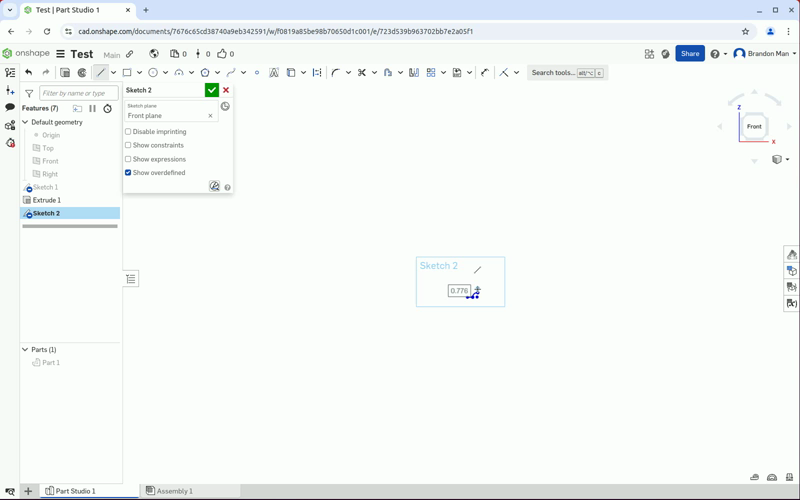
key_up(shift)
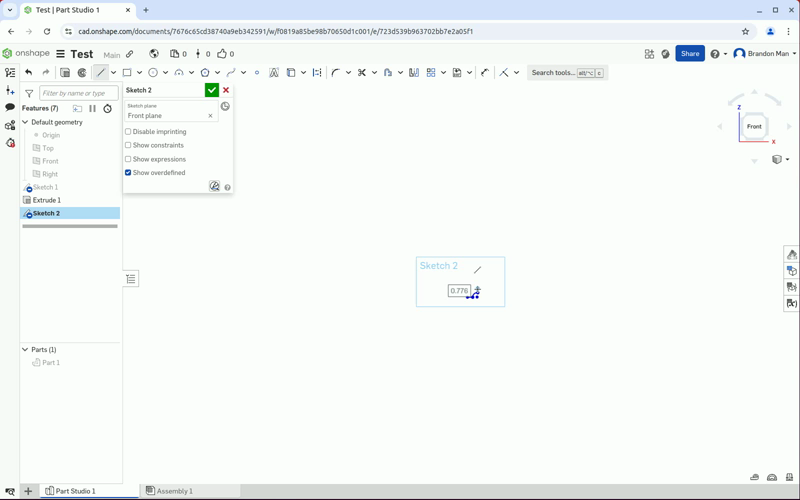
key(esc)
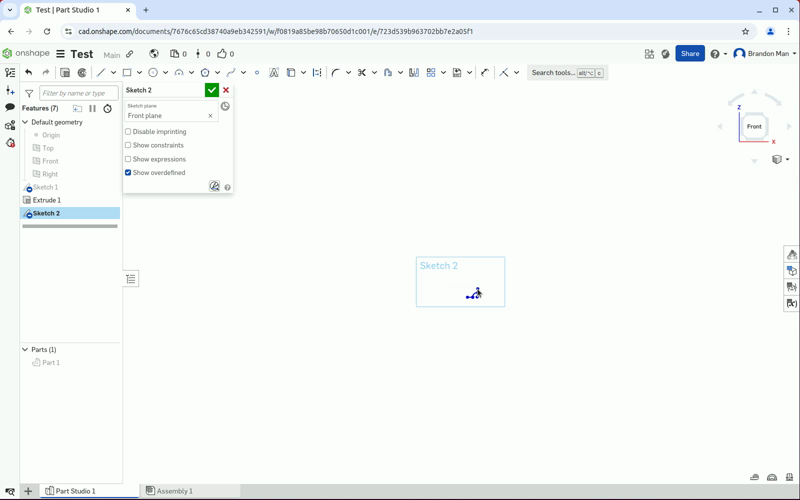
key(a)
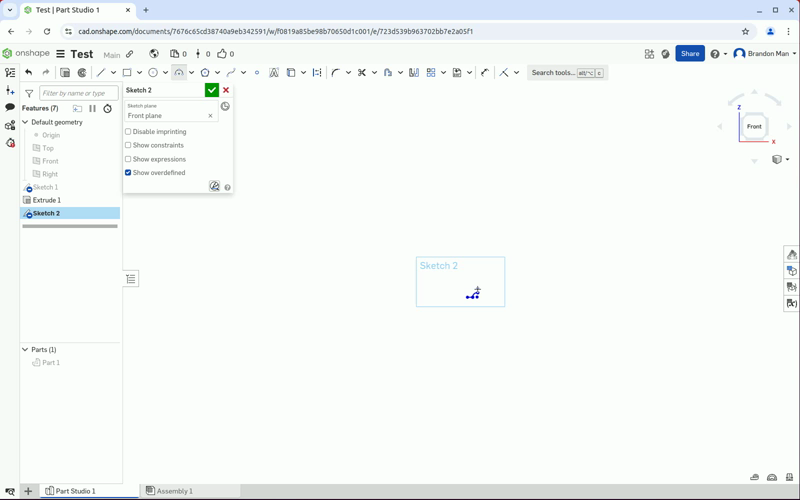
mouse_move(477, 288)
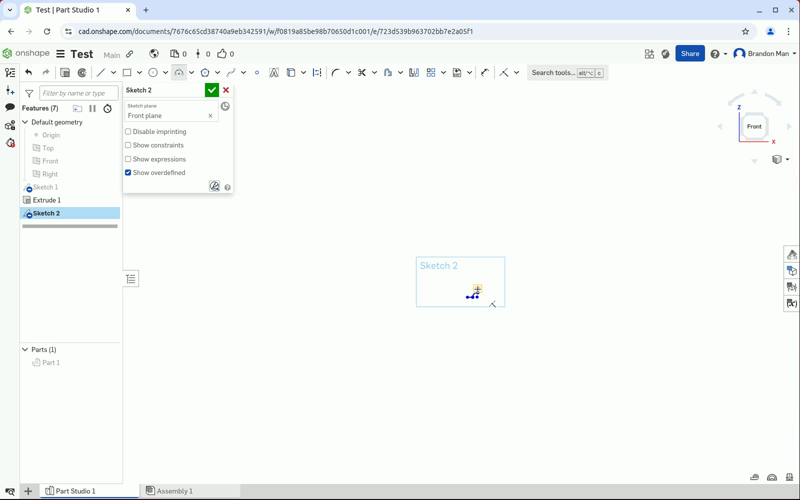
scroll(6)
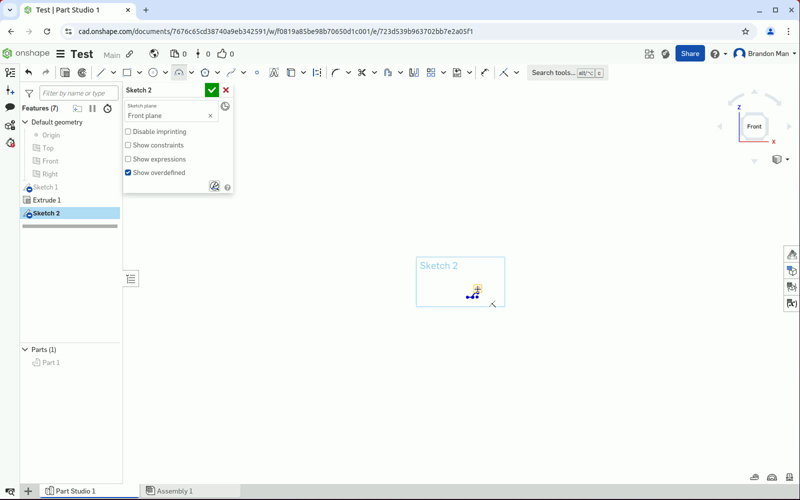
scroll(6)
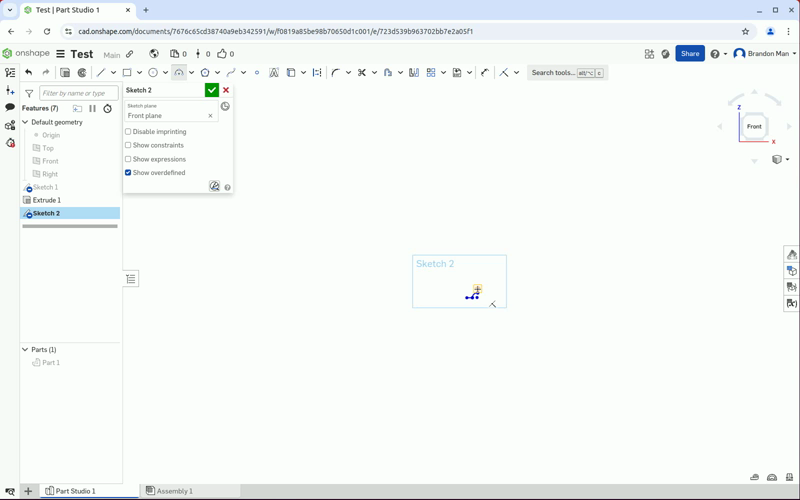
scroll(6)
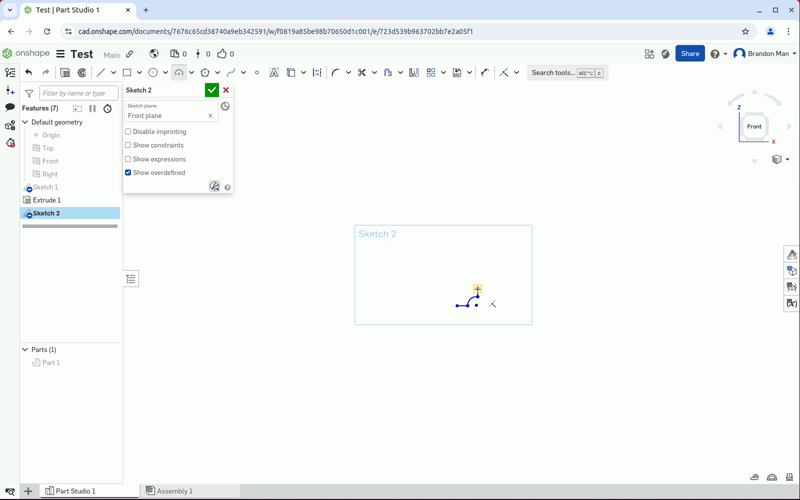
scroll(6)
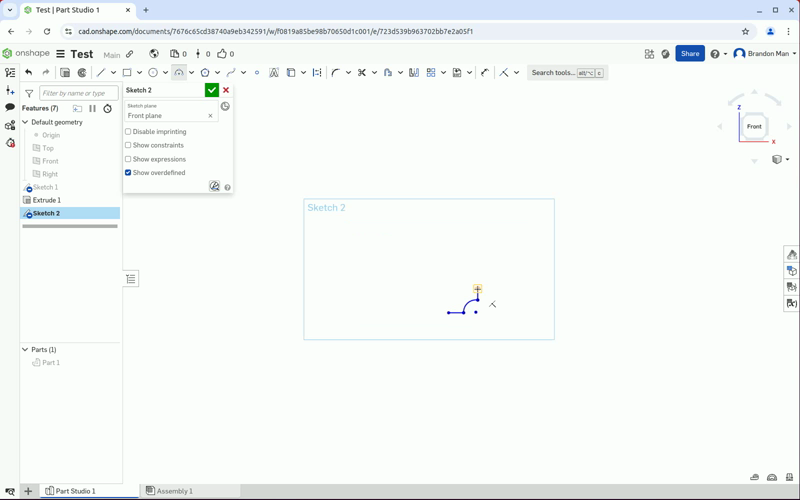
scroll(6)
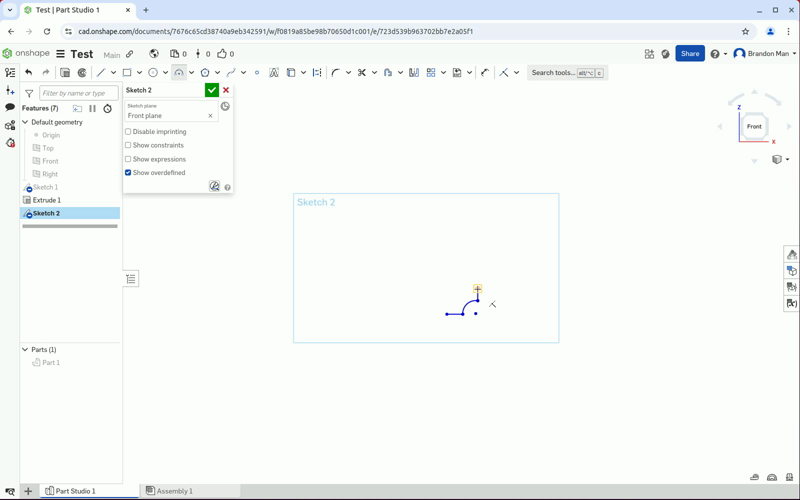
scroll(6)
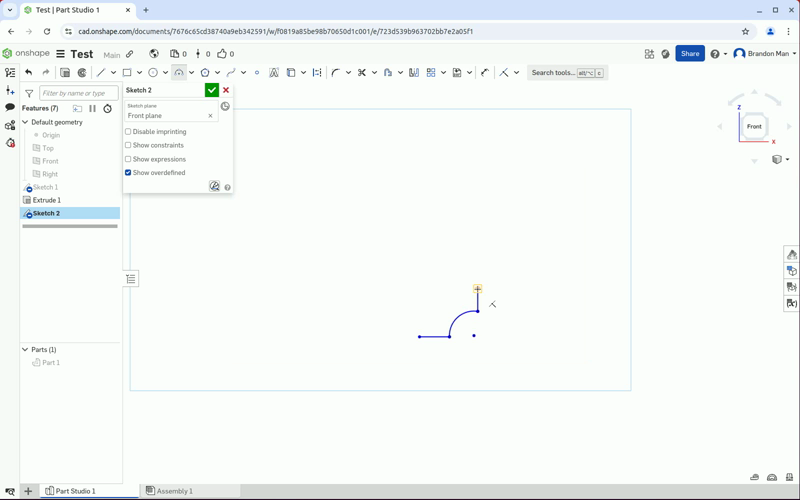
scroll(6)
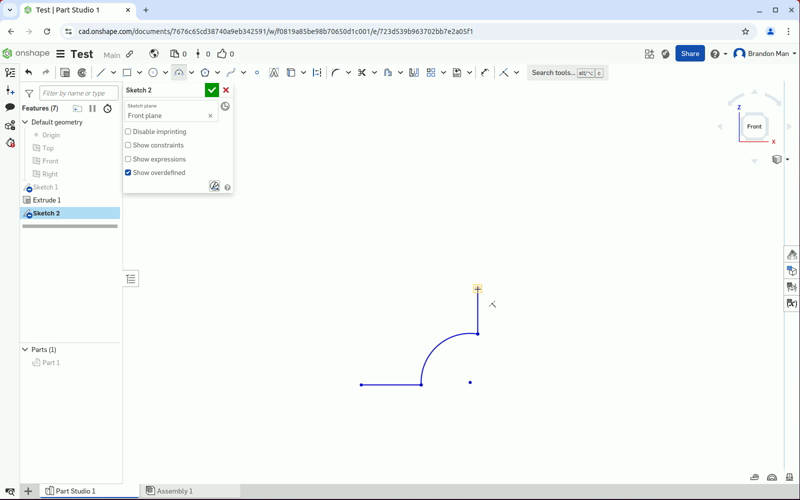
click(477, 288)
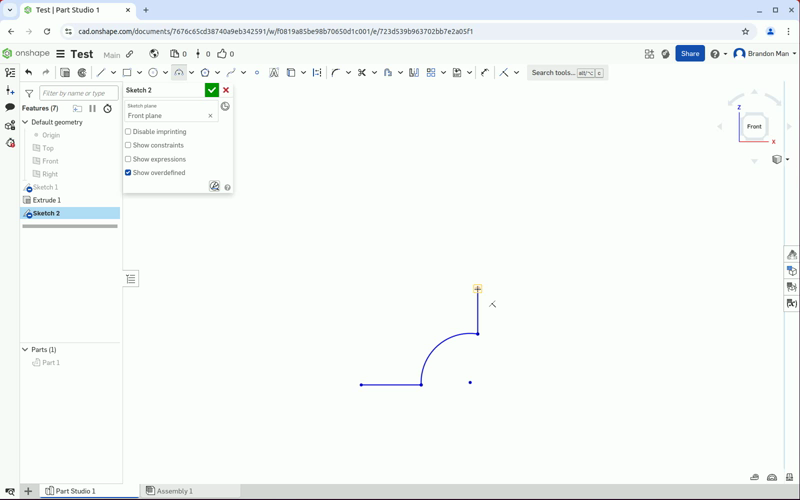
scroll(-6)
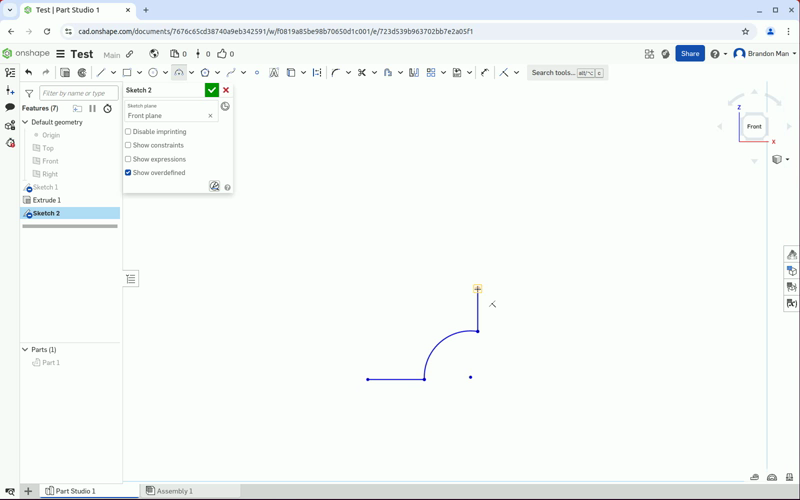
scroll(-6)
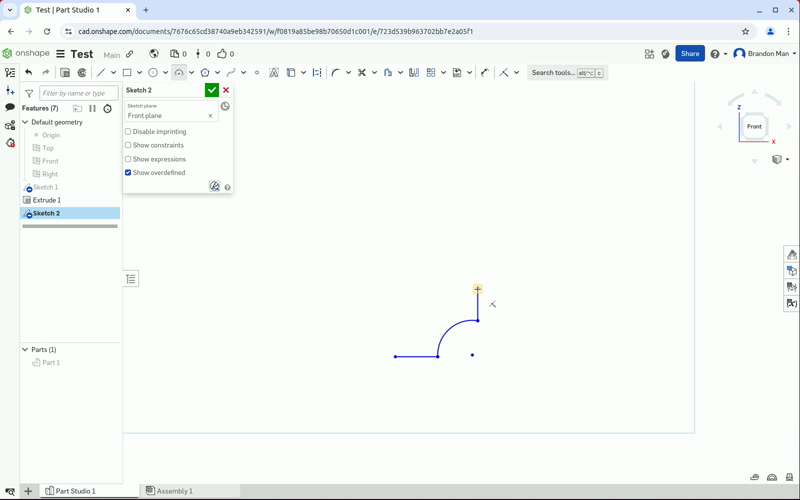
scroll(-6)
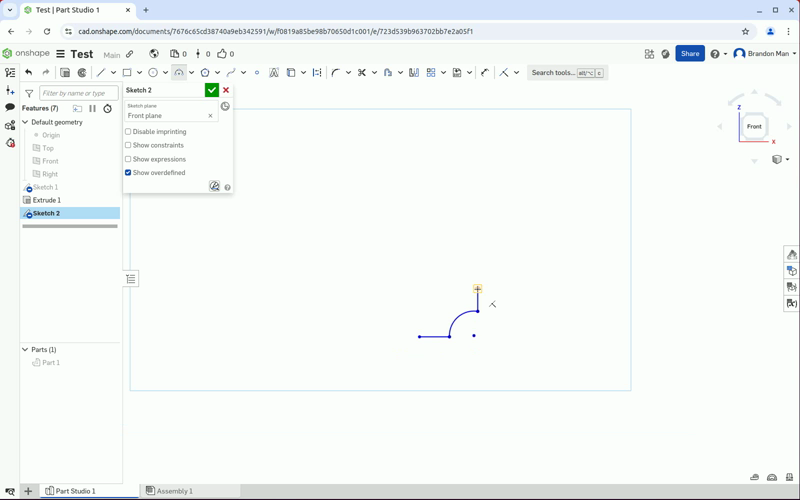
scroll(-6)
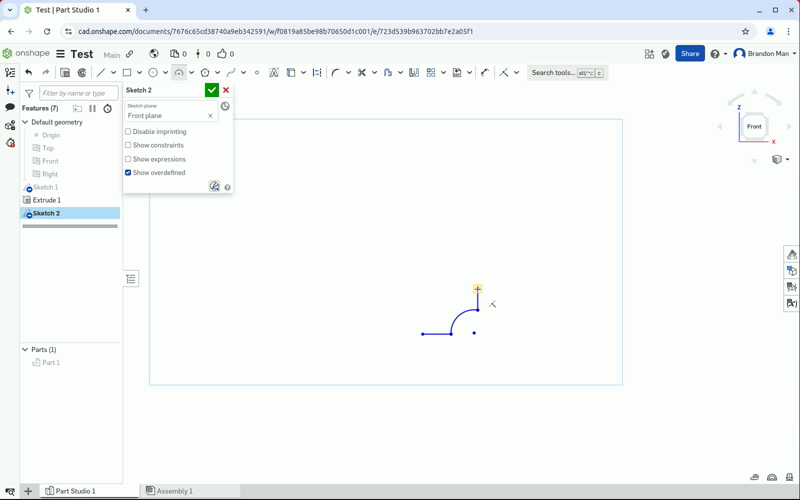
scroll(-6)
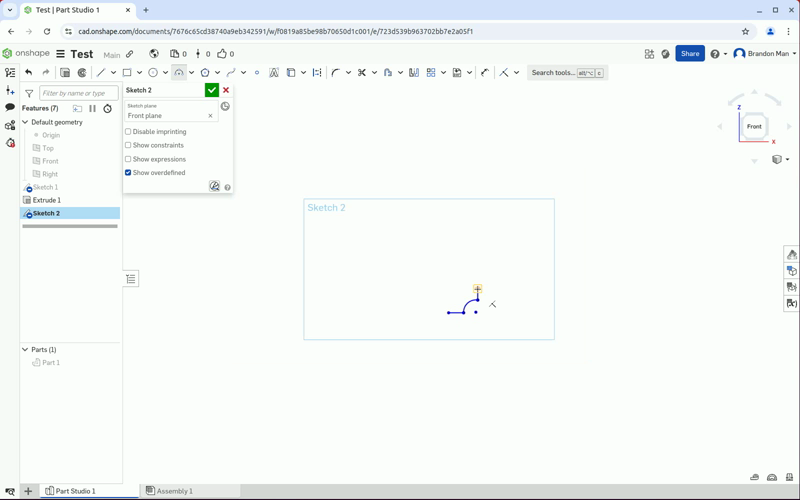
scroll(-6)
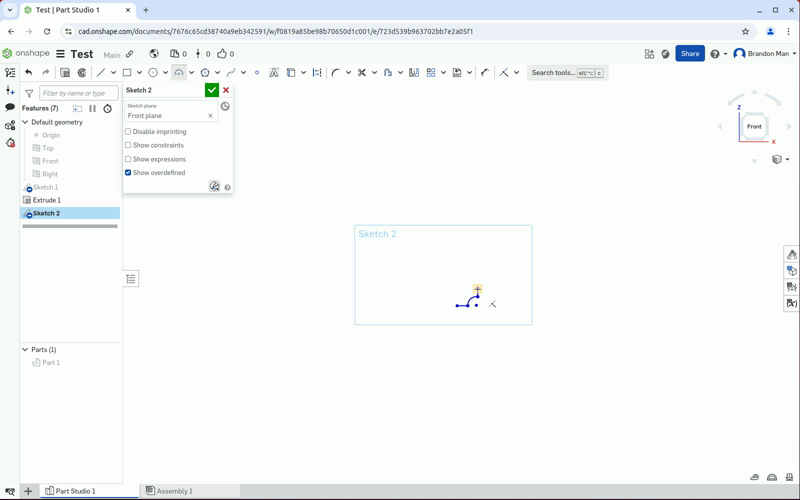
scroll(-6)
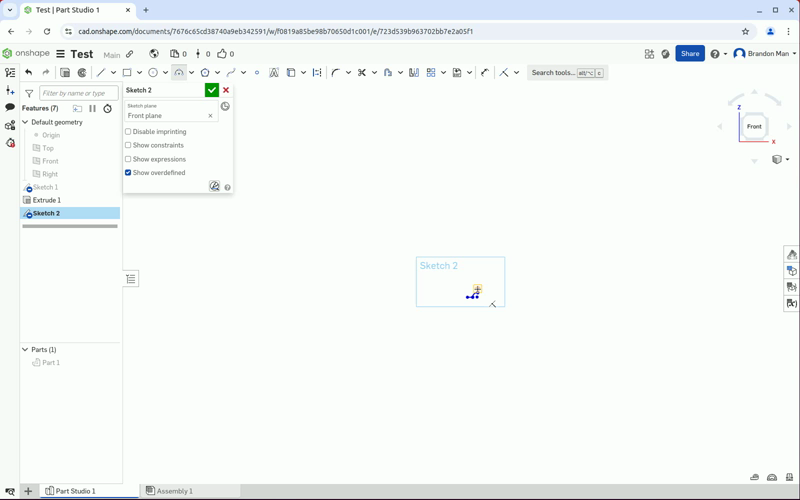
key_down(shift)
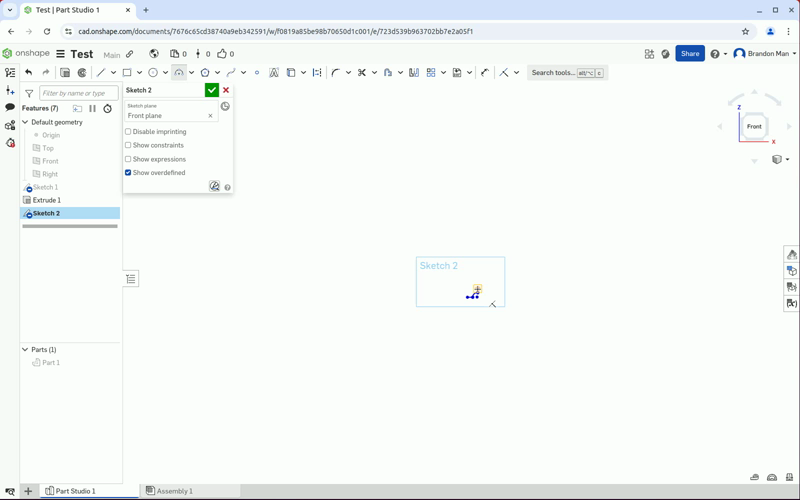
mouse_move(480, 279)
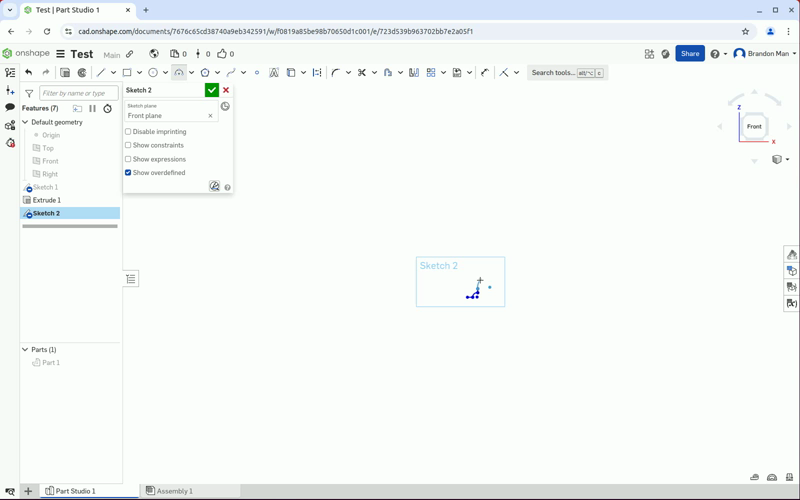
click(480, 279)
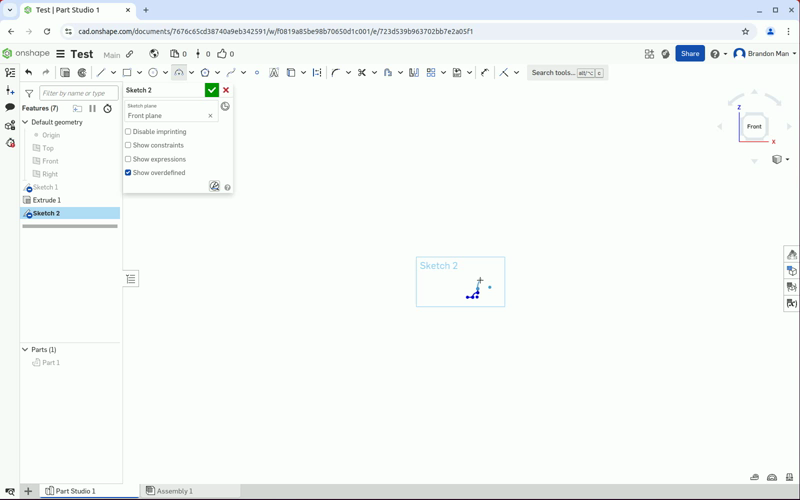
mouse_move(482, 285)
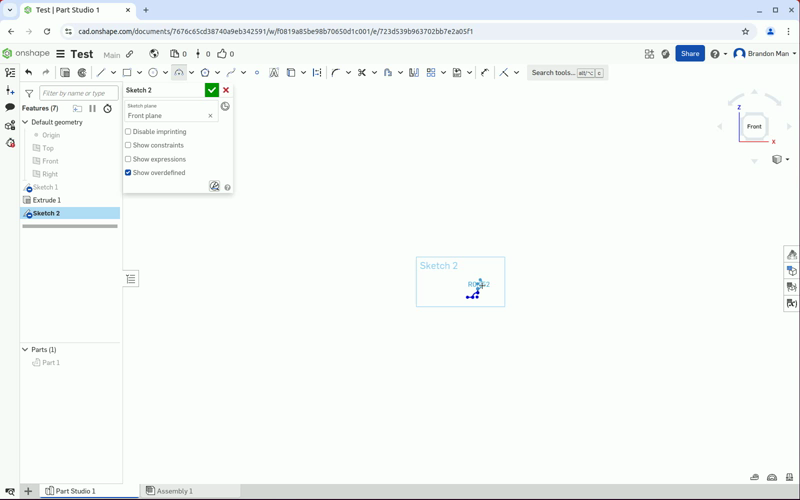
click(482, 285)
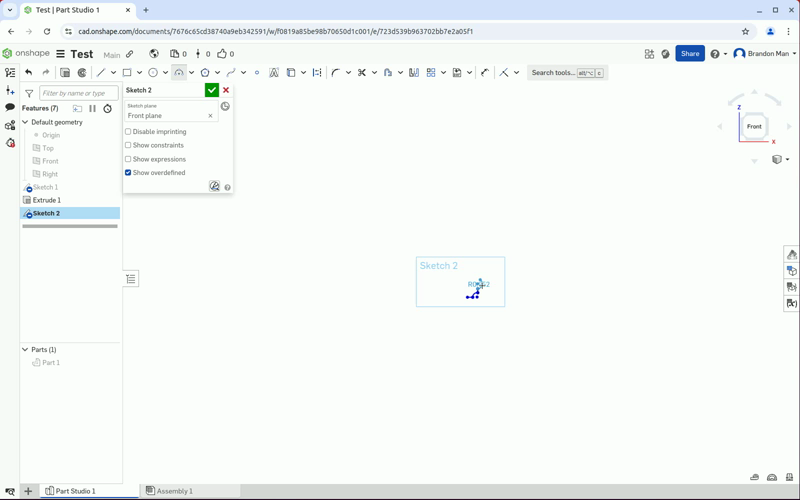
key_up(shift)
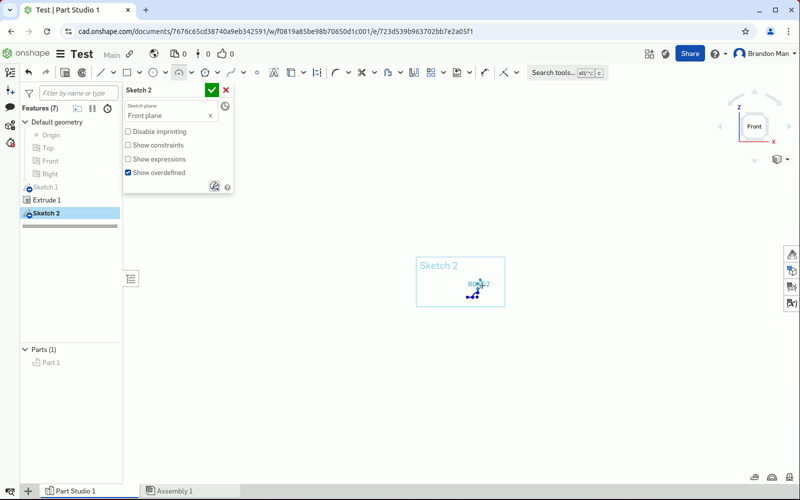
mouse_move(480, 279)
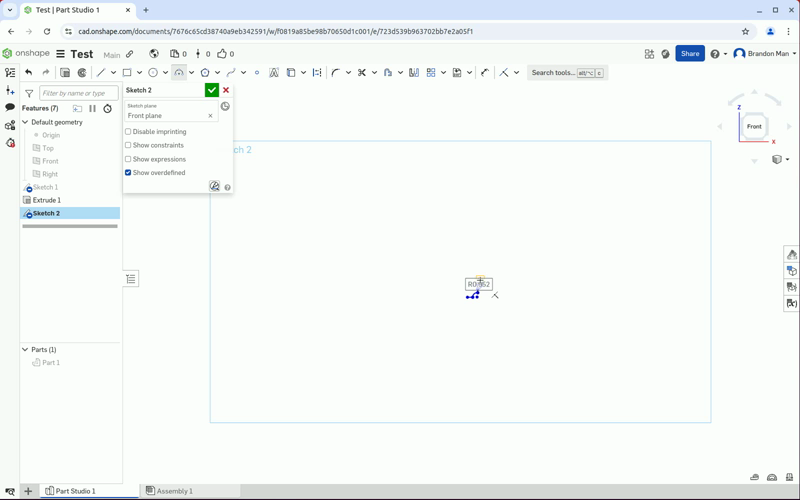
click(480, 279)
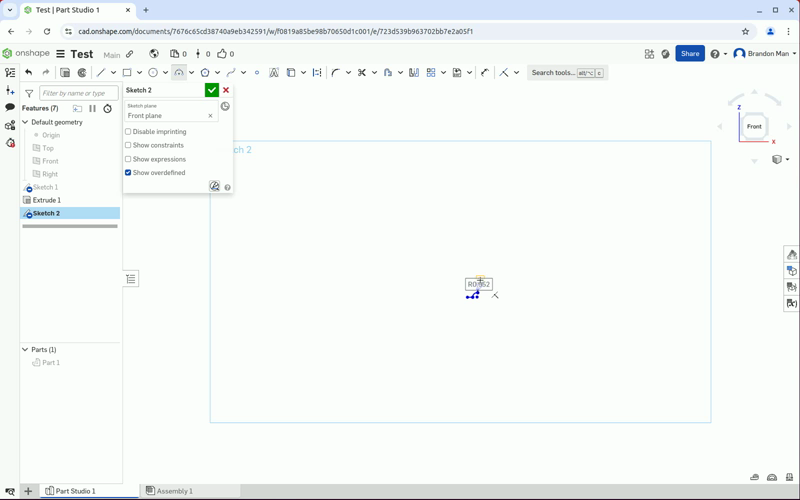
key_down(shift)
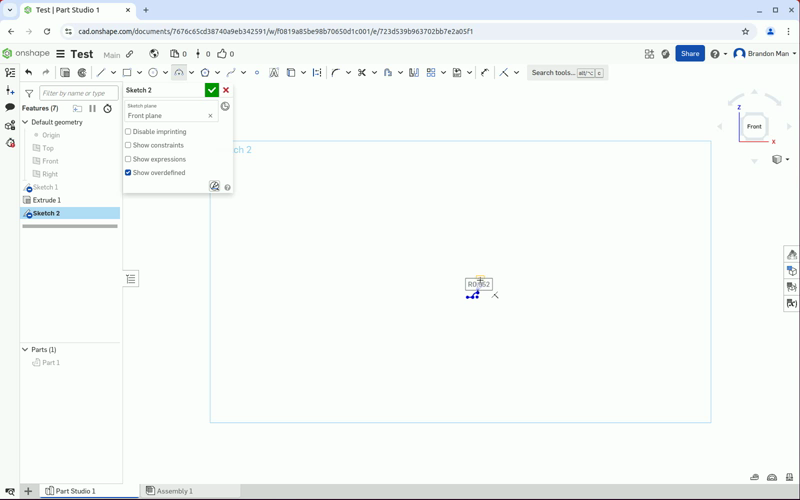
mouse_move(482, 274)
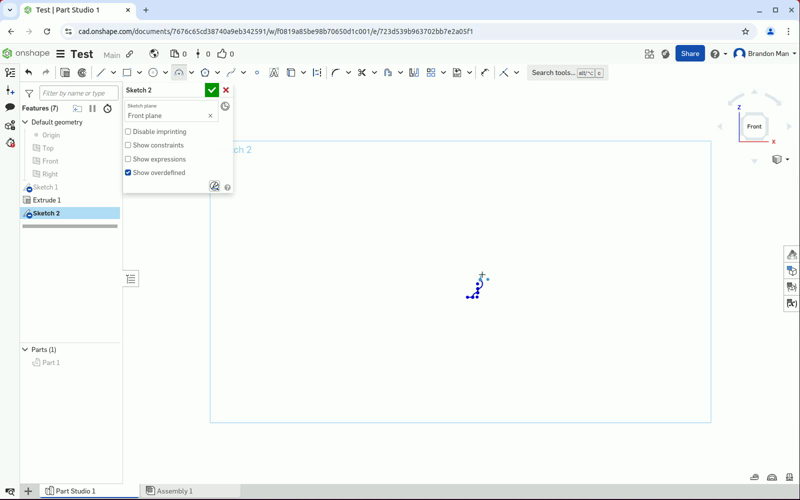
scroll(6)
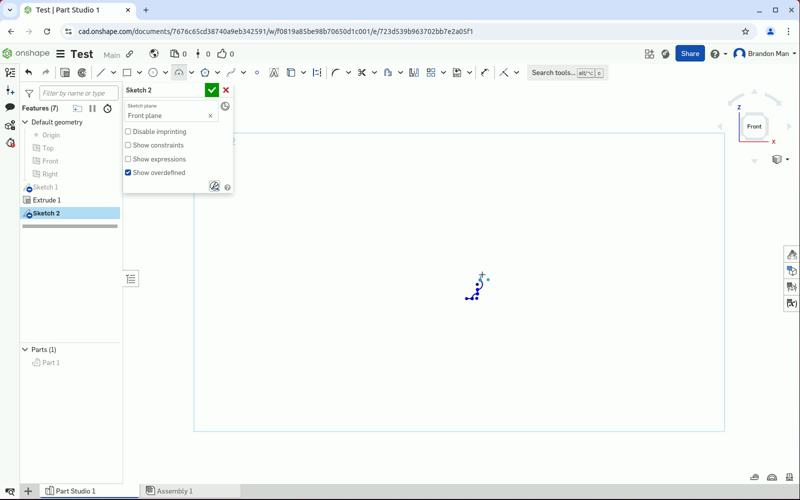
scroll(6)
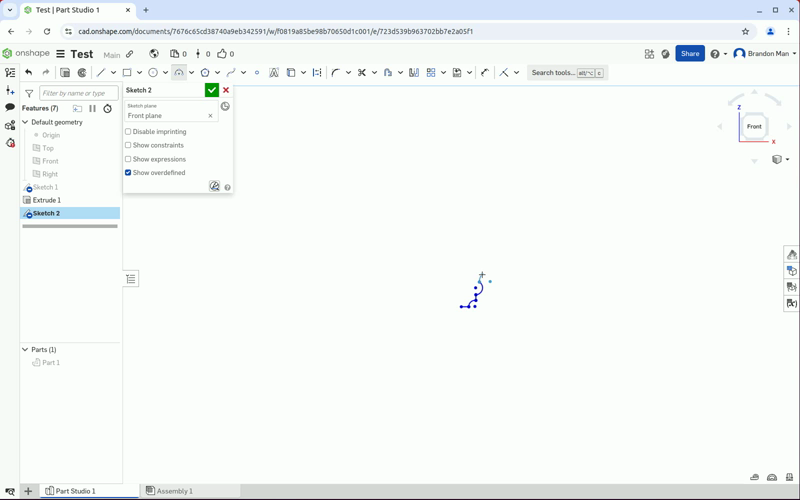
scroll(6)
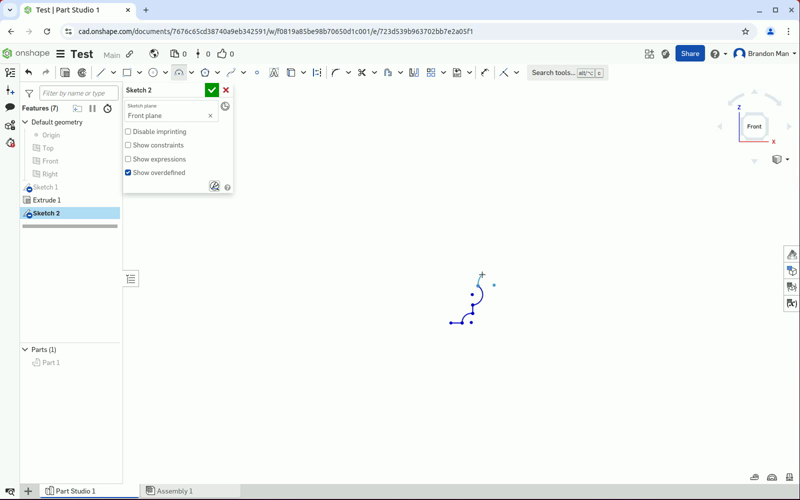
scroll(6)
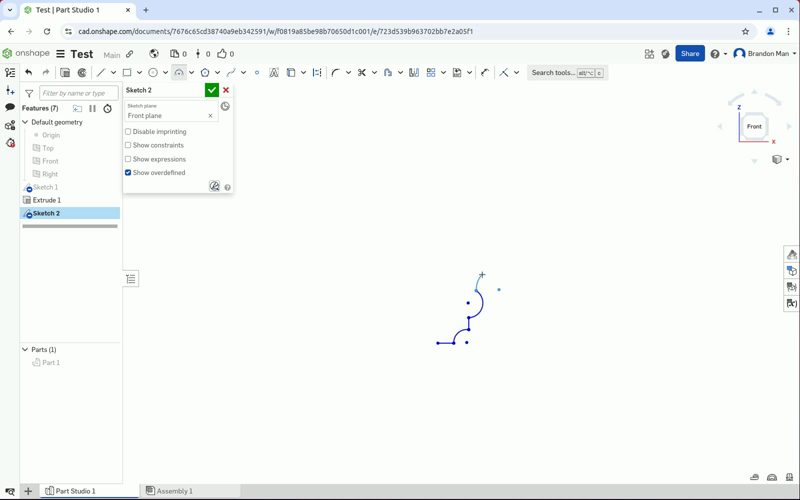
scroll(6)
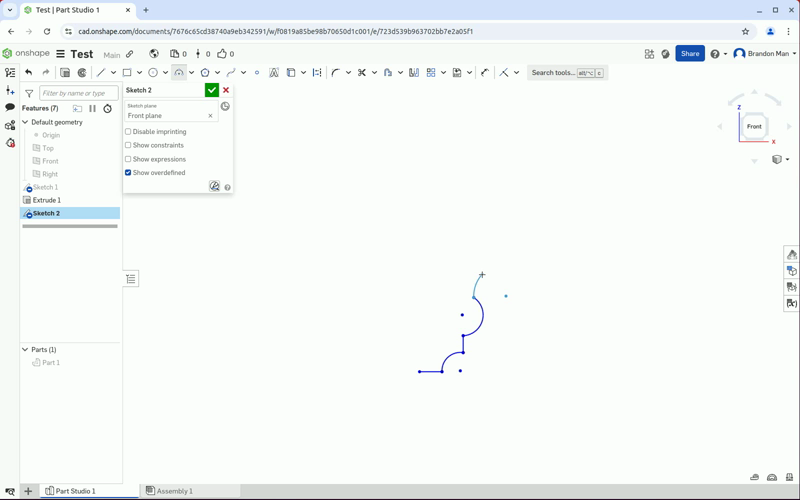
scroll(6)
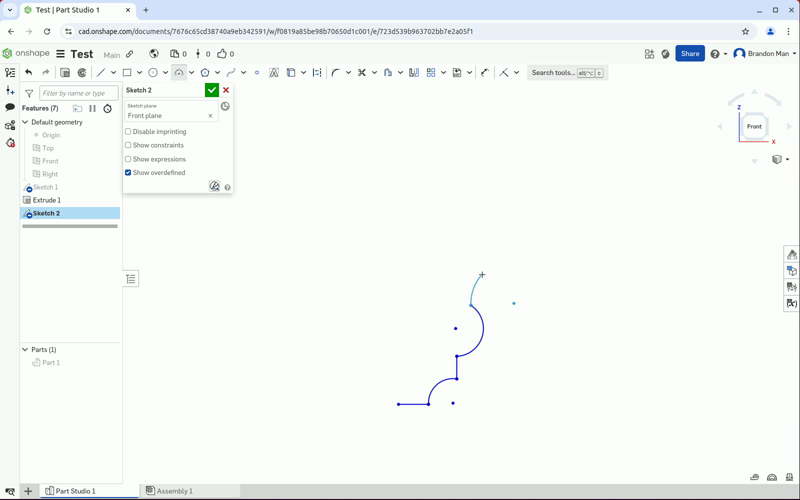
scroll(6)
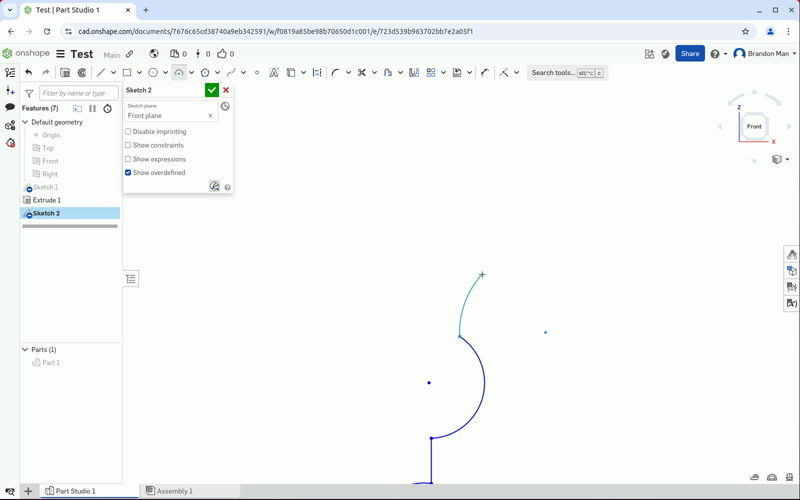
click(482, 274)
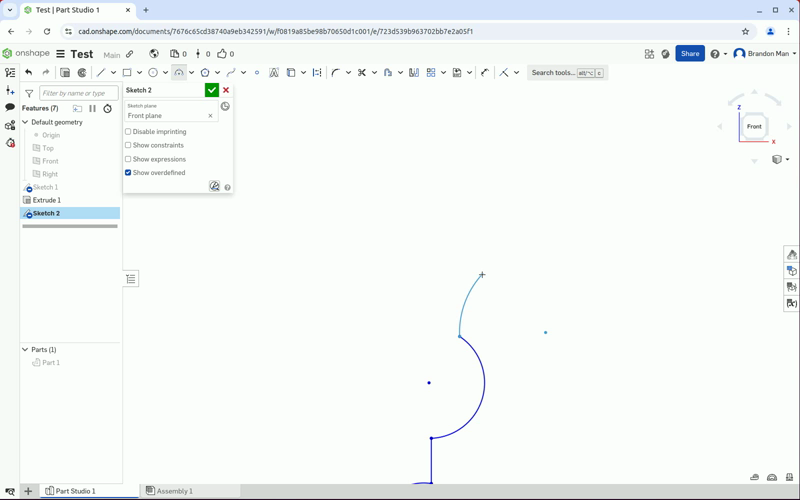
scroll(-6)
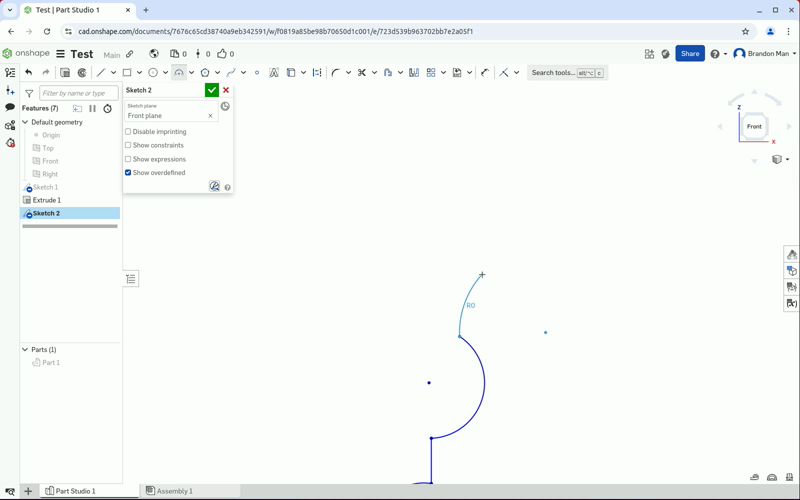
scroll(-6)
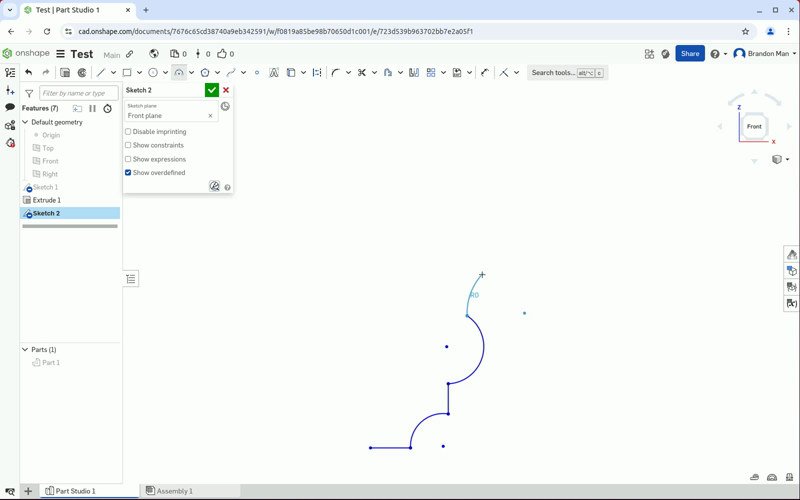
scroll(-6)
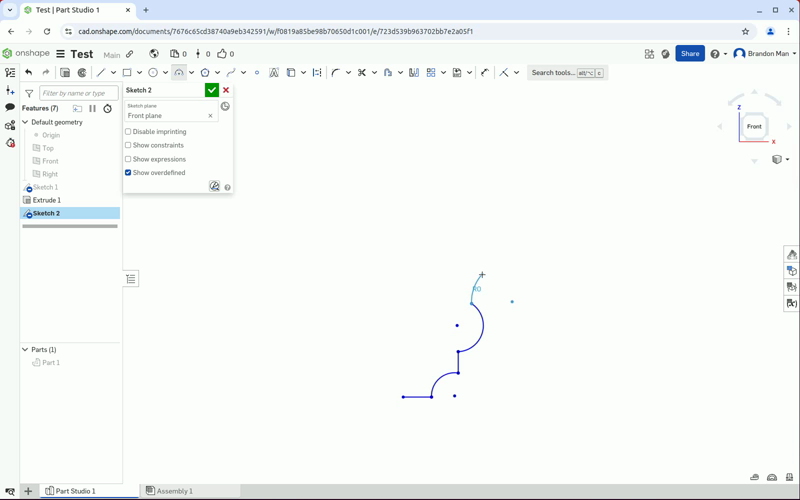
scroll(-6)
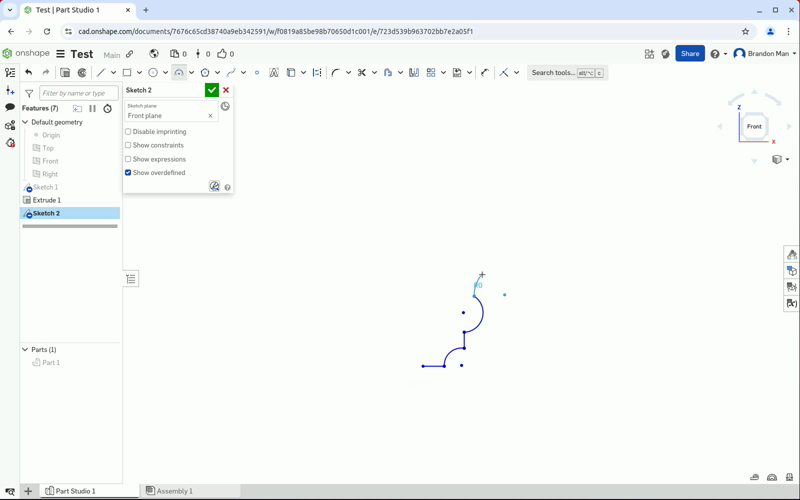
scroll(-6)
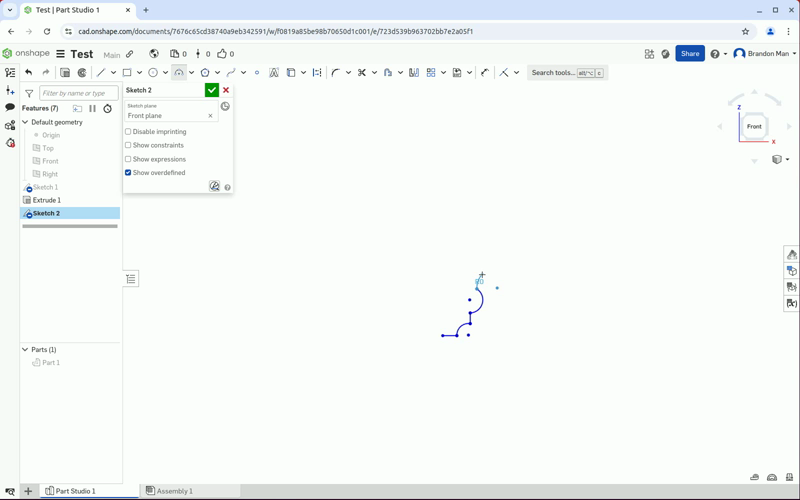
scroll(-6)
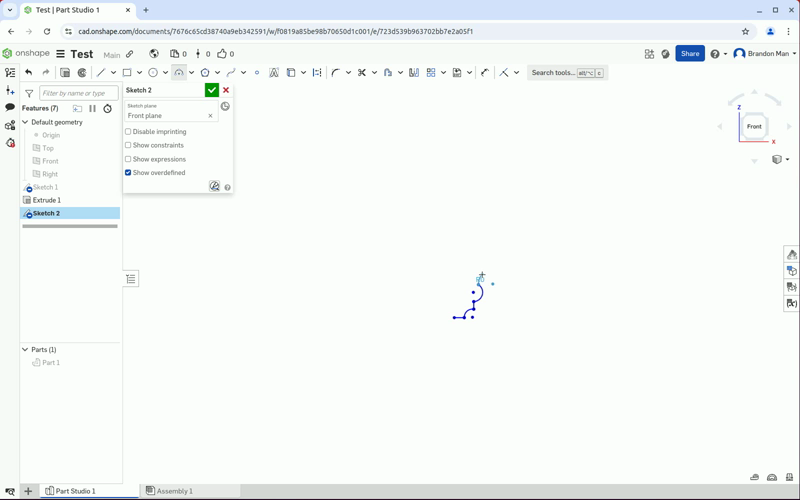
scroll(-6)
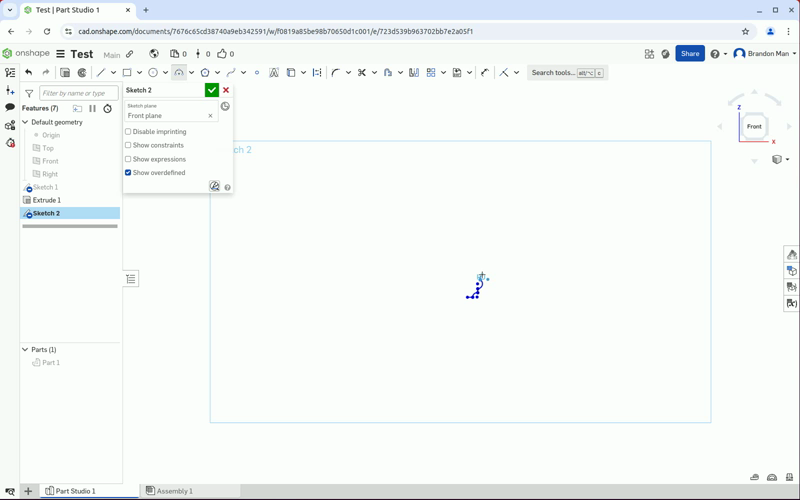
mouse_move(479, 276)
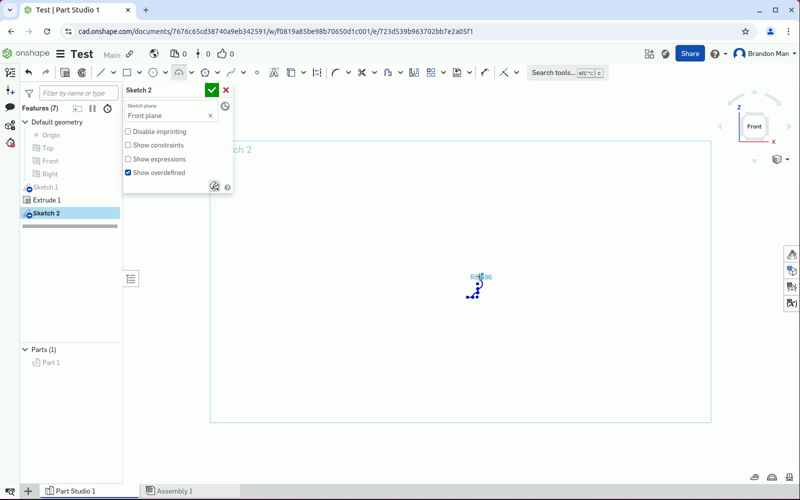
scroll(6)
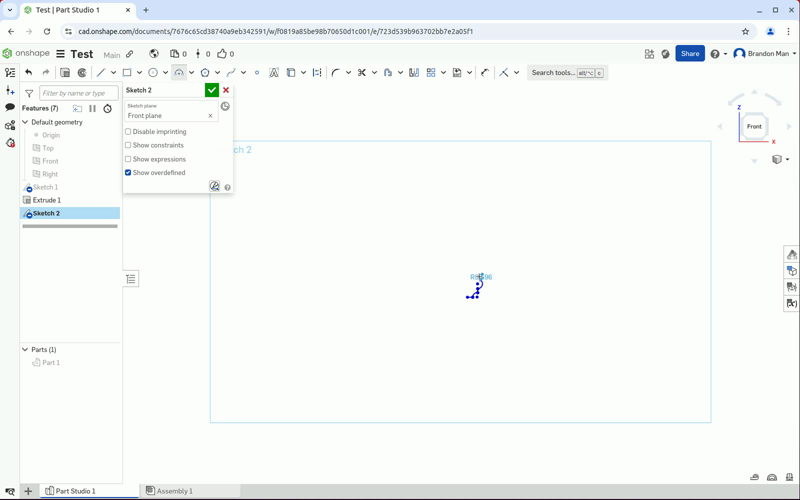
scroll(6)
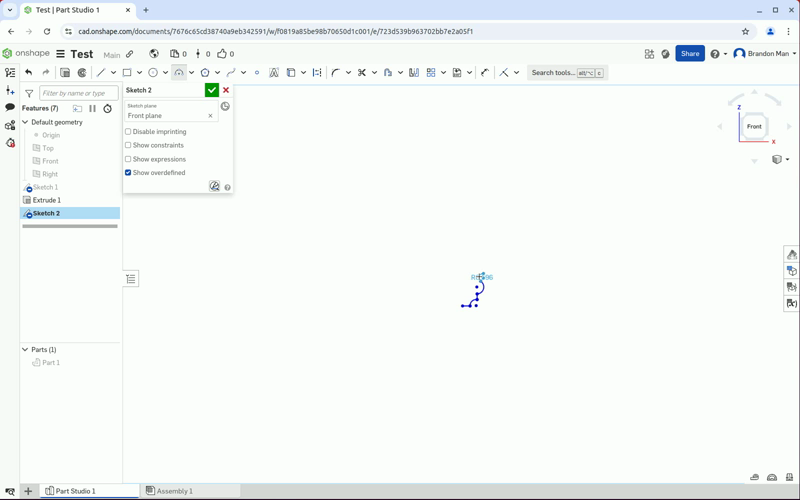
scroll(6)
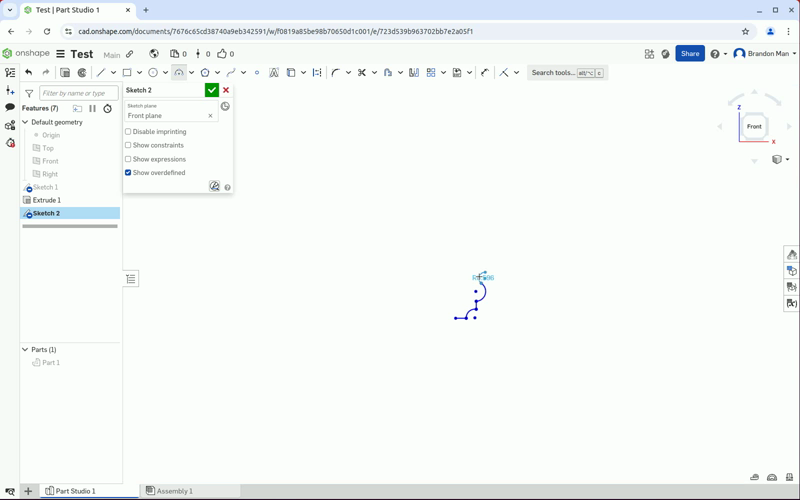
scroll(6)
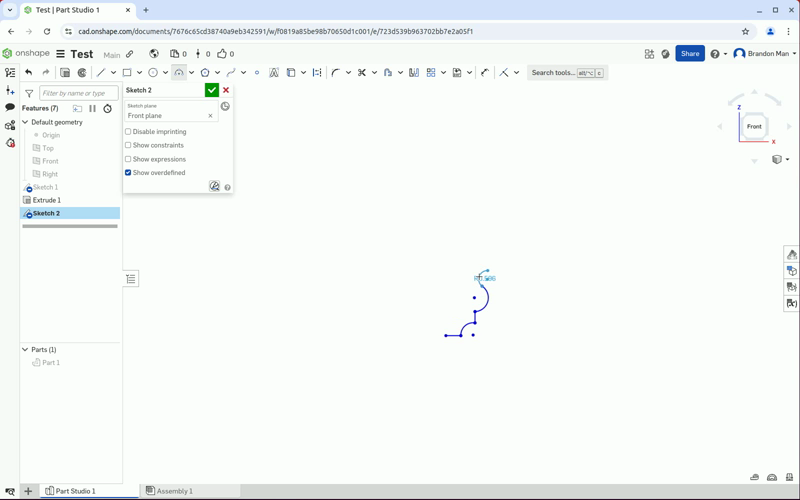
scroll(6)
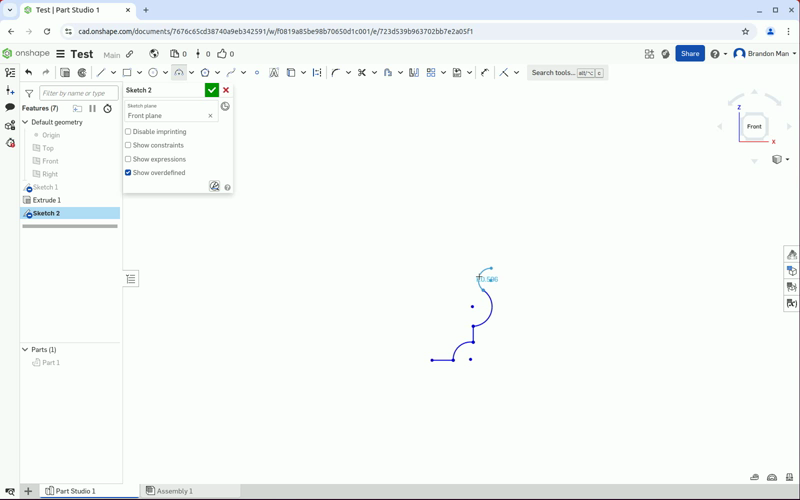
scroll(6)
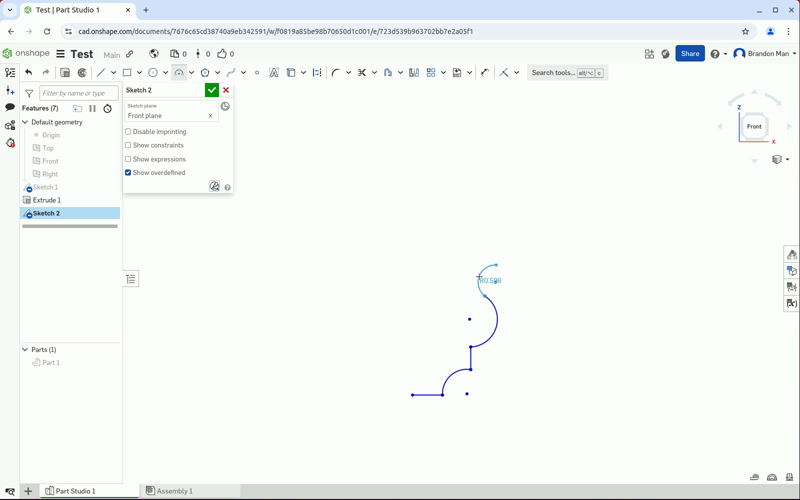
scroll(6)
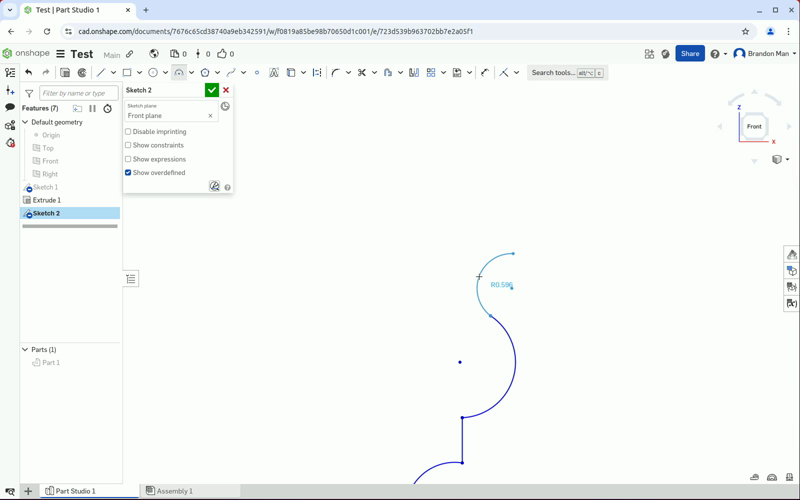
click(479, 276)
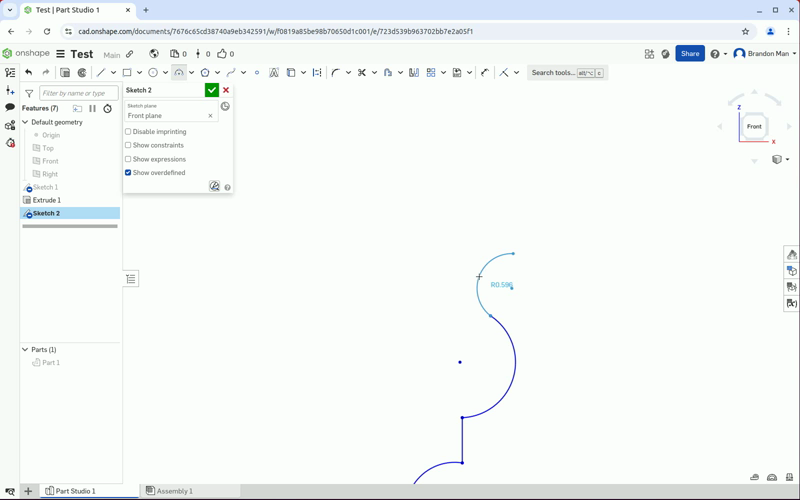
scroll(-6)
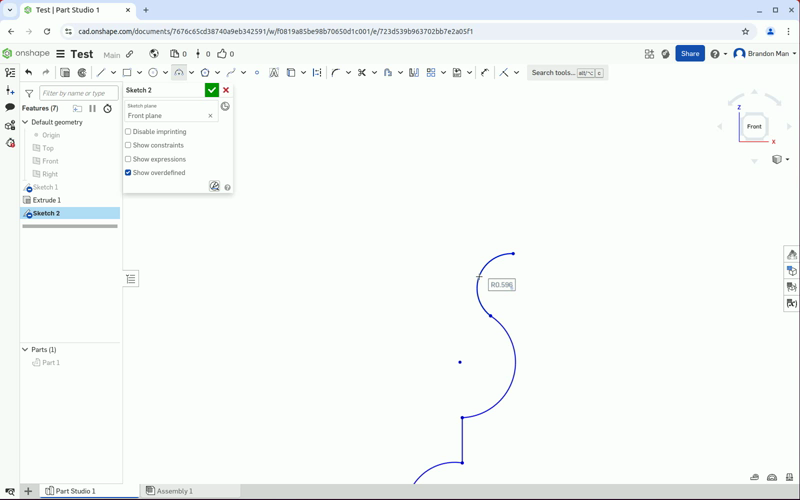
scroll(-6)
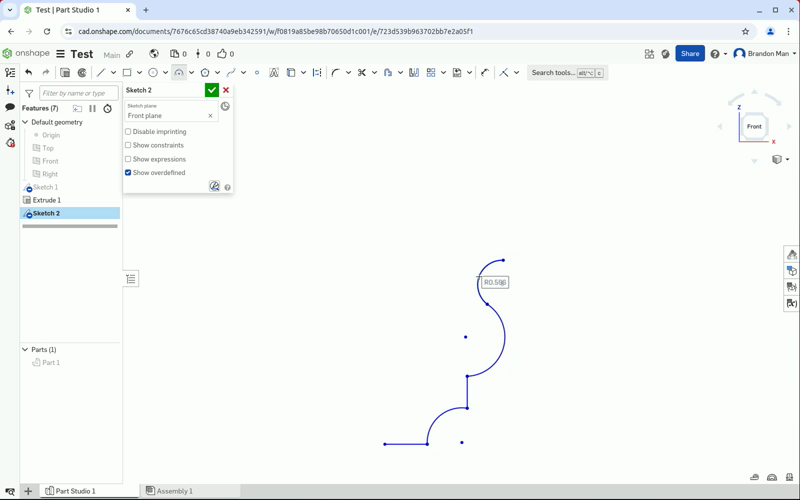
scroll(-6)
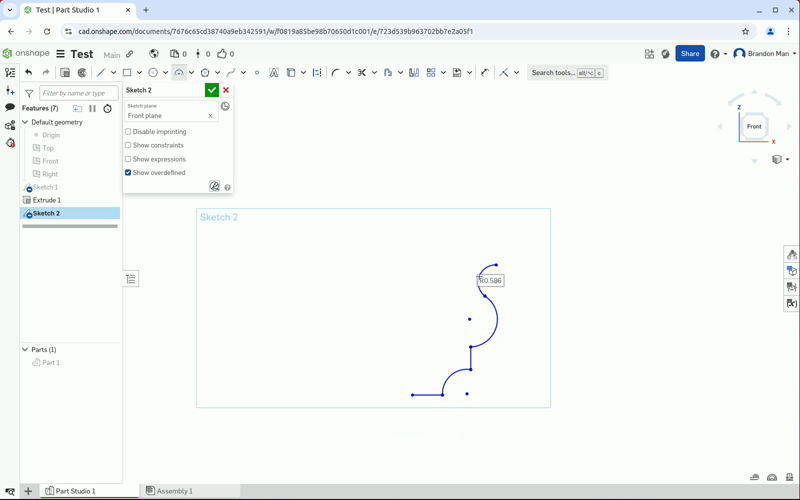
scroll(-6)
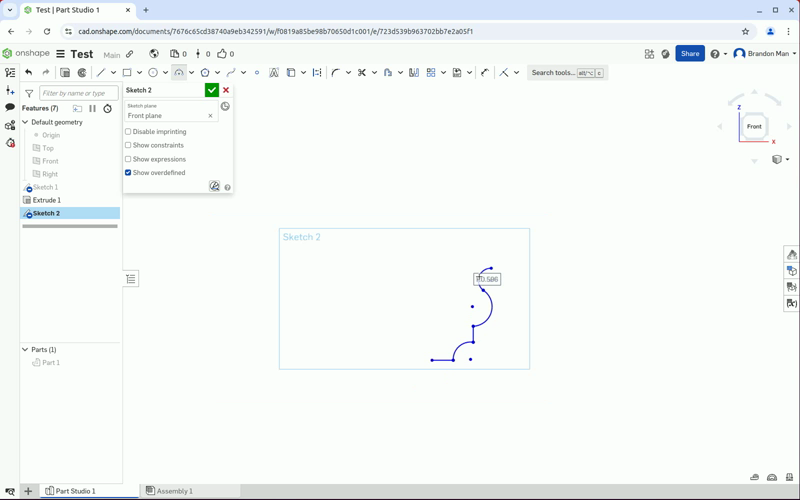
scroll(-6)
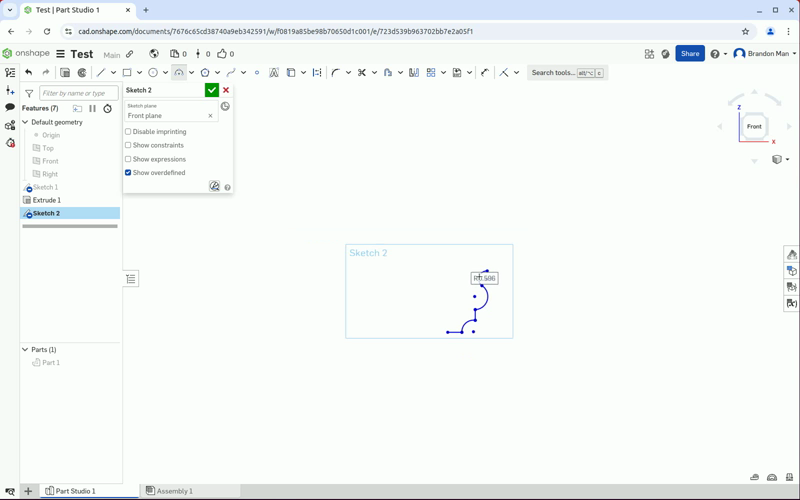
scroll(-6)
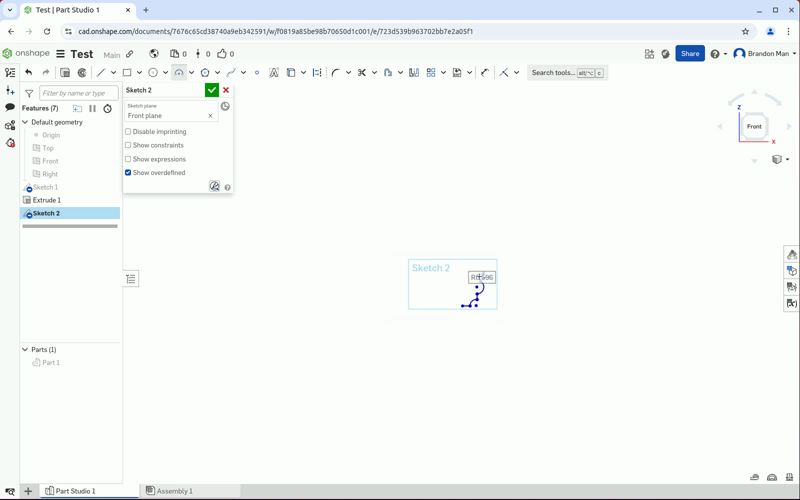
scroll(-6)
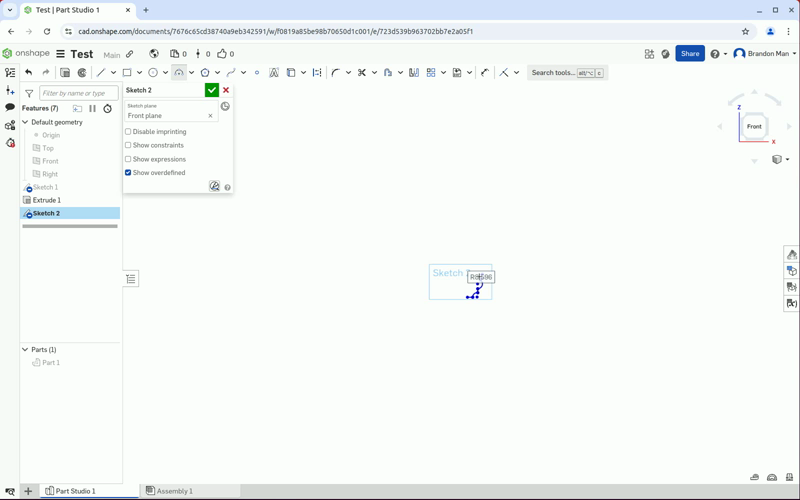
key_up(shift)
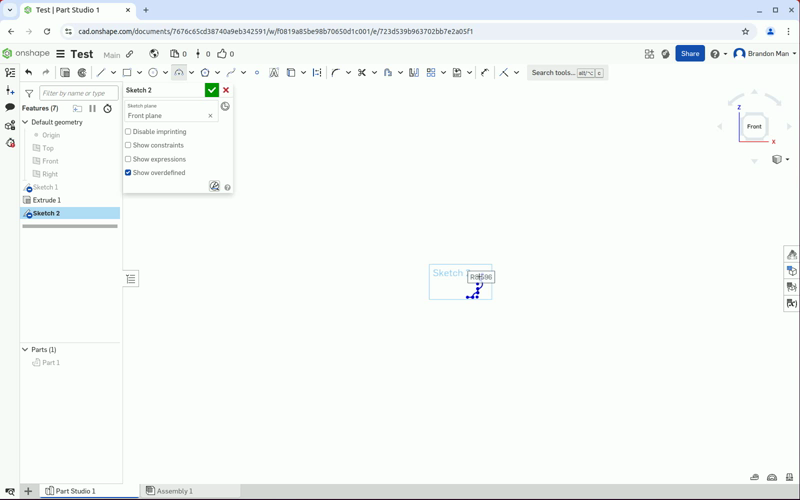
key(esc)
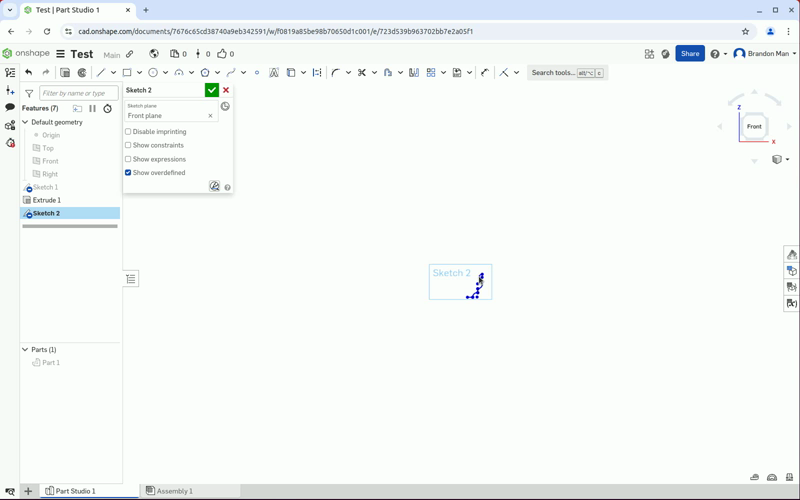
key(l)
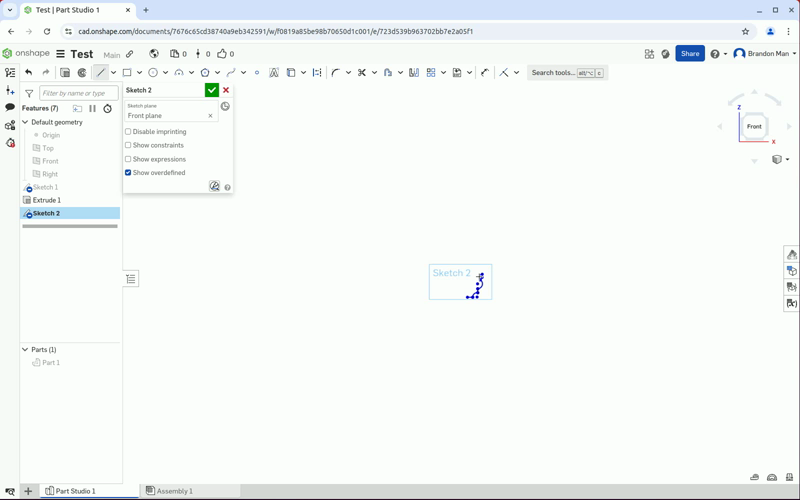
mouse_move(482, 274)
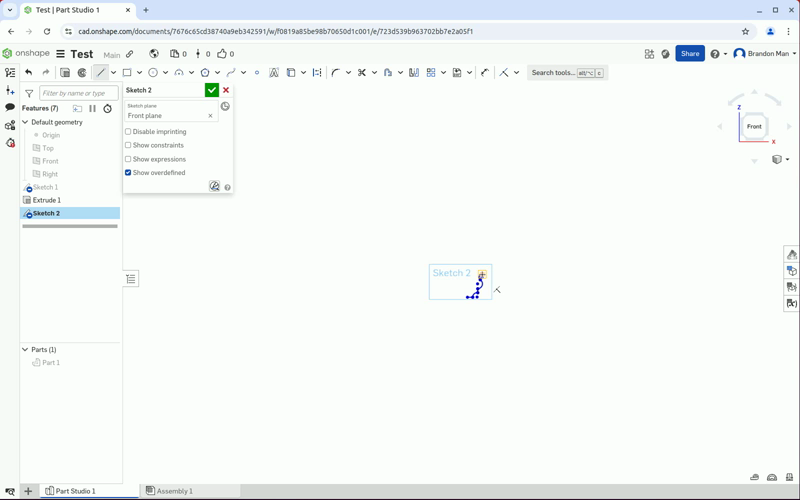
scroll(6)
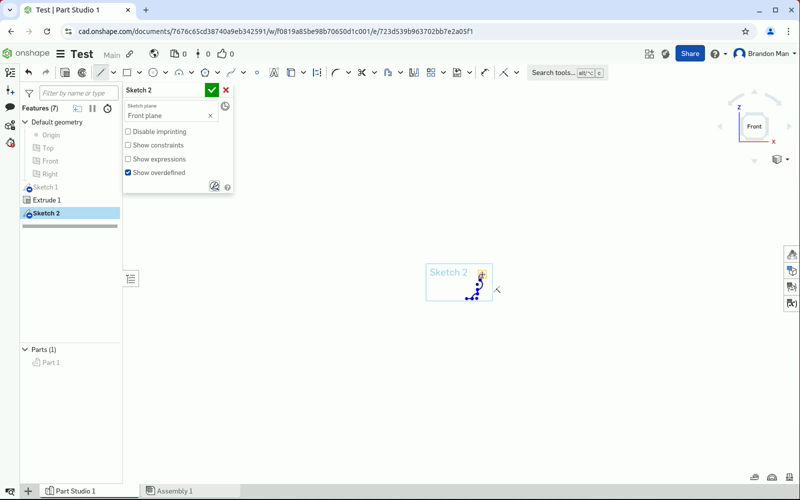
scroll(6)
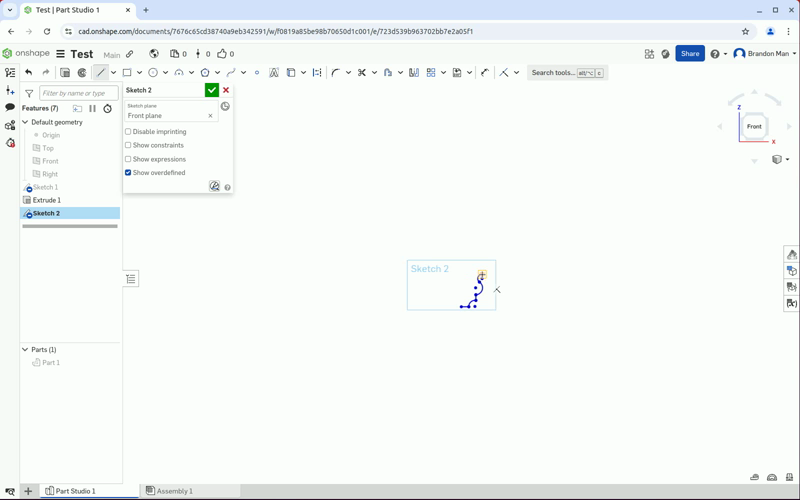
scroll(6)
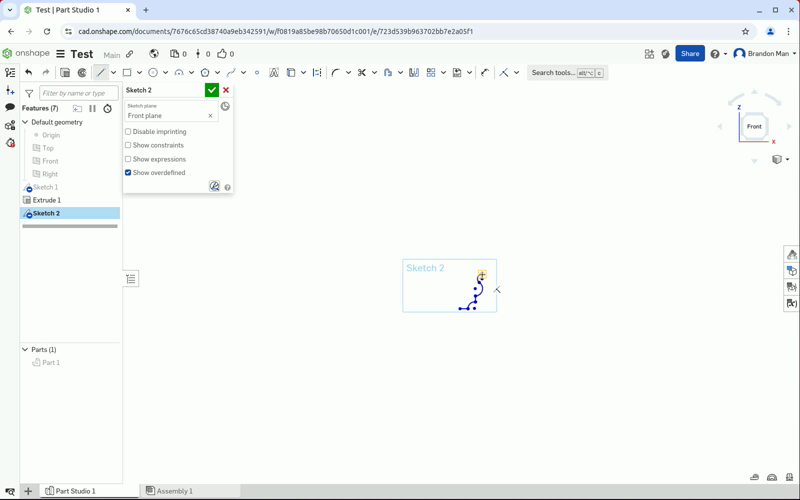
scroll(6)
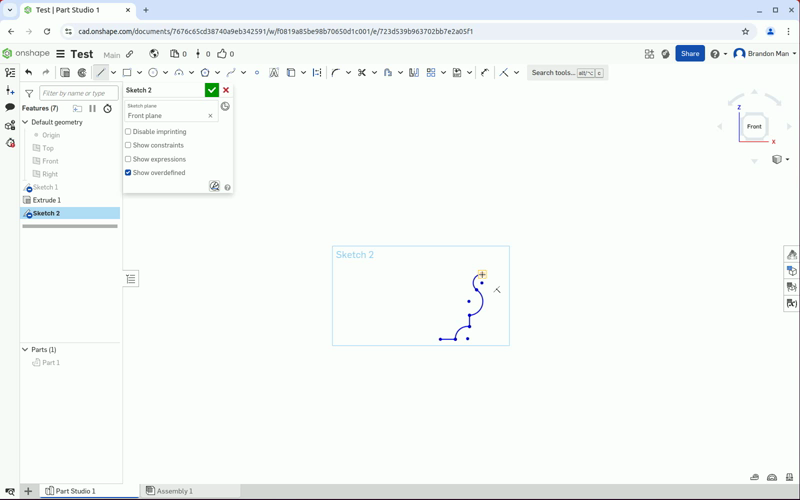
scroll(6)
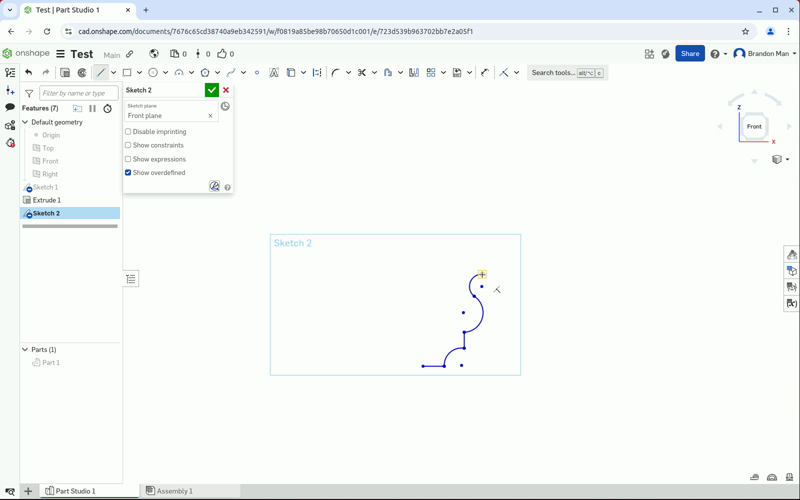
scroll(6)
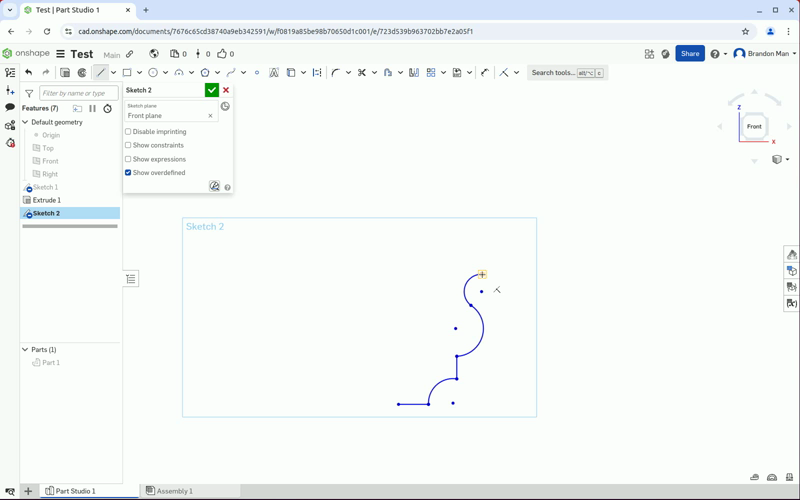
scroll(6)
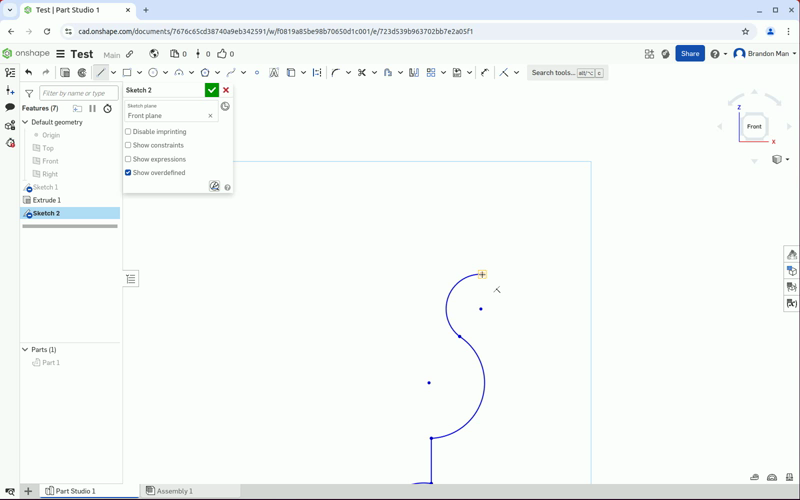
click(482, 274)
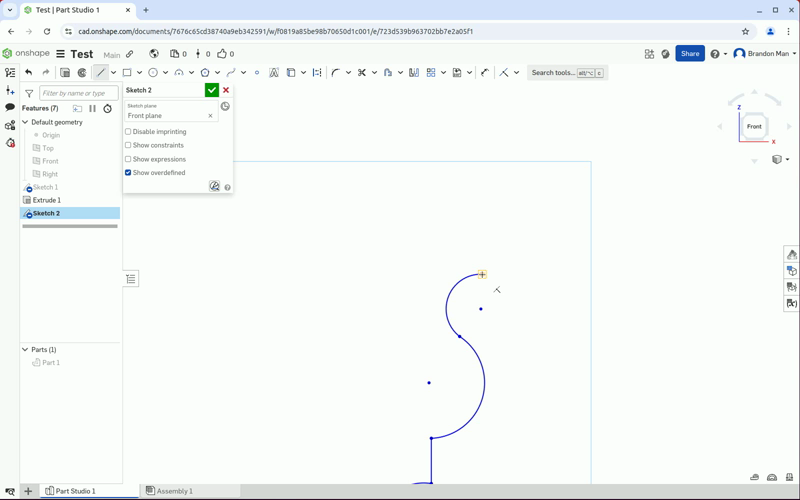
scroll(-6)
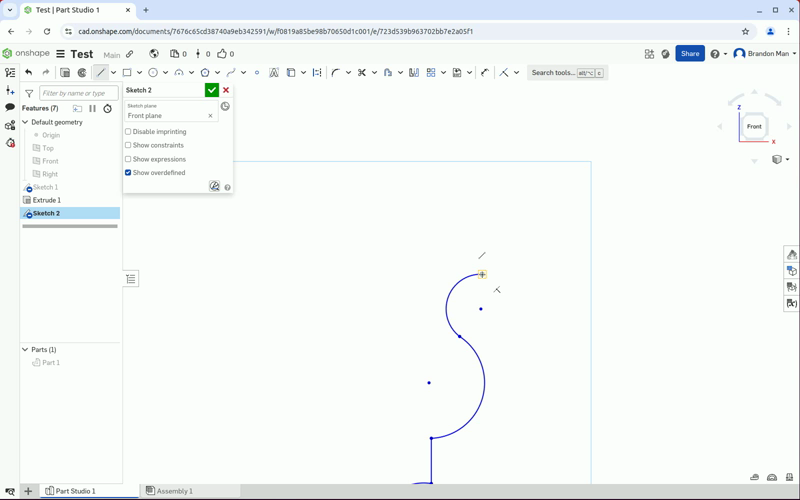
scroll(-6)
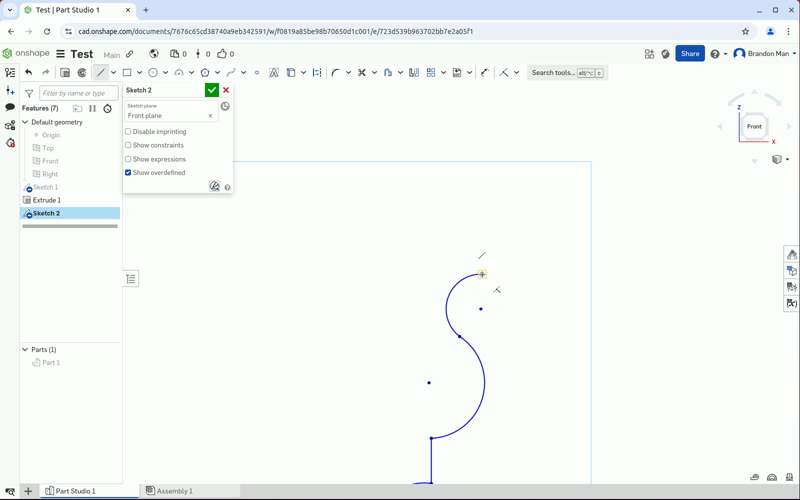
scroll(-6)
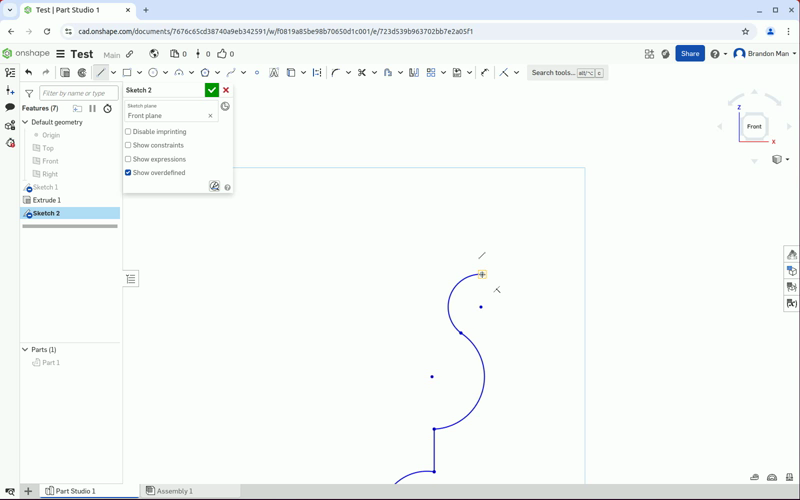
scroll(-6)
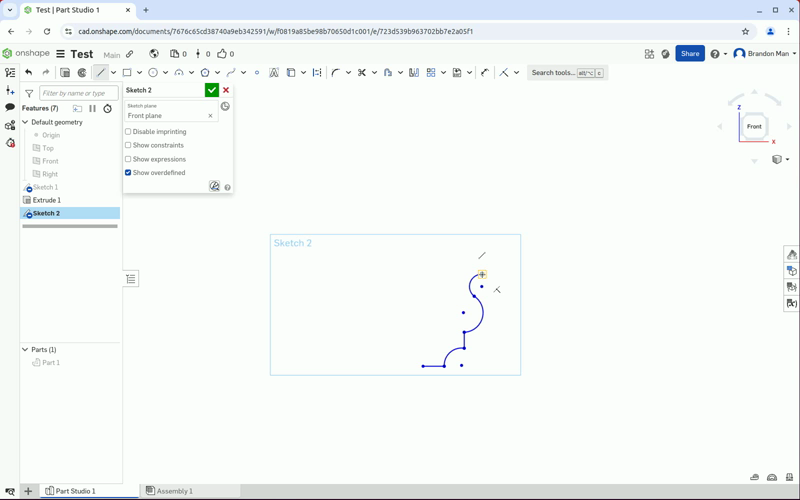
scroll(-6)
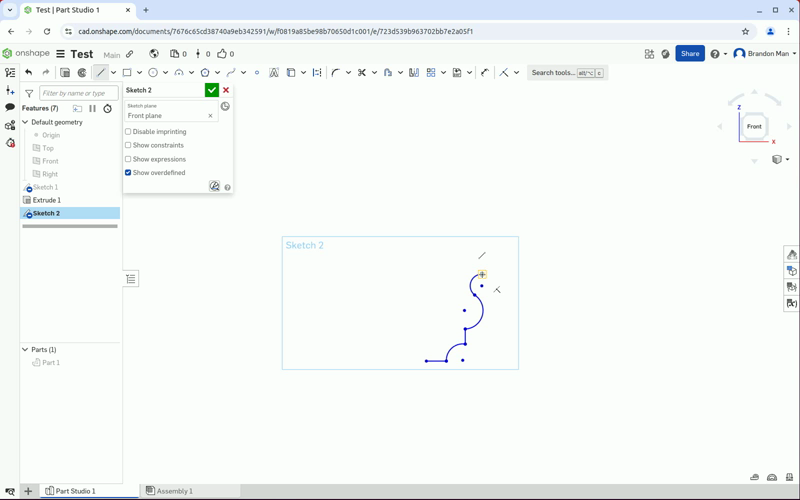
scroll(-6)
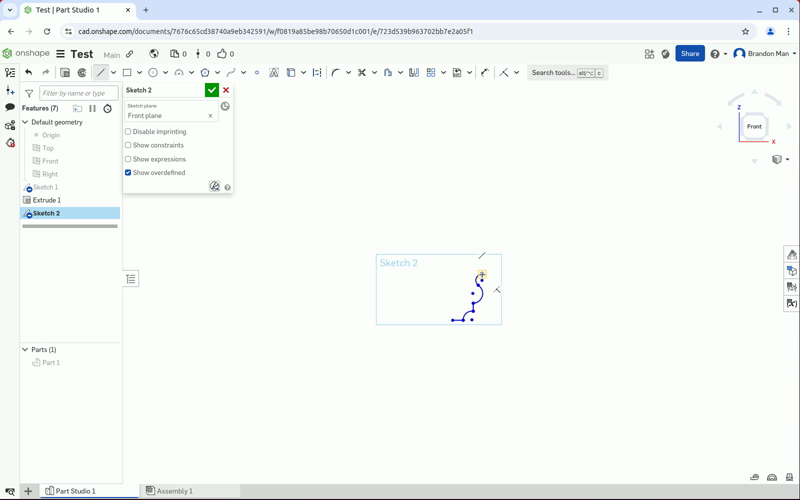
scroll(-6)
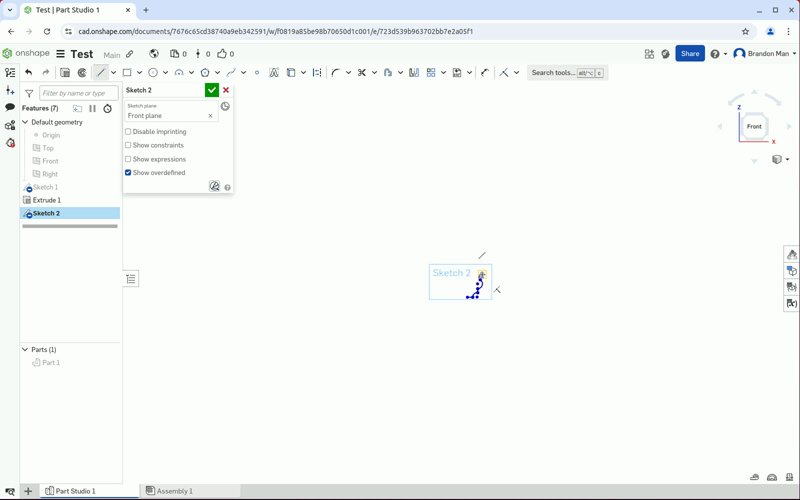
key_down(shift)
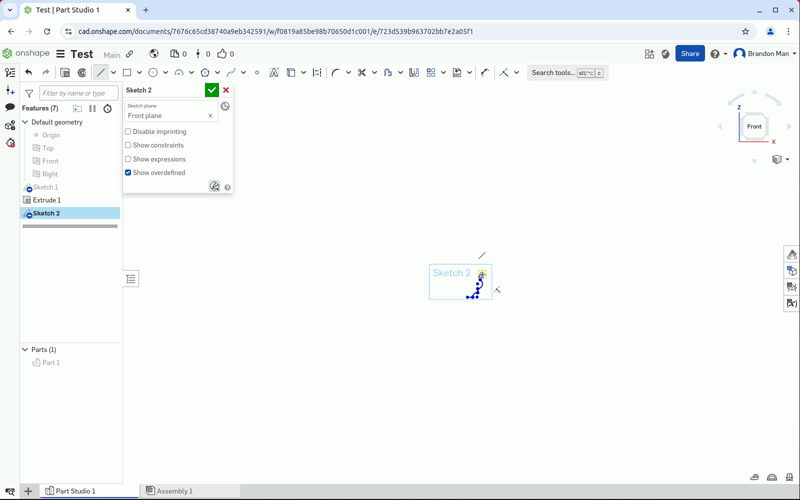
mouse_move(512, 274)
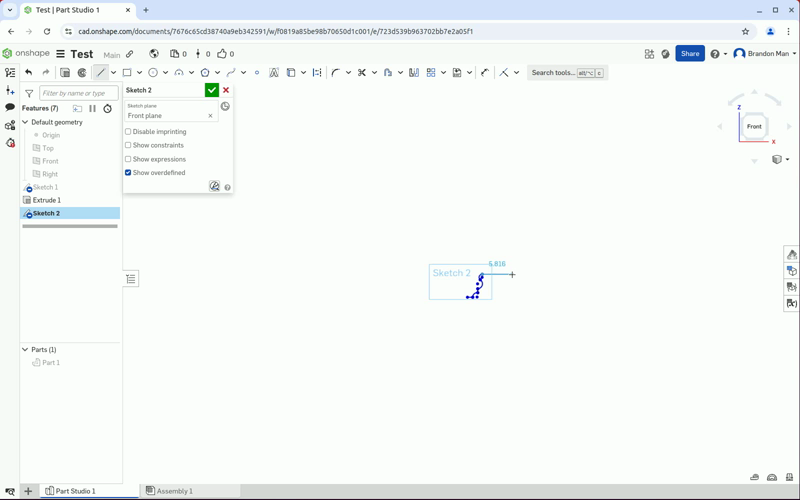
mouse_move(482, 270)
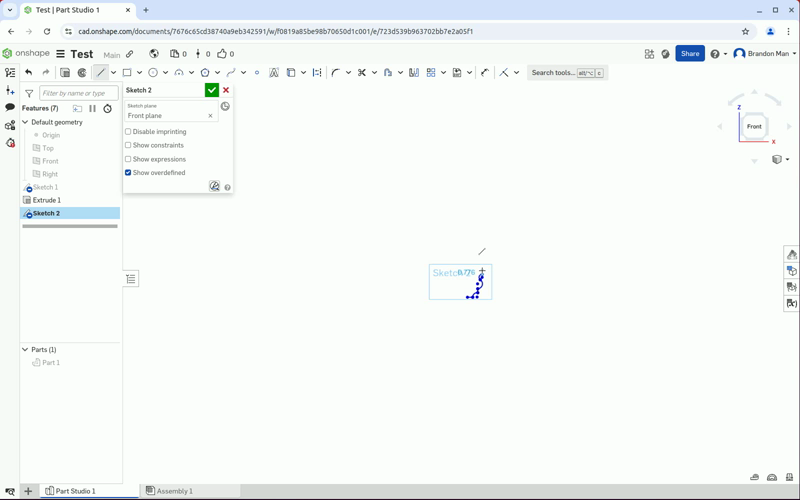
scroll(6)
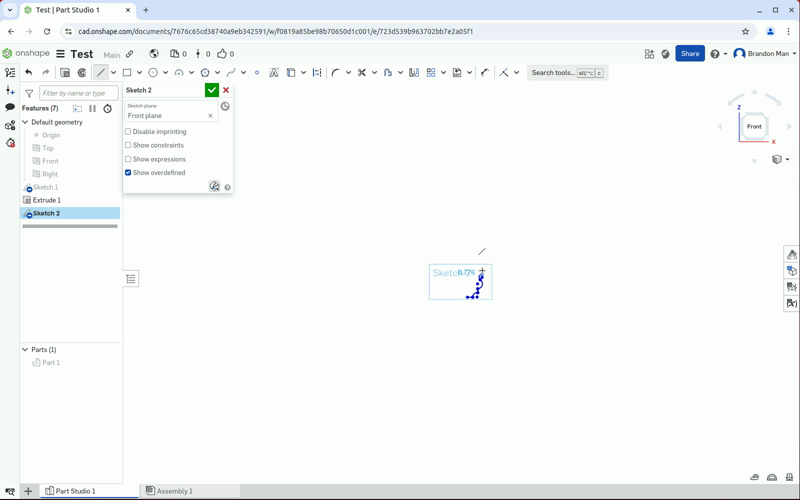
scroll(6)
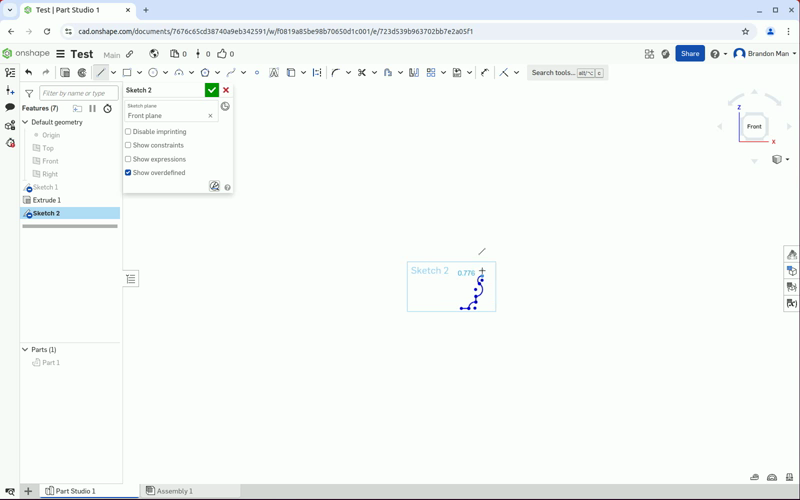
scroll(6)
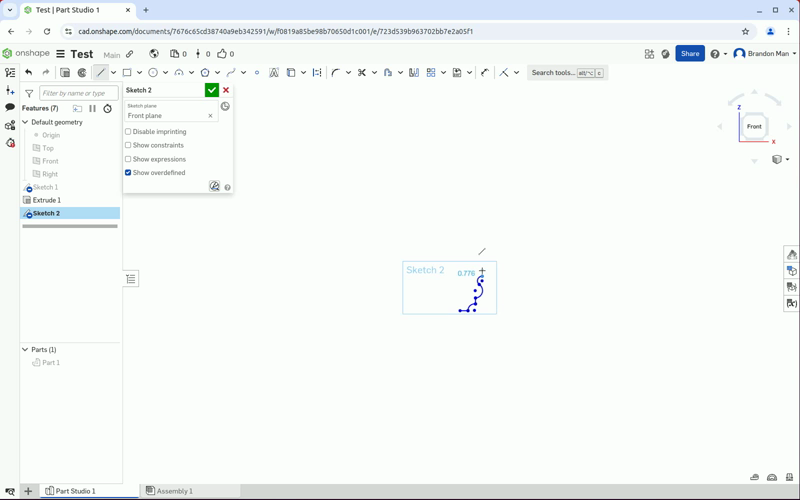
scroll(6)
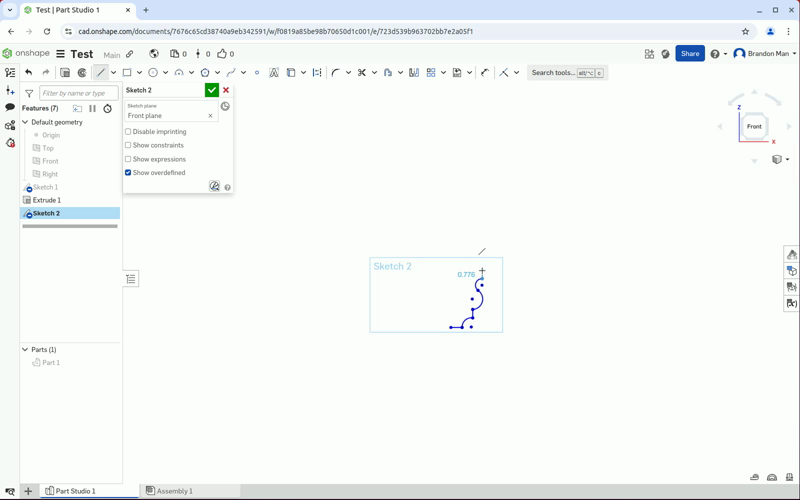
scroll(6)
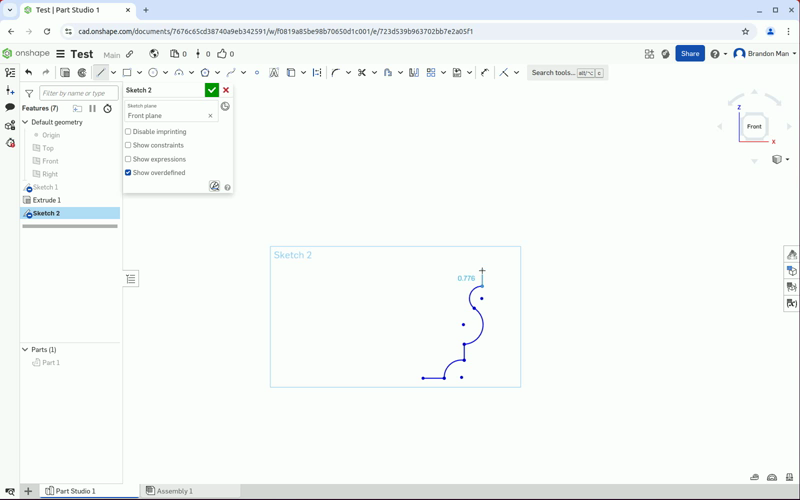
scroll(6)
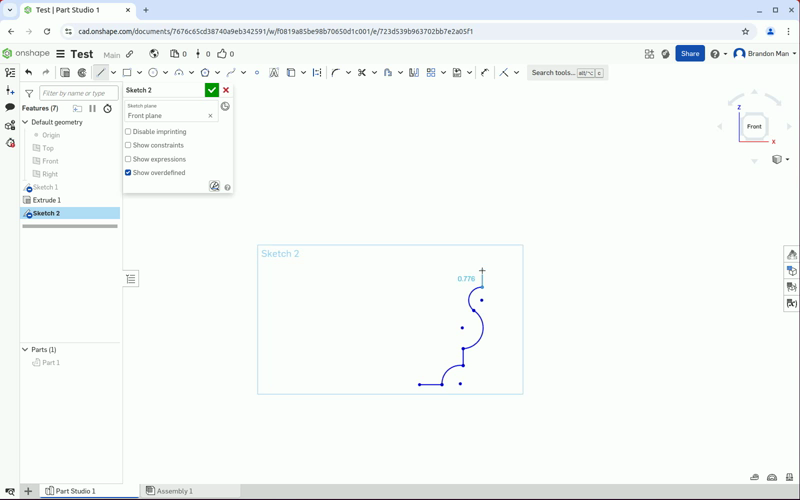
scroll(6)
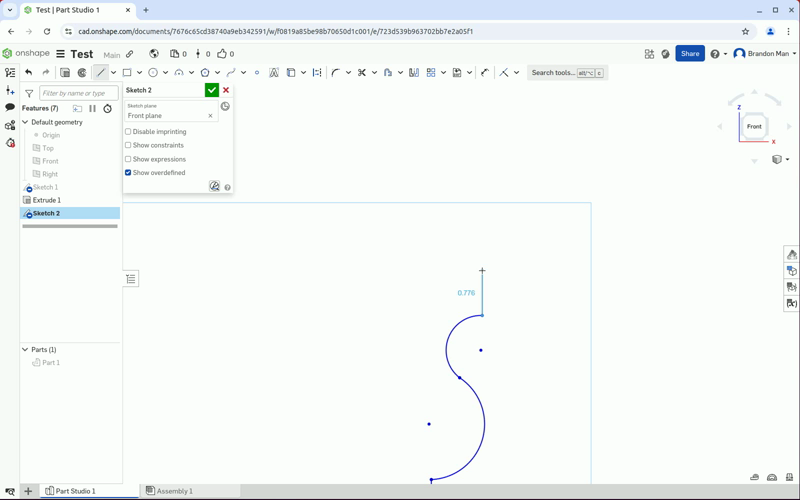
click(482, 270)
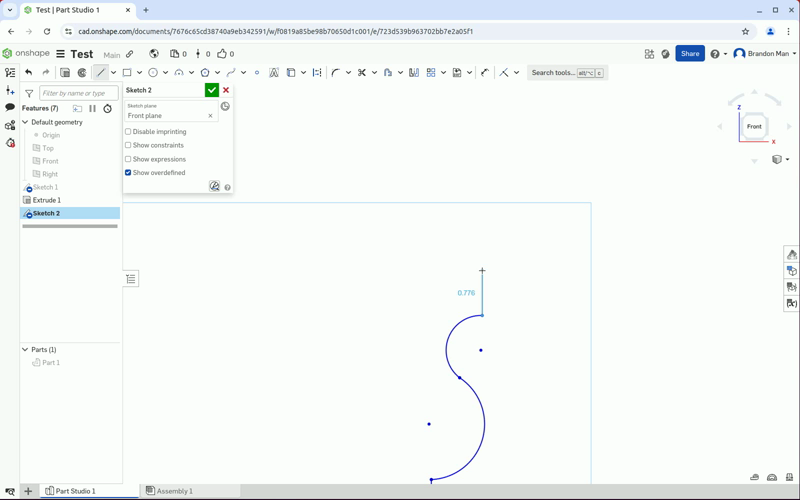
scroll(-6)
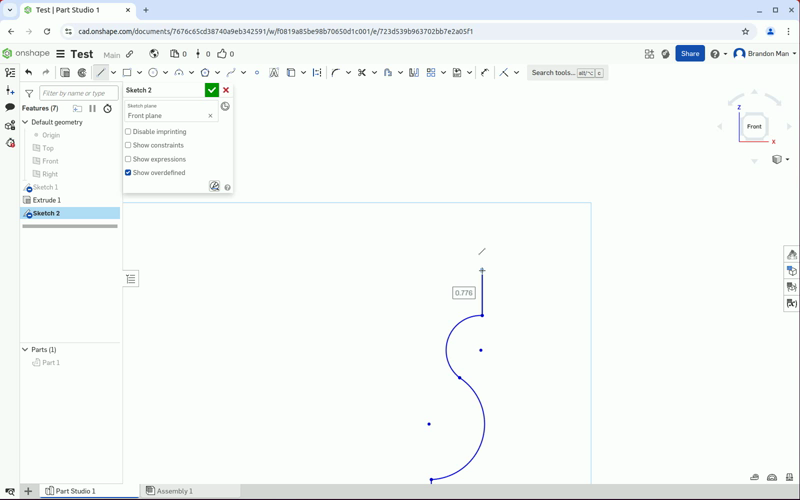
scroll(-6)
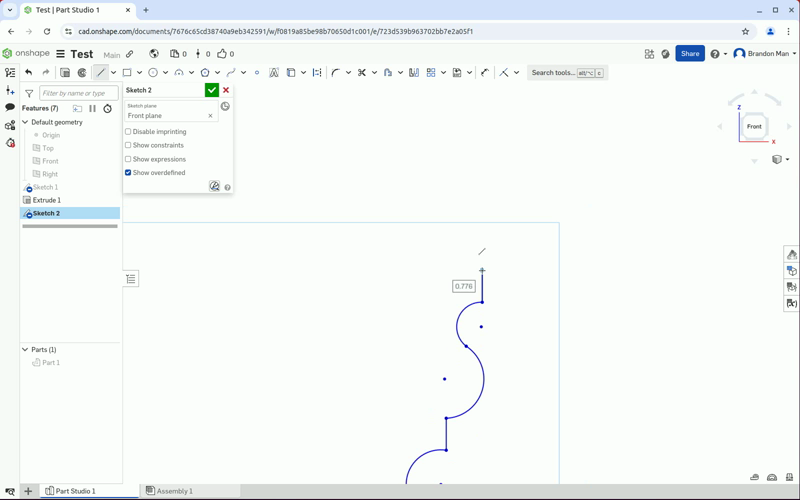
scroll(-6)
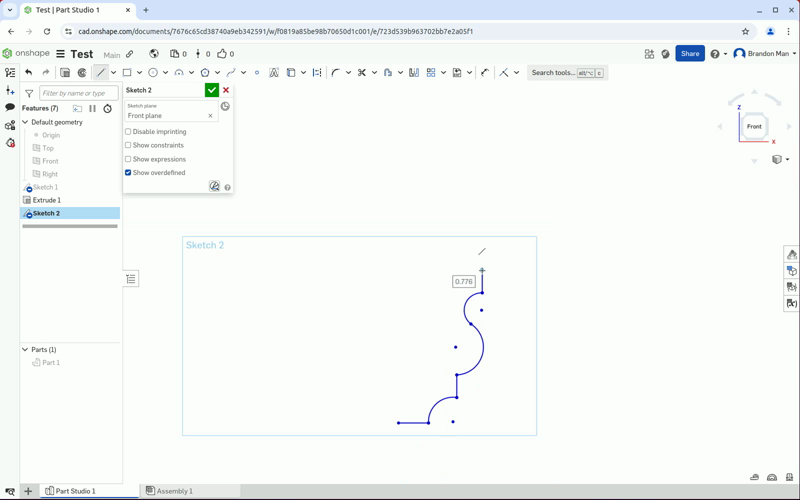
scroll(-6)
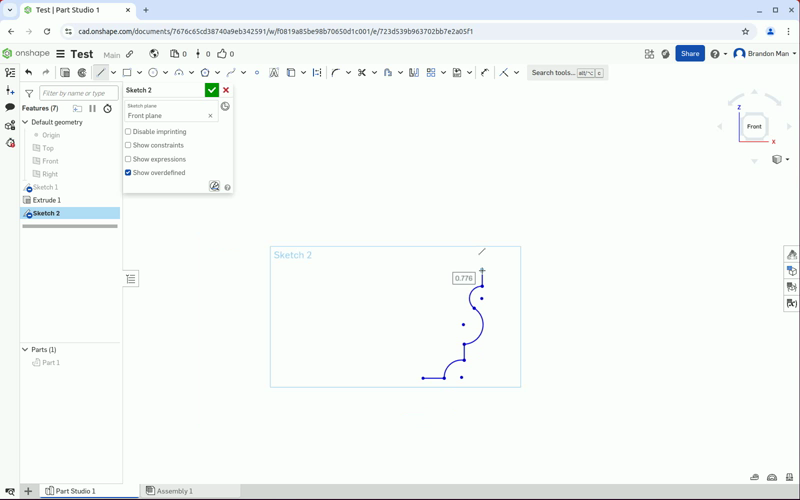
scroll(-6)
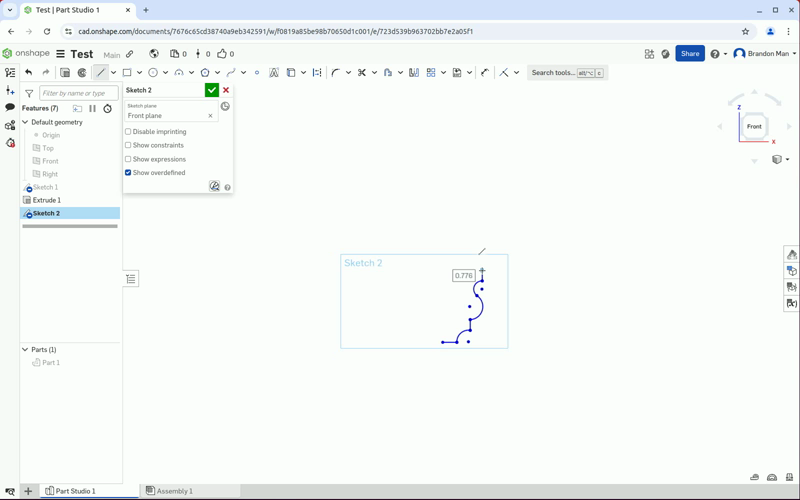
scroll(-6)
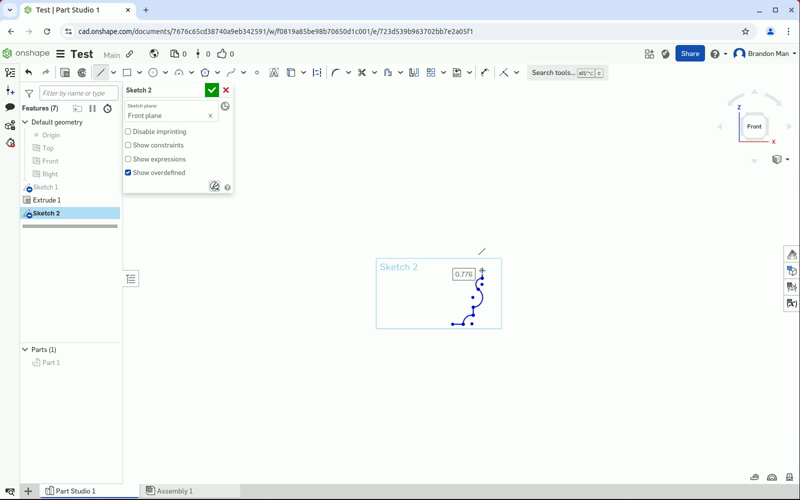
scroll(-6)
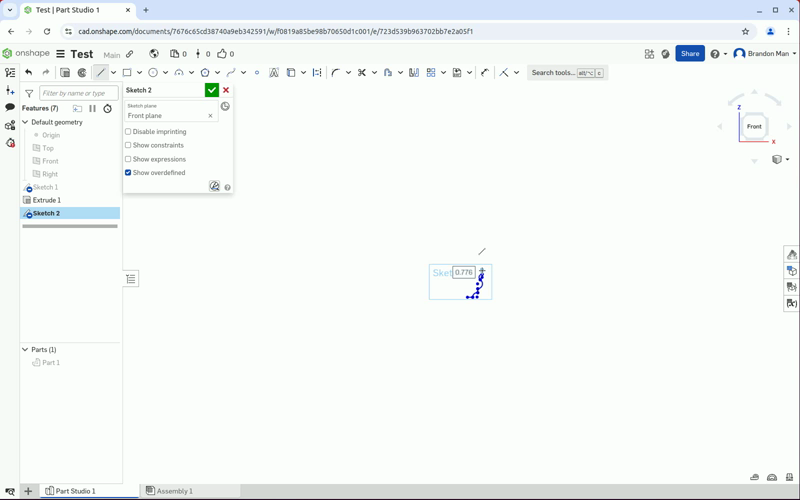
key_up(shift)
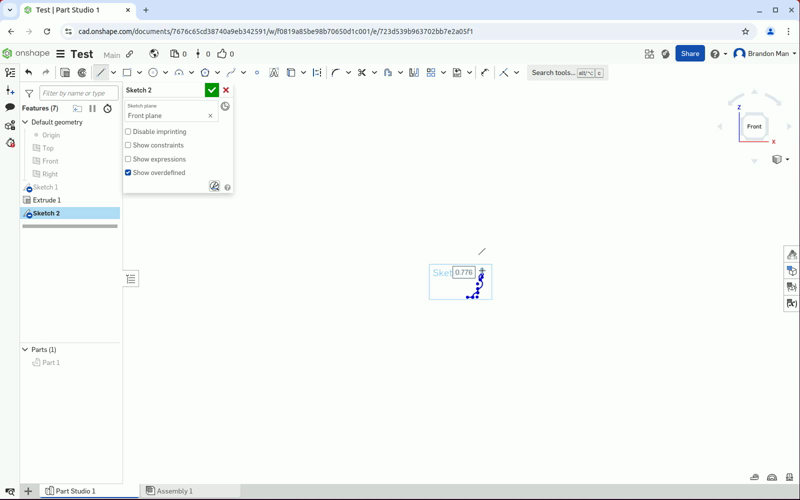
key(esc)
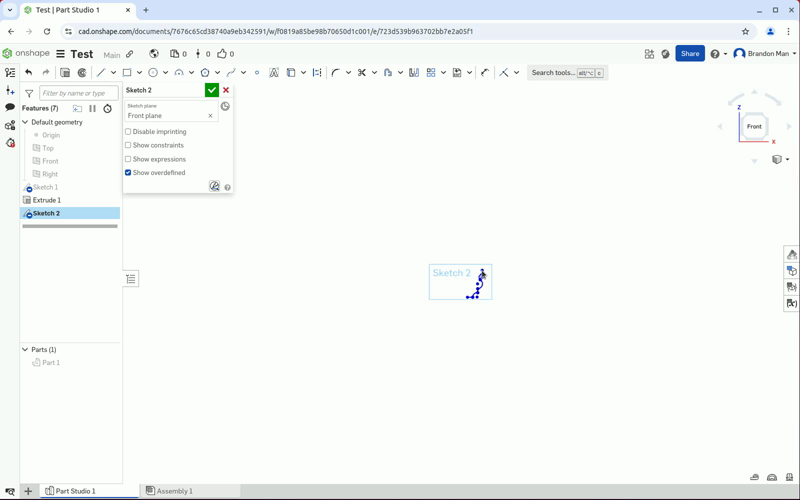
key(a)
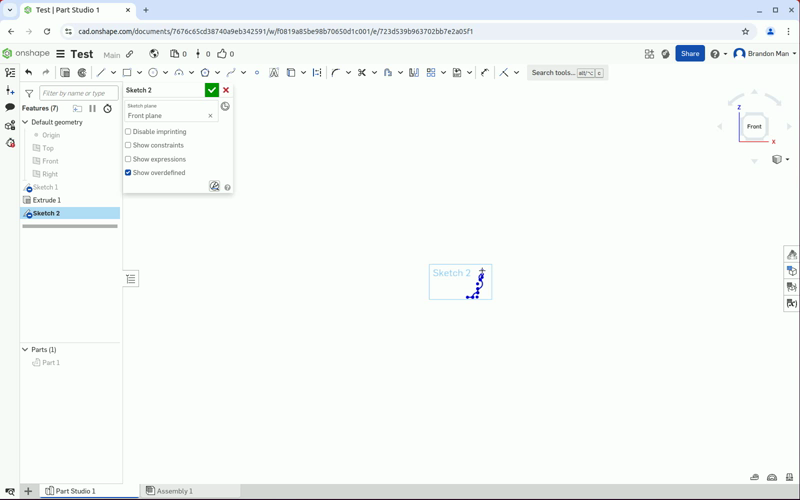
mouse_move(482, 270)
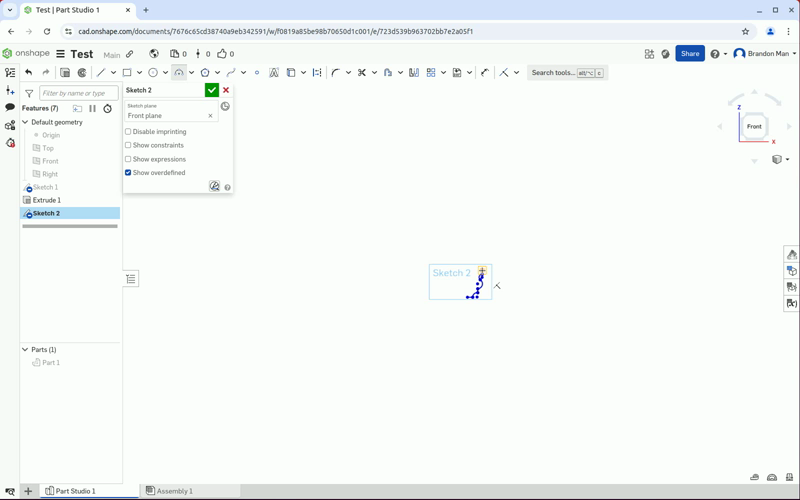
scroll(6)
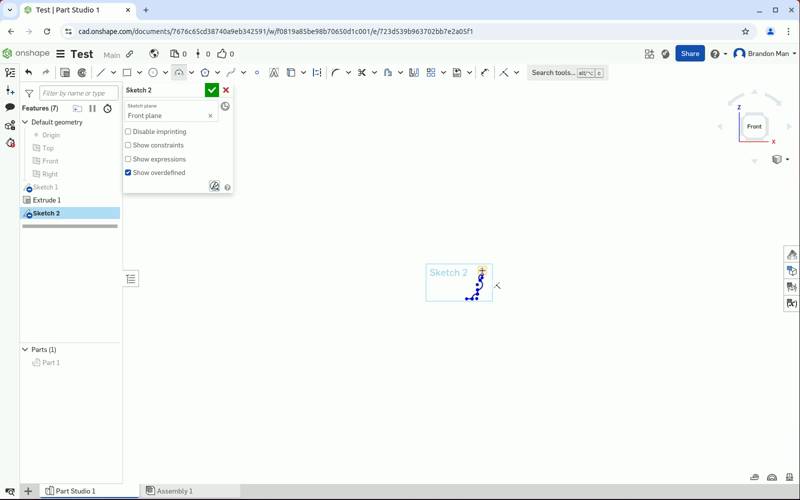
scroll(6)
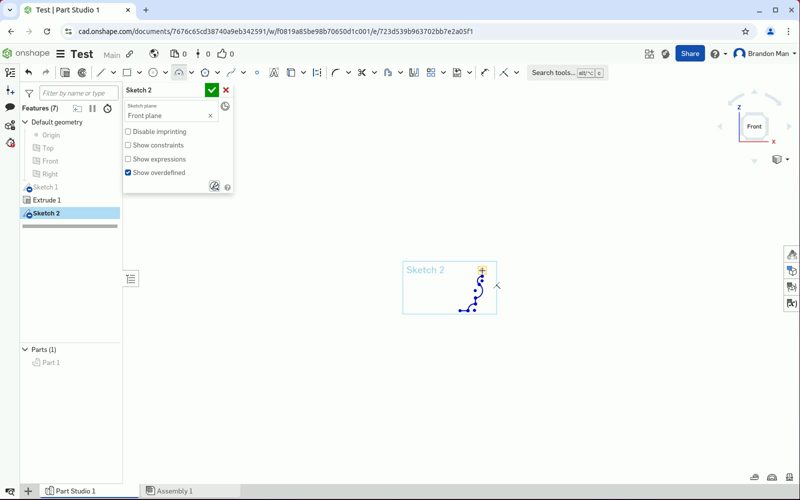
scroll(6)
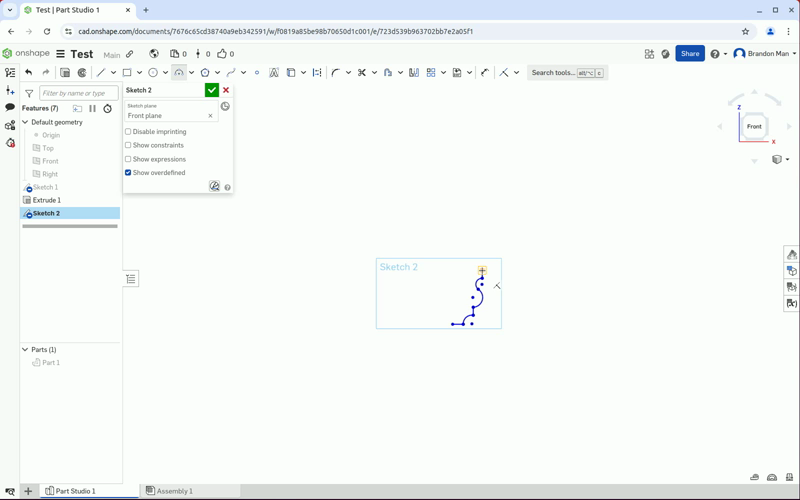
scroll(6)
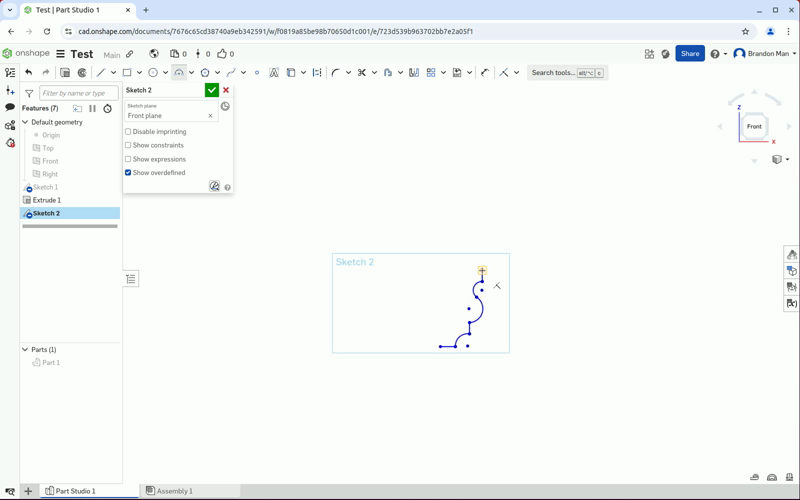
scroll(6)
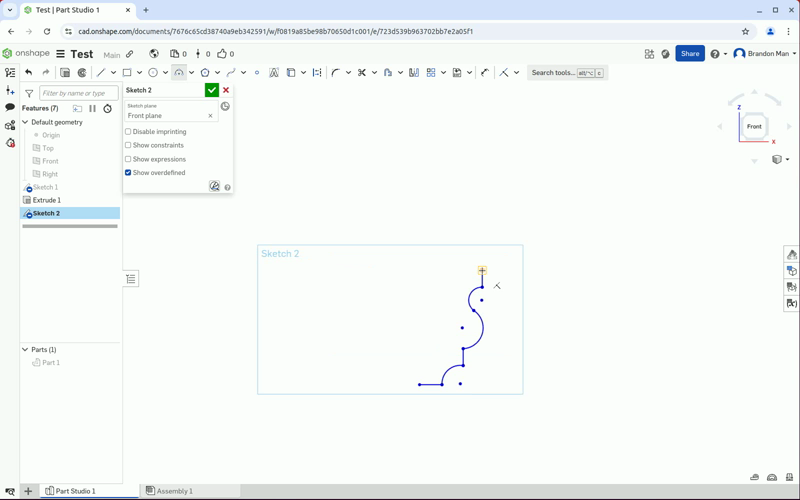
scroll(6)
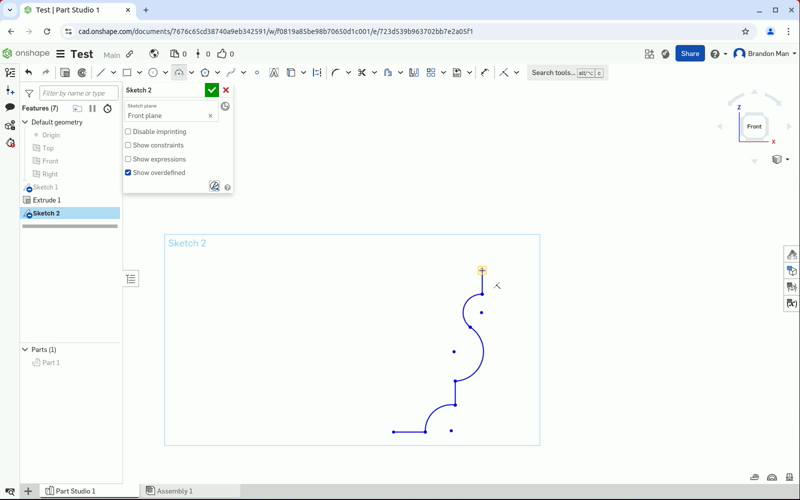
scroll(6)
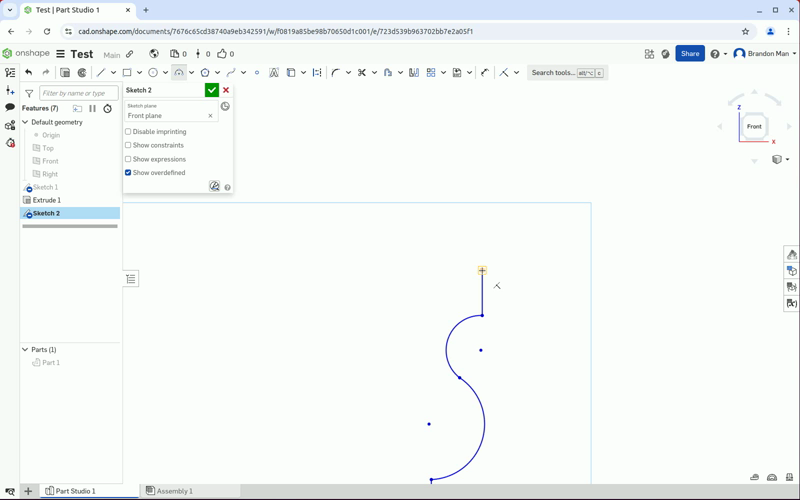
click(482, 270)
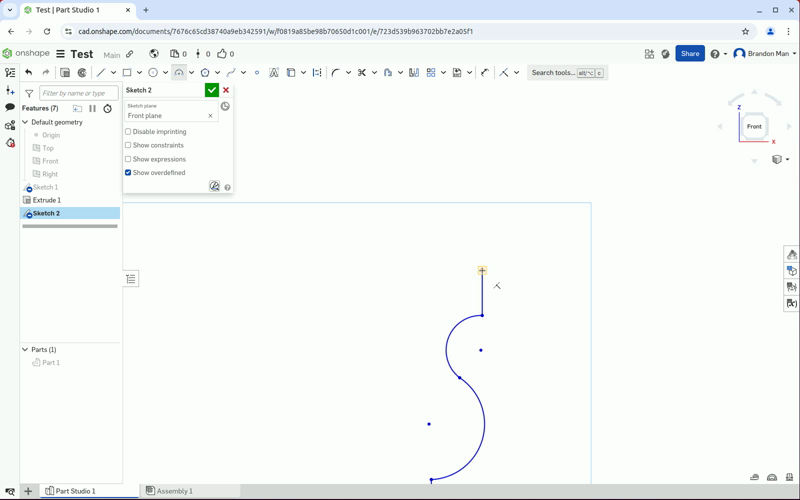
scroll(-6)
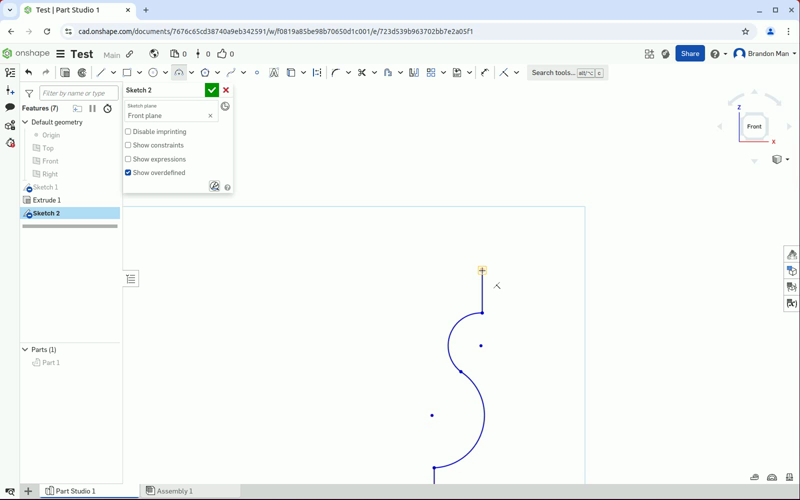
scroll(-6)
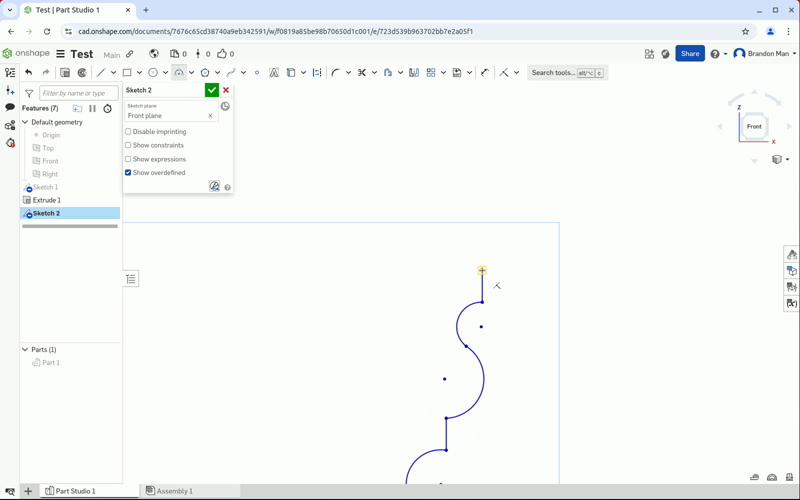
scroll(-6)
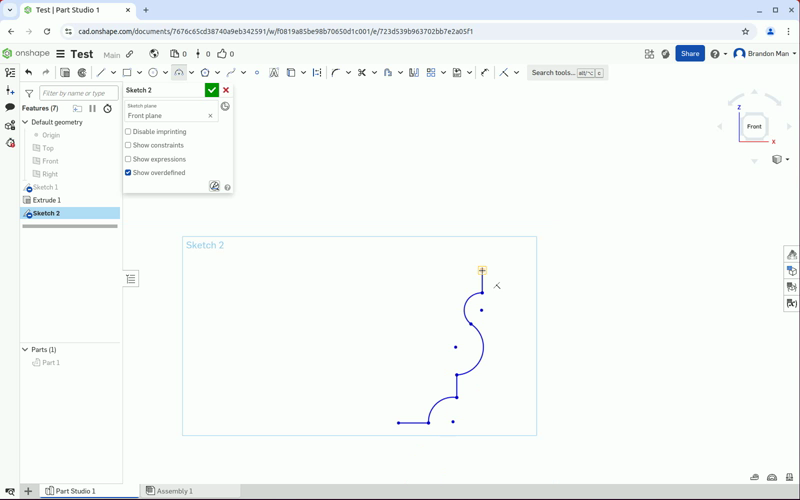
scroll(-6)
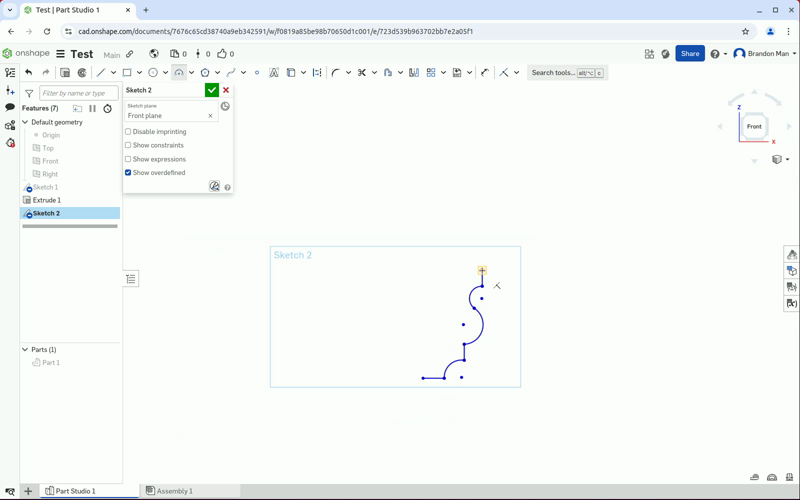
scroll(-6)
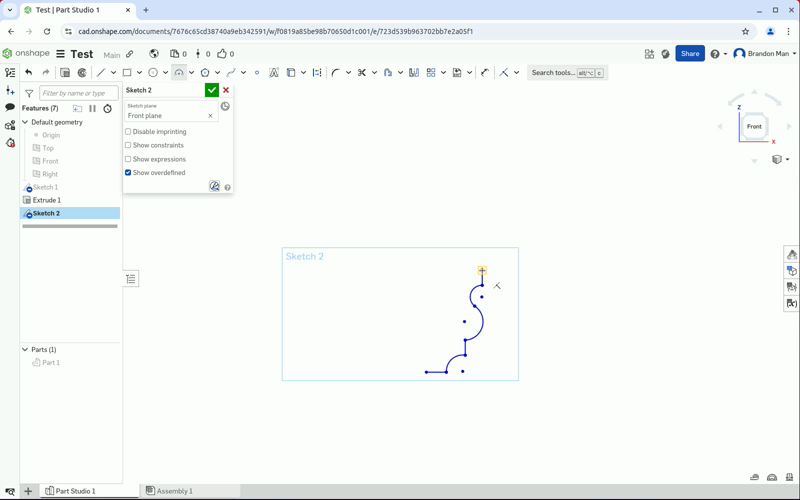
scroll(-6)
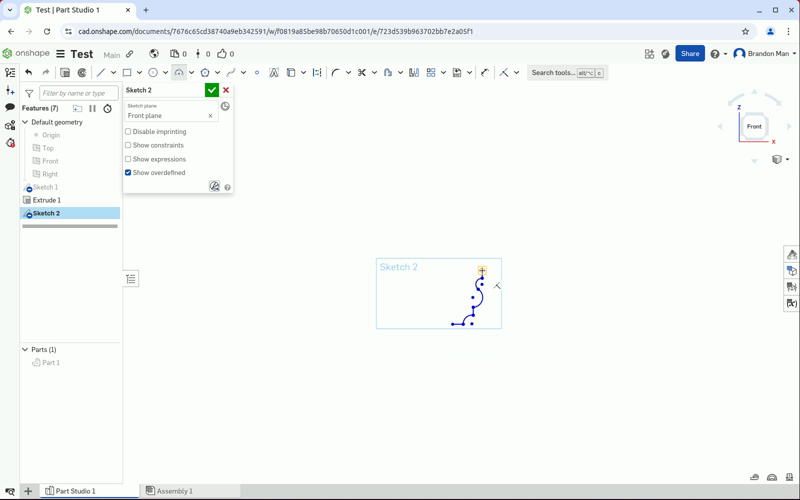
scroll(-6)
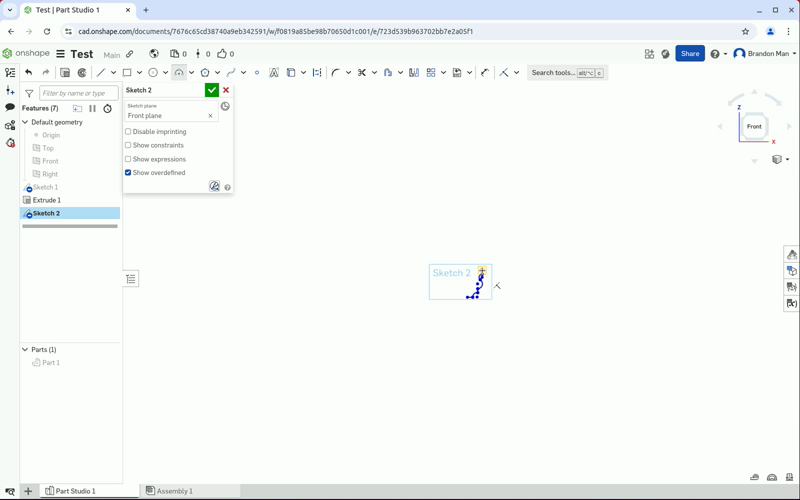
key_down(shift)
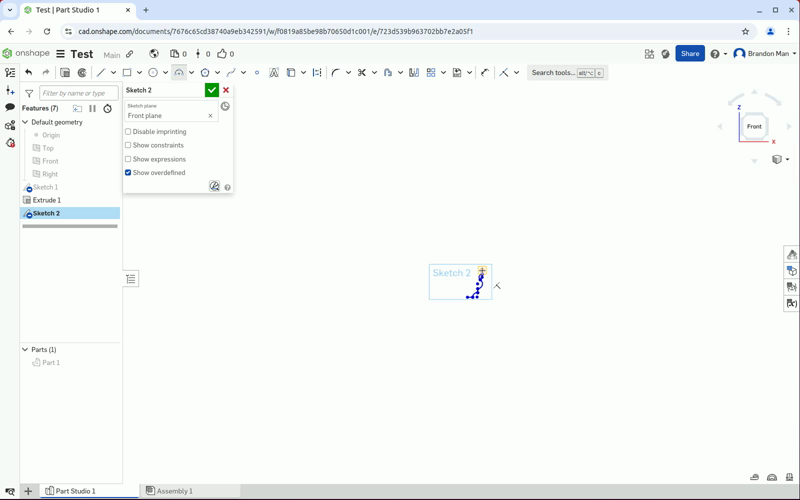
mouse_move(480, 267)
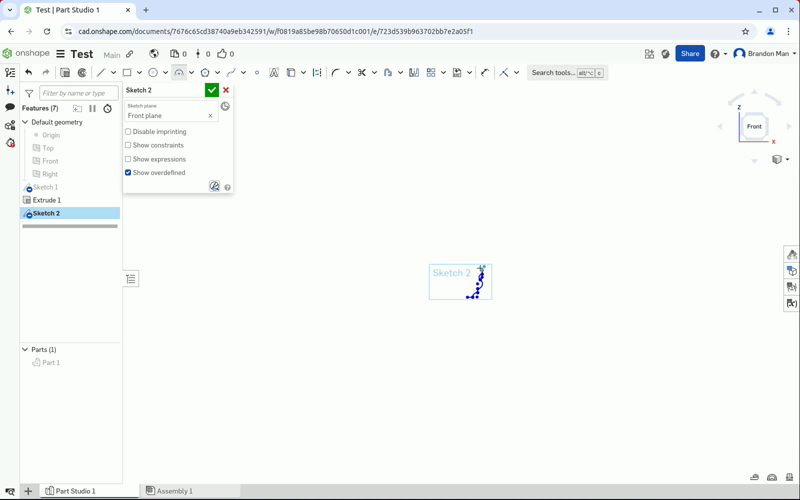
scroll(6)
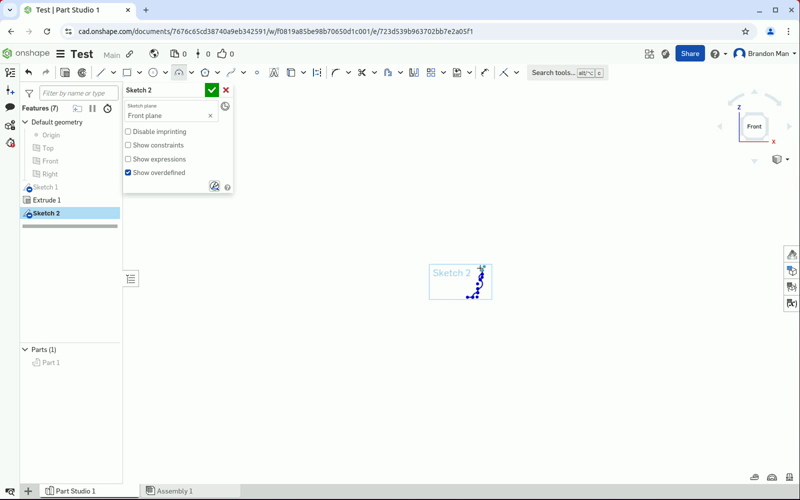
scroll(6)
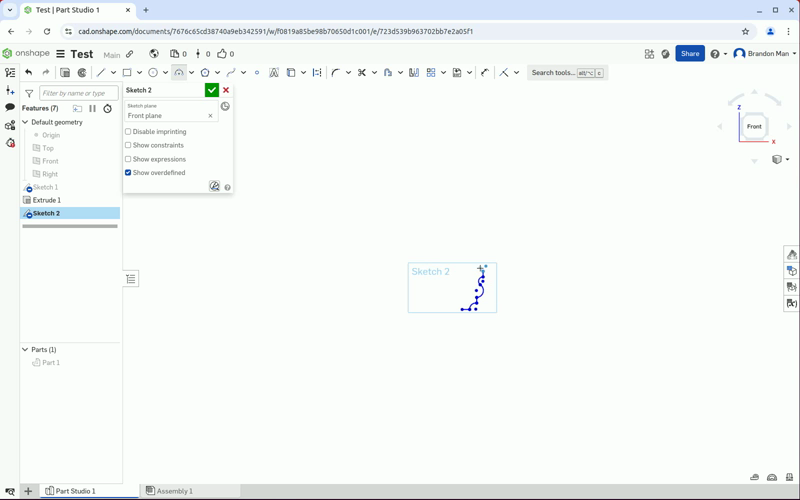
scroll(6)
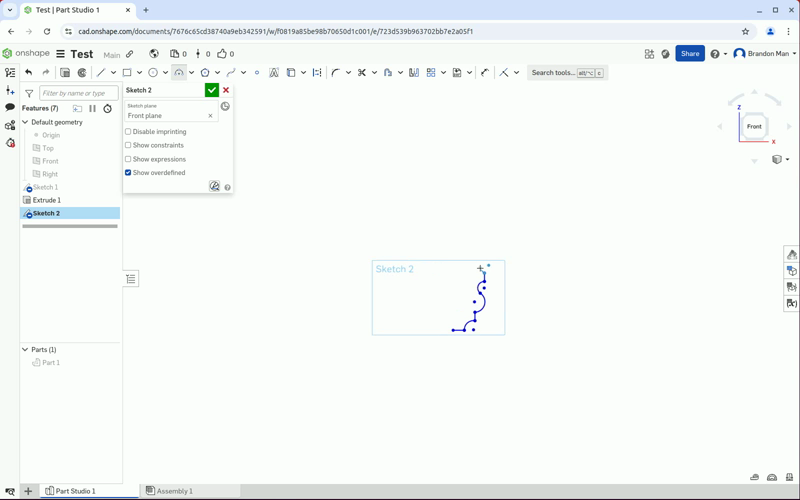
scroll(6)
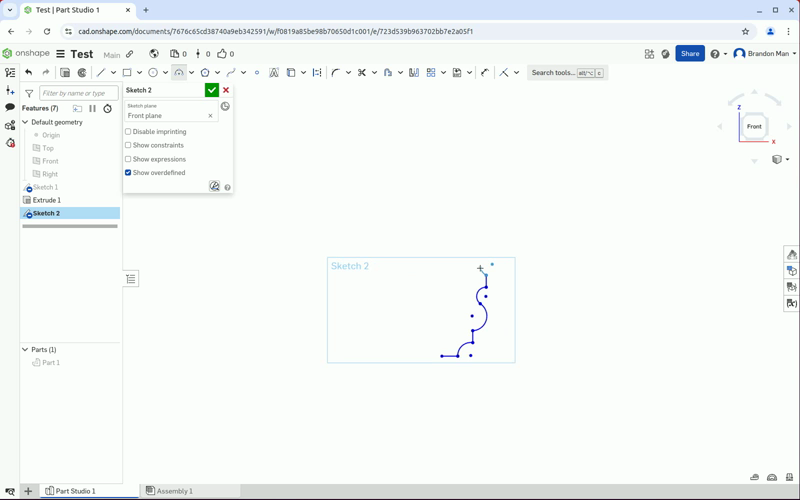
scroll(6)
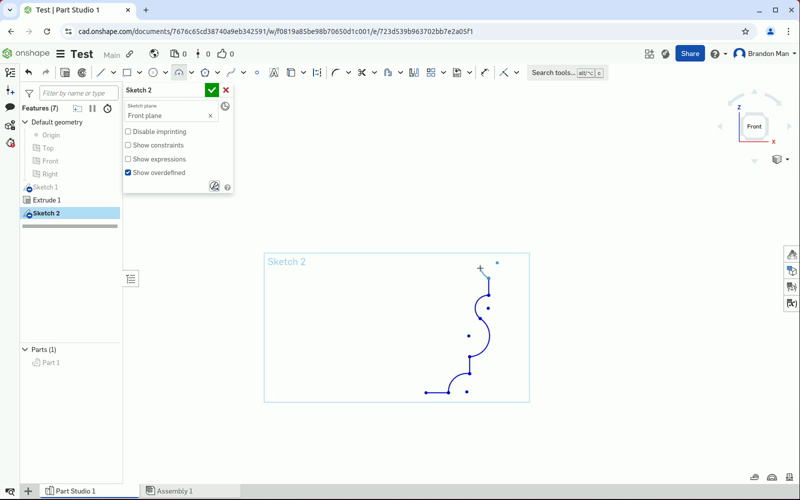
scroll(6)
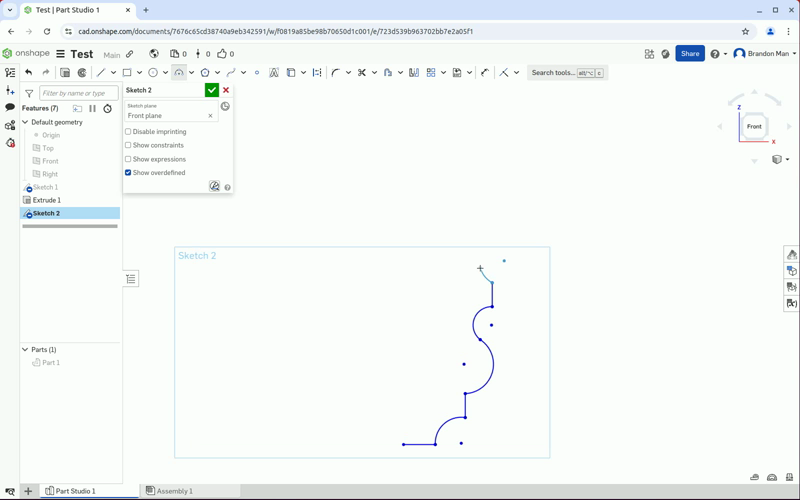
scroll(6)
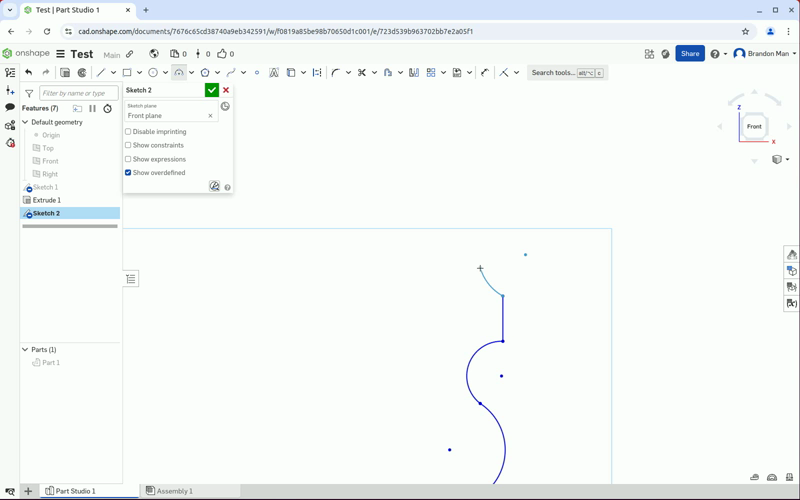
click(480, 267)
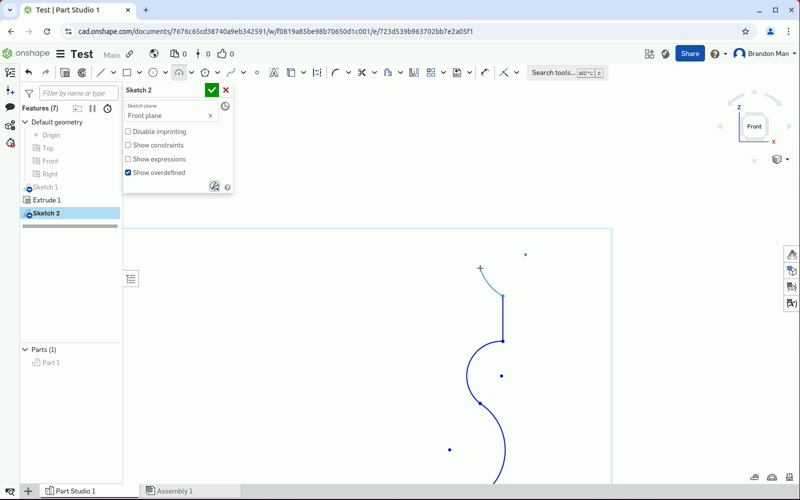
scroll(-6)
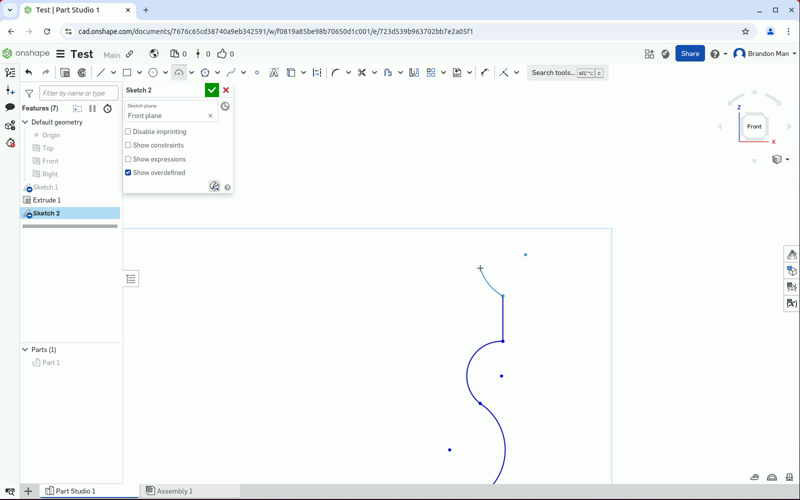
scroll(-6)
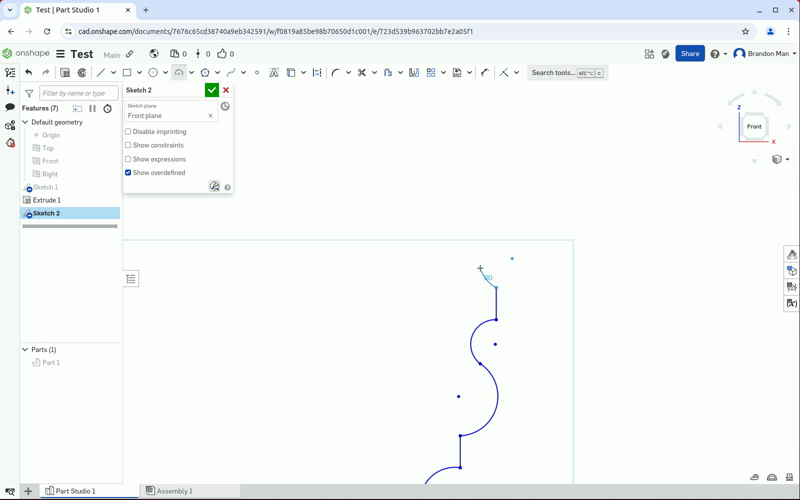
scroll(-6)
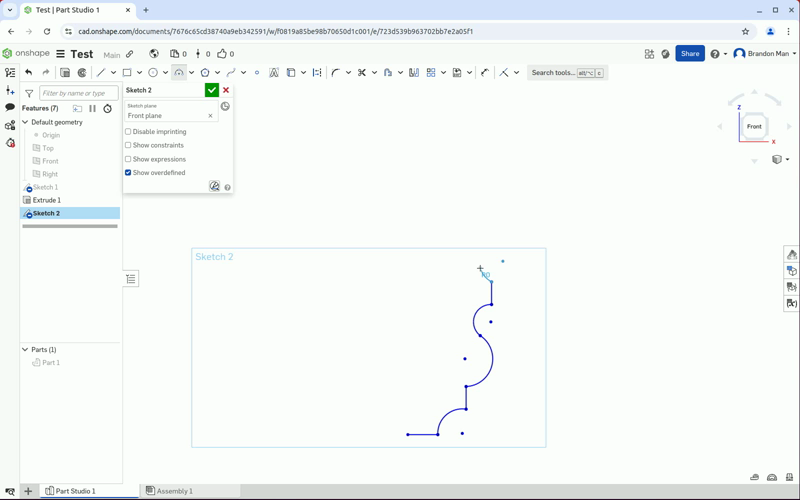
scroll(-6)
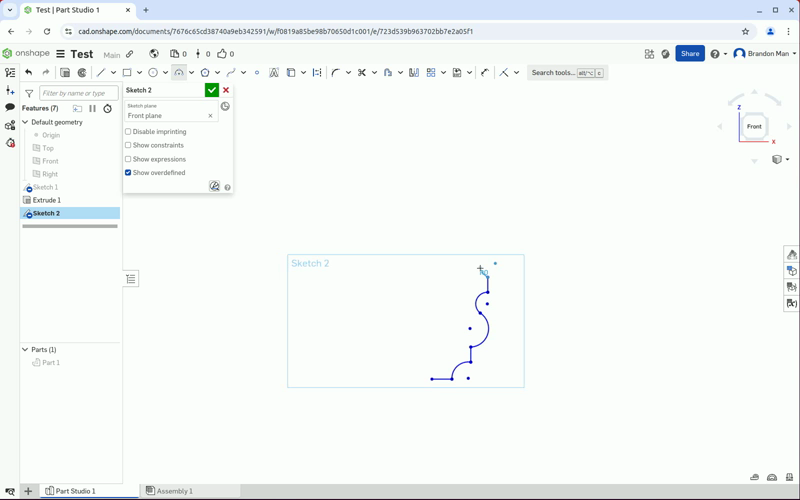
scroll(-6)
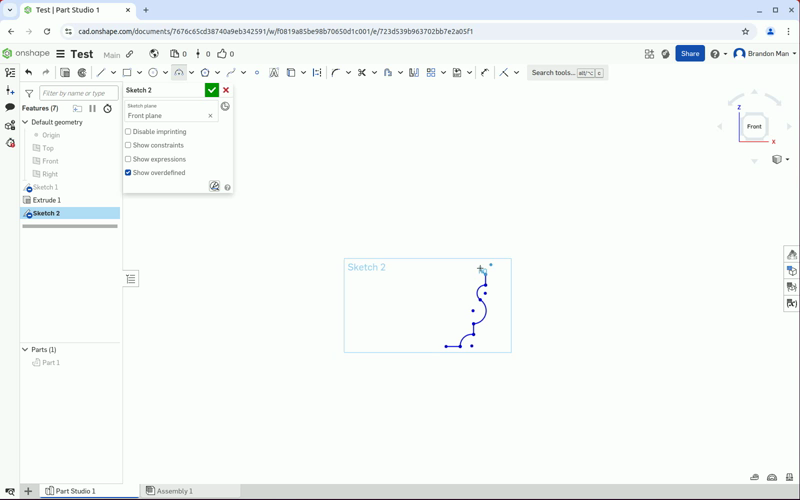
scroll(-6)
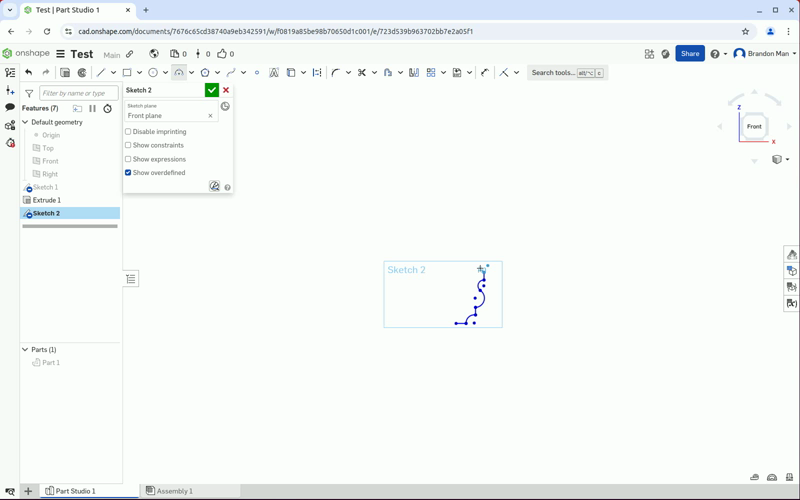
scroll(-6)
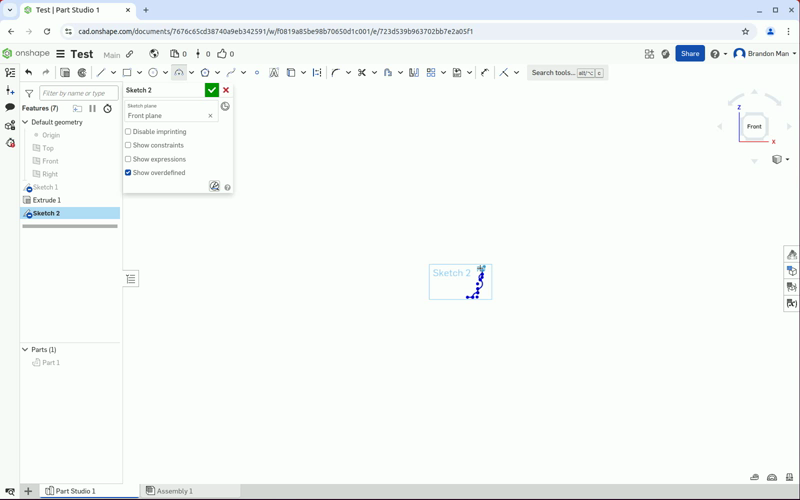
mouse_move(481, 268)
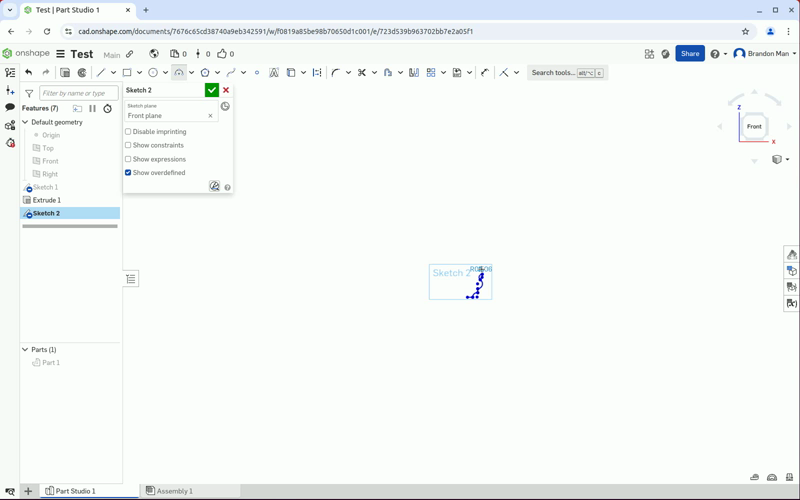
scroll(6)
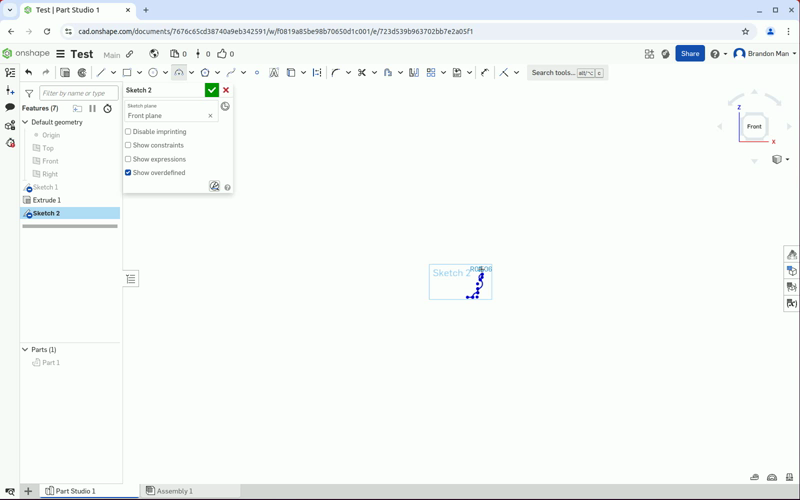
scroll(6)
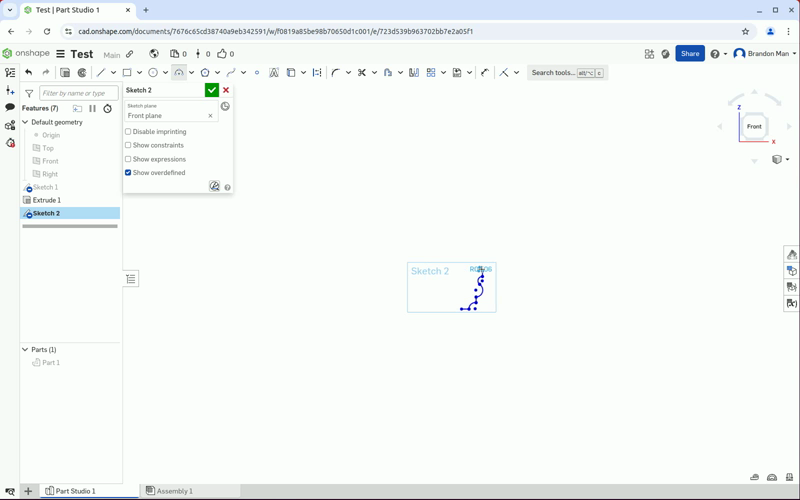
scroll(6)
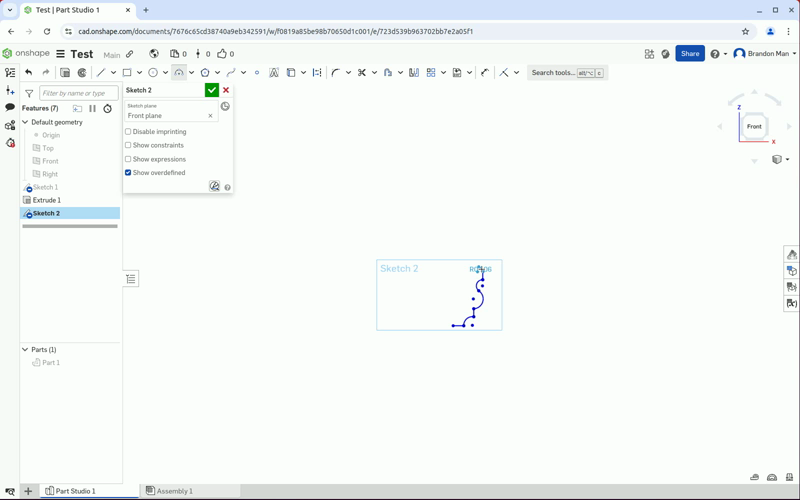
scroll(6)
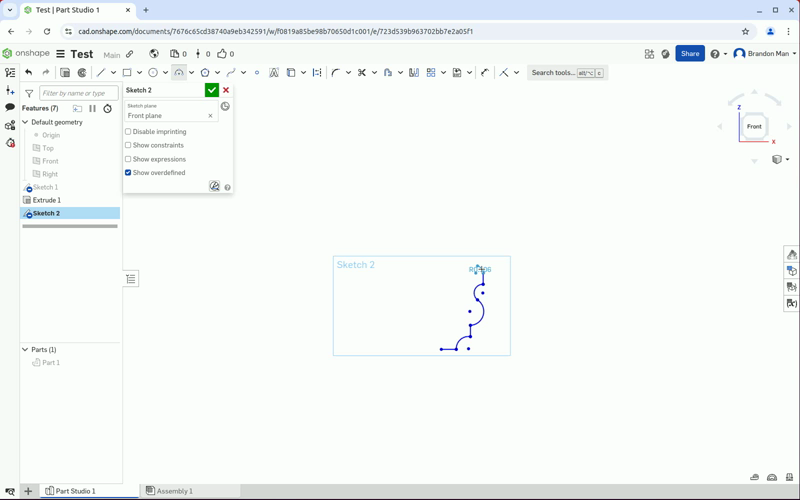
scroll(6)
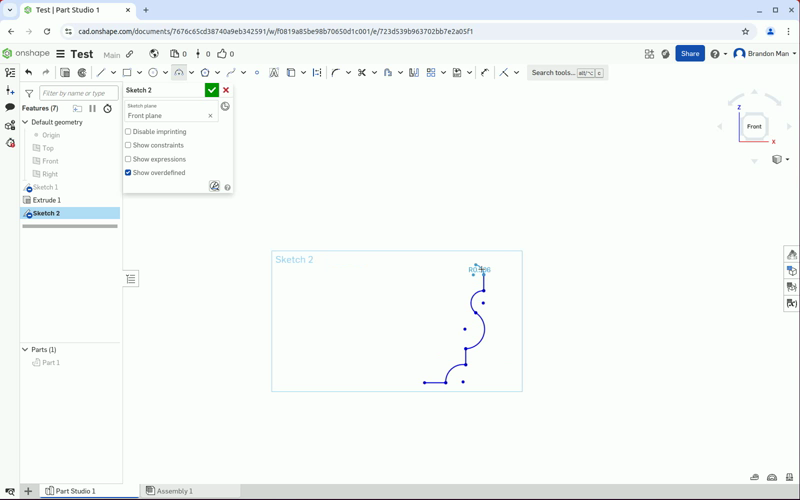
scroll(6)
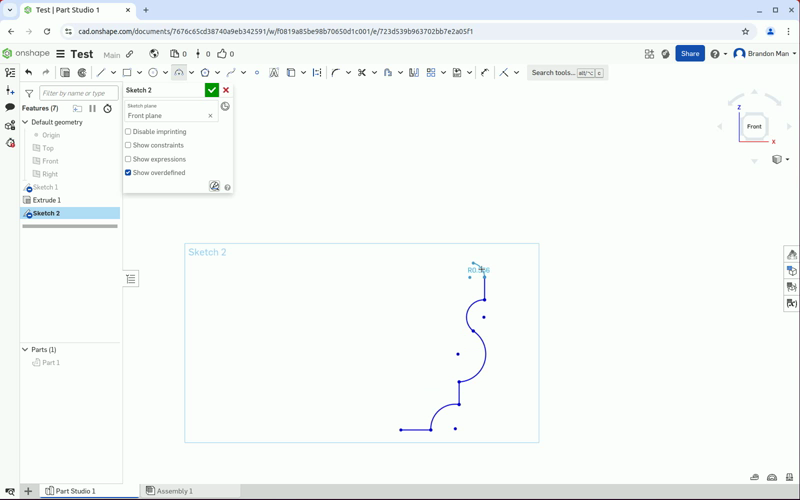
scroll(6)
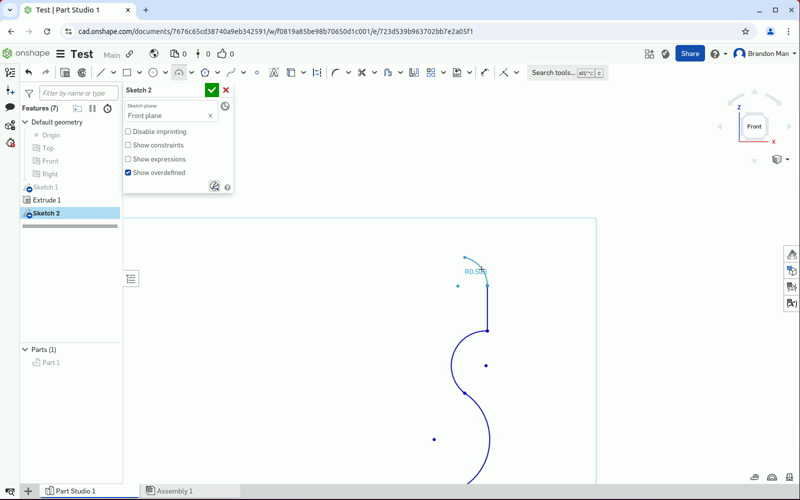
click(481, 268)
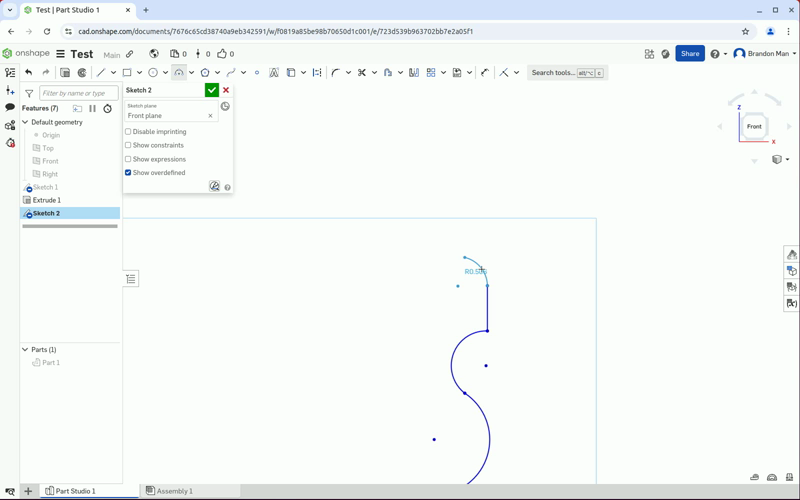
scroll(-6)
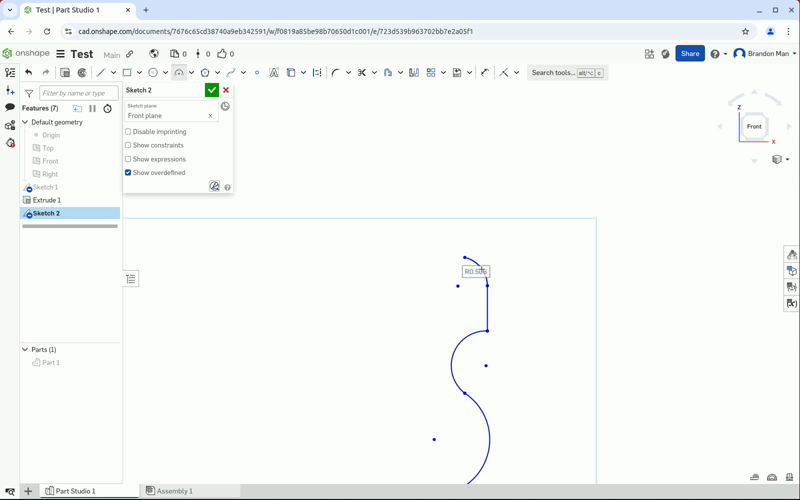
scroll(-6)
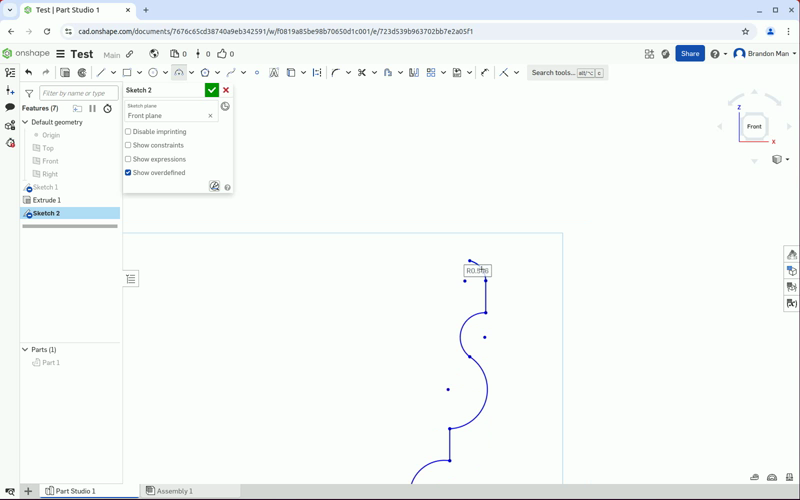
scroll(-6)
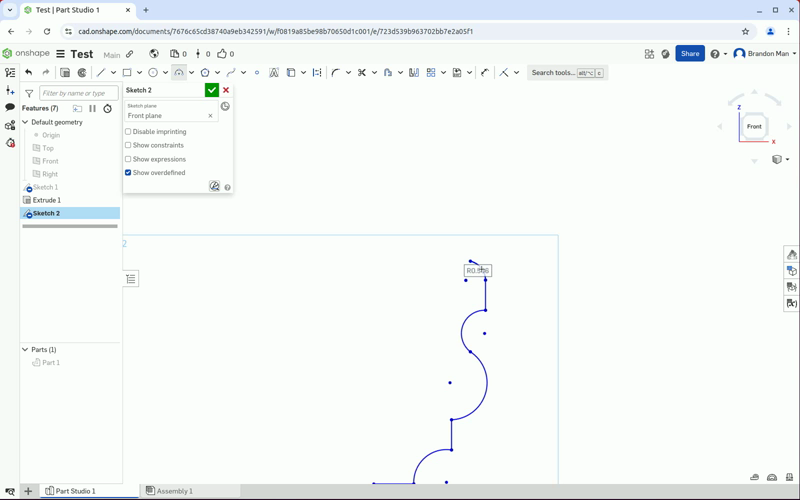
scroll(-6)
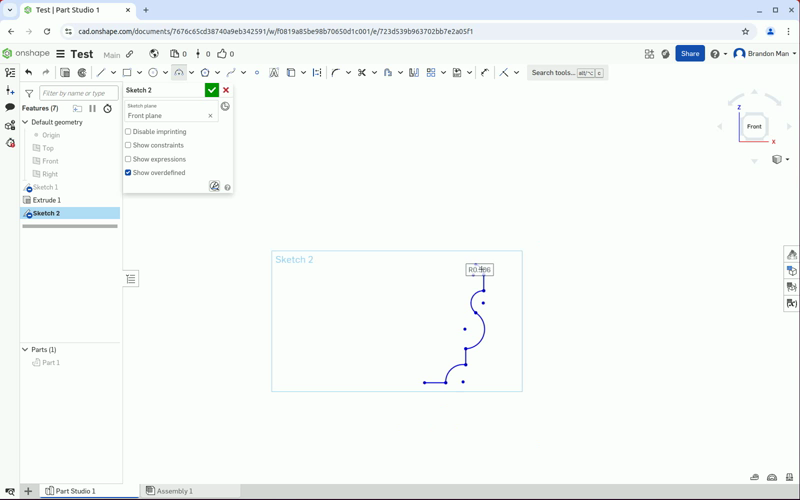
scroll(-6)
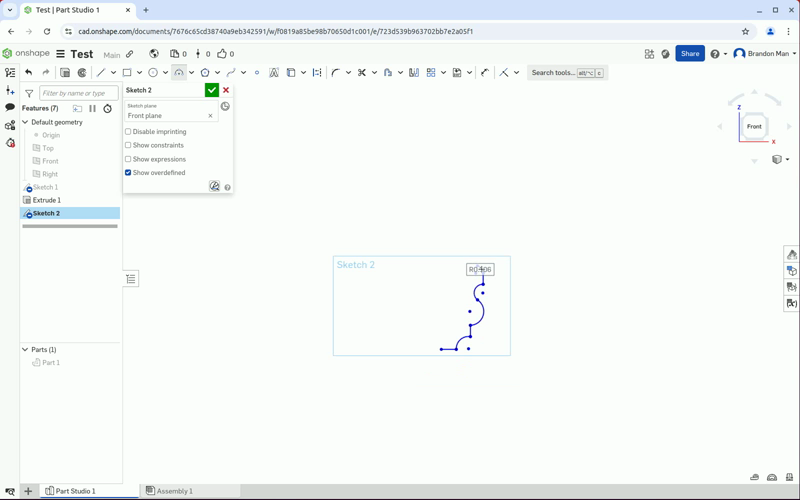
scroll(-6)
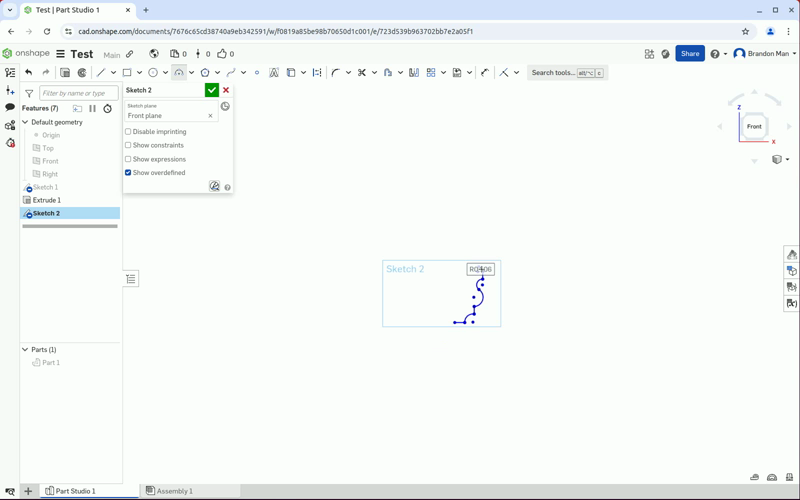
scroll(-6)
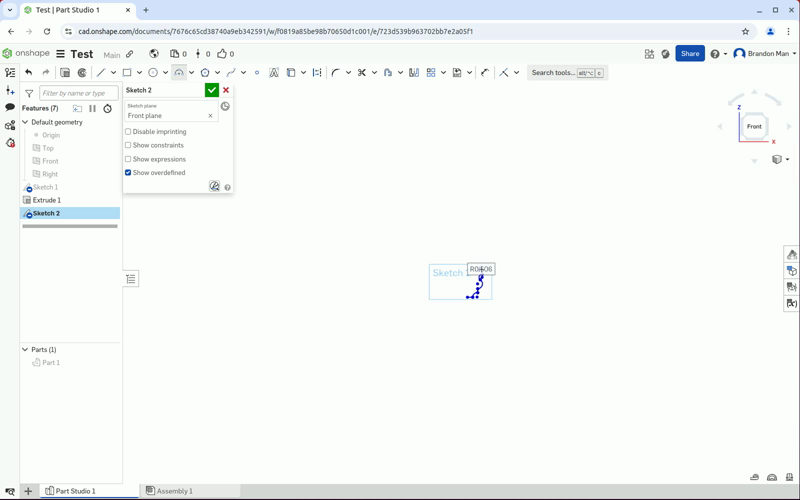
key_up(shift)
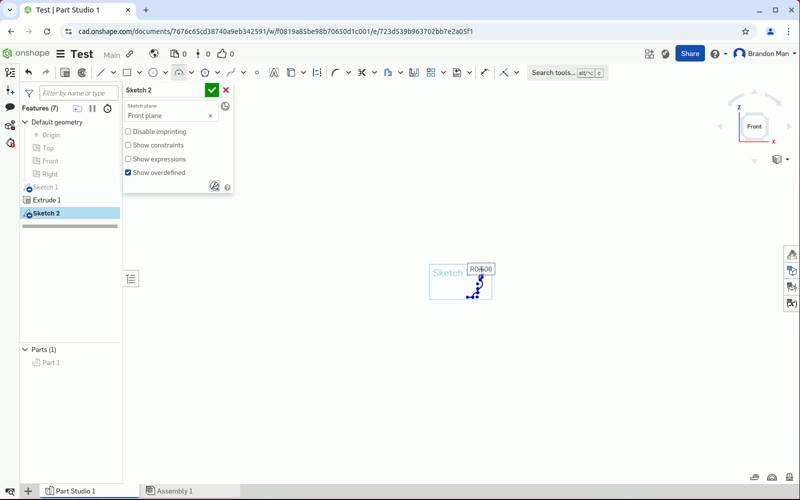
key(esc)
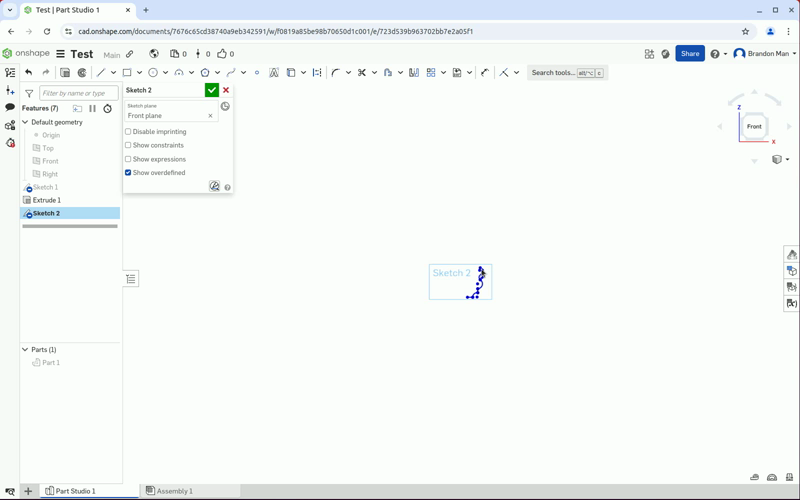
key(l)
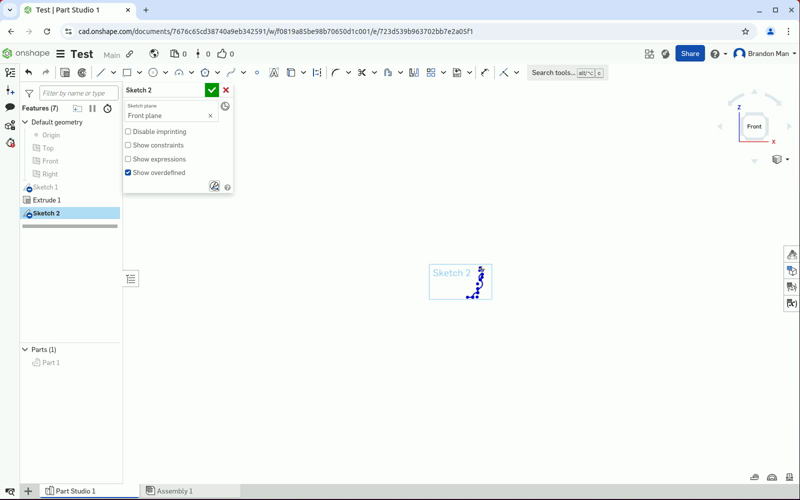
mouse_move(480, 267)
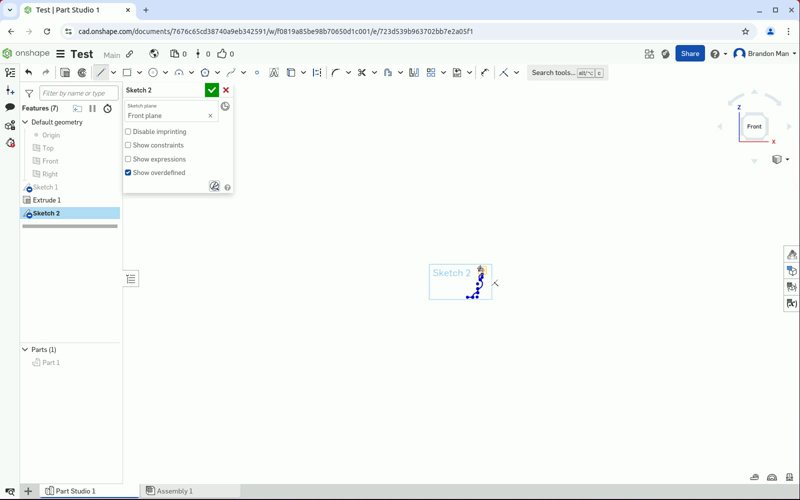
scroll(6)
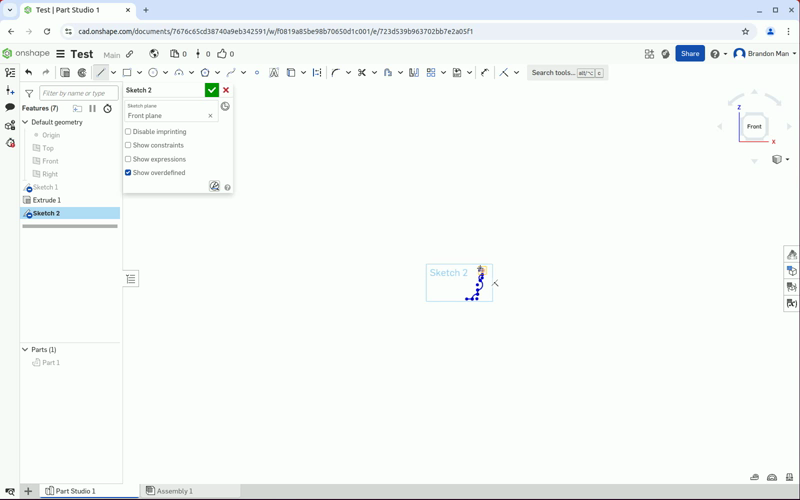
scroll(6)
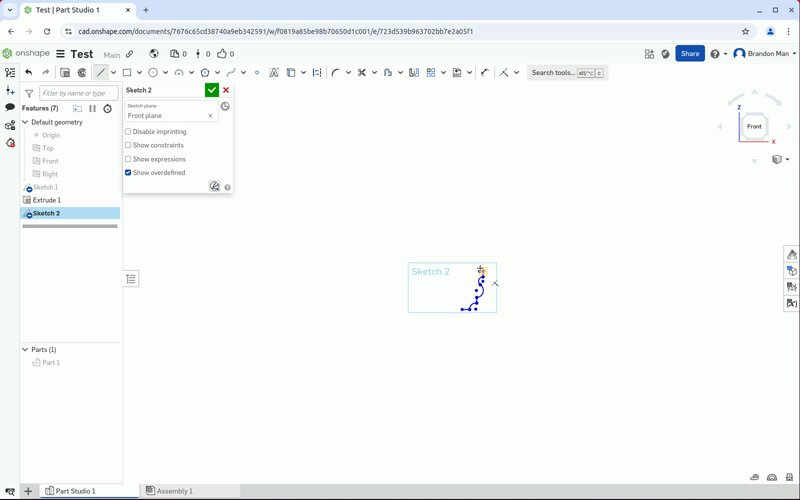
scroll(6)
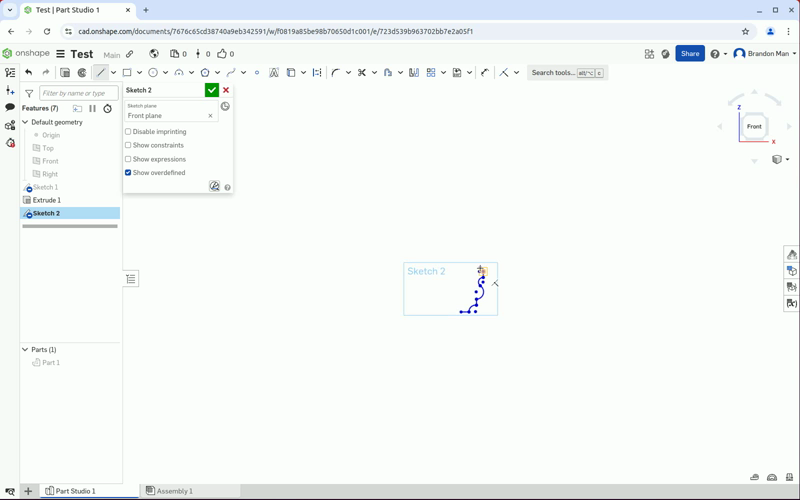
scroll(6)
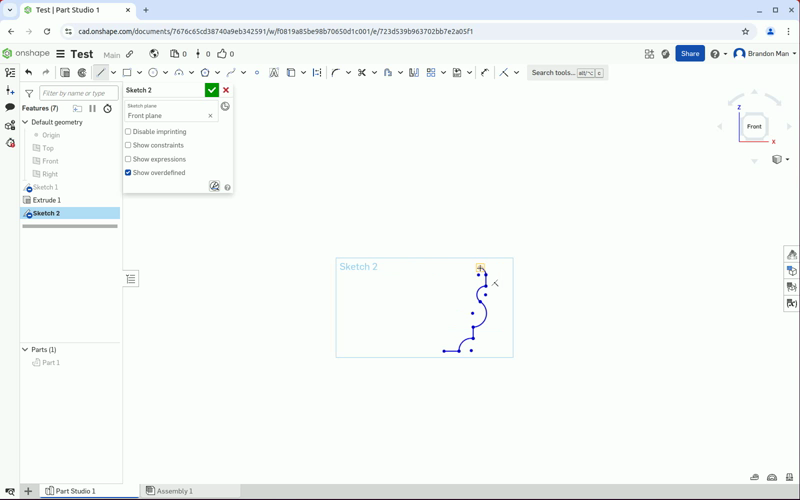
scroll(6)
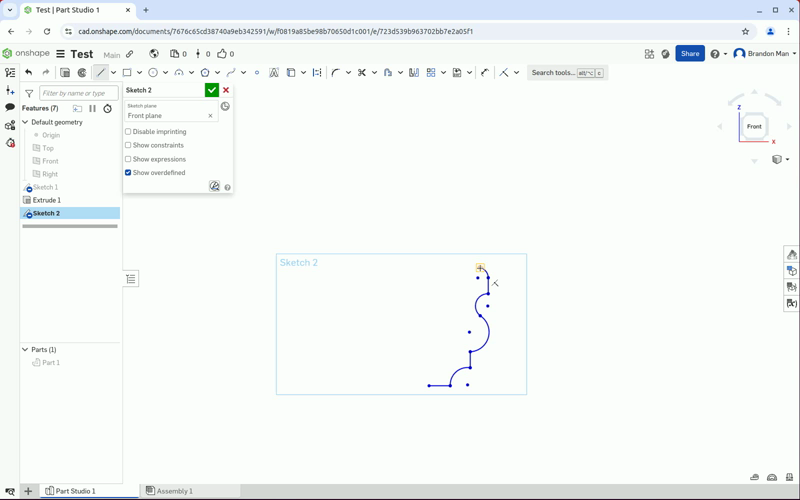
scroll(6)
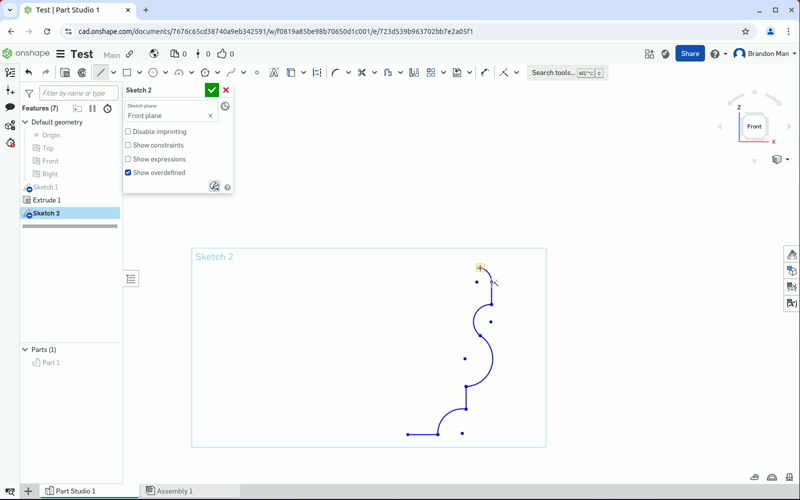
scroll(6)
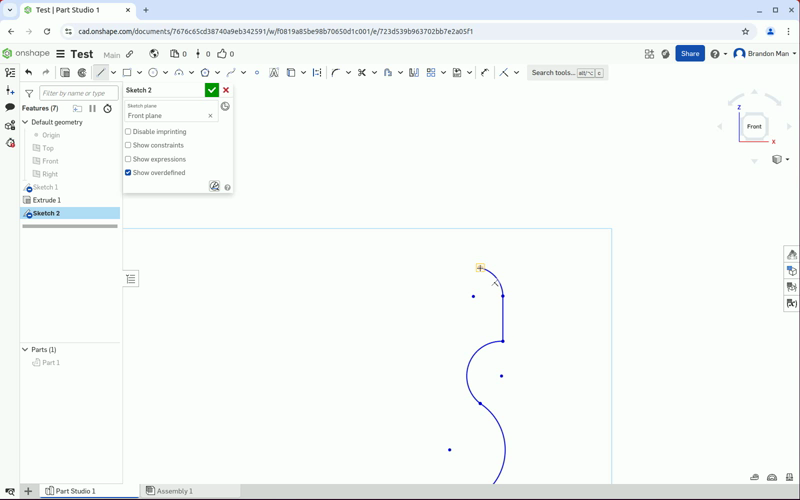
click(480, 267)
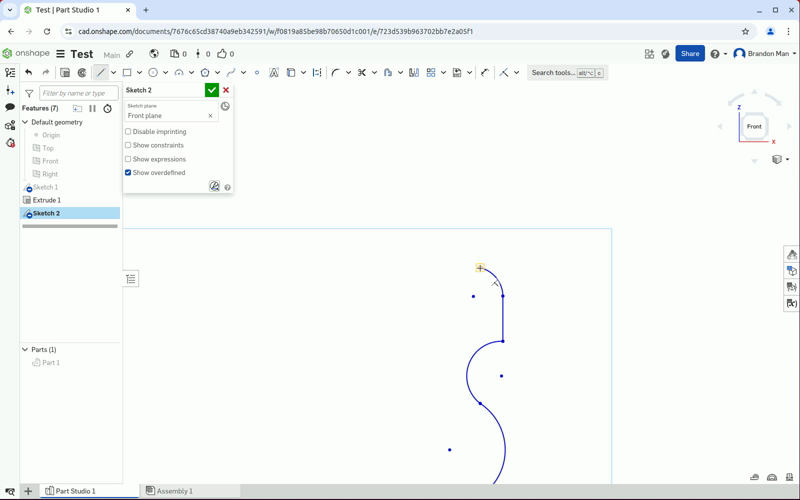
scroll(-6)
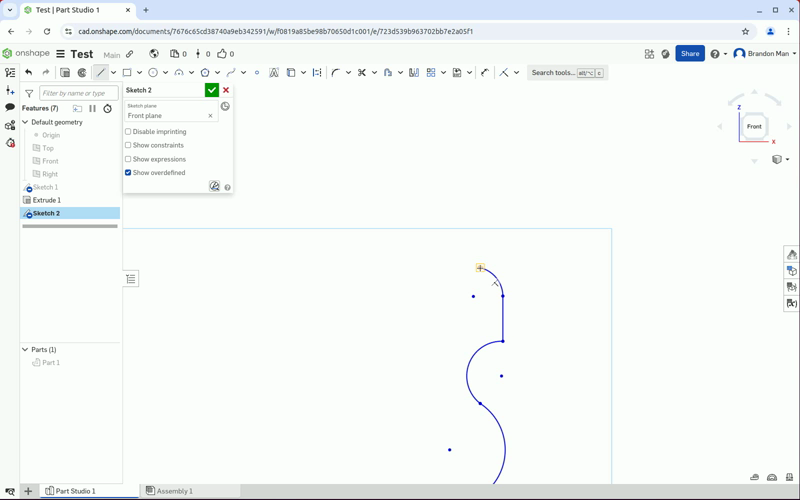
scroll(-6)
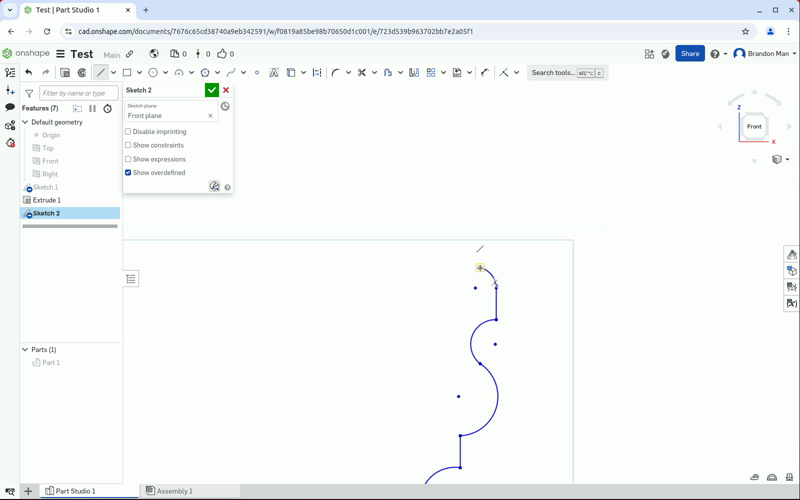
scroll(-6)
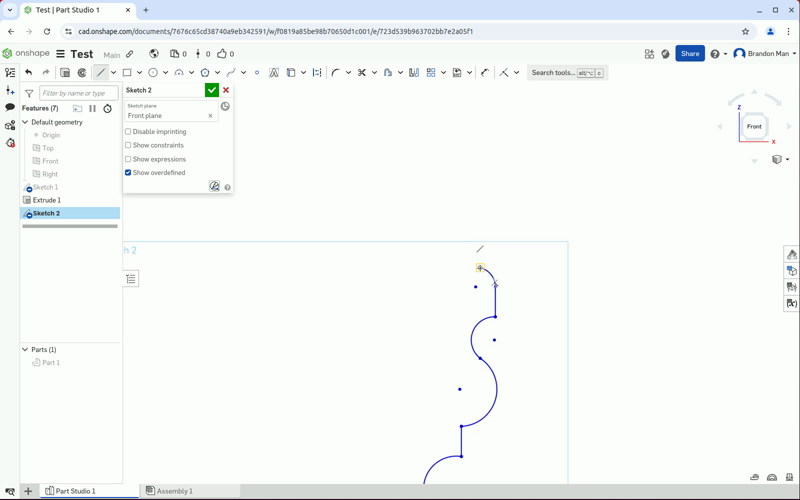
scroll(-6)
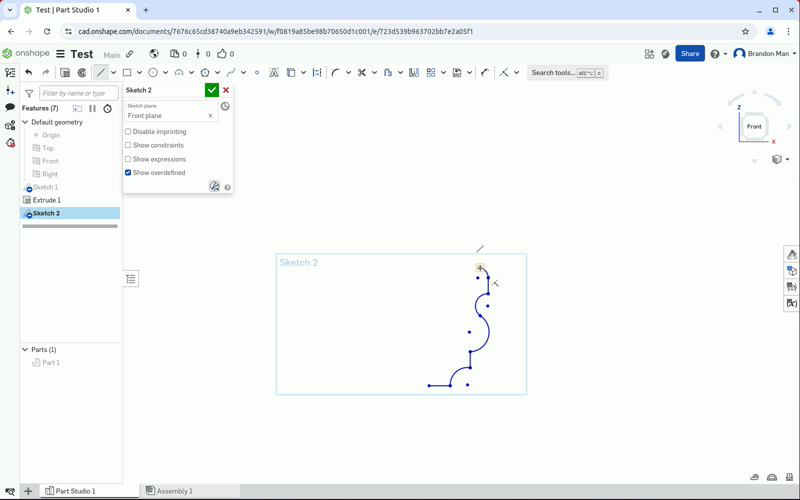
scroll(-6)
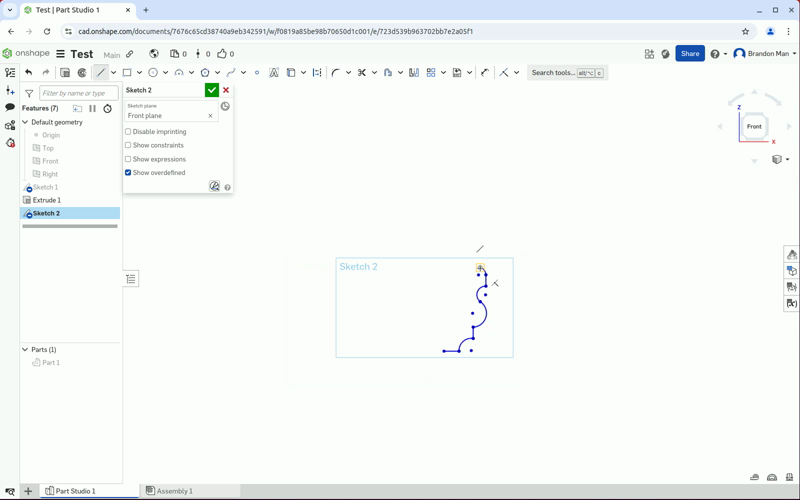
scroll(-6)
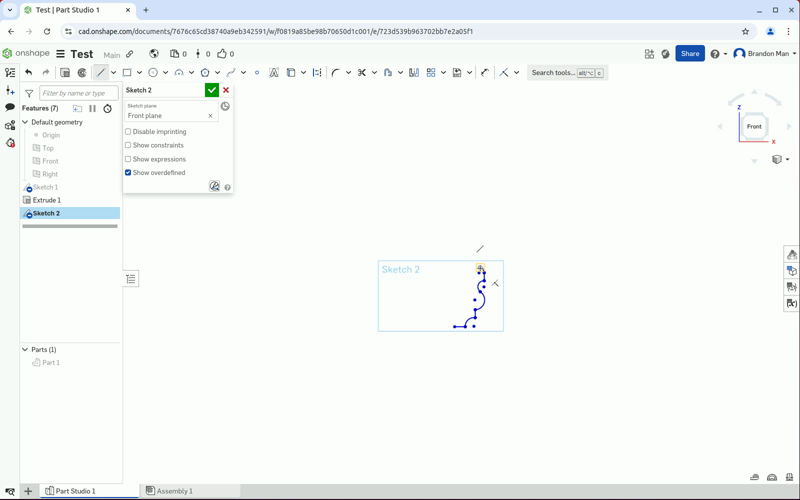
scroll(-6)
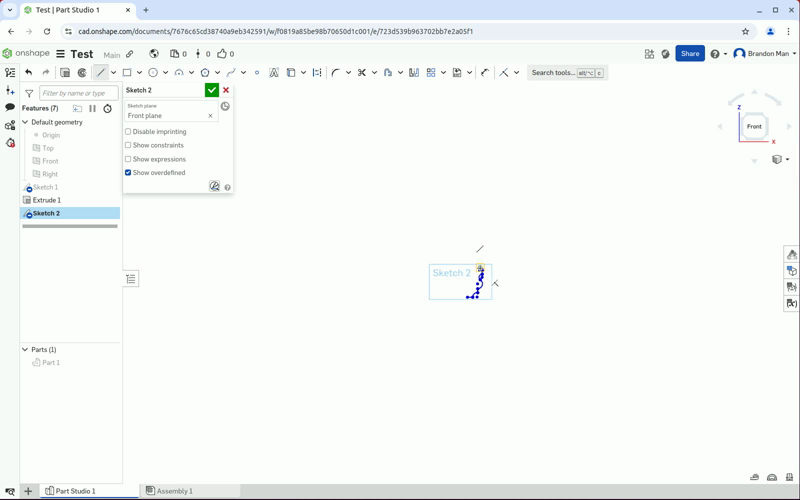
key_down(shift)
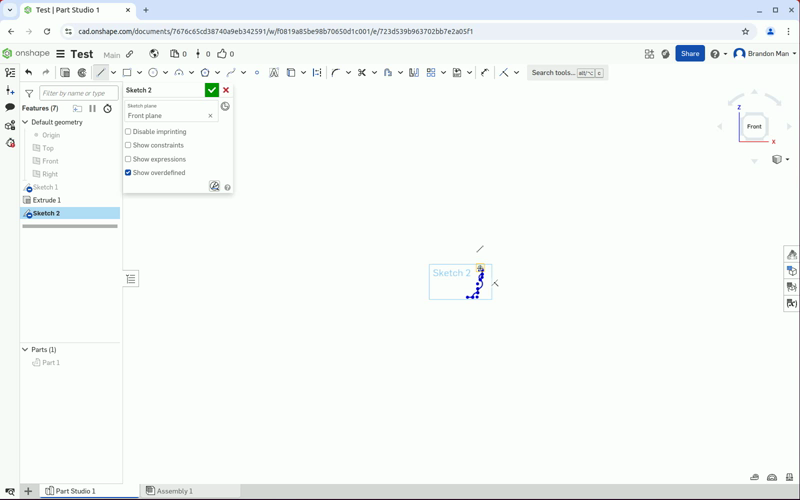
mouse_move(510, 267)
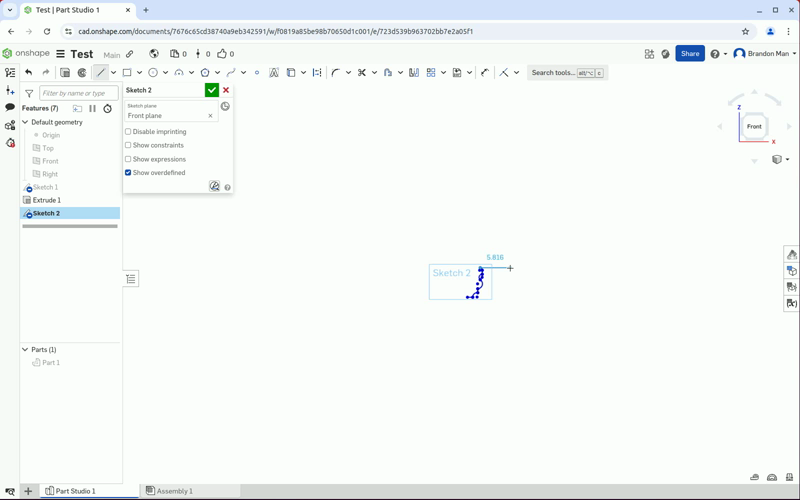
mouse_move(467, 267)
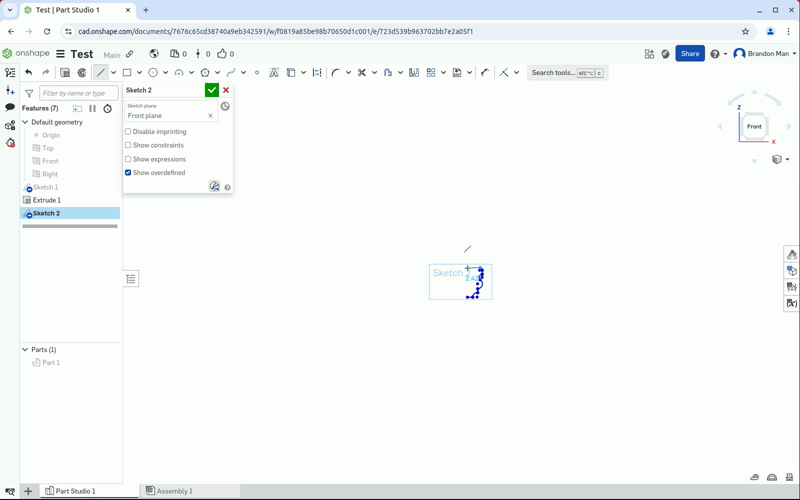
click(467, 267)
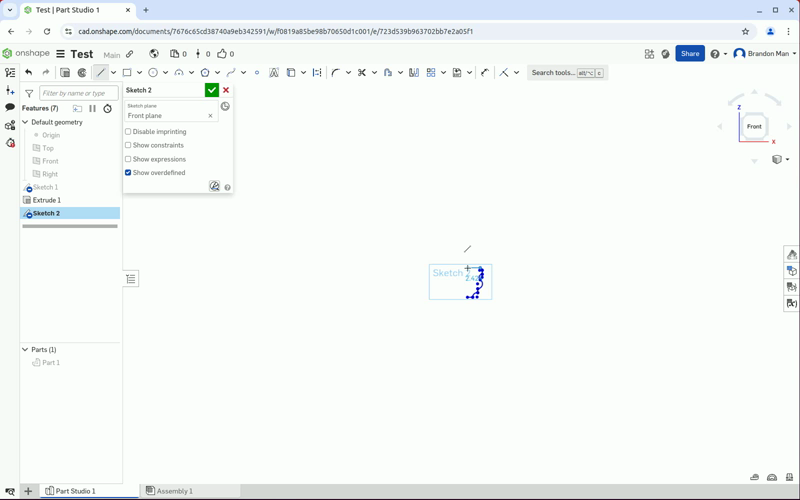
key_up(shift)
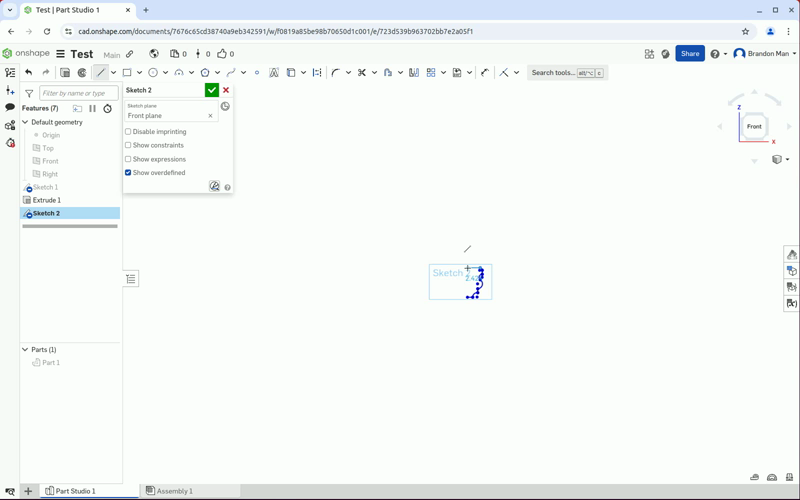
key_down(shift)
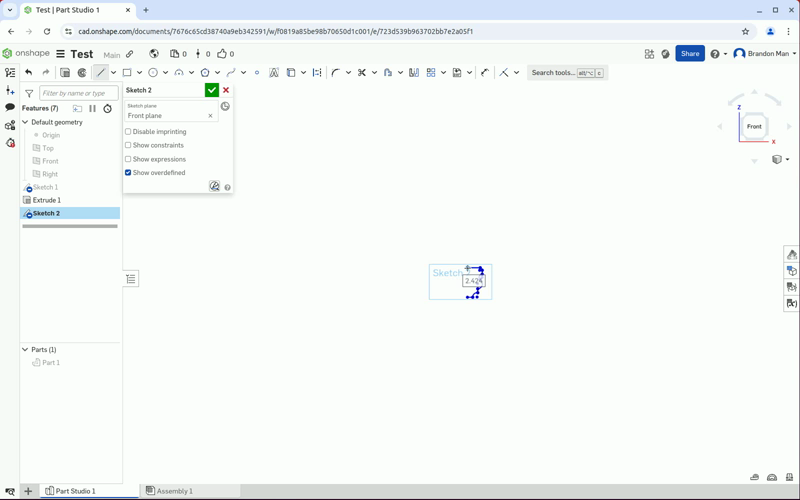
mouse_move(497, 267)
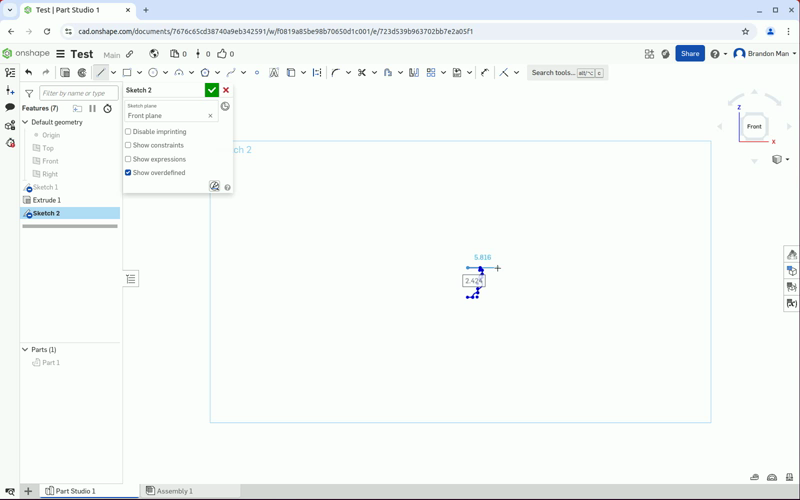
mouse_move(467, 282)
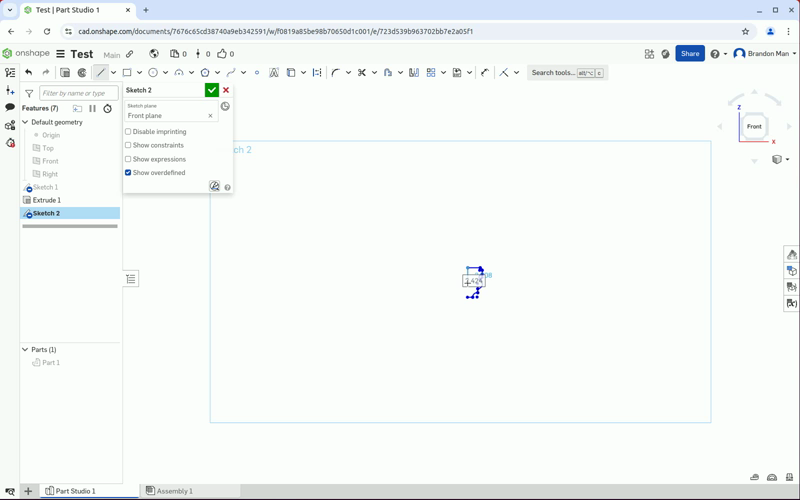
click(467, 282)
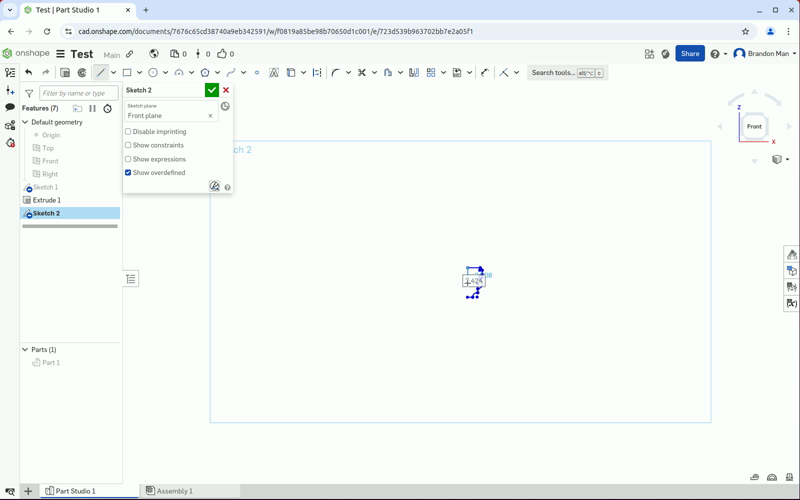
key_up(shift)
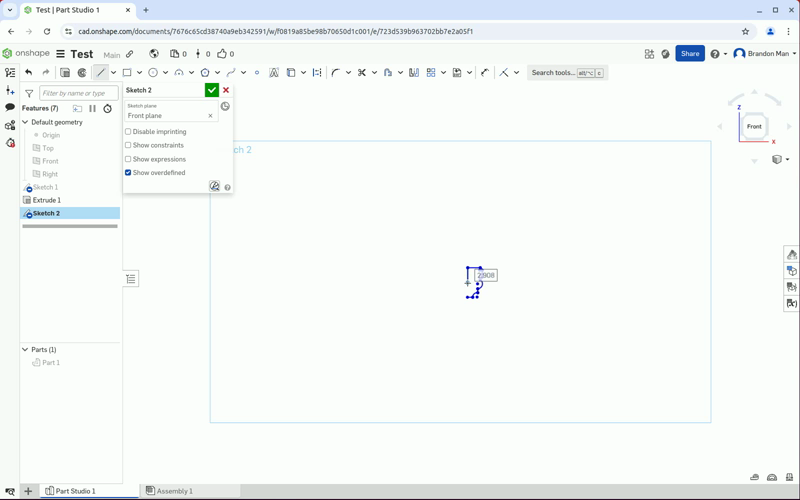
mouse_move(497, 282)
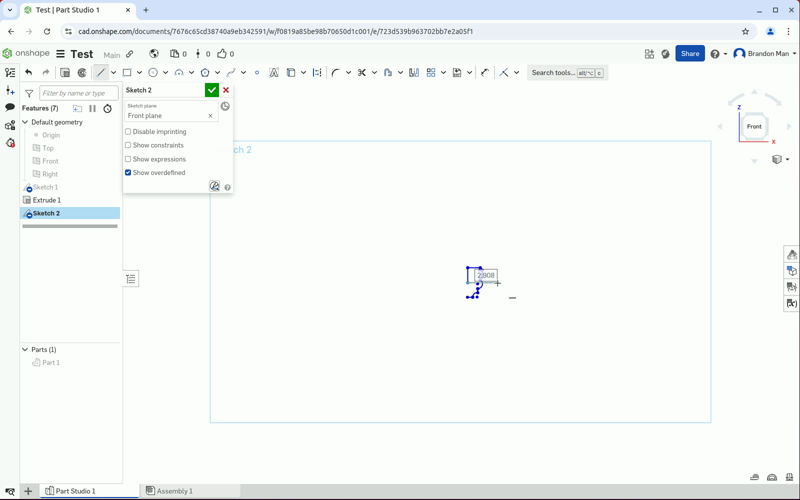
key_down(shift)
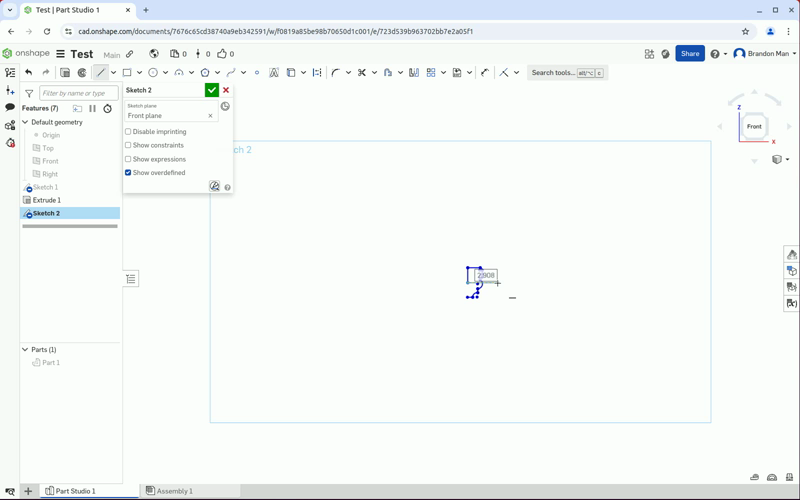
mouse_move(467, 297)
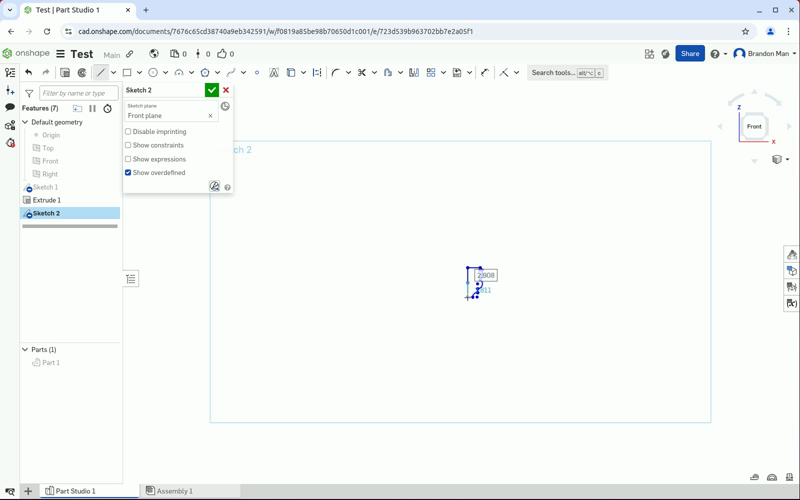
key_up(shift)
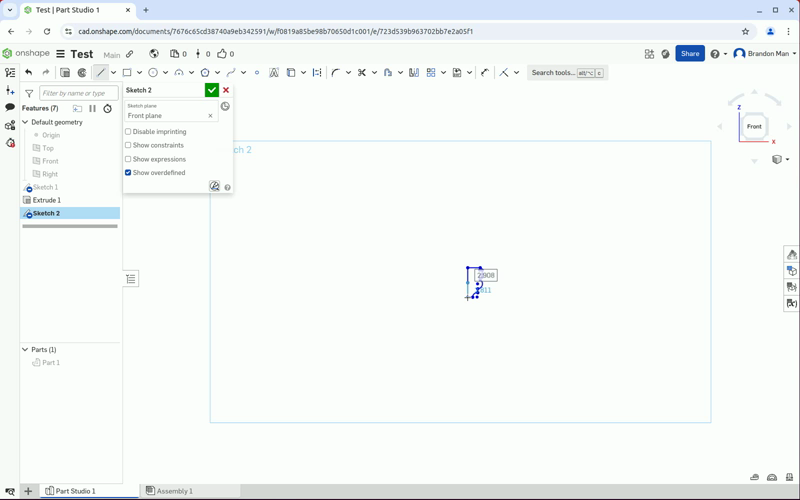
click(467, 297)
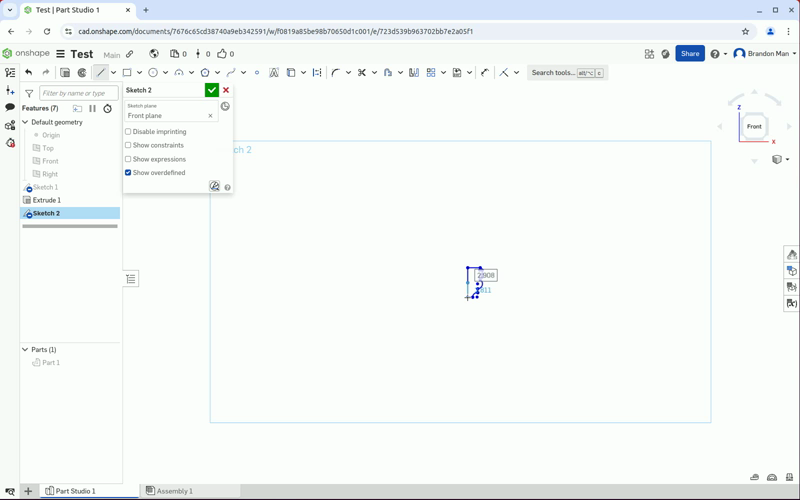
key(esc)
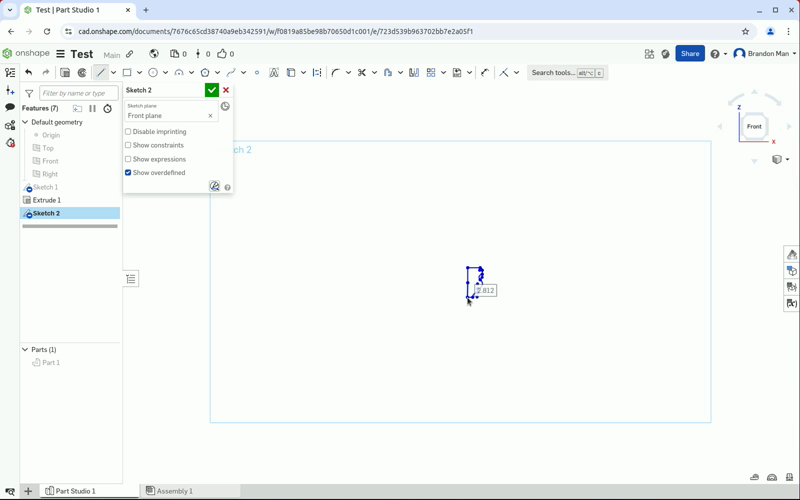
mouse_move(473, 278)
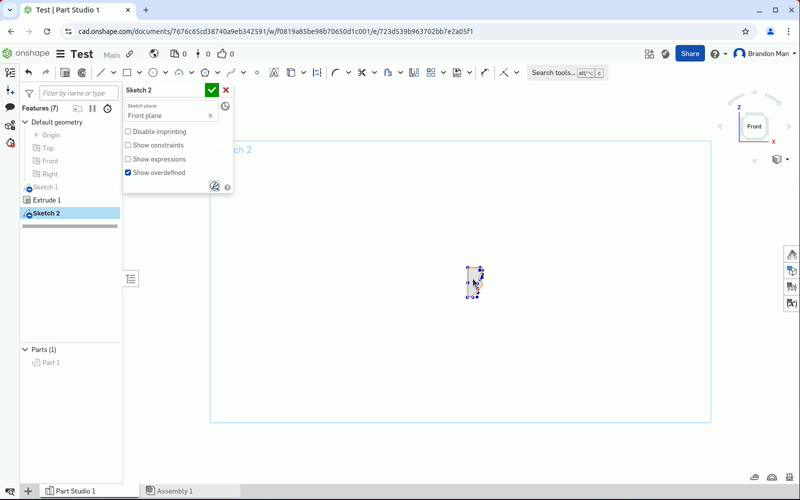
scroll(6)
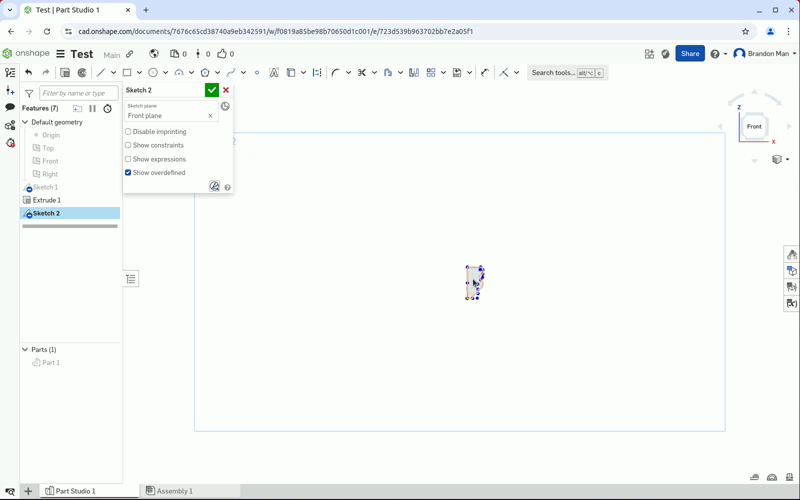
scroll(6)
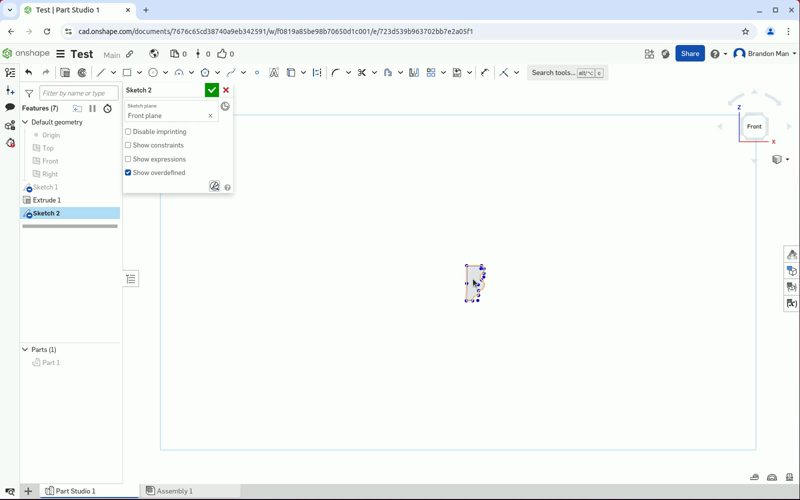
scroll(6)
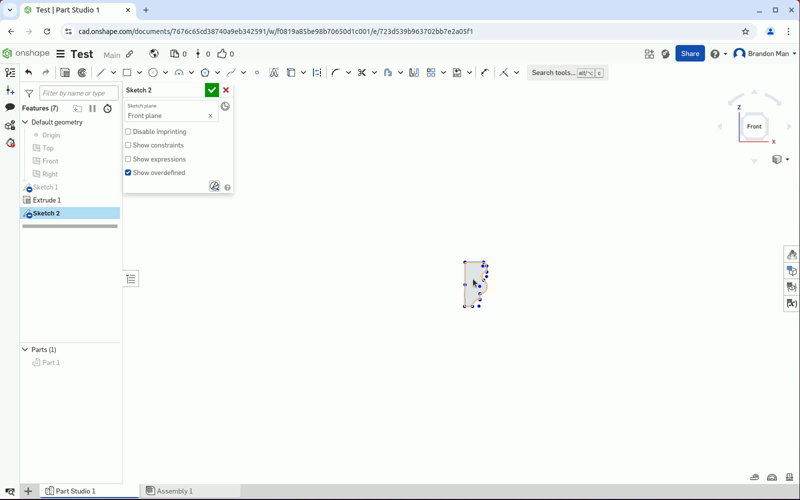
scroll(6)
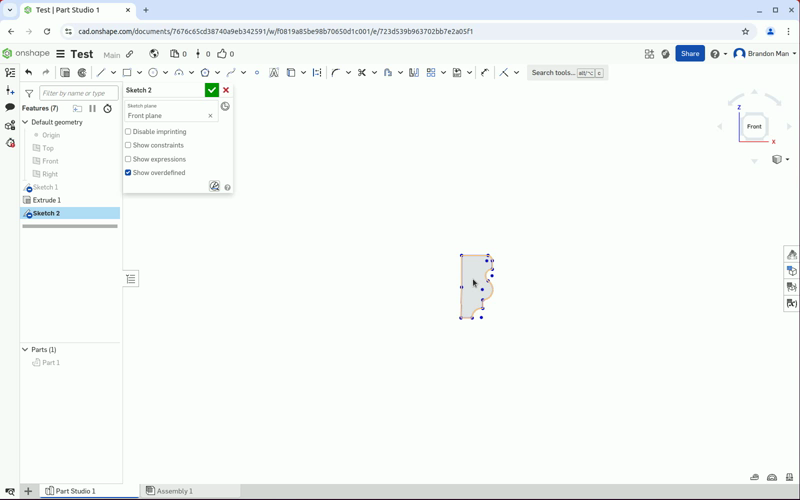
scroll(6)
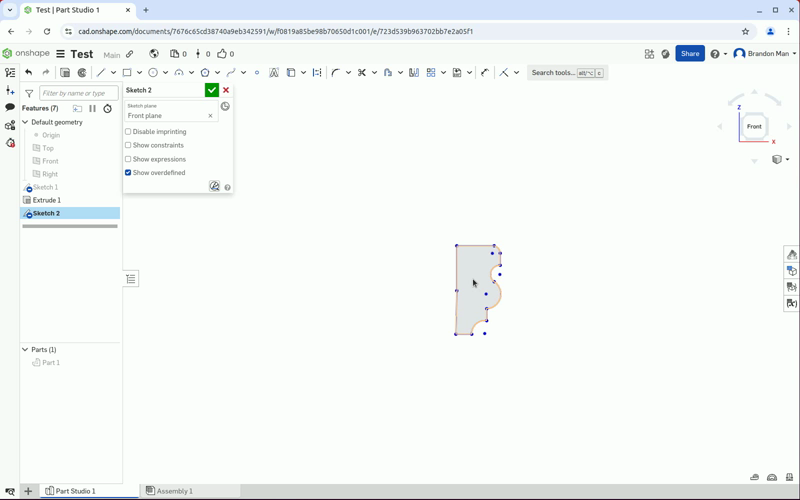
scroll(6)
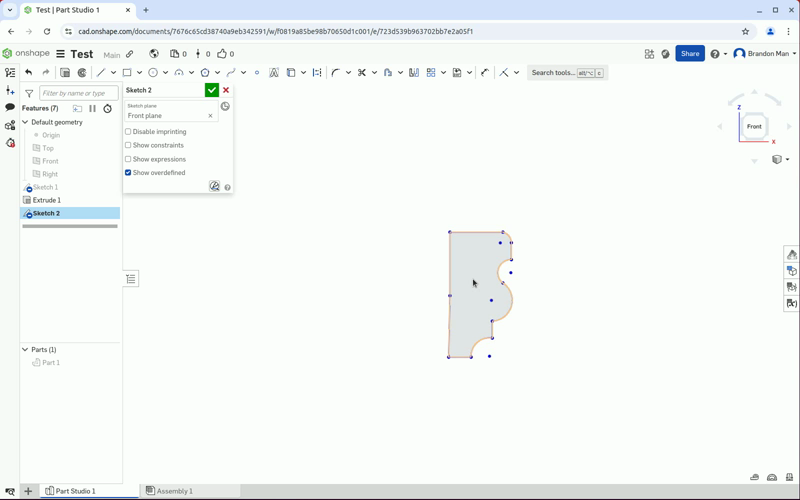
scroll(6)
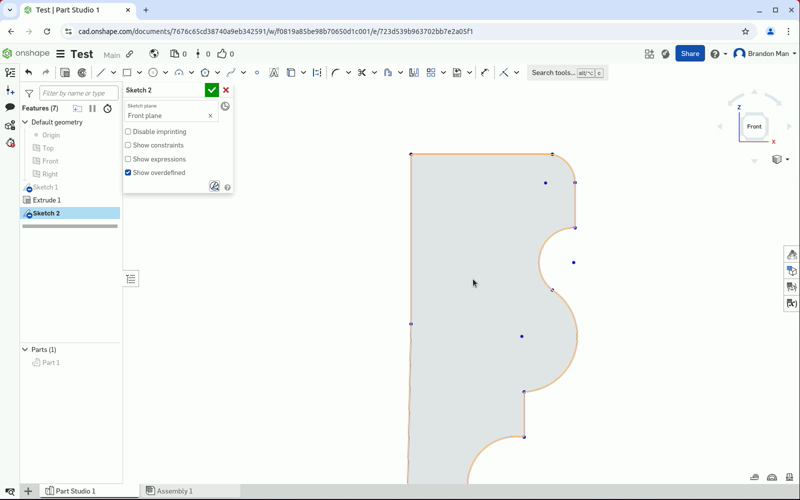
click(473, 278)
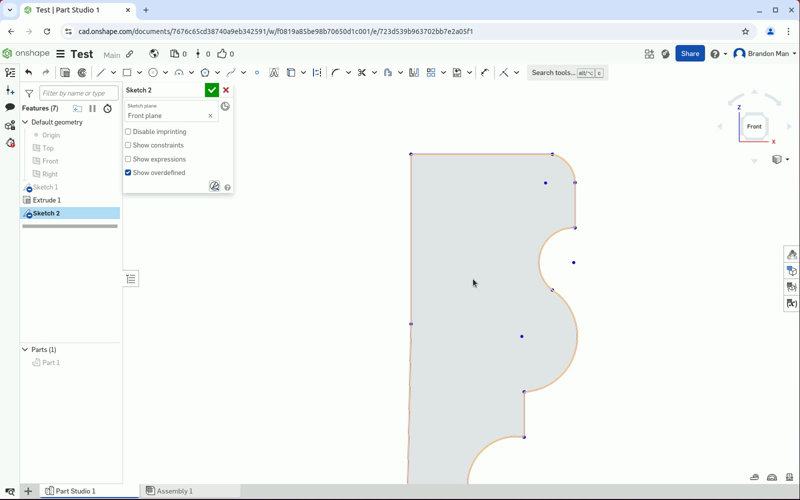
scroll(-6)
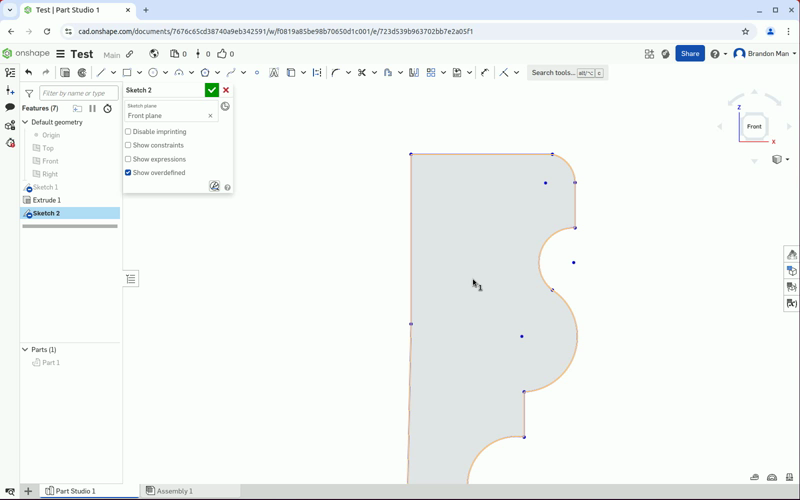
scroll(-6)
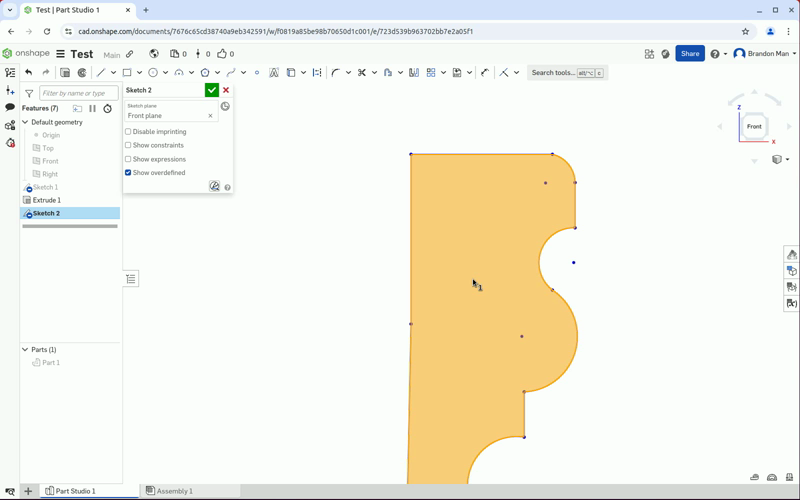
scroll(-6)
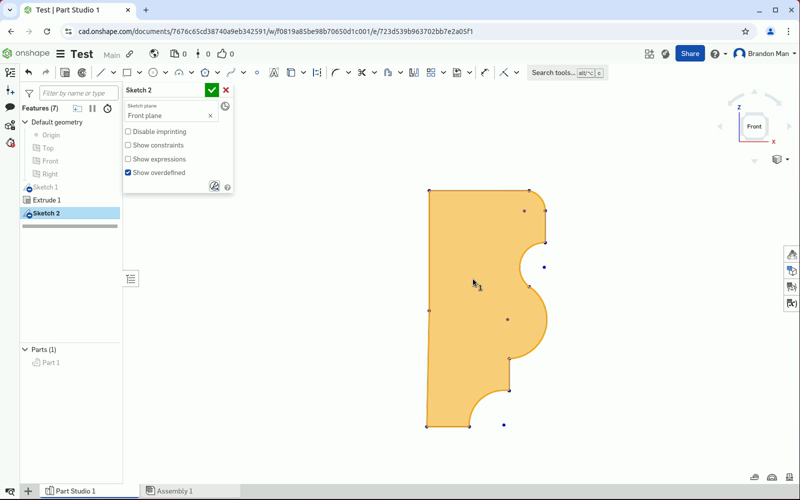
scroll(-6)
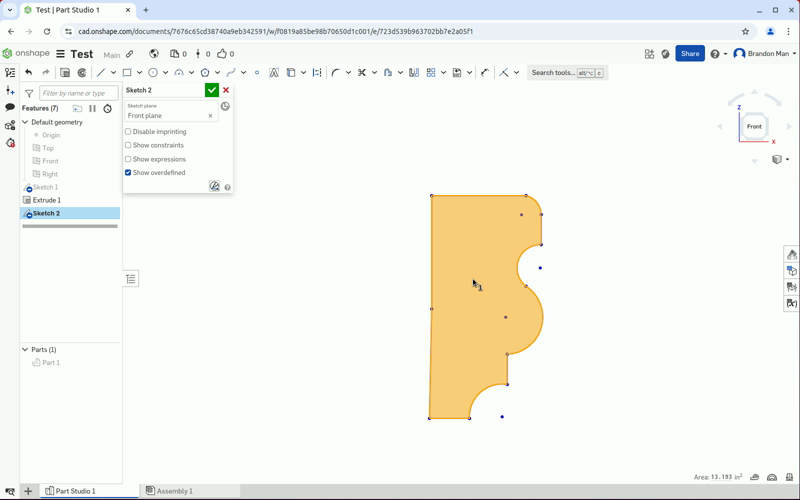
scroll(-6)
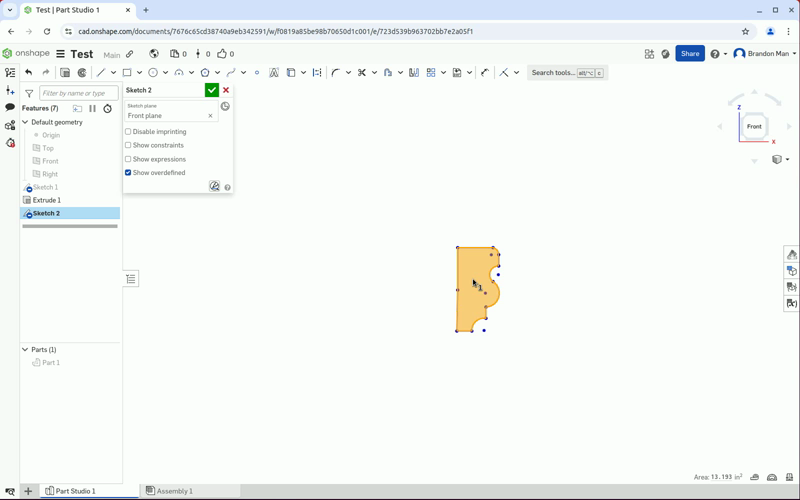
scroll(-6)
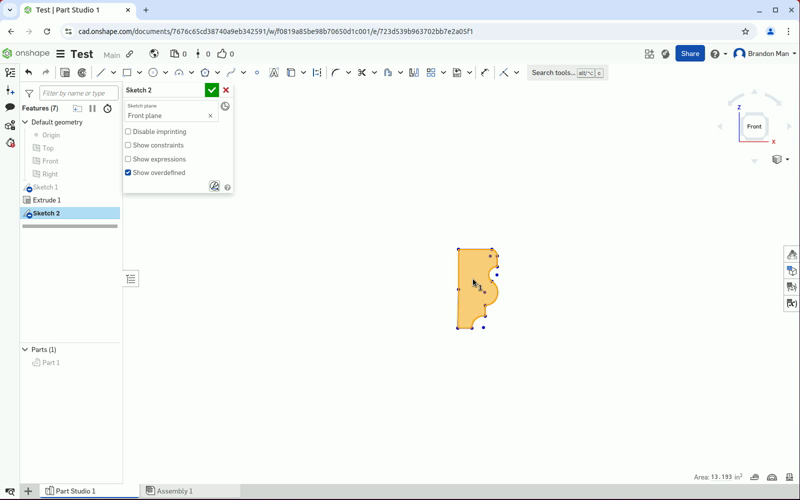
scroll(-6)
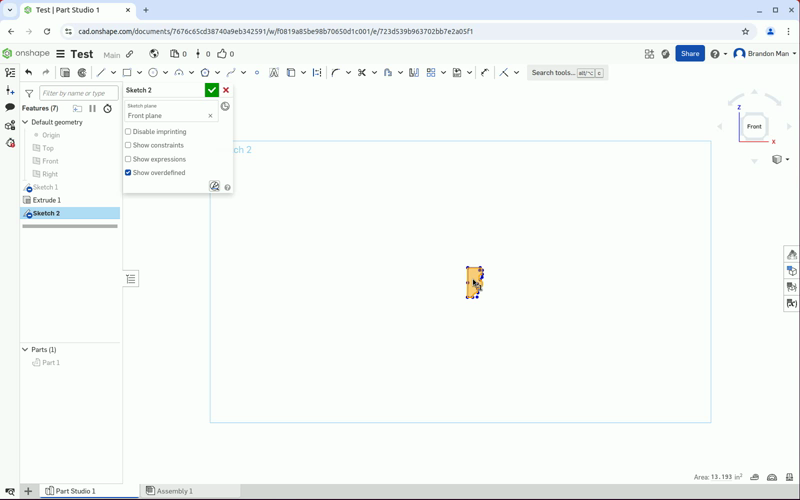
mouse_move(73, 352)
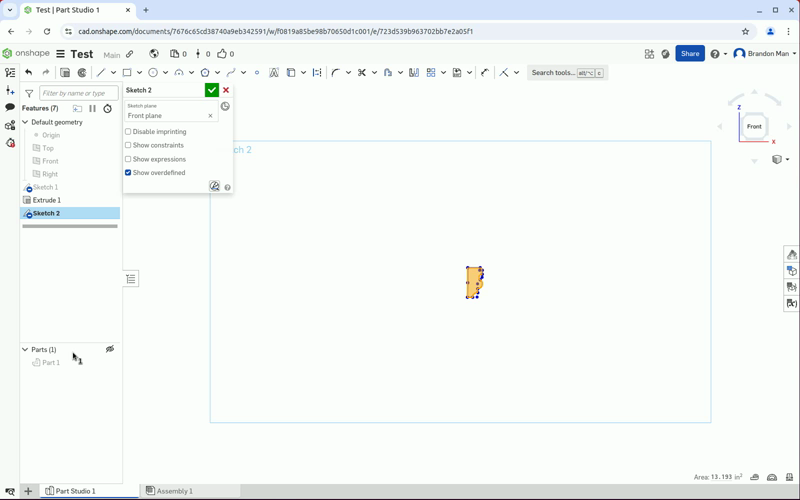
key(shift+y)
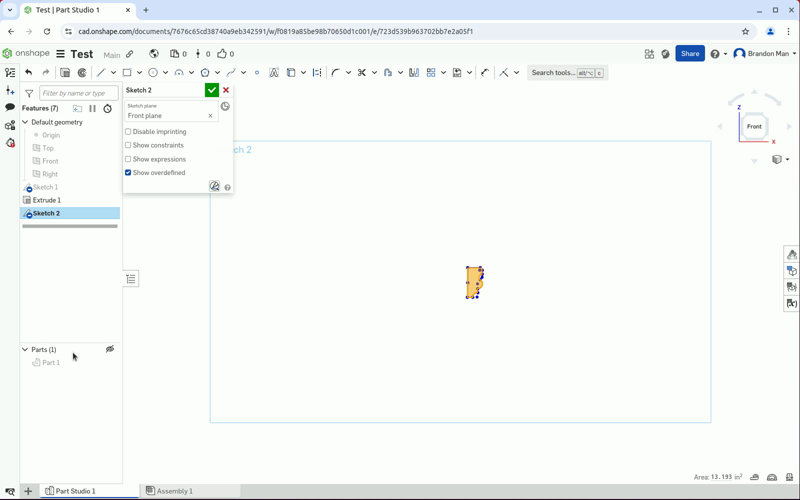
key(shift+e)
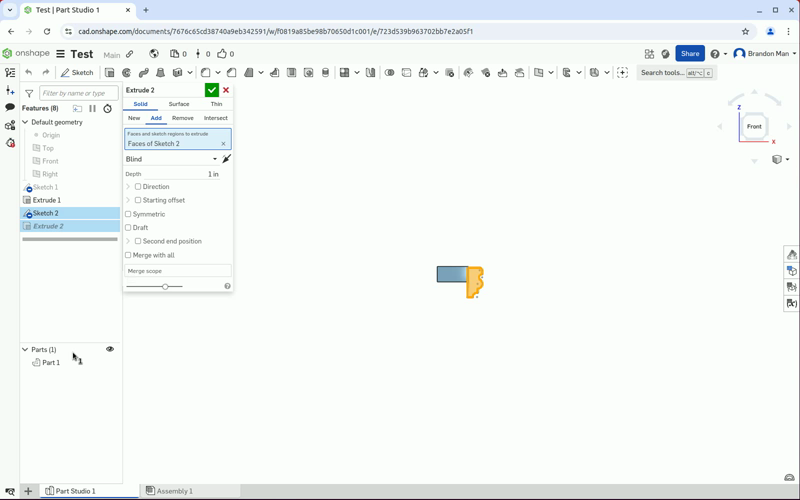
mouse_move(143, 106)
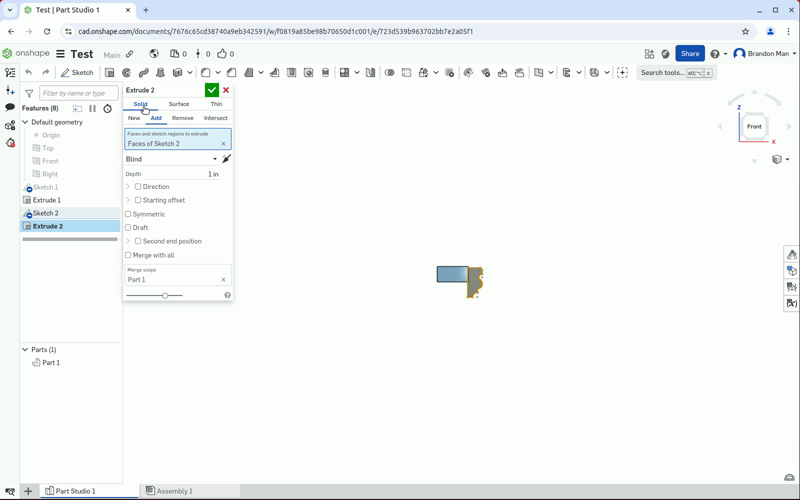
click(143, 106)
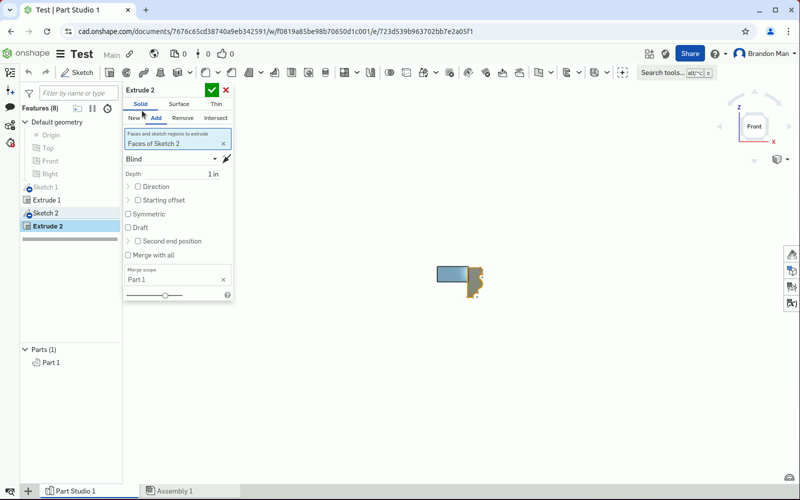
mouse_move(137, 120)
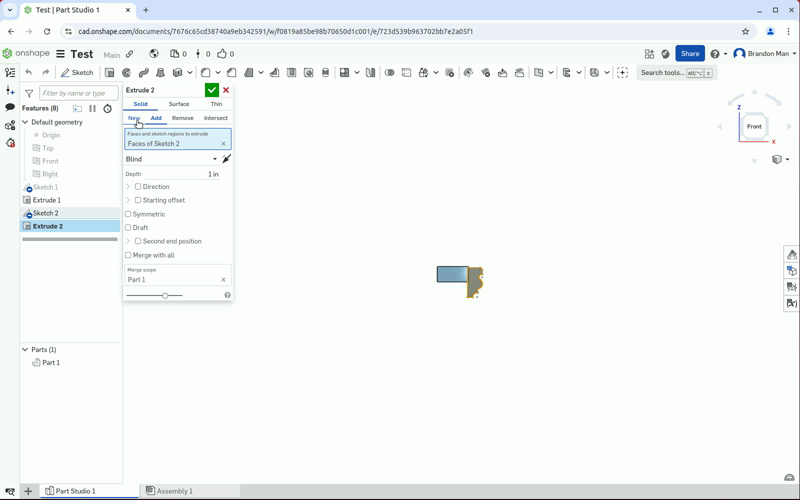
click(137, 120)
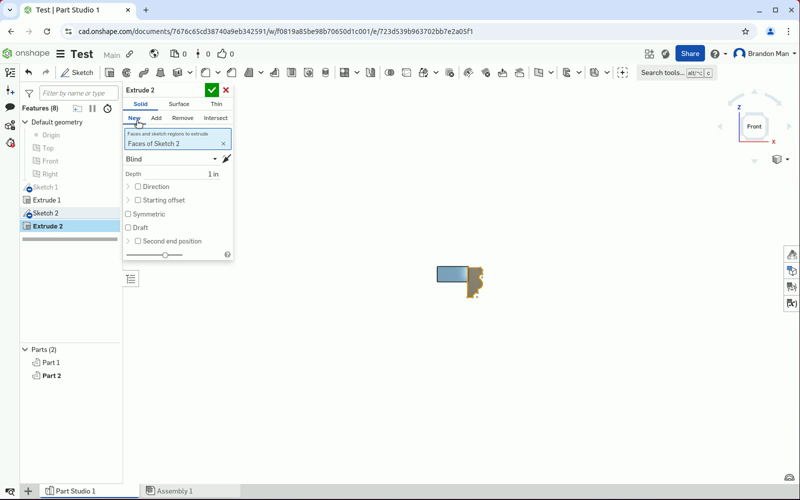
key(tab, 4)
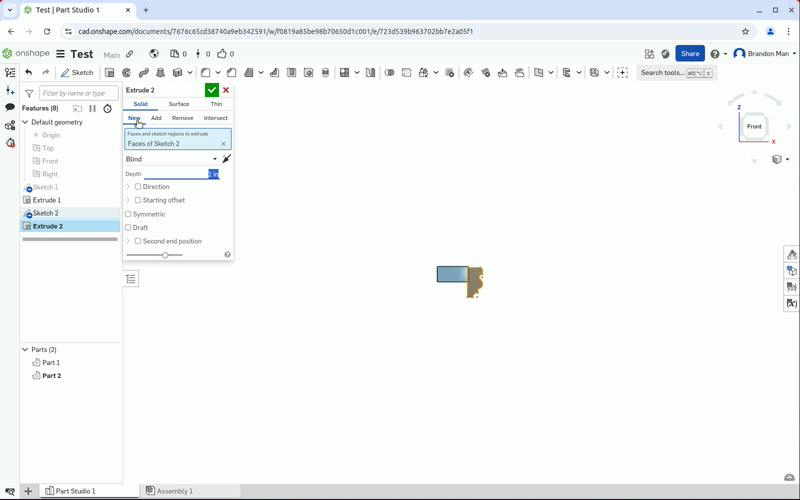
text(23.108)
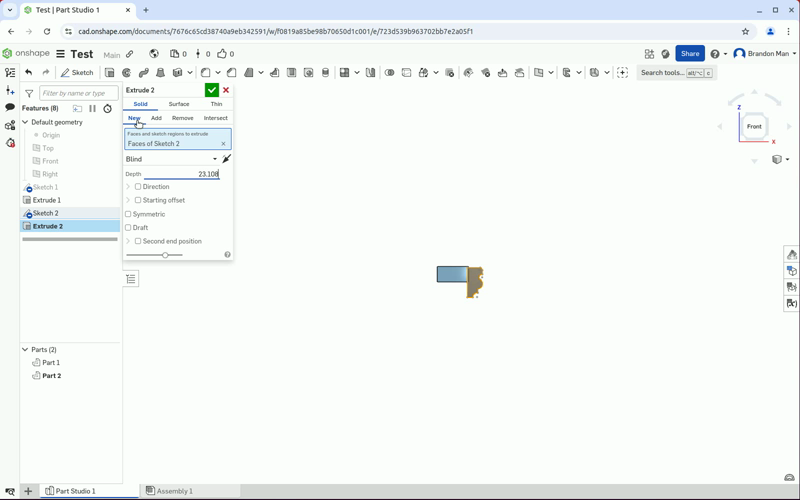
key(enter)
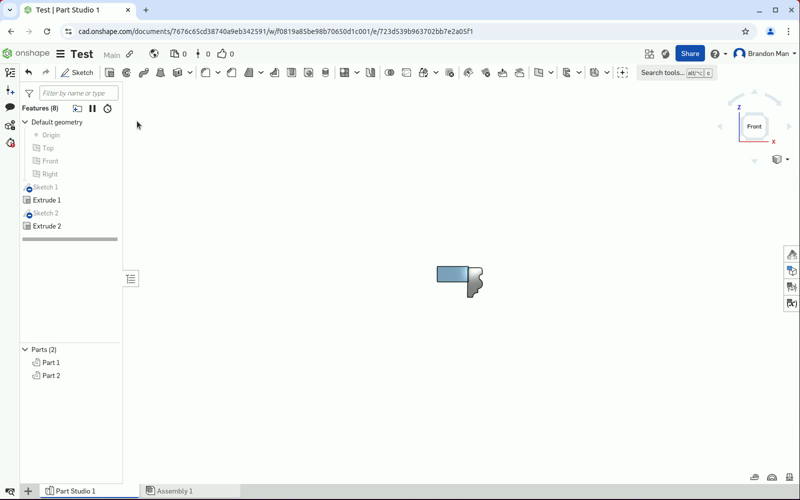
key(shift+h)
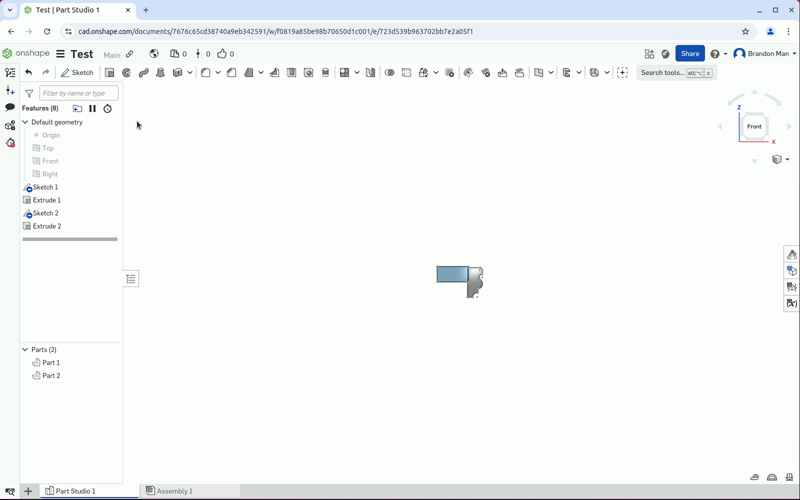
key(shift+h)
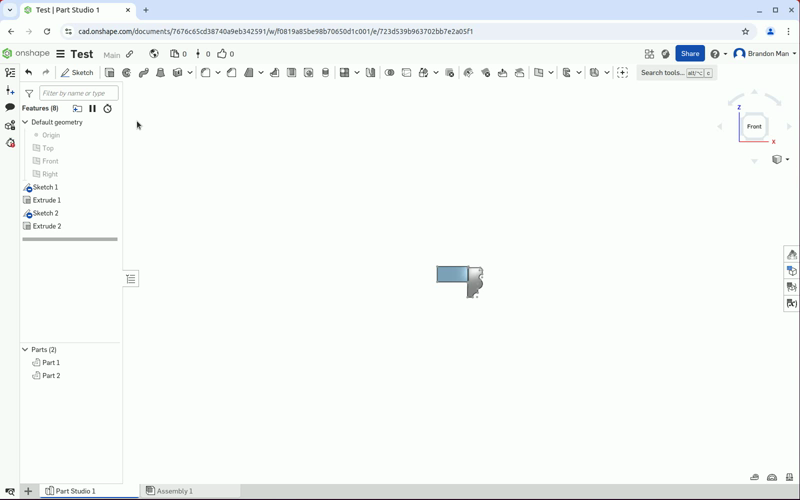
key(shift+7)
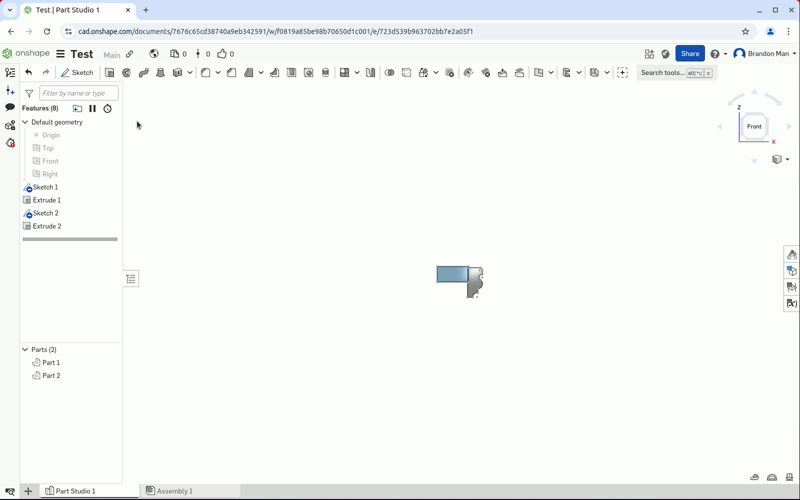
key(left, 2)
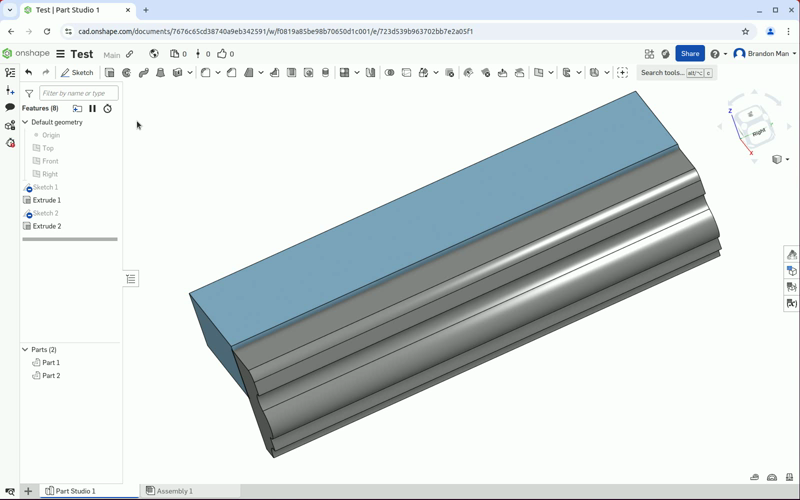
key(down, 2)
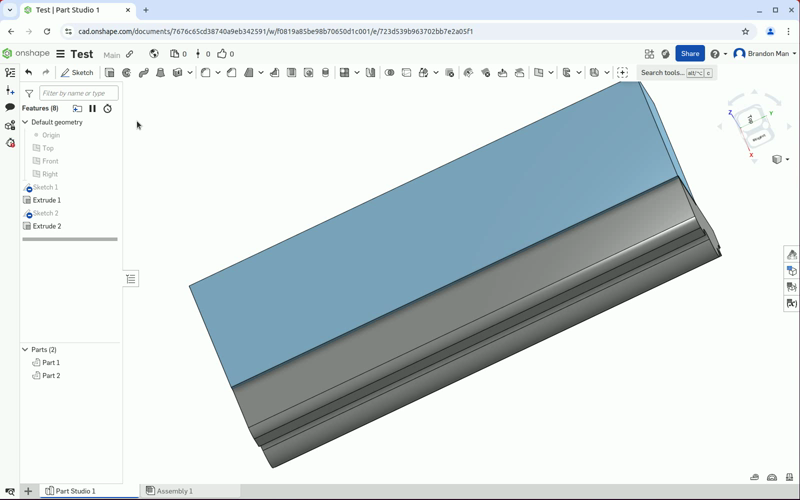
key(up, 2)
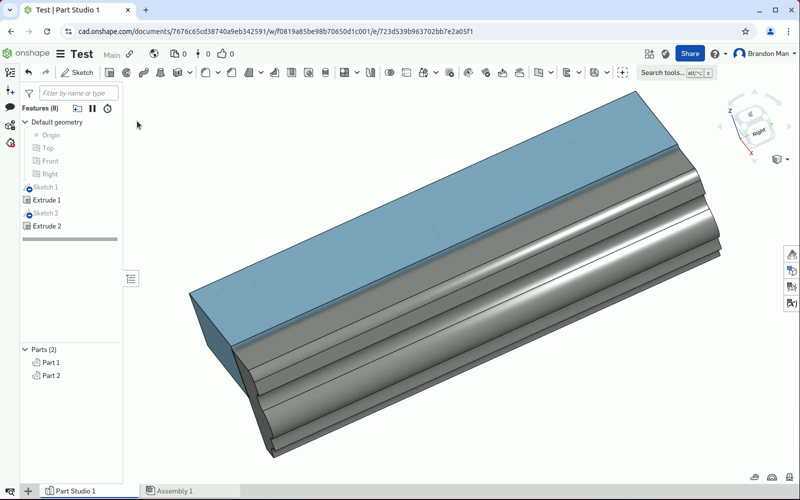
key(right, 2)
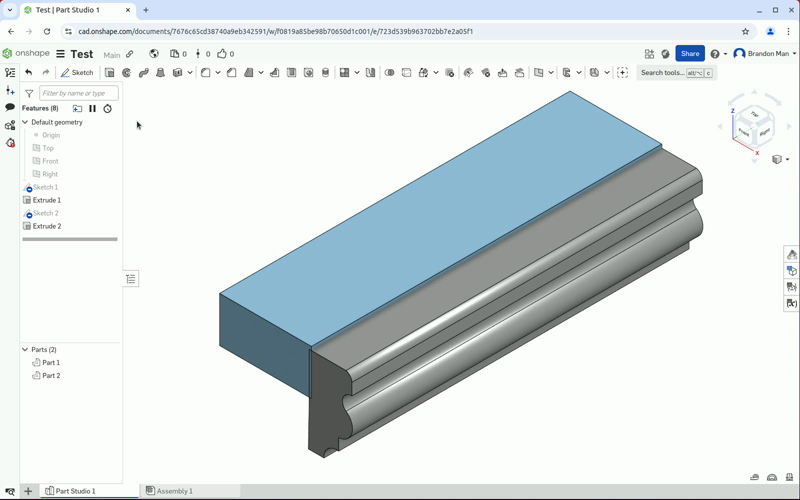
mouse_move(73, 189)
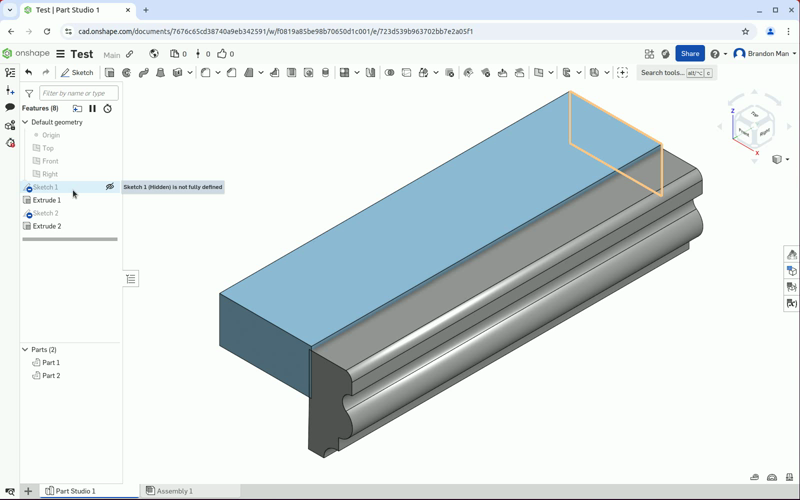
click(73, 189)